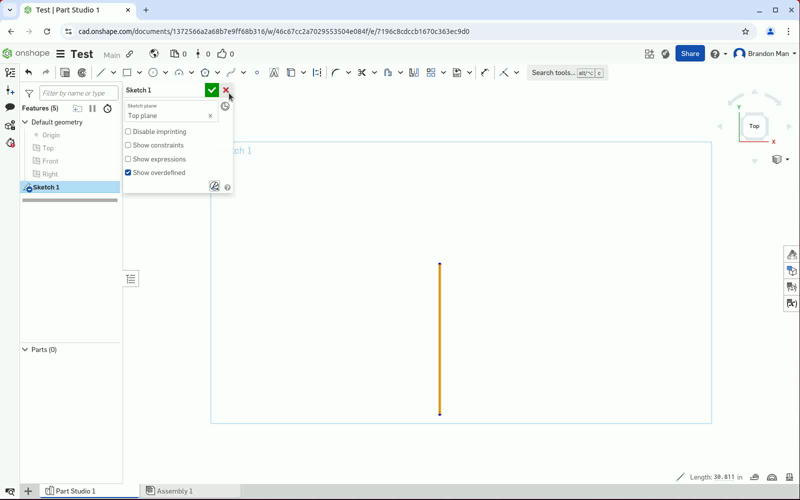
key(shift+h)
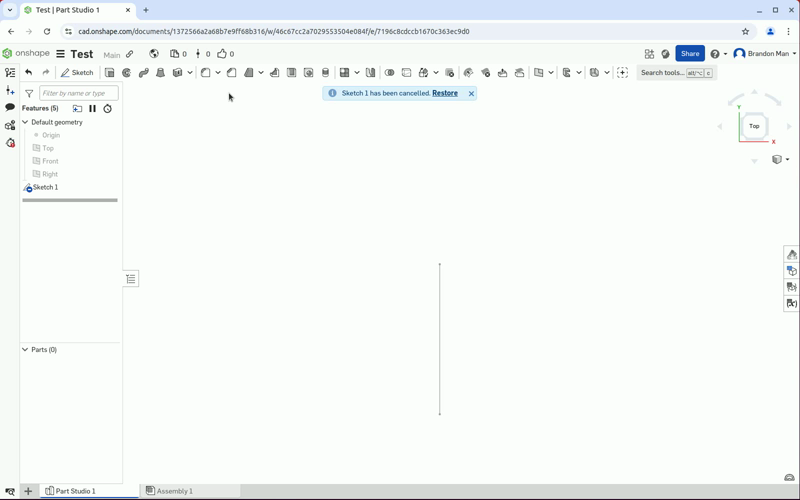
mouse_move(73, 352)
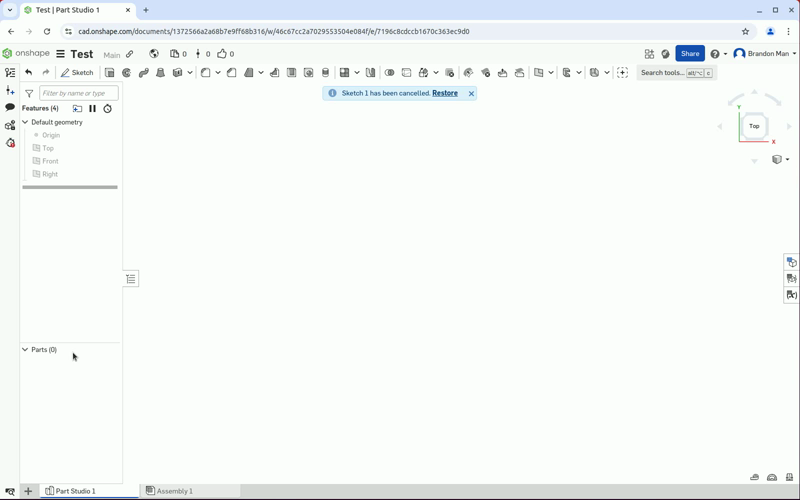
key(y)
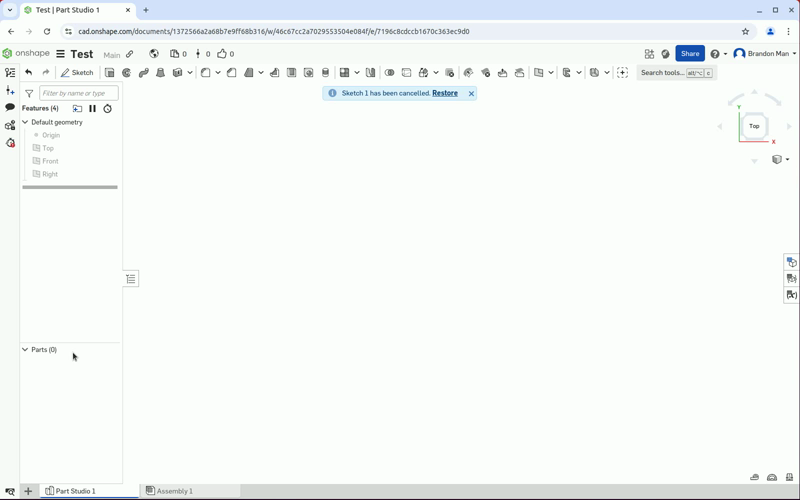
key(shift+p)
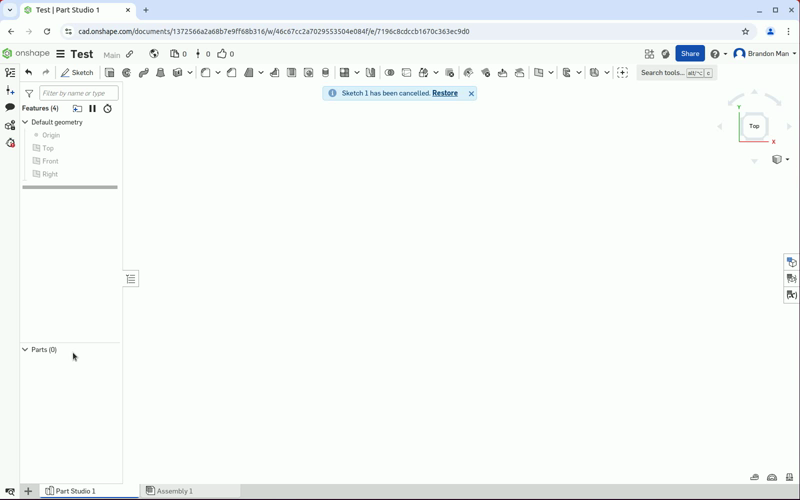
key(space)
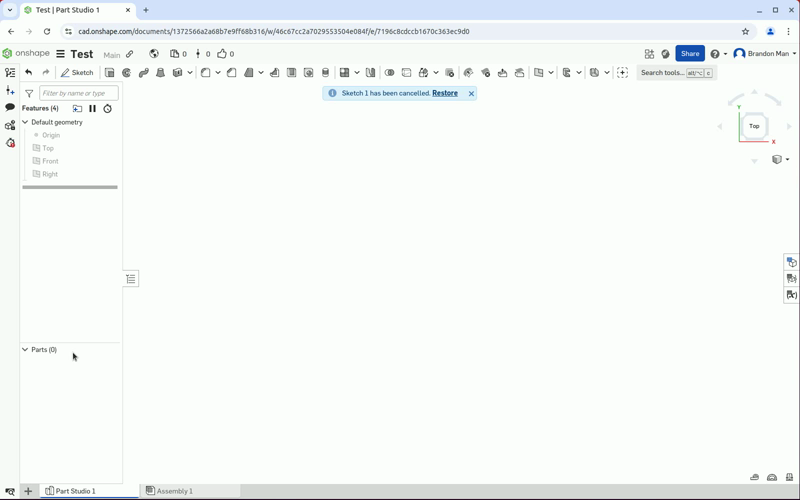
key_down(shift)
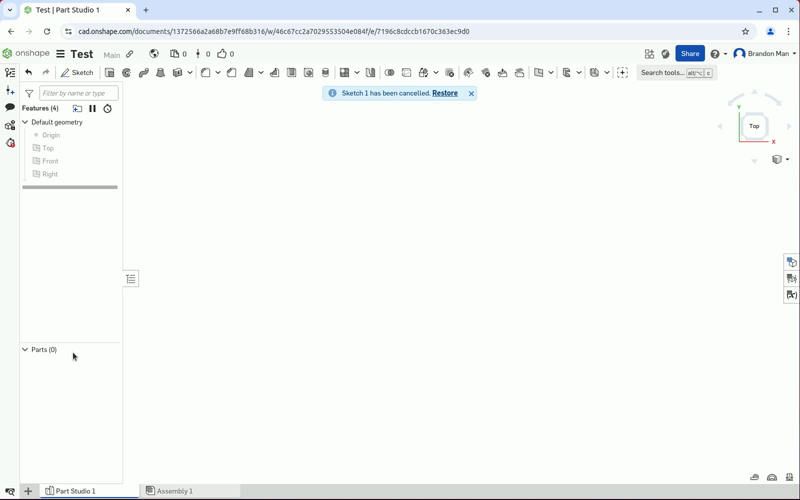
key(up)
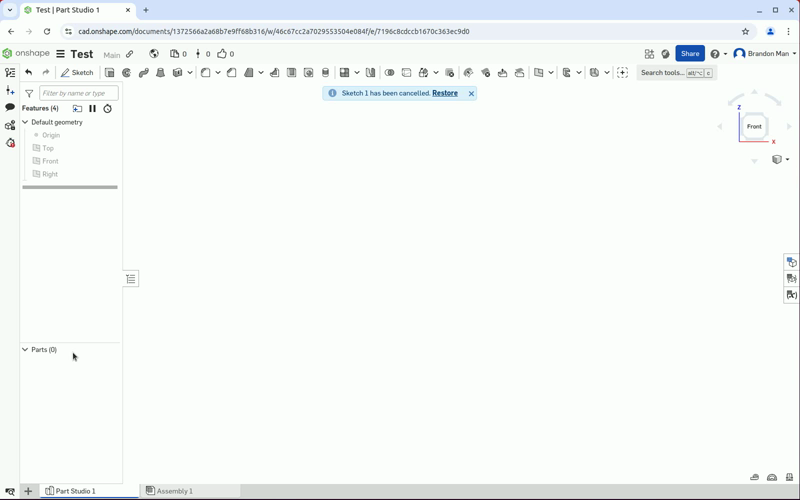
key_up(shift)
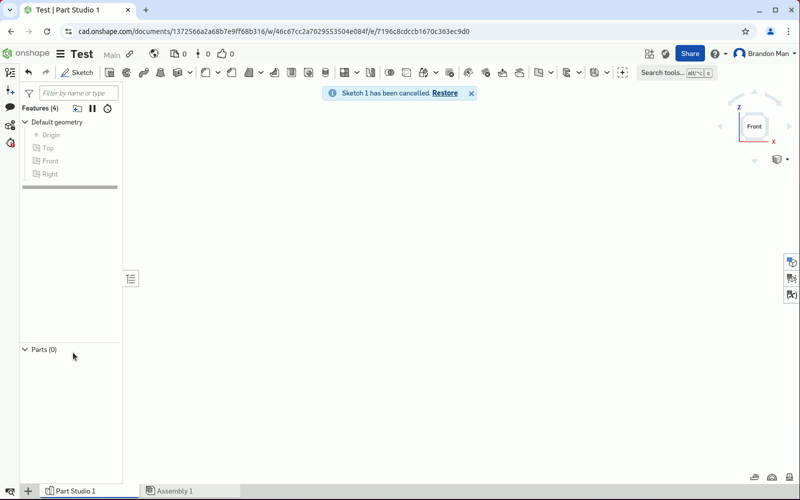
key(space)
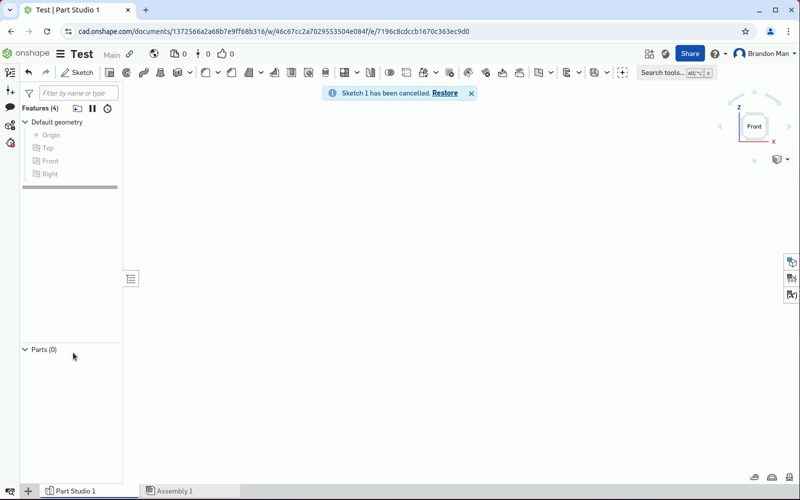
key_down(shift)
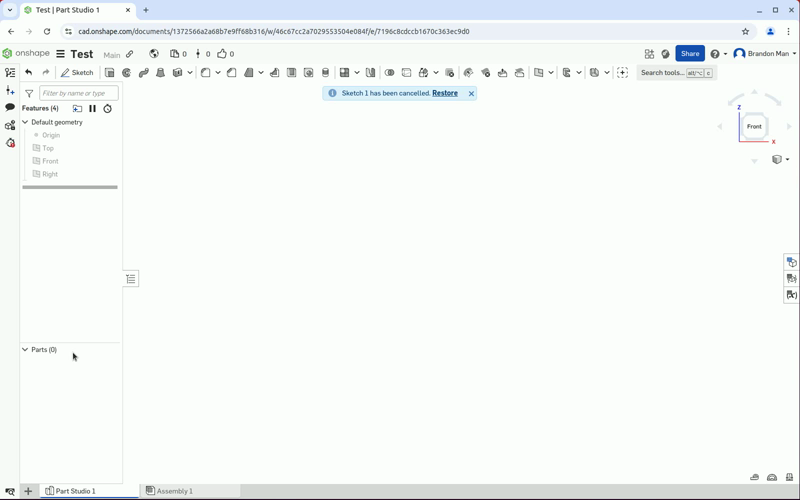
key(left)
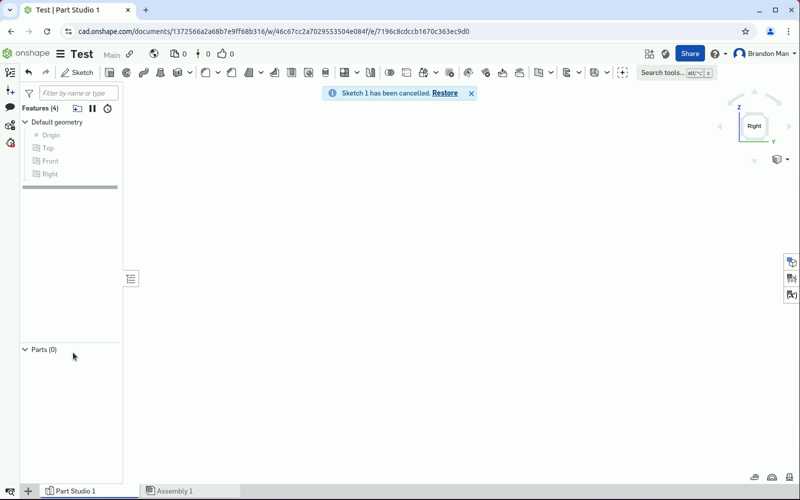
key_up(shift)
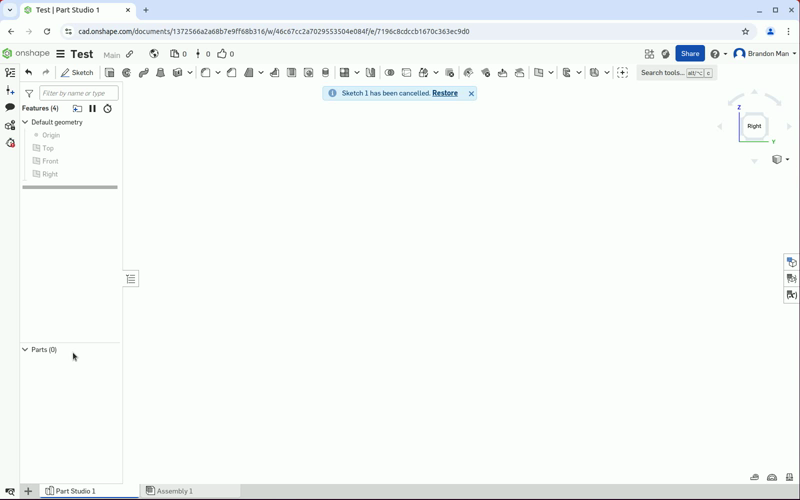
mouse_move(73, 352)
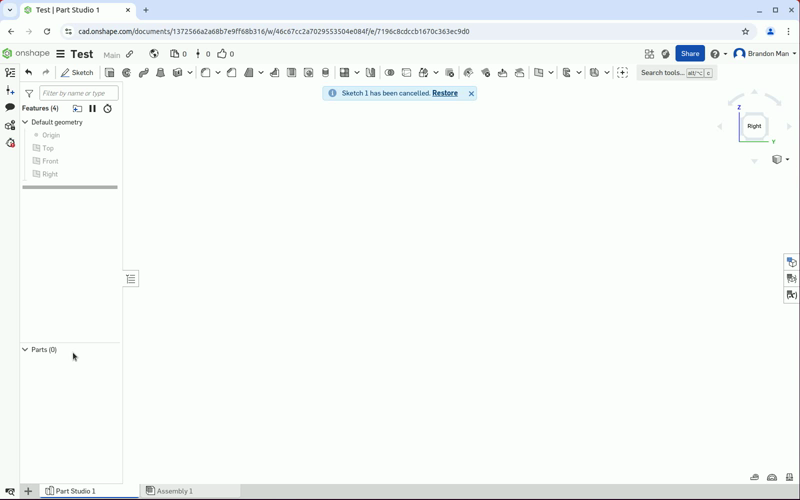
key(shift+y)
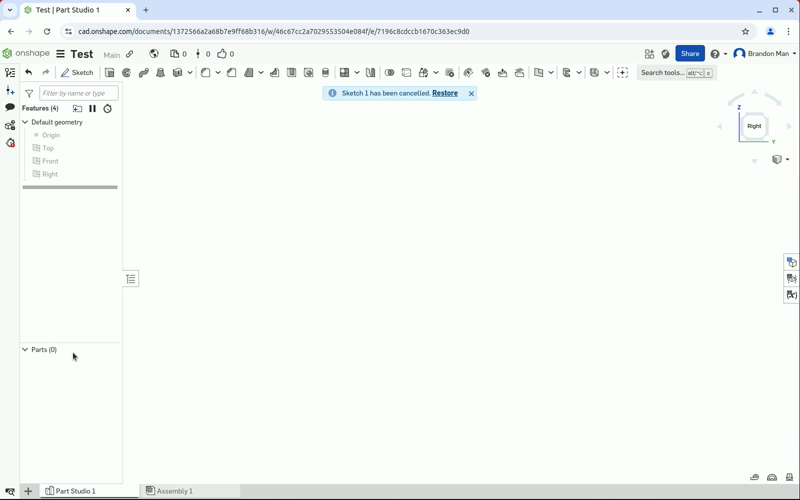
key(shift+s)
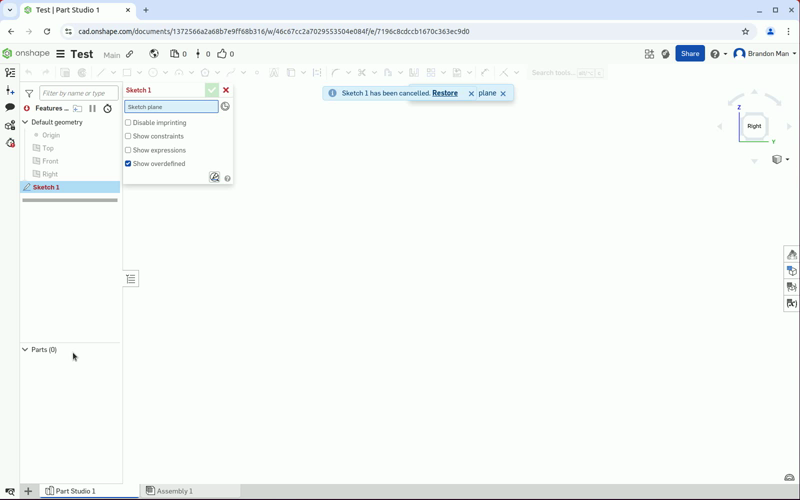
mouse_move(73, 176)
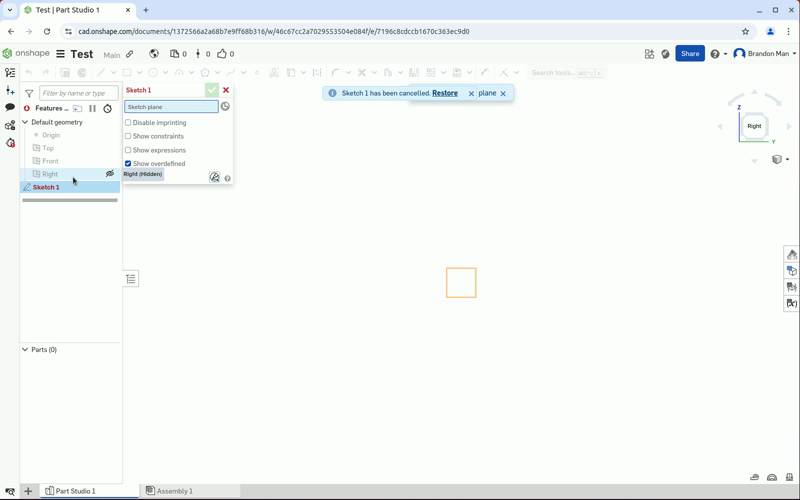
click(73, 176)
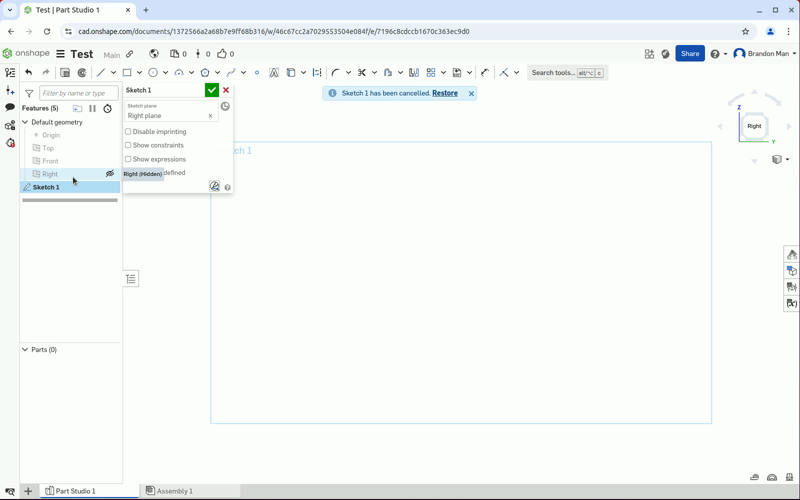
mouse_move(73, 352)
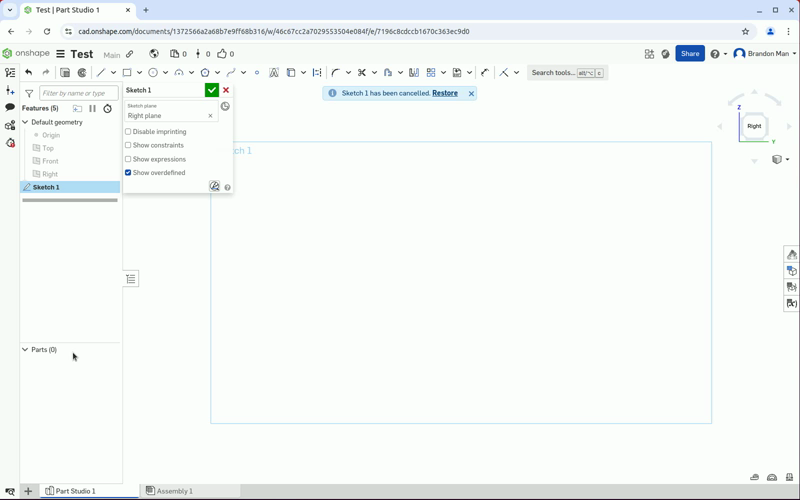
key(y)
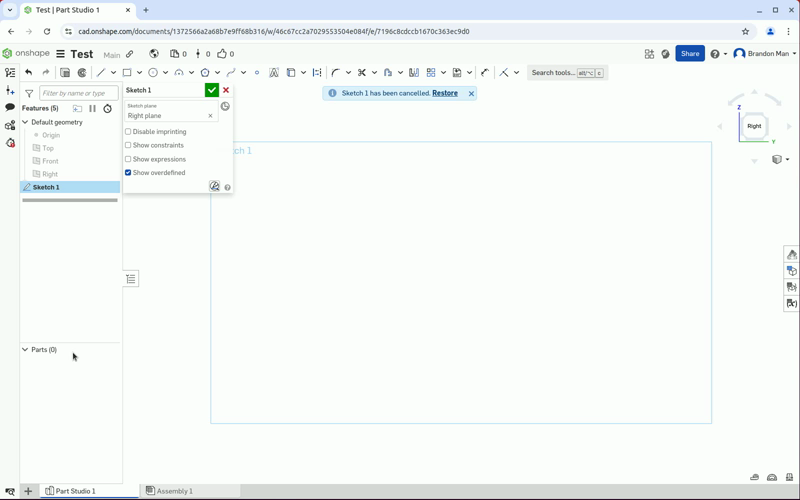
key(l)
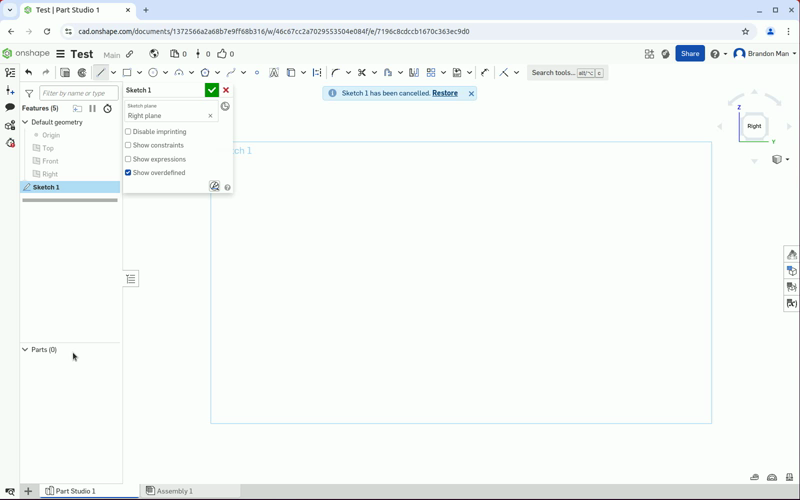
key_down(shift)
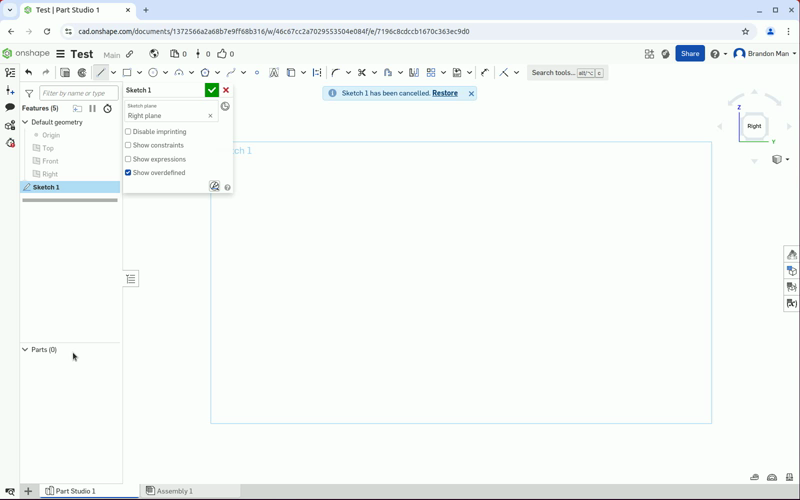
mouse_move(348, 272)
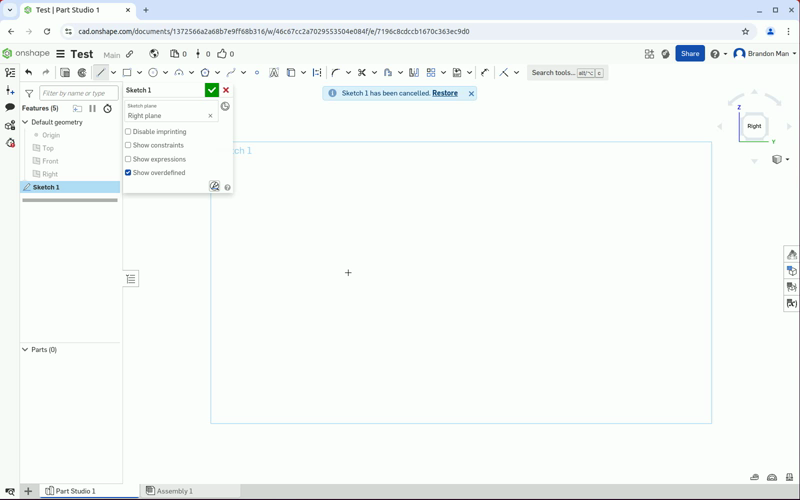
click(348, 272)
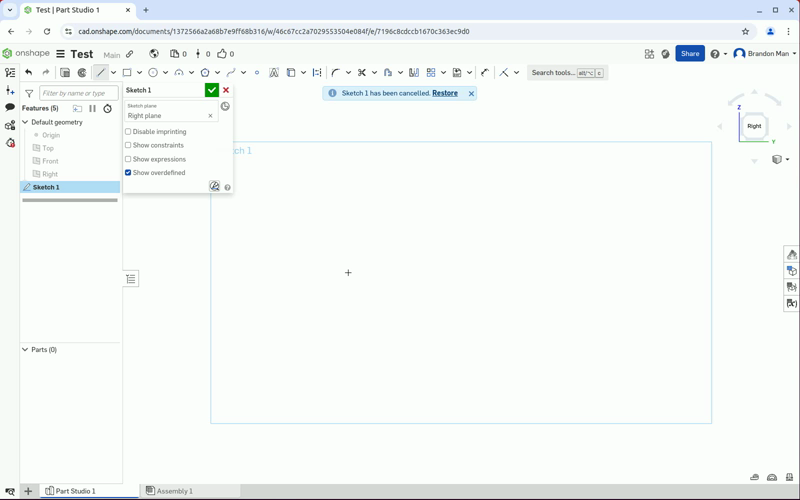
key_up(shift)
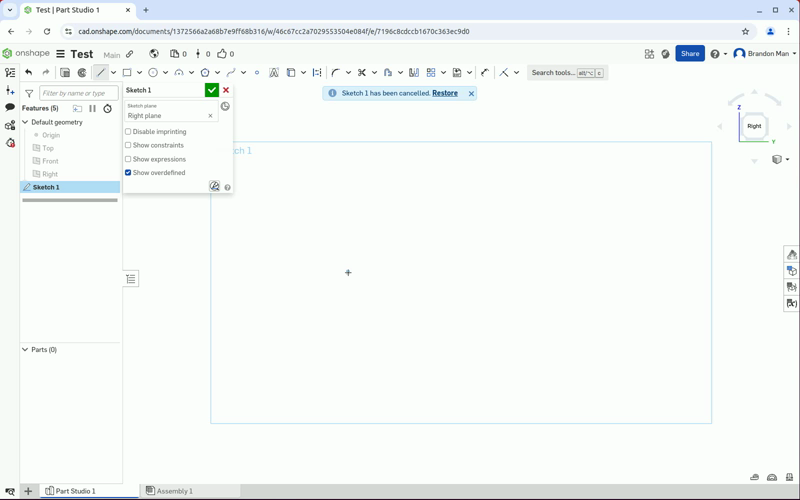
key_down(shift)
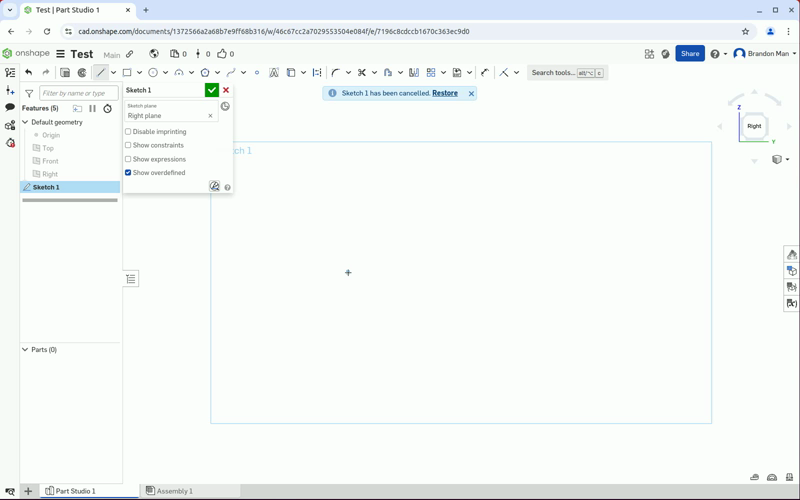
mouse_move(378, 272)
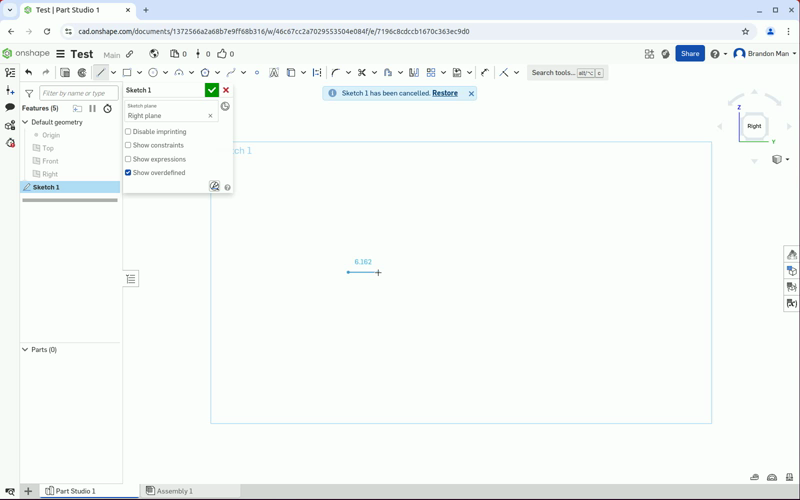
mouse_move(369, 272)
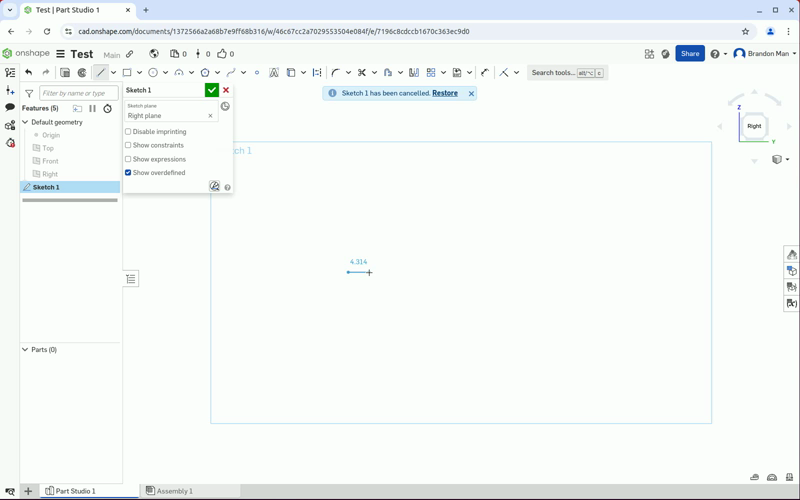
click(369, 272)
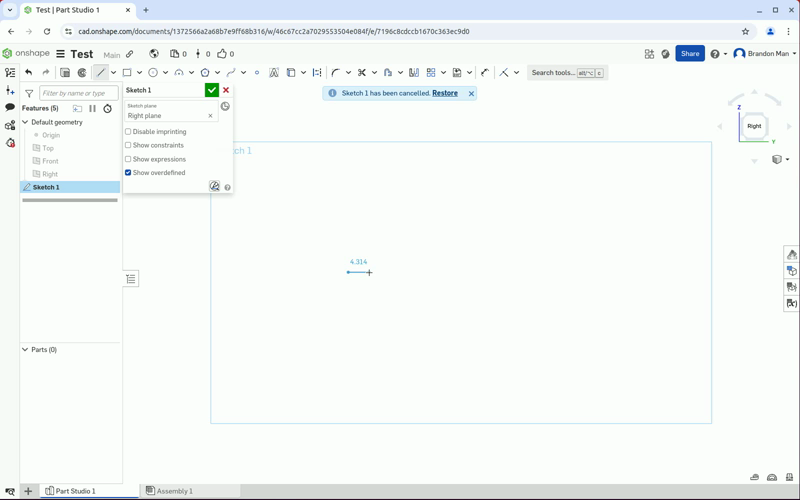
key_up(shift)
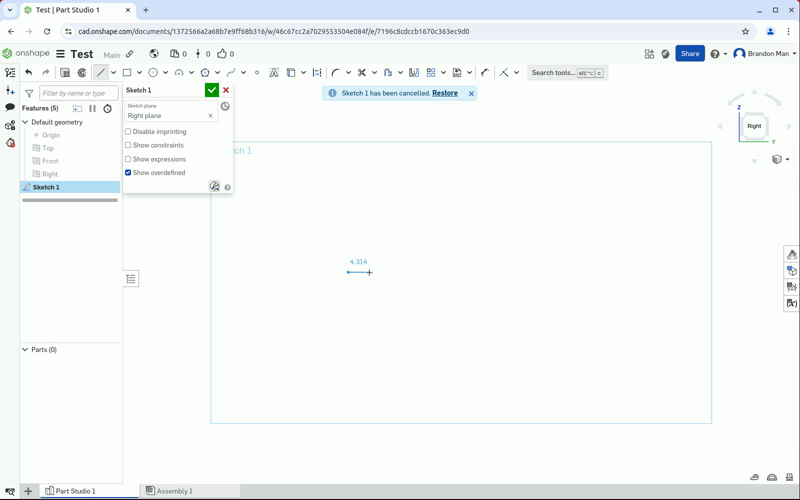
key_down(shift)
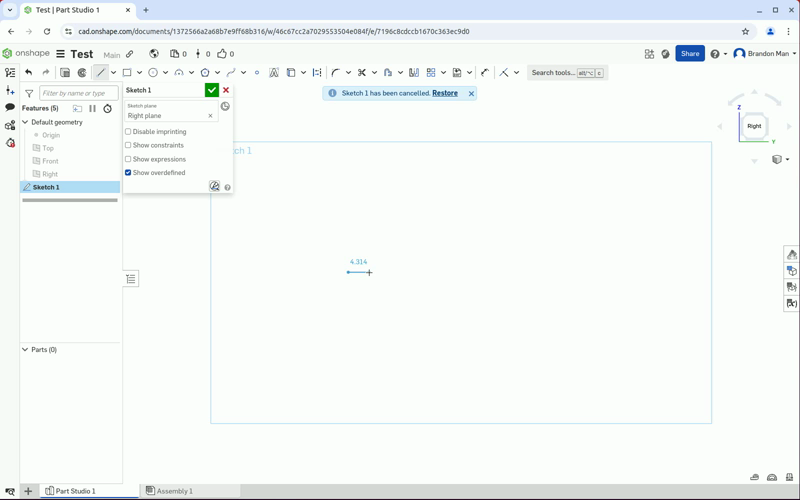
mouse_move(399, 272)
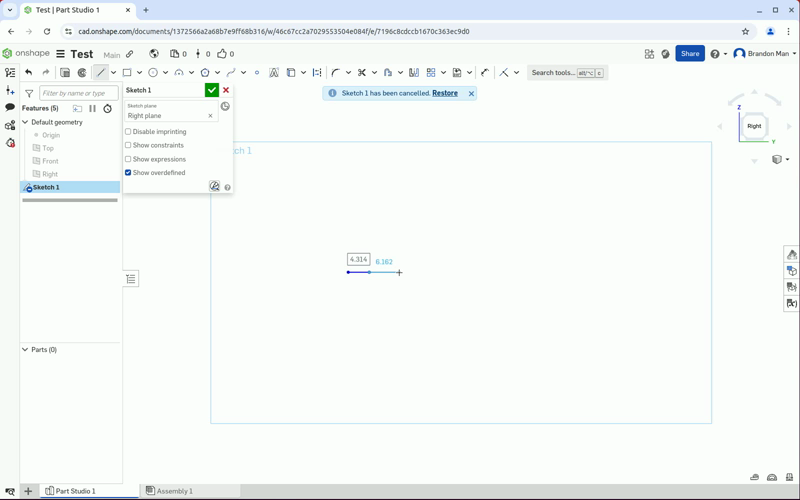
mouse_move(369, 268)
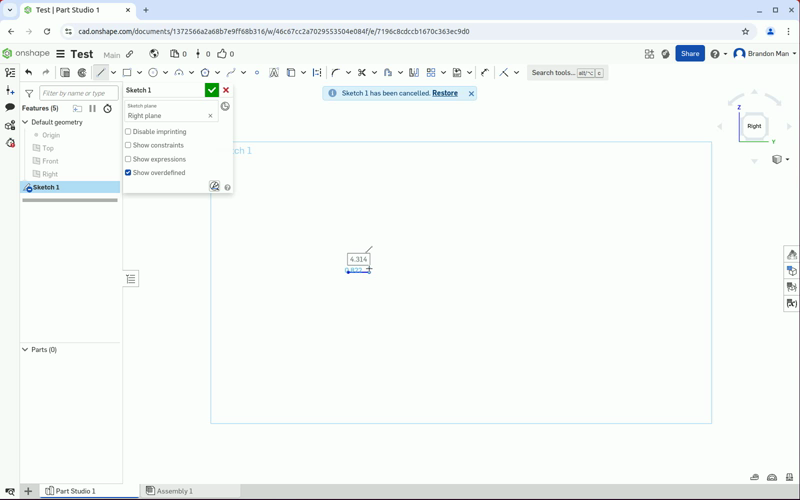
scroll(6)
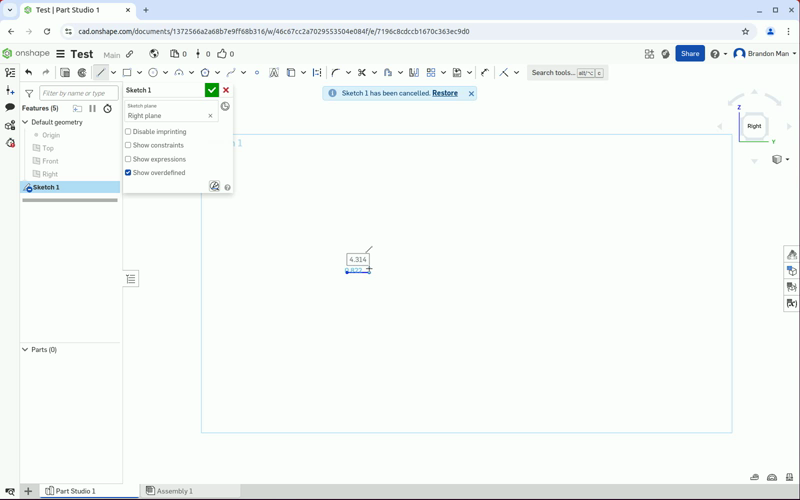
scroll(6)
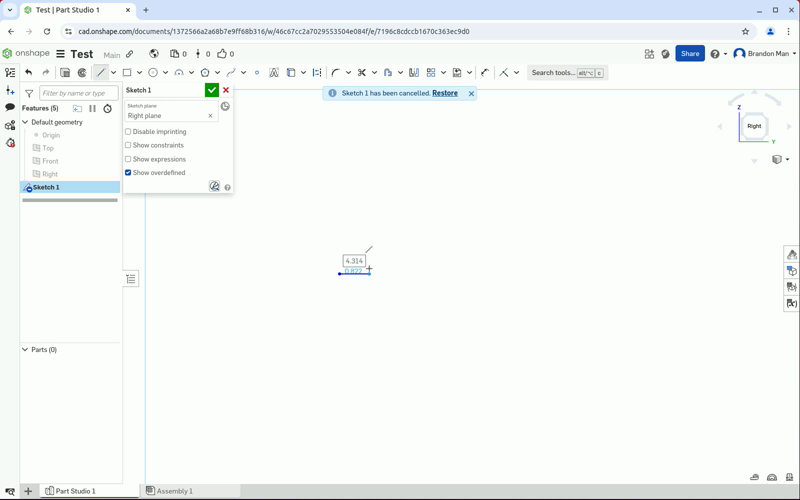
scroll(6)
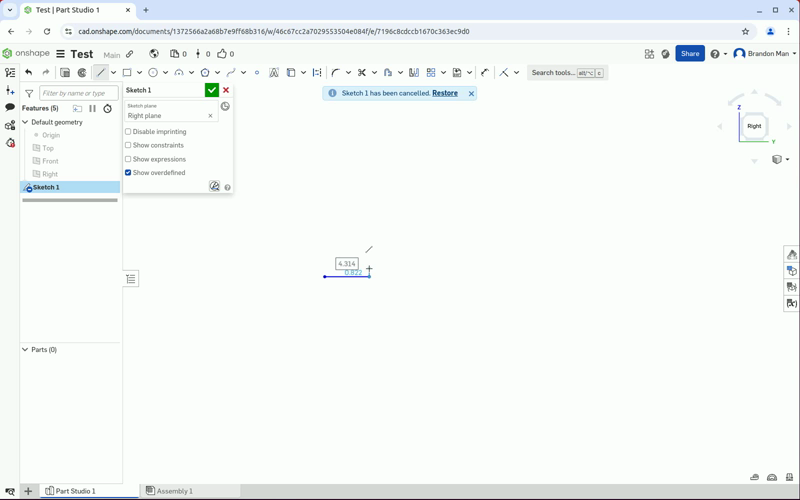
scroll(6)
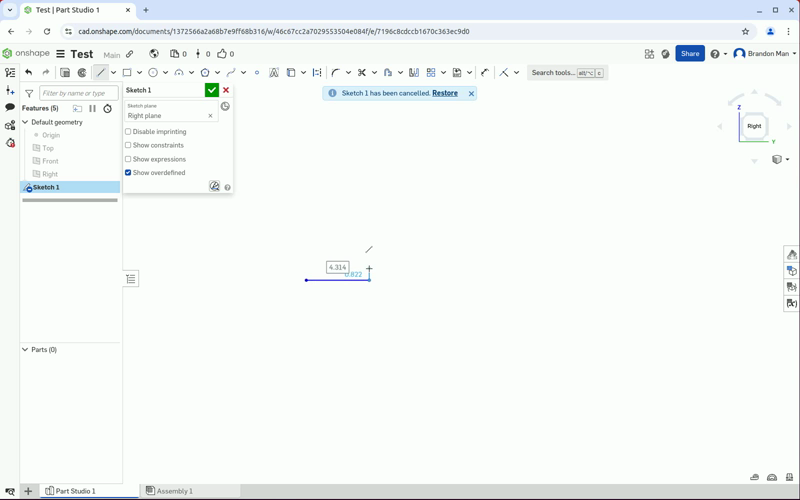
scroll(6)
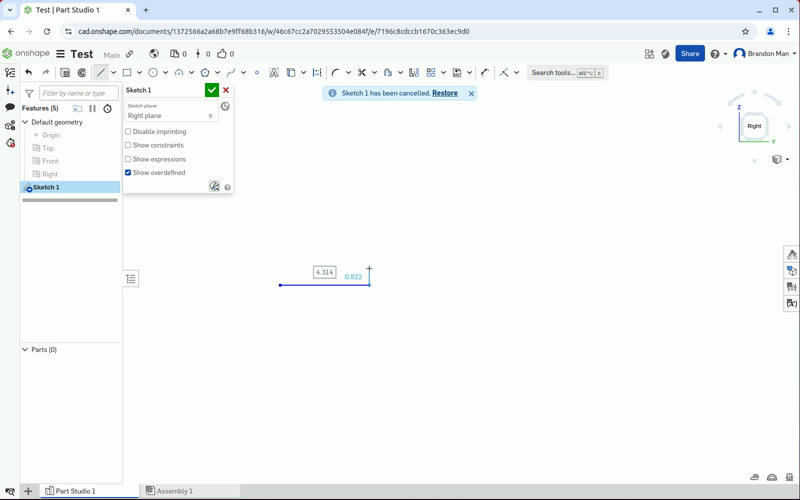
scroll(6)
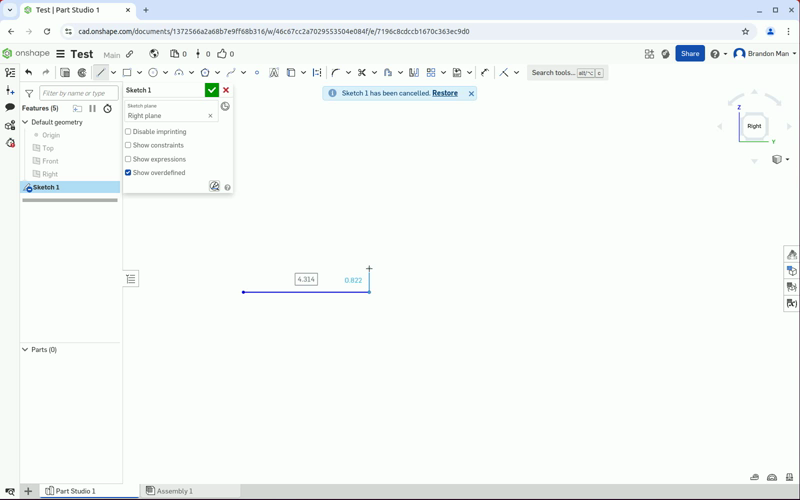
scroll(6)
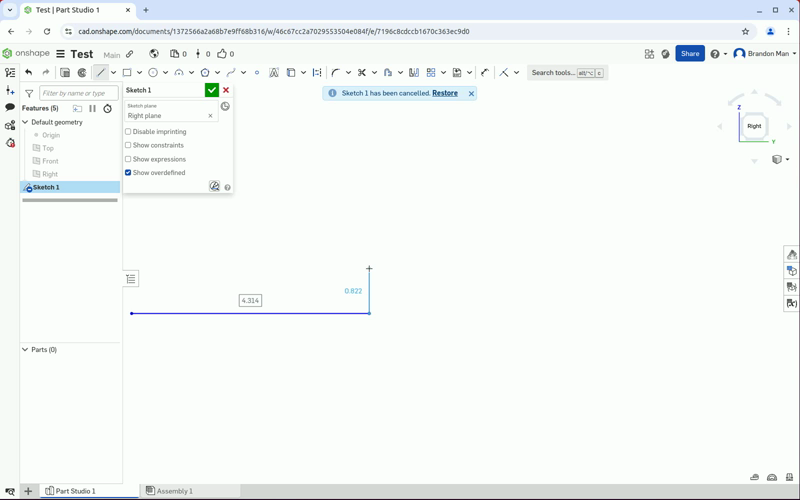
click(369, 268)
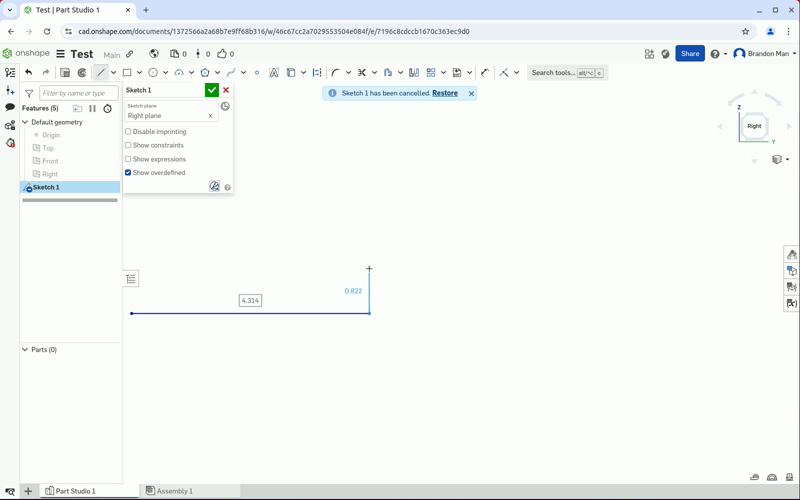
scroll(-6)
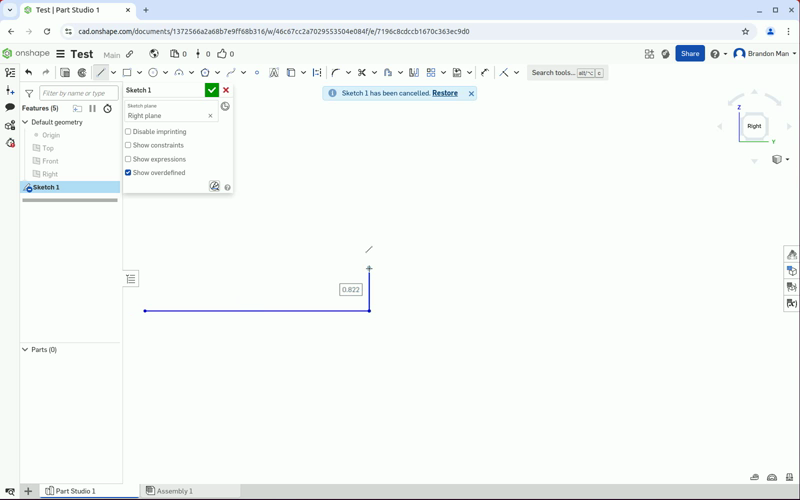
scroll(-6)
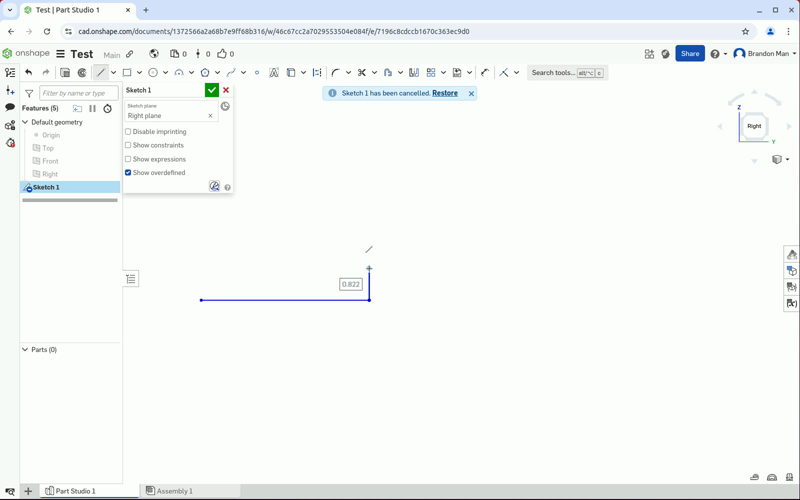
scroll(-6)
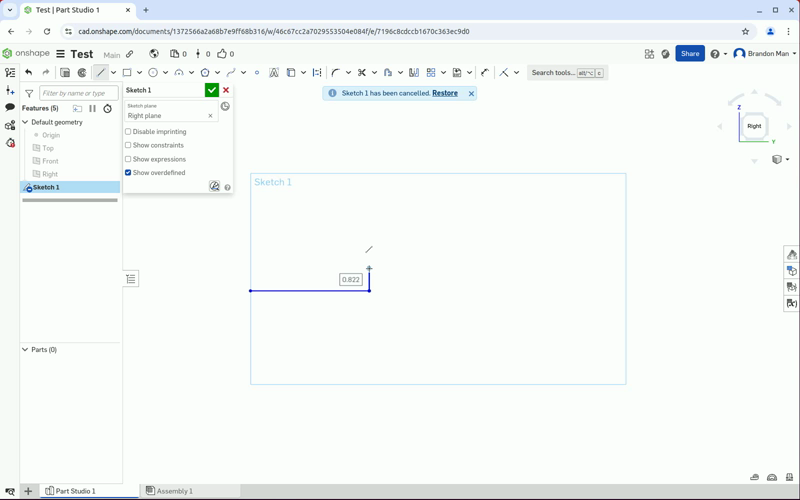
scroll(-6)
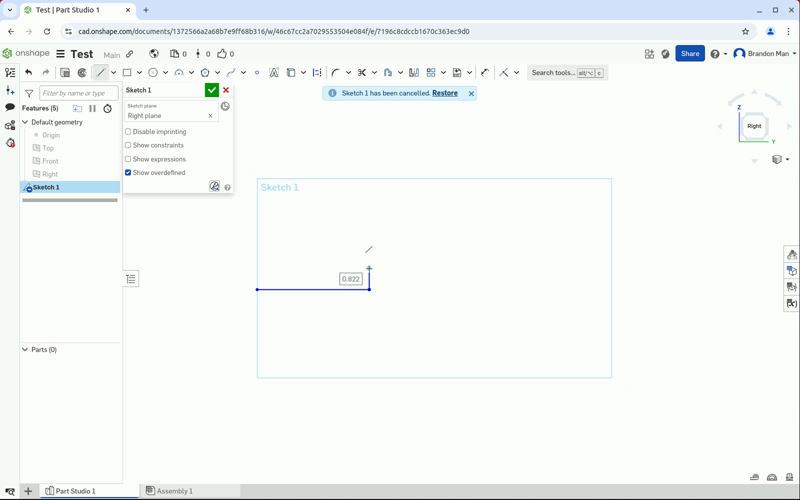
scroll(-6)
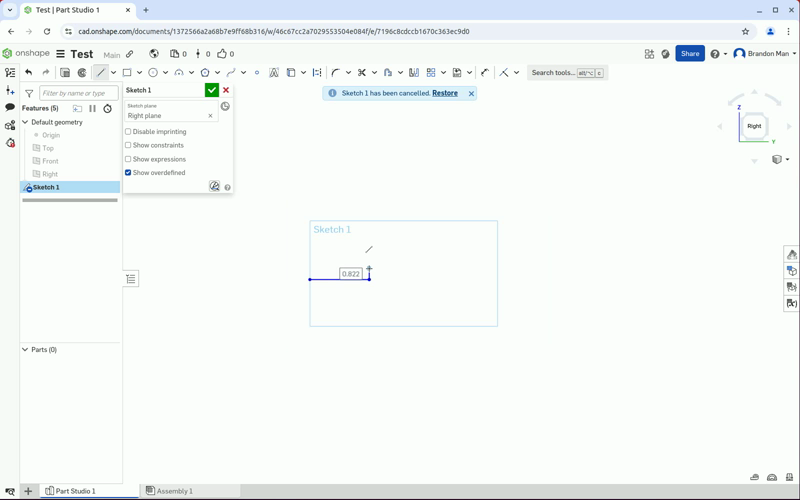
scroll(-6)
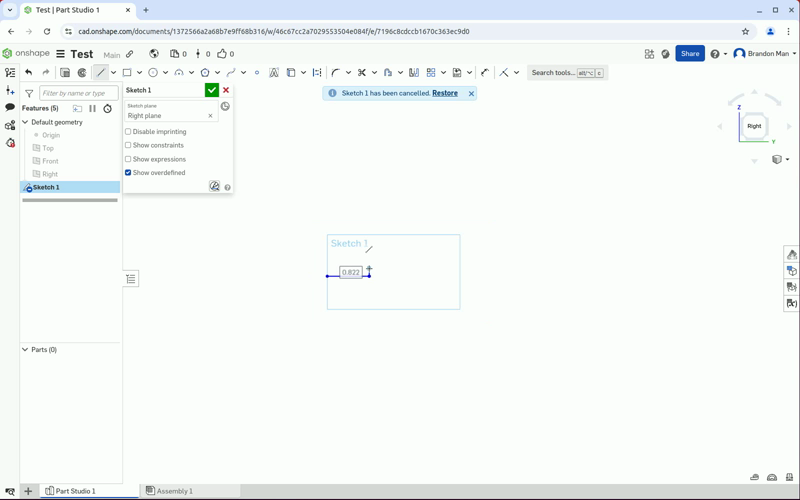
scroll(-6)
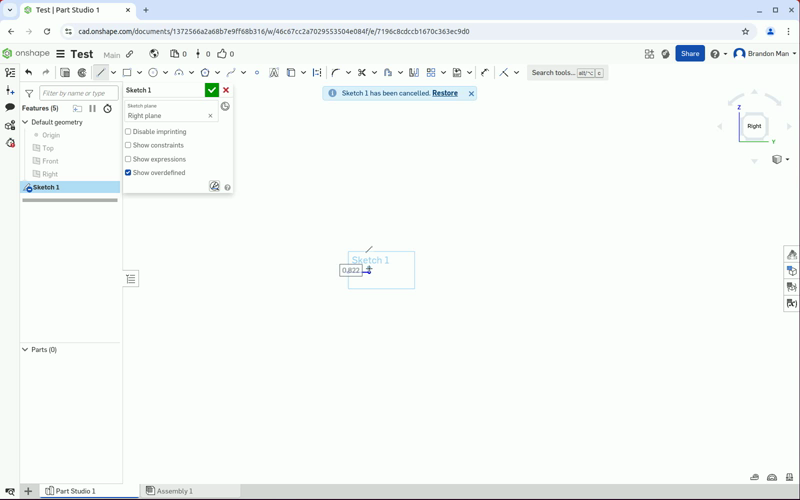
key_up(shift)
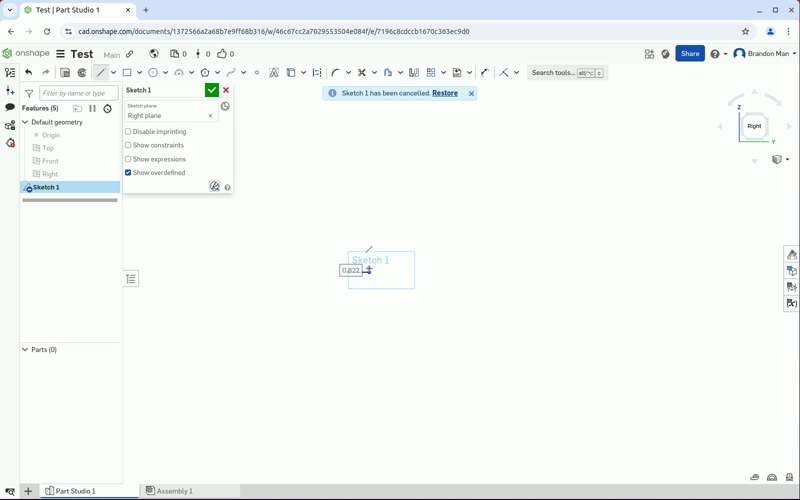
key_down(shift)
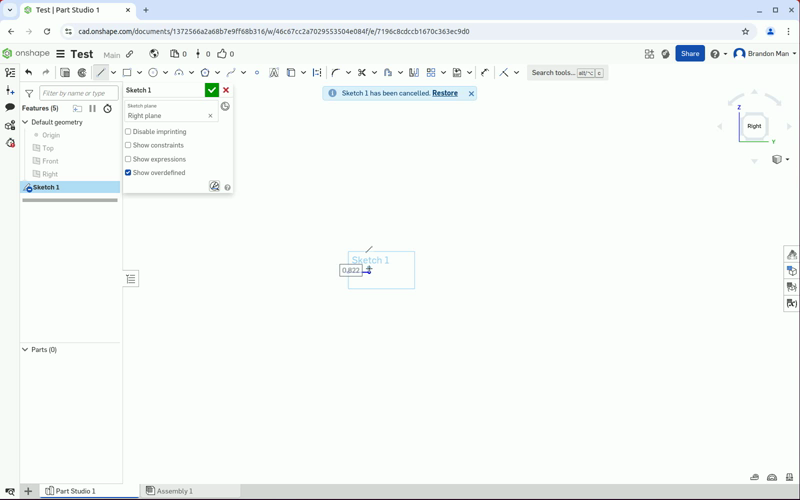
mouse_move(399, 268)
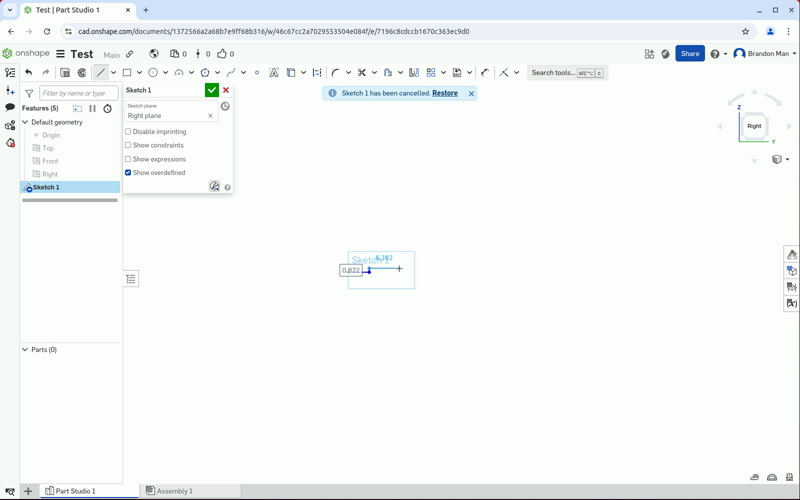
mouse_move(356, 268)
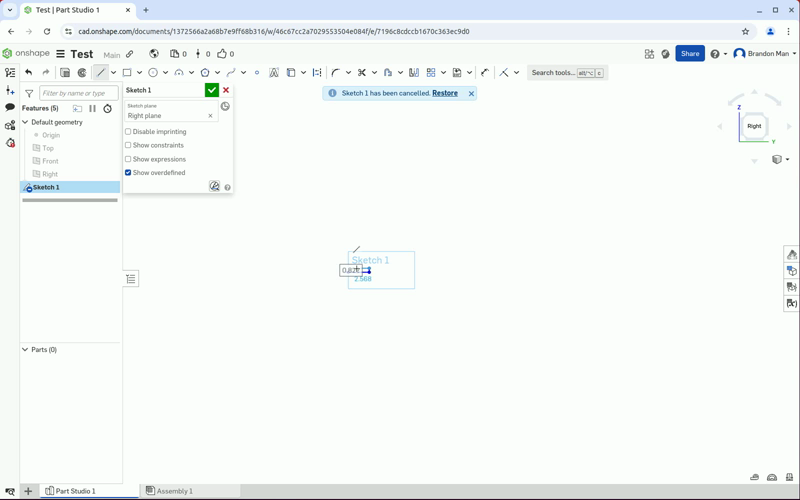
click(356, 268)
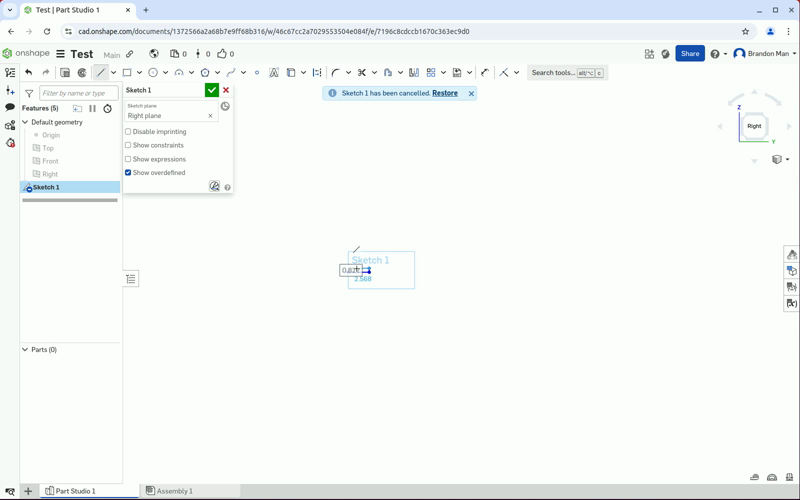
key_up(shift)
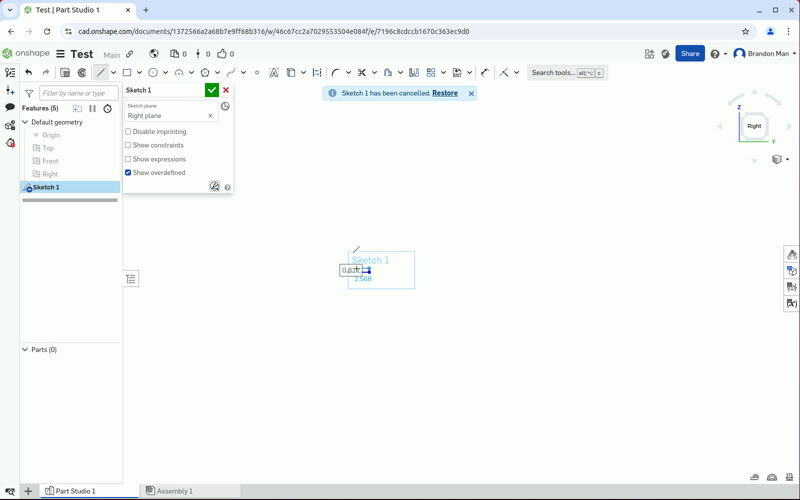
key_down(shift)
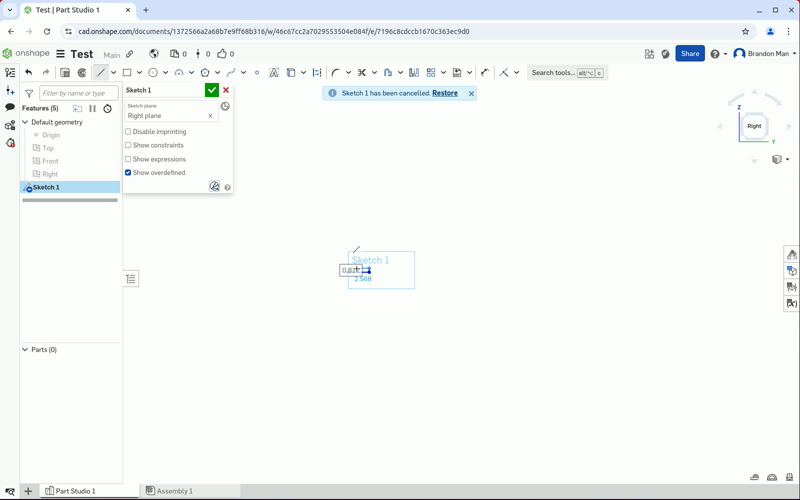
mouse_move(386, 268)
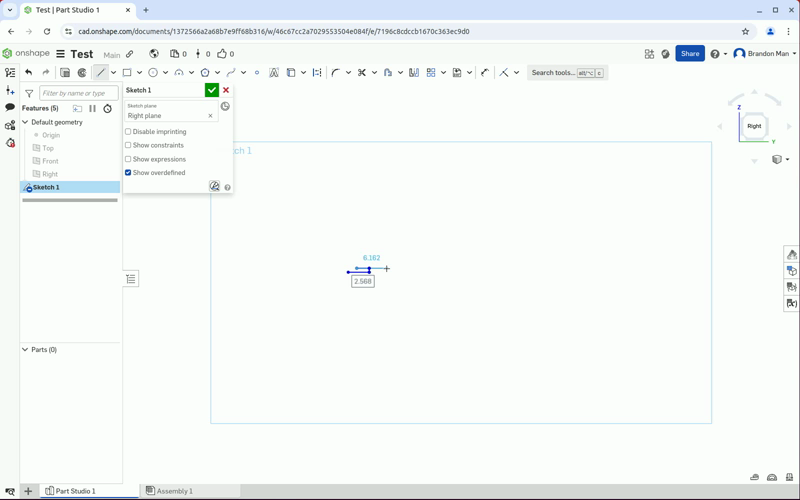
mouse_move(356, 264)
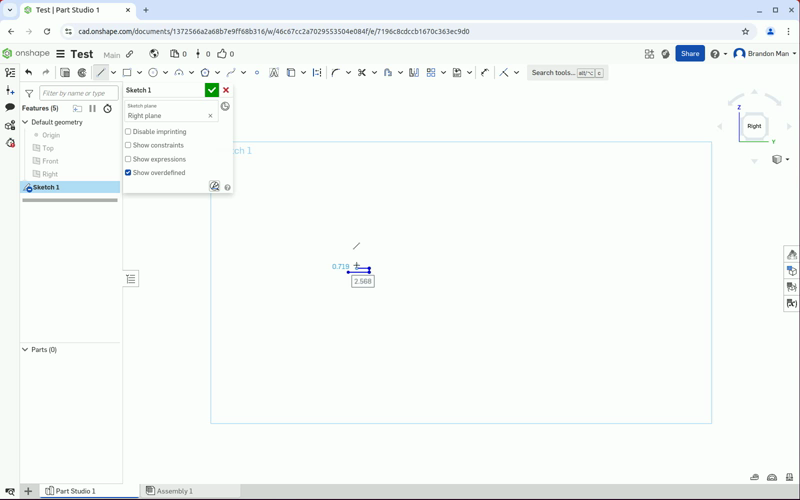
scroll(6)
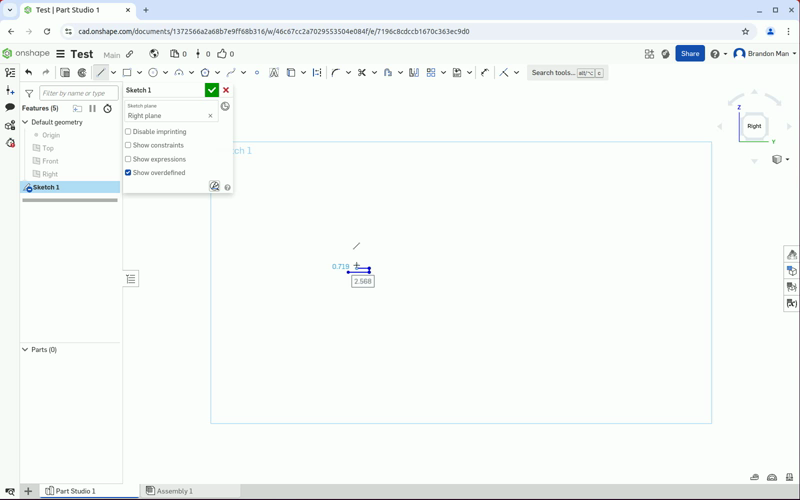
scroll(6)
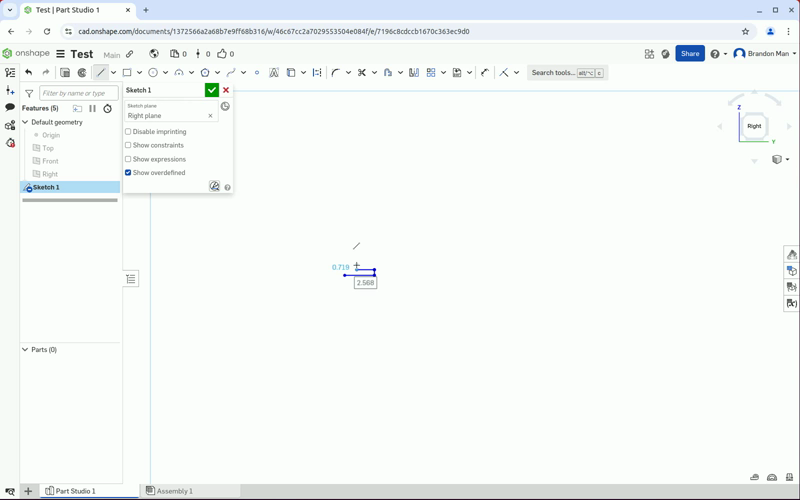
scroll(6)
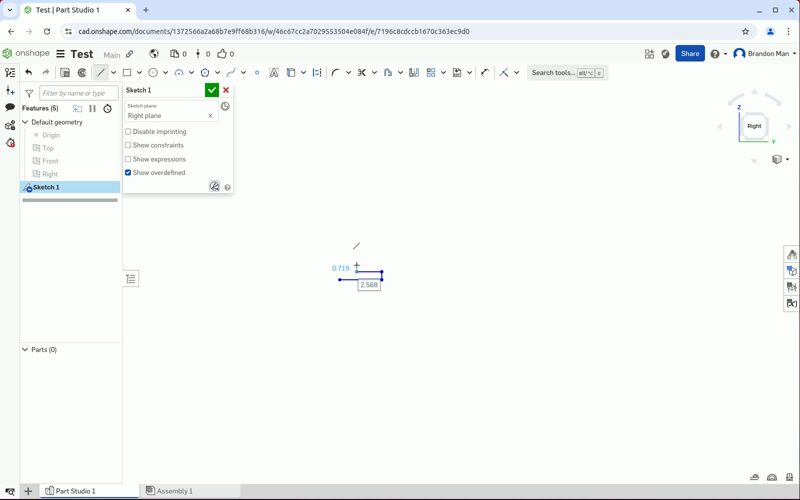
scroll(6)
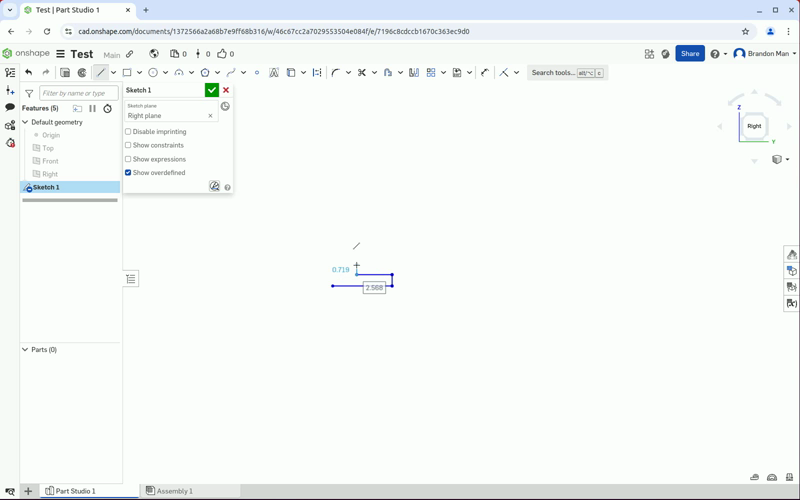
scroll(6)
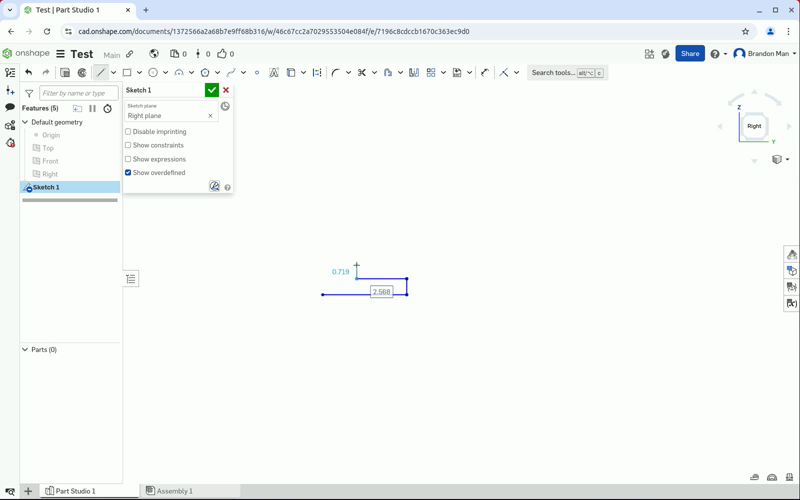
scroll(6)
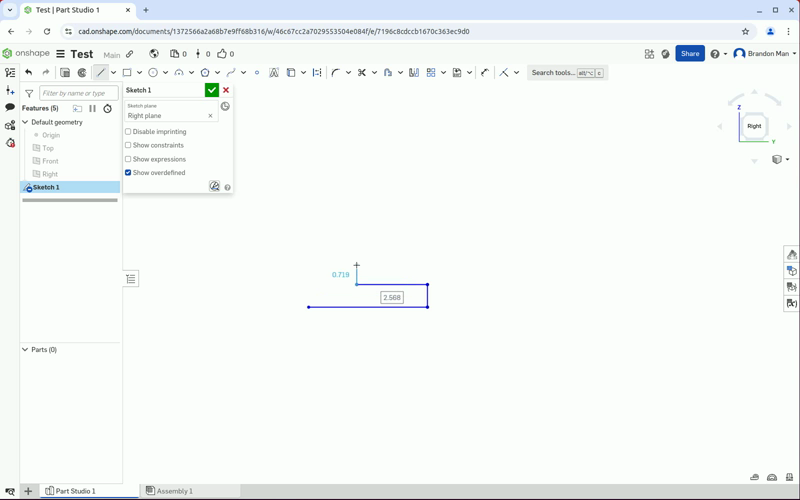
scroll(6)
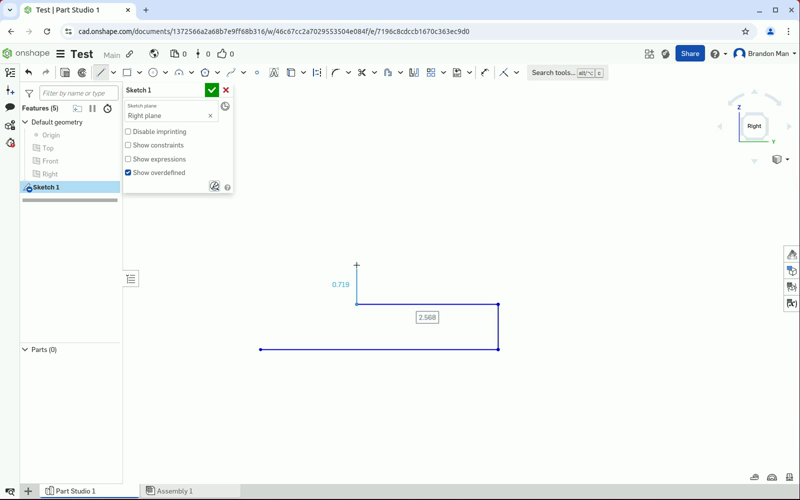
click(356, 264)
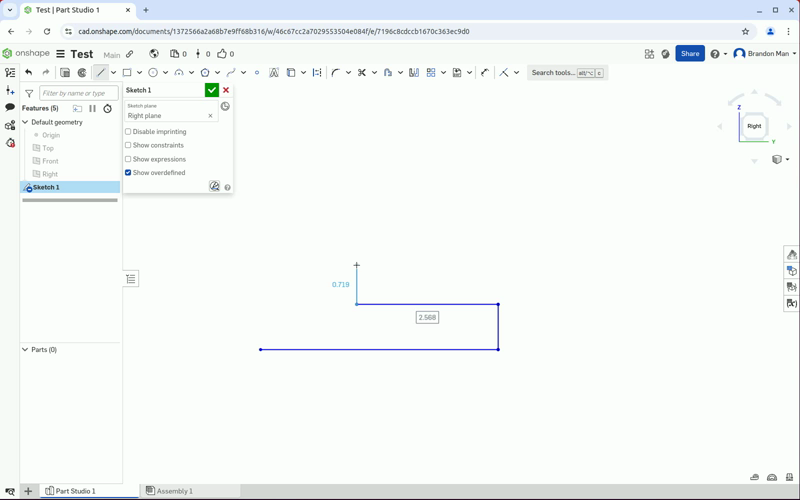
scroll(-6)
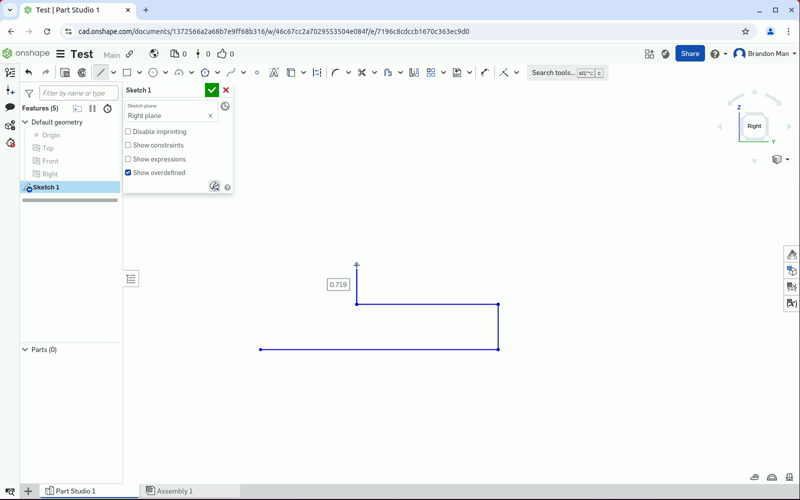
scroll(-6)
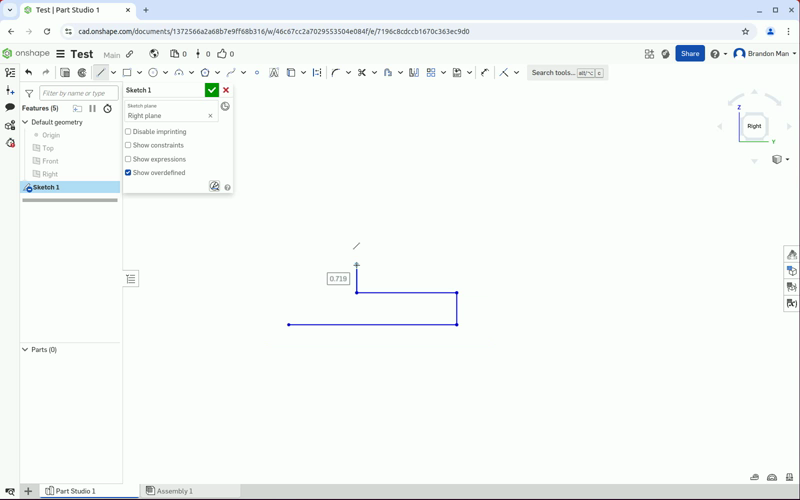
scroll(-6)
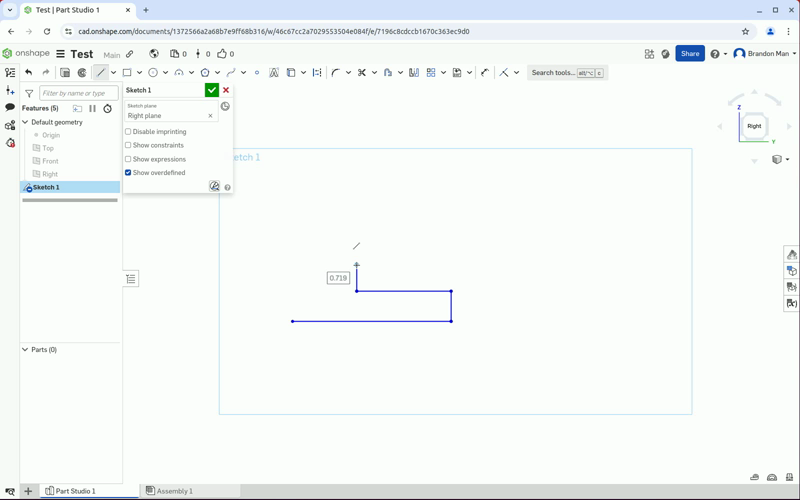
scroll(-6)
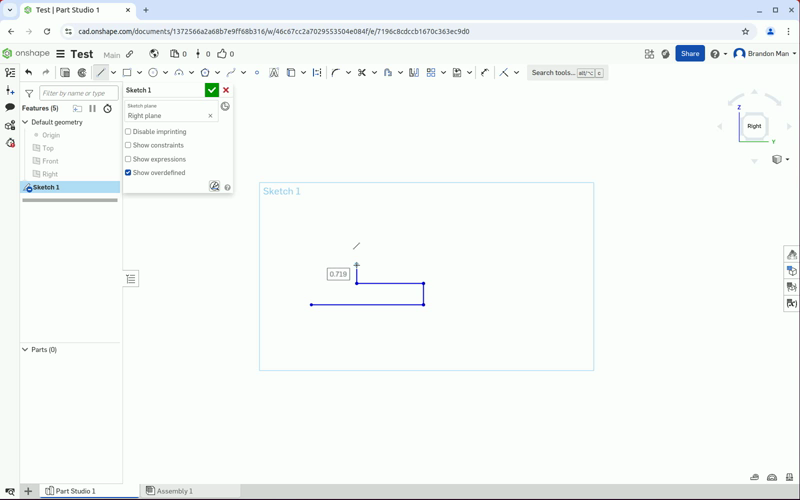
scroll(-6)
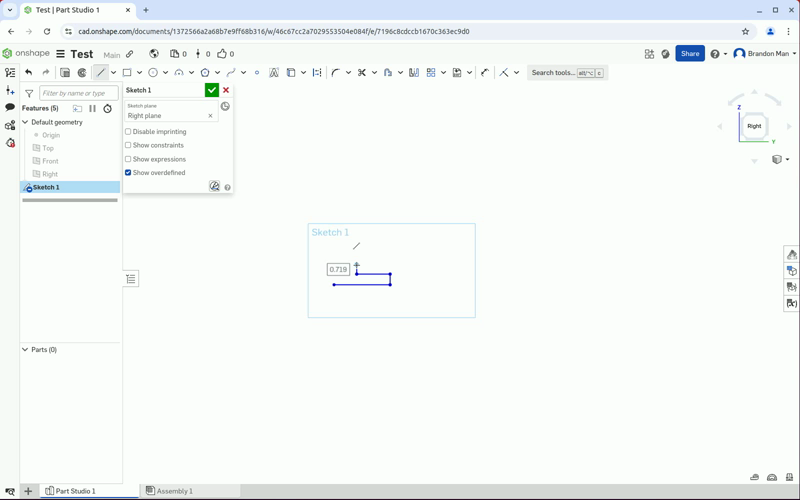
scroll(-6)
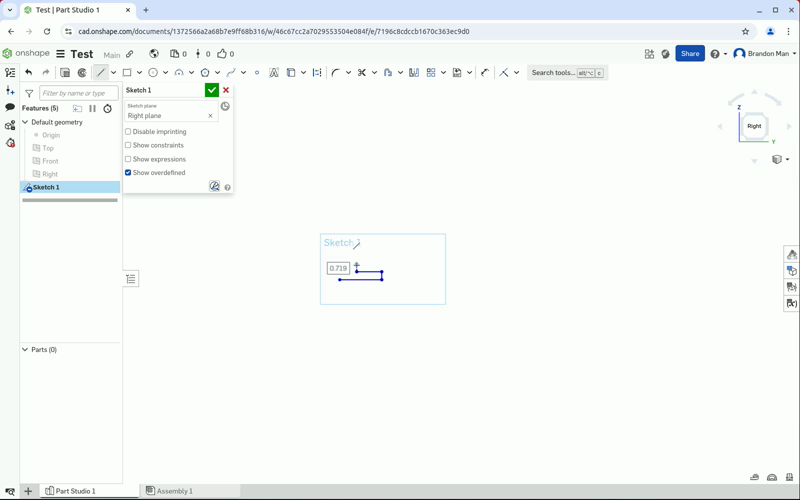
scroll(-6)
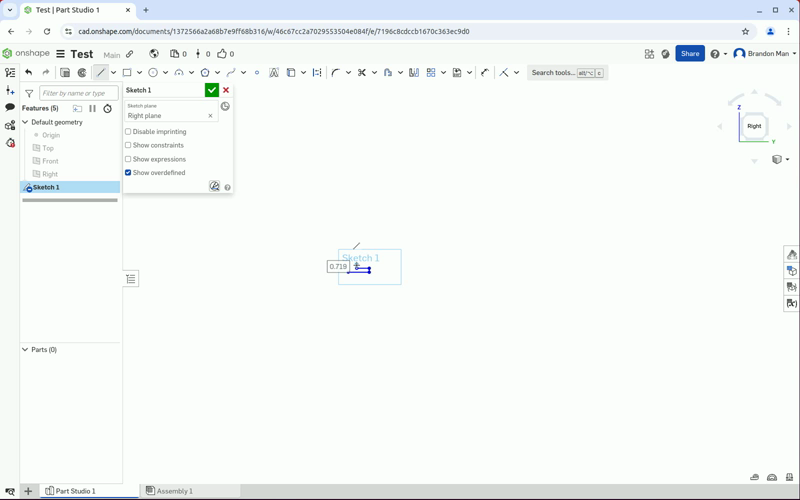
key_up(shift)
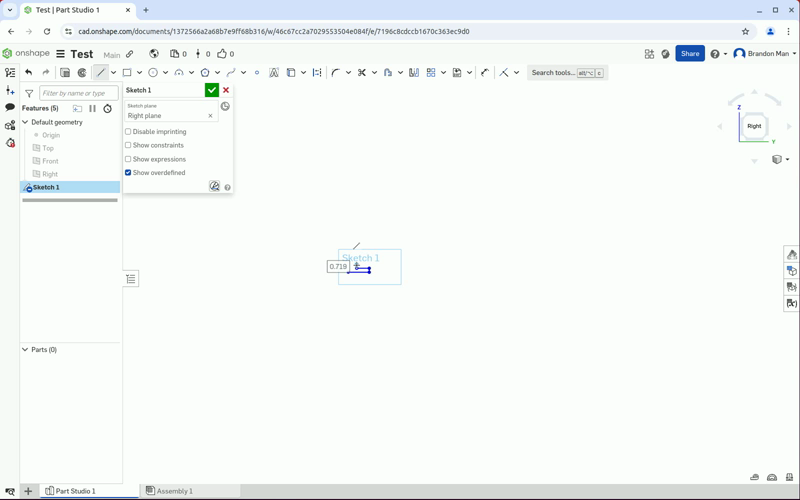
key_down(shift)
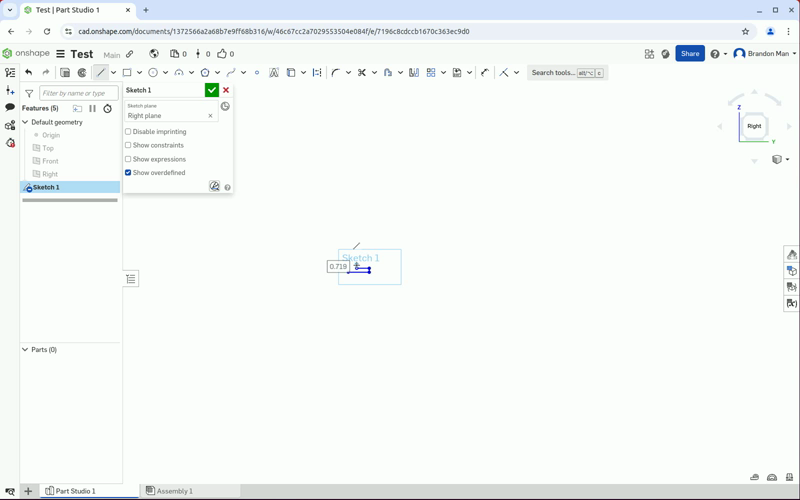
mouse_move(386, 264)
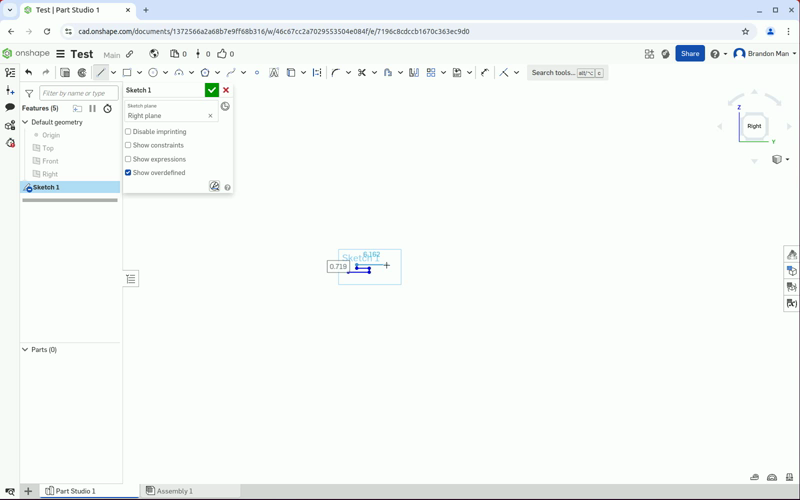
mouse_move(363, 264)
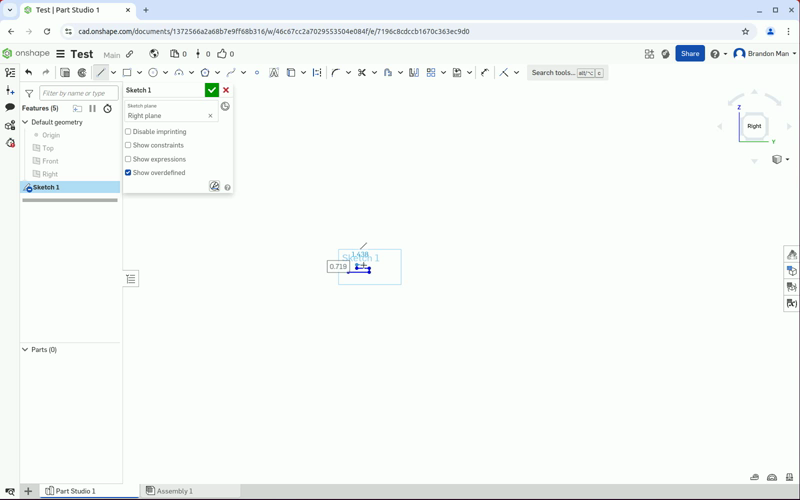
scroll(6)
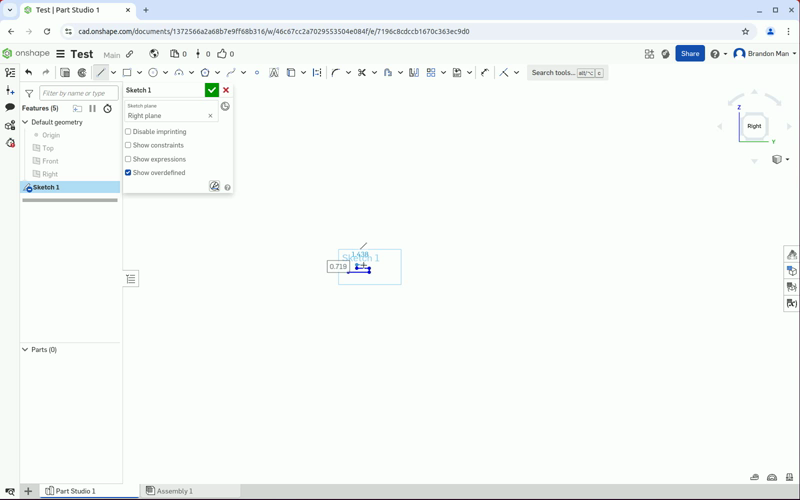
scroll(6)
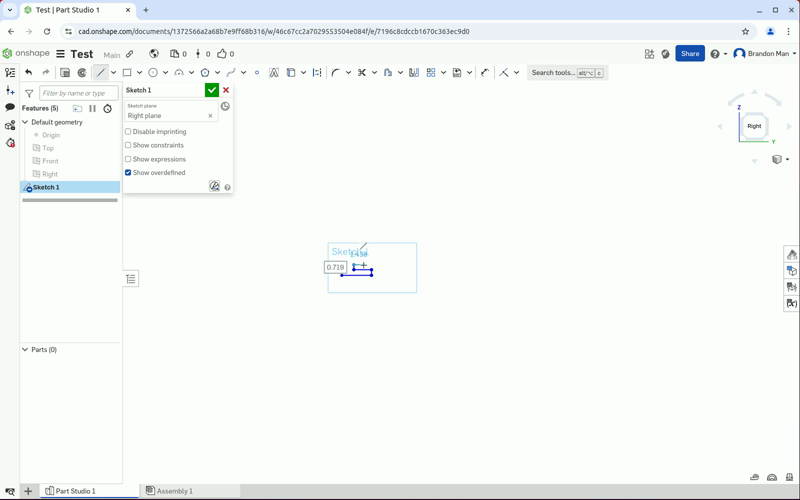
scroll(6)
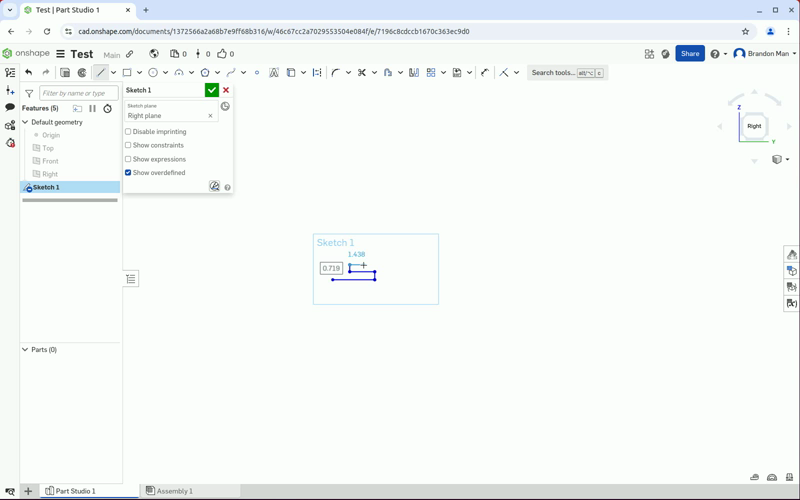
scroll(6)
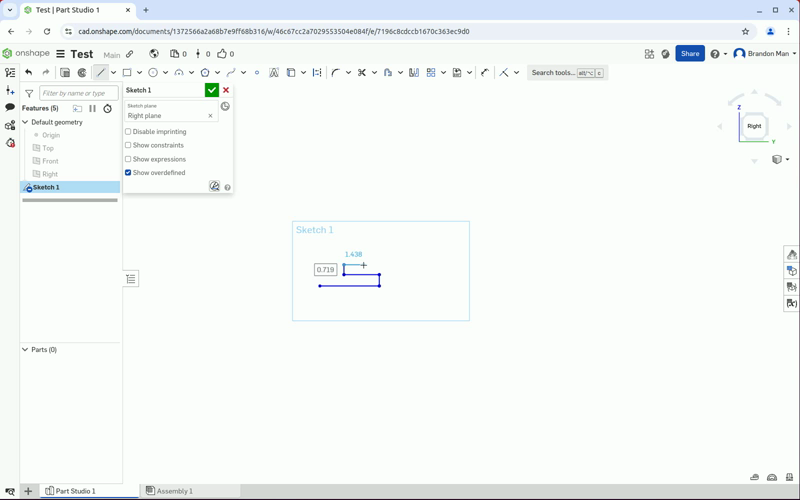
scroll(6)
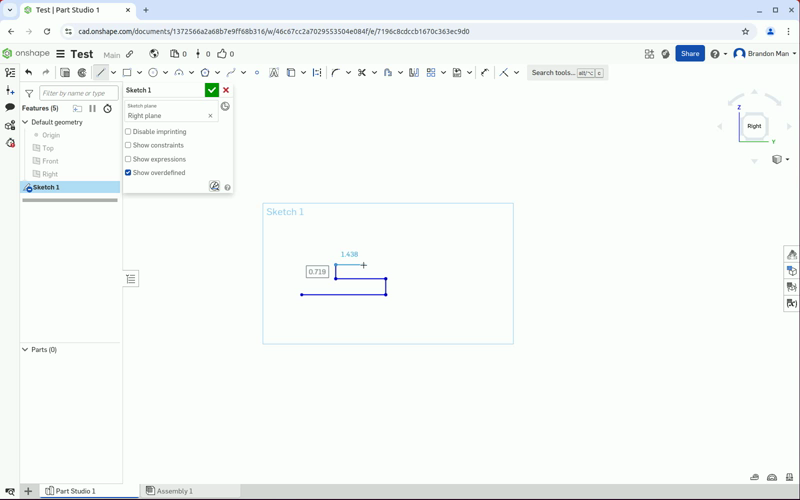
scroll(6)
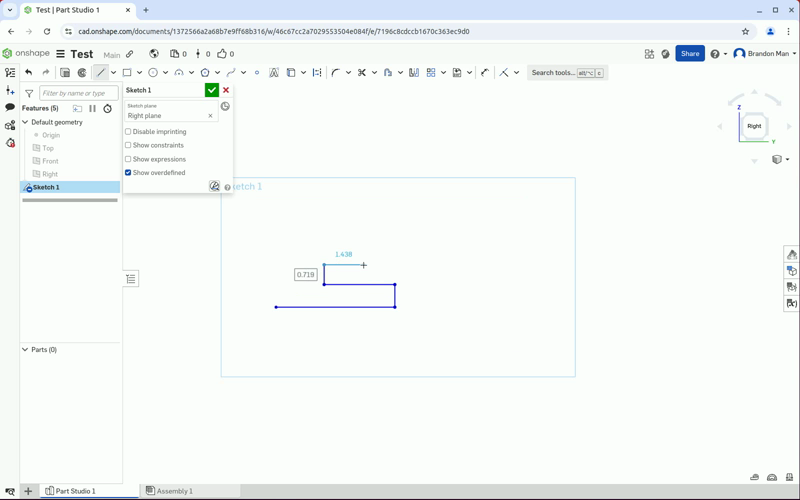
scroll(6)
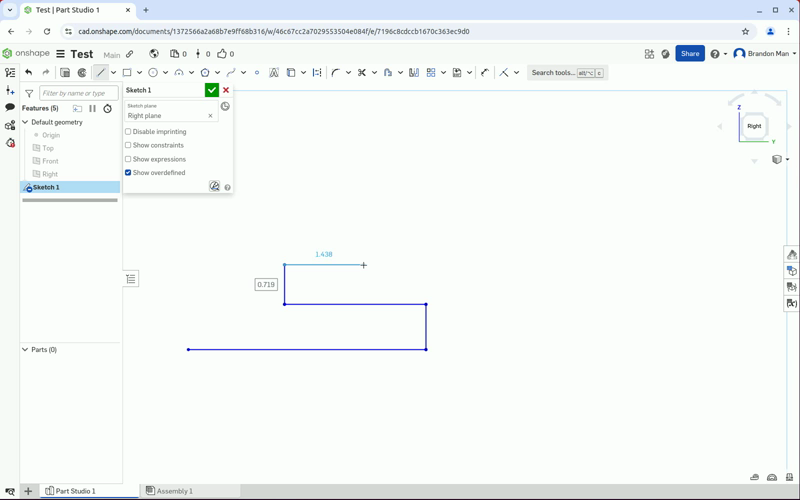
click(363, 264)
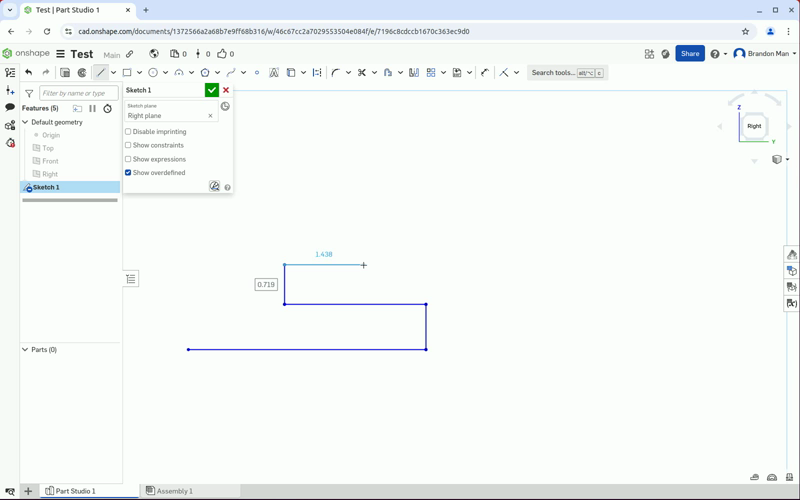
scroll(-6)
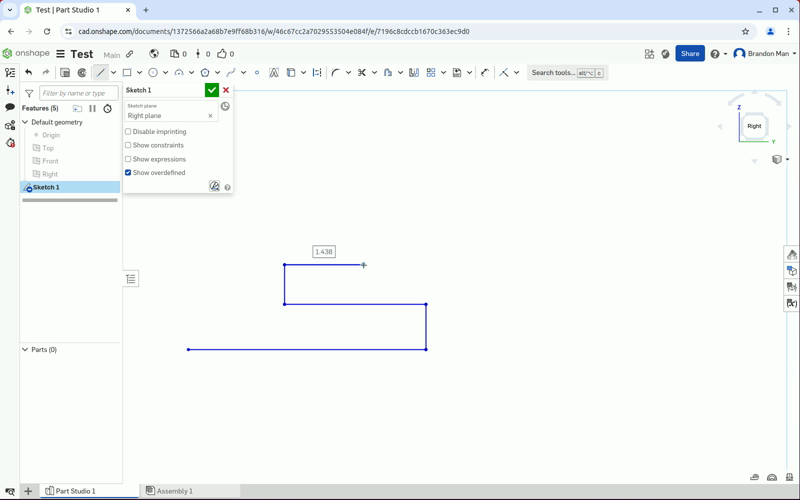
scroll(-6)
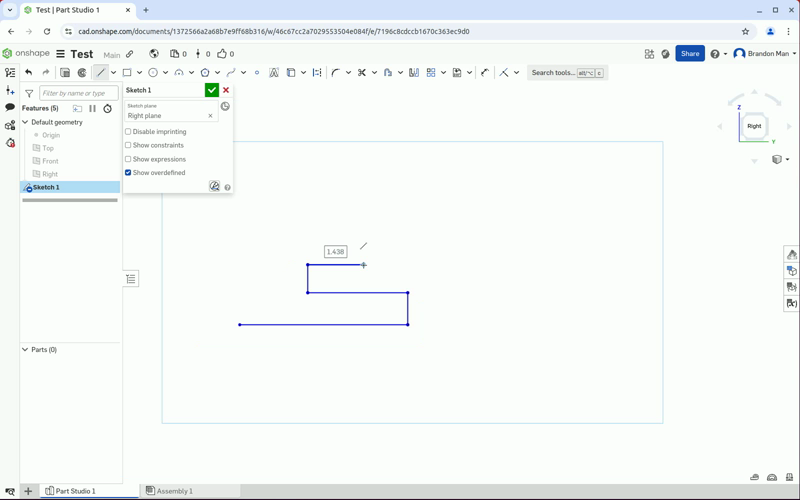
scroll(-6)
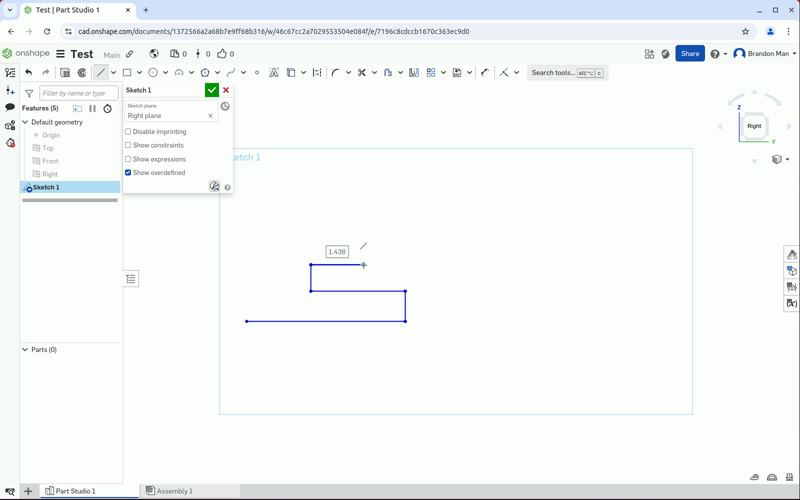
scroll(-6)
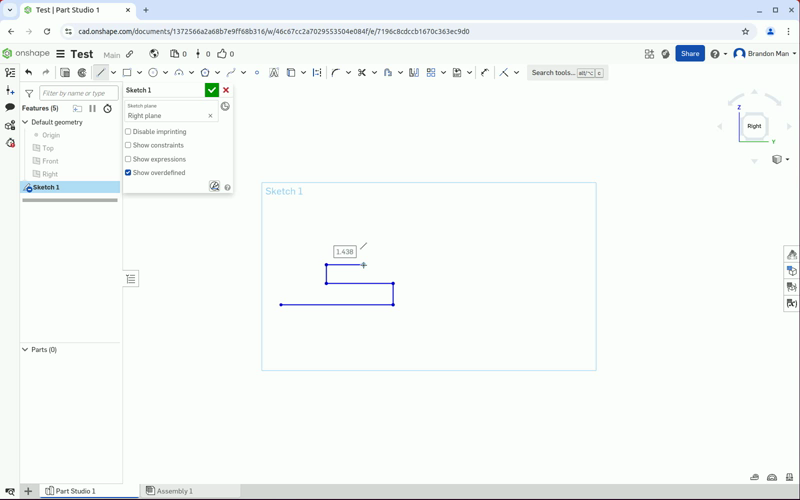
scroll(-6)
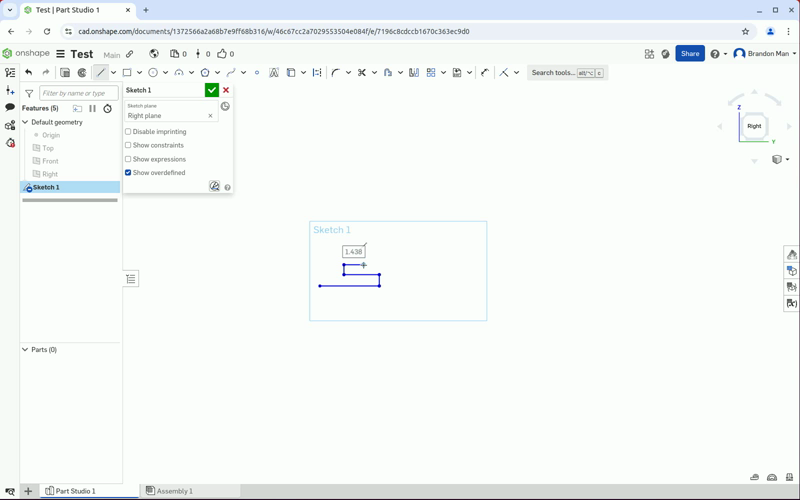
scroll(-6)
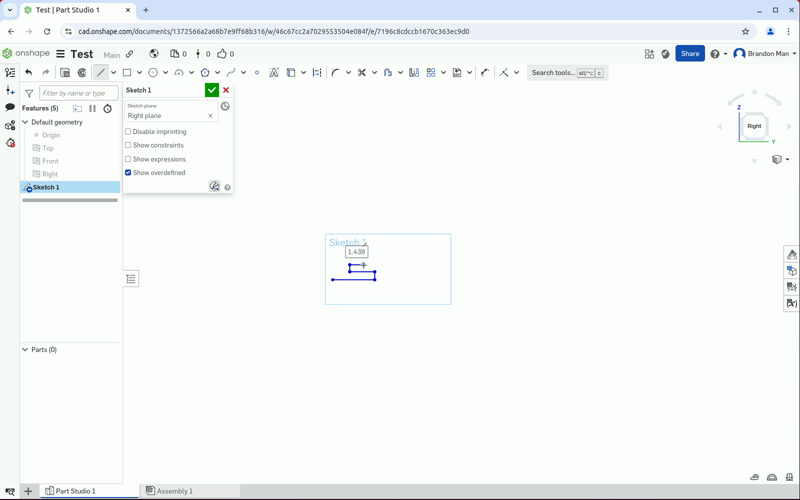
scroll(-6)
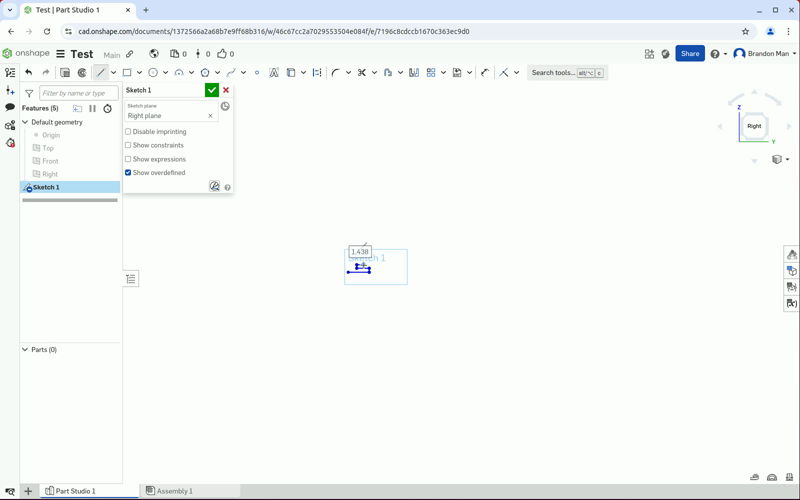
key_up(shift)
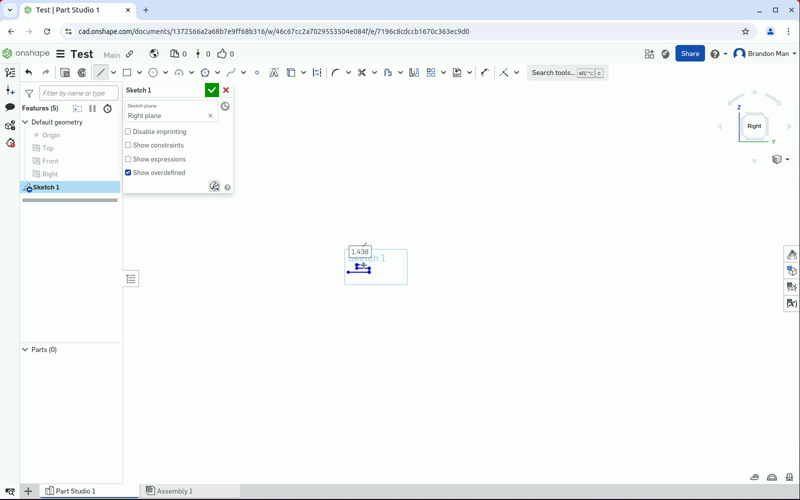
key_down(shift)
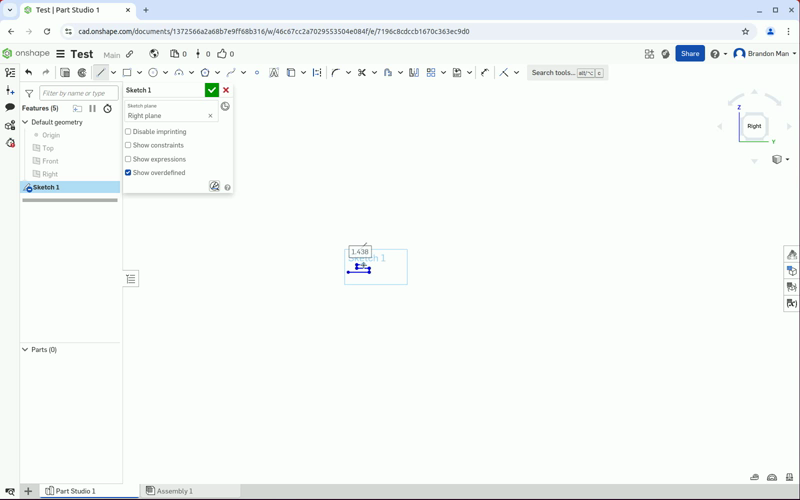
mouse_move(393, 264)
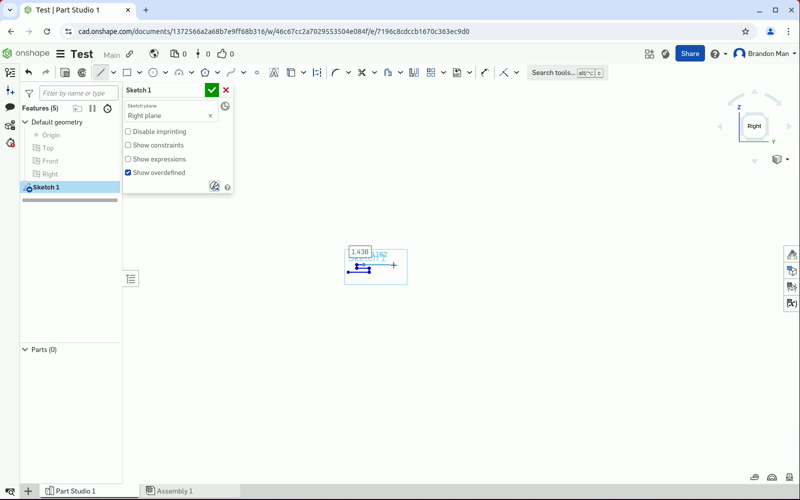
mouse_move(363, 262)
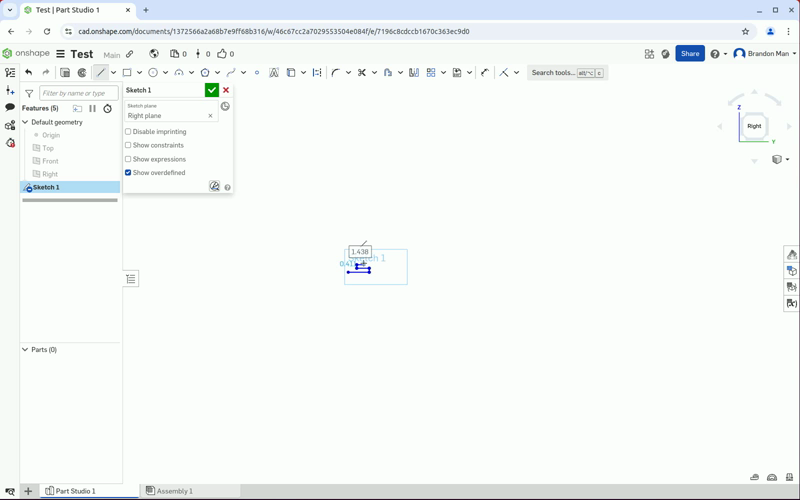
scroll(6)
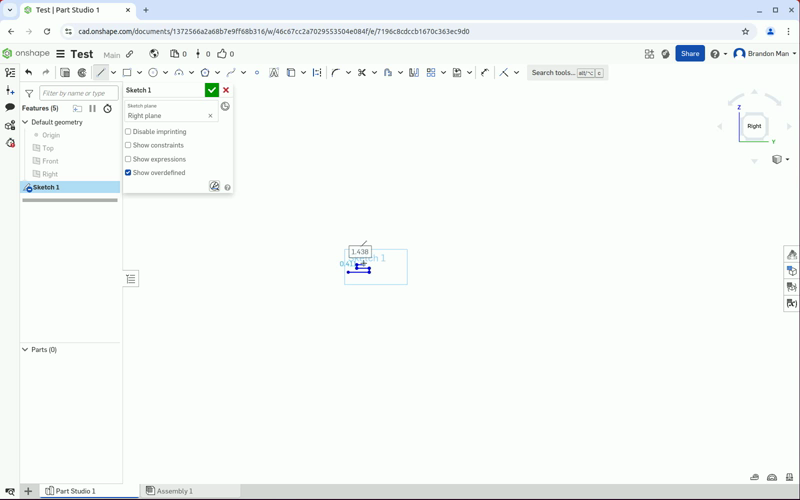
scroll(6)
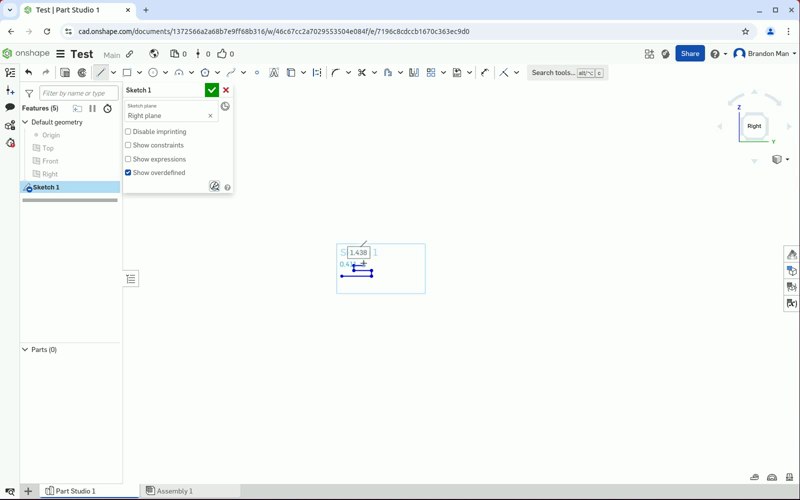
scroll(6)
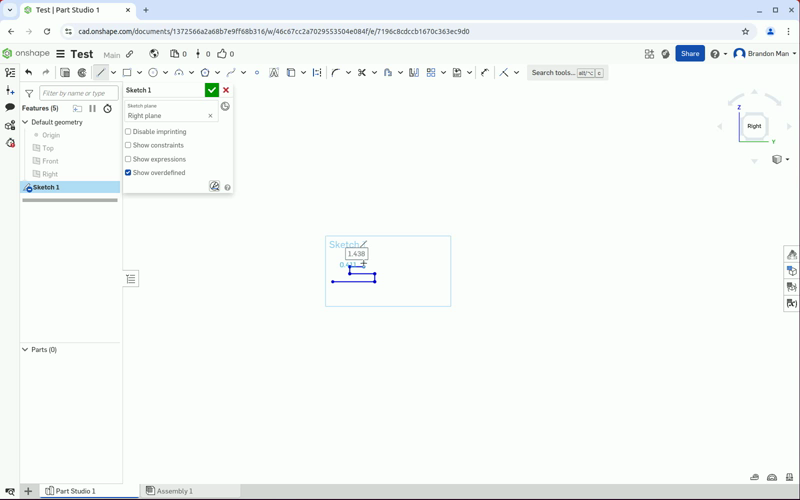
scroll(6)
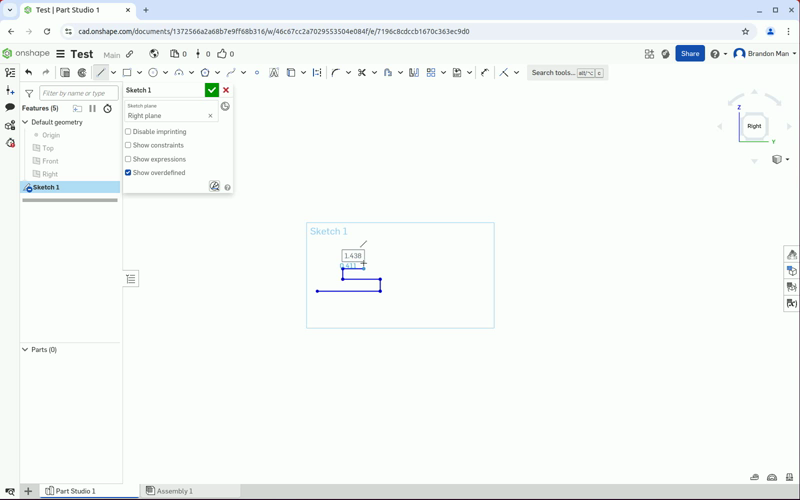
scroll(6)
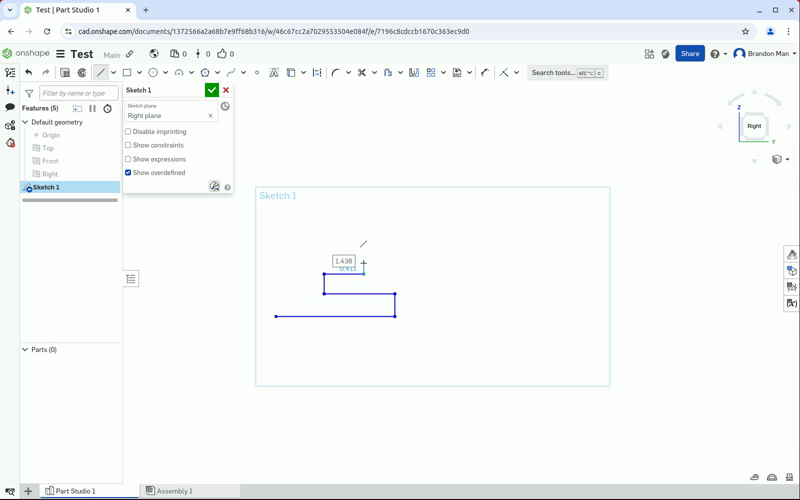
scroll(6)
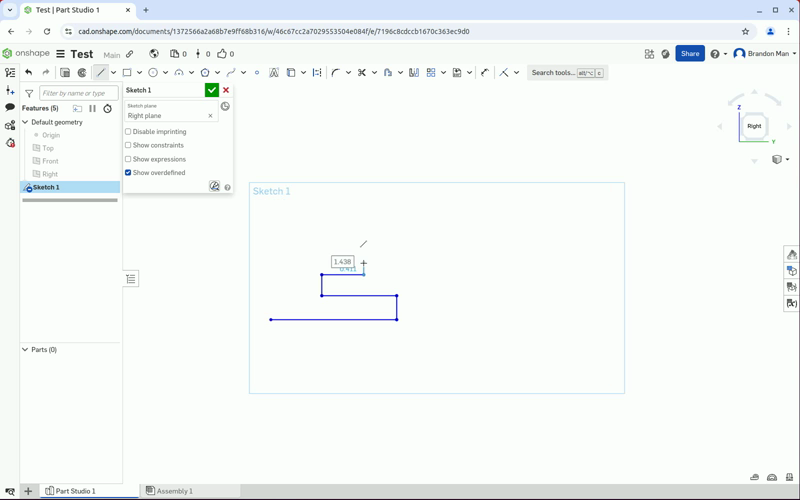
scroll(6)
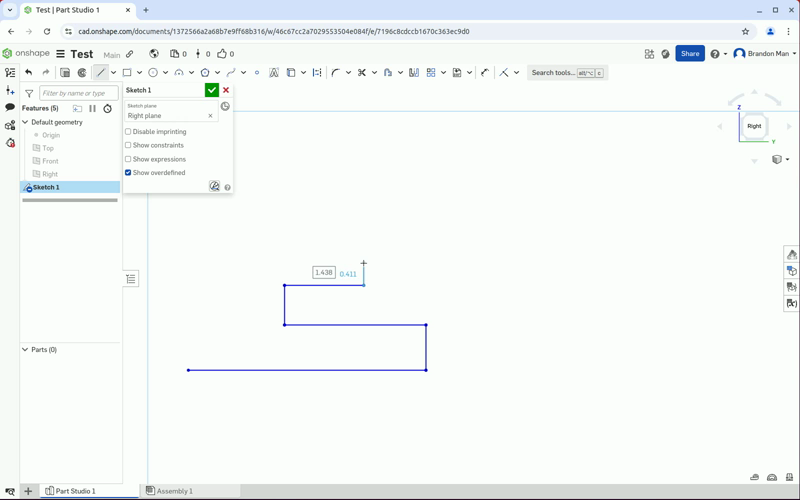
click(363, 262)
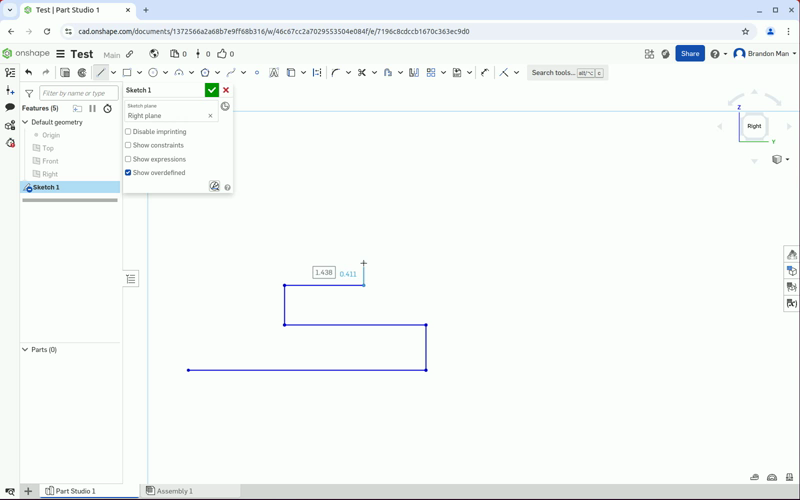
scroll(-6)
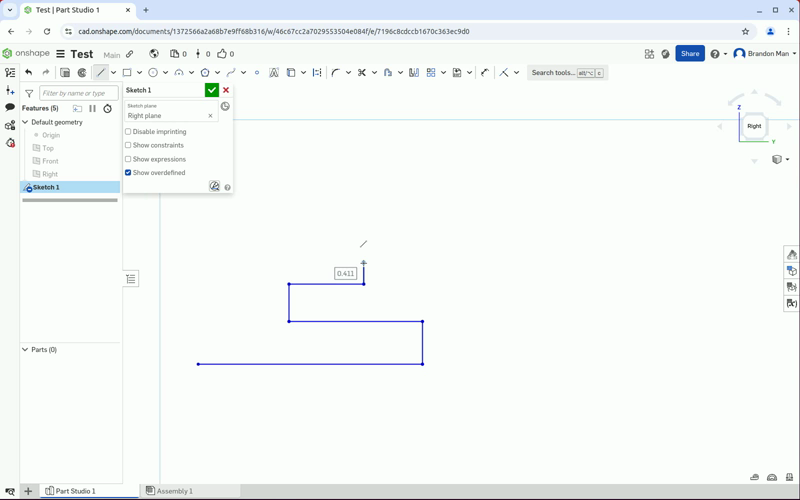
scroll(-6)
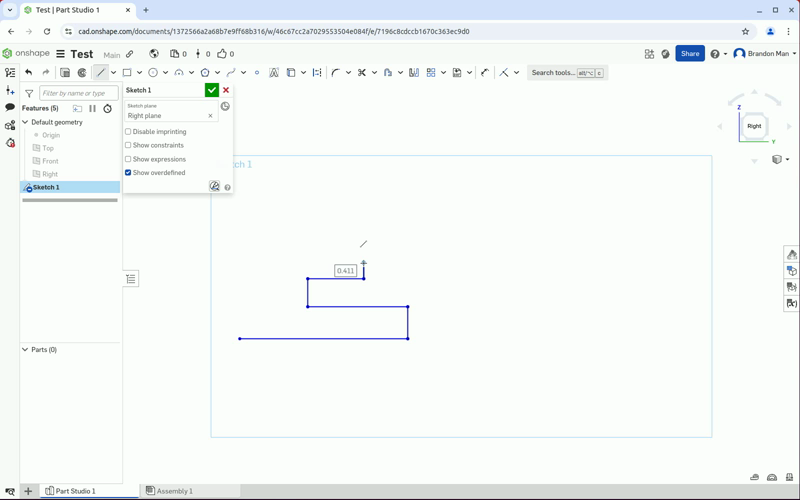
scroll(-6)
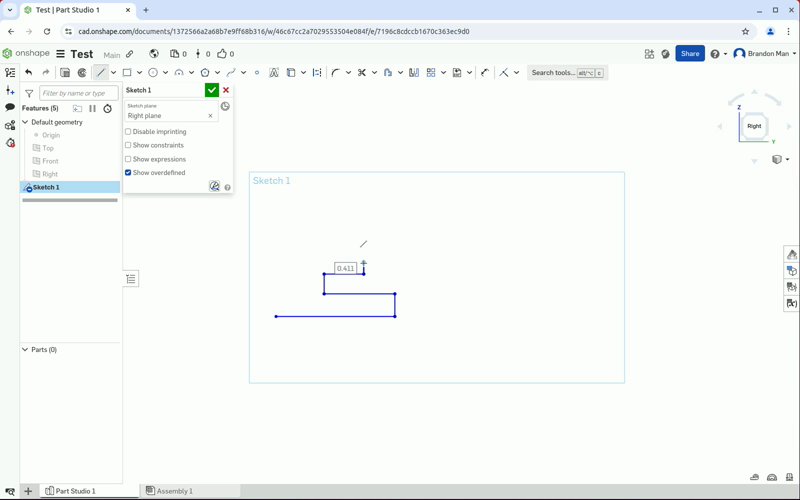
scroll(-6)
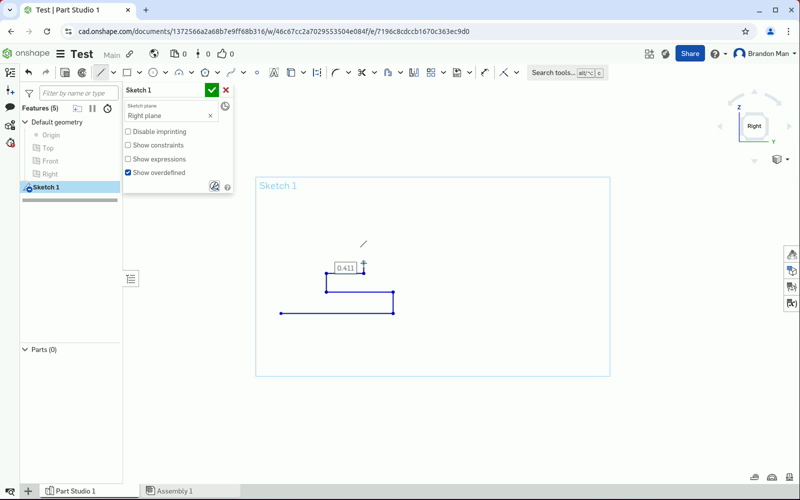
scroll(-6)
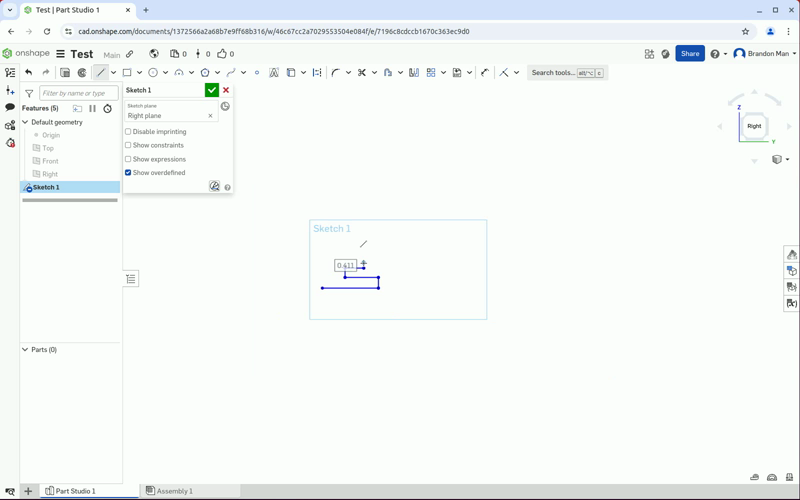
scroll(-6)
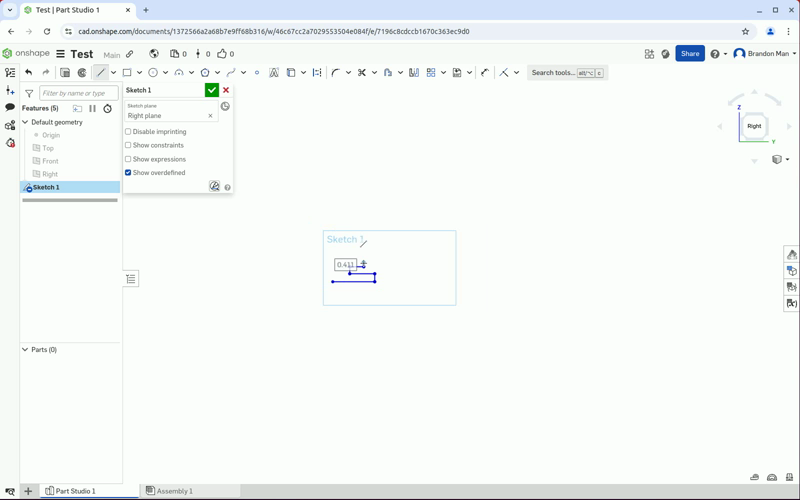
scroll(-6)
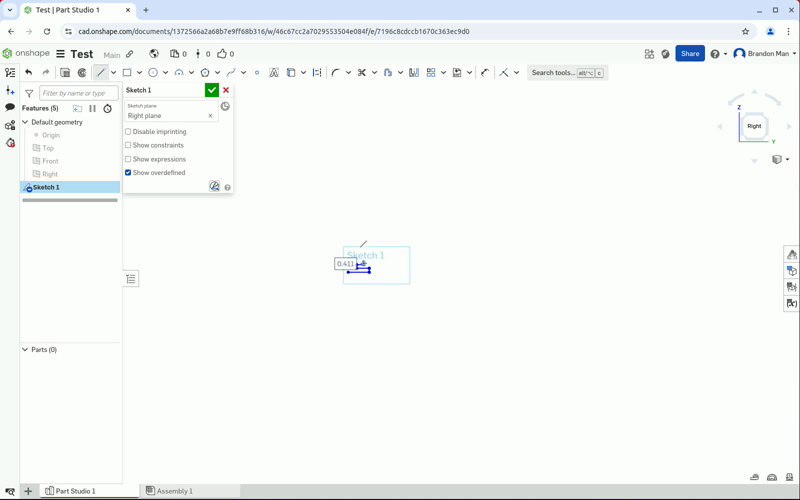
key_up(shift)
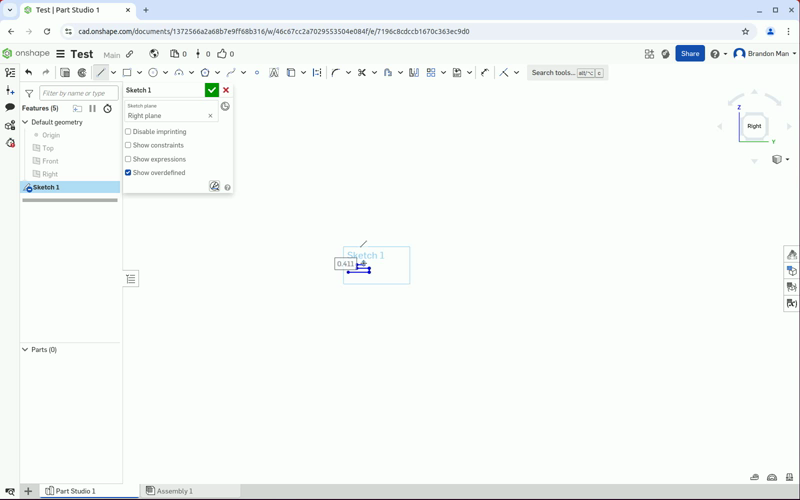
key_down(shift)
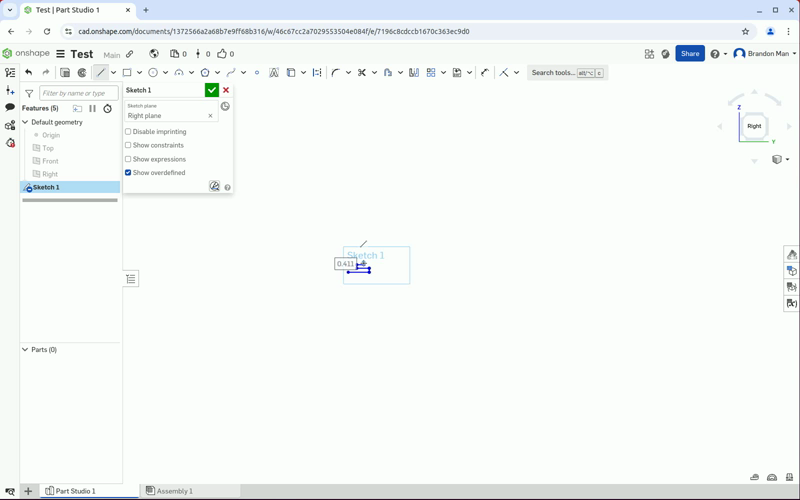
mouse_move(393, 262)
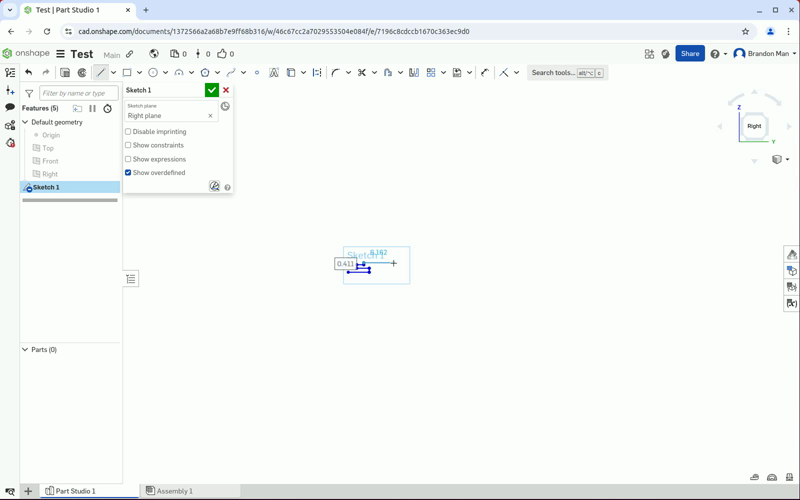
mouse_move(348, 262)
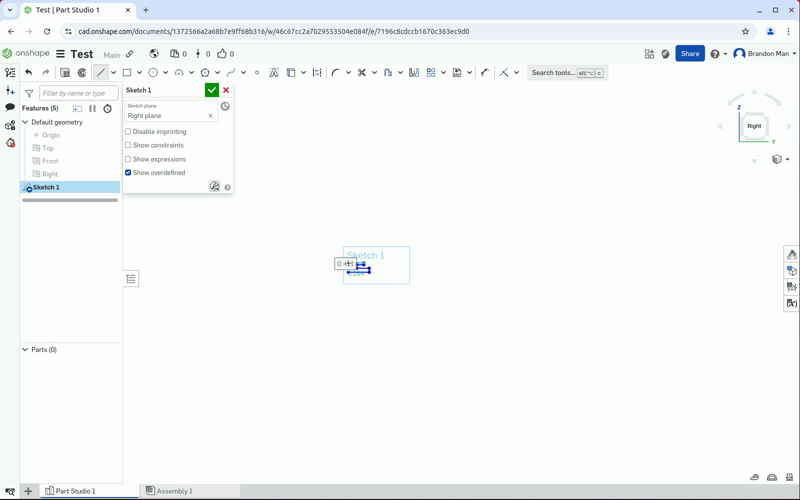
click(348, 262)
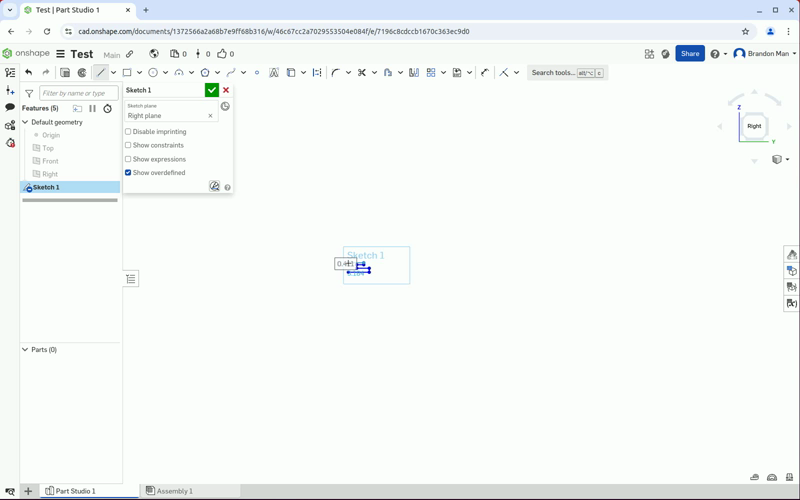
key_up(shift)
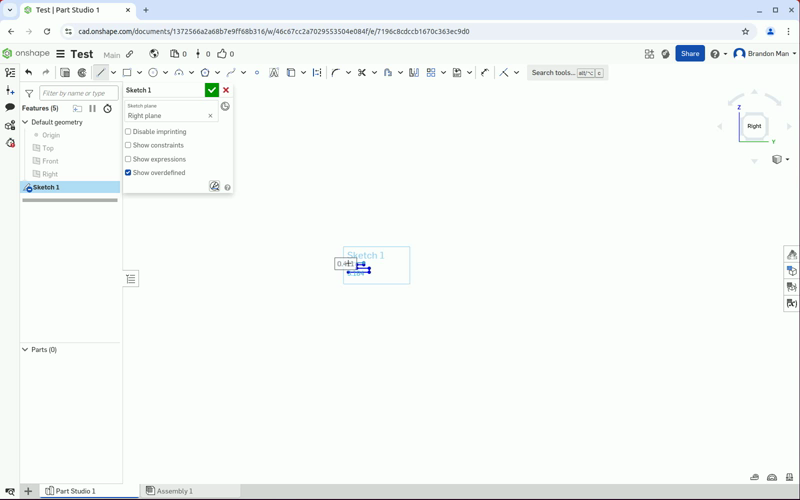
mouse_move(378, 262)
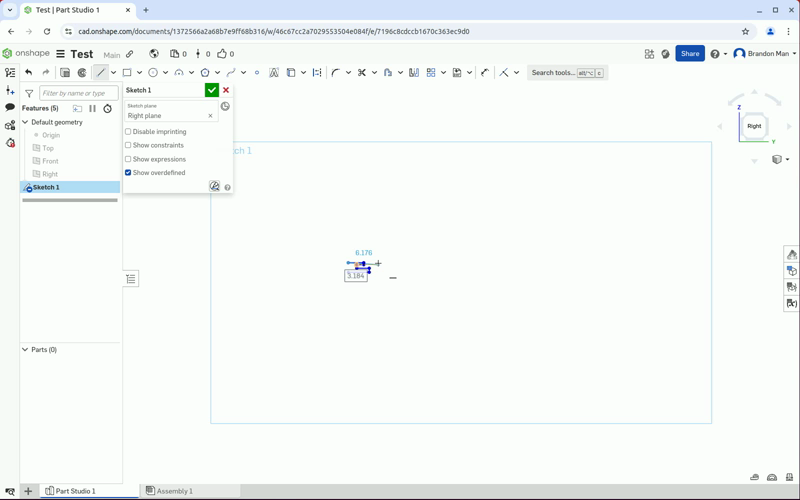
key_down(shift)
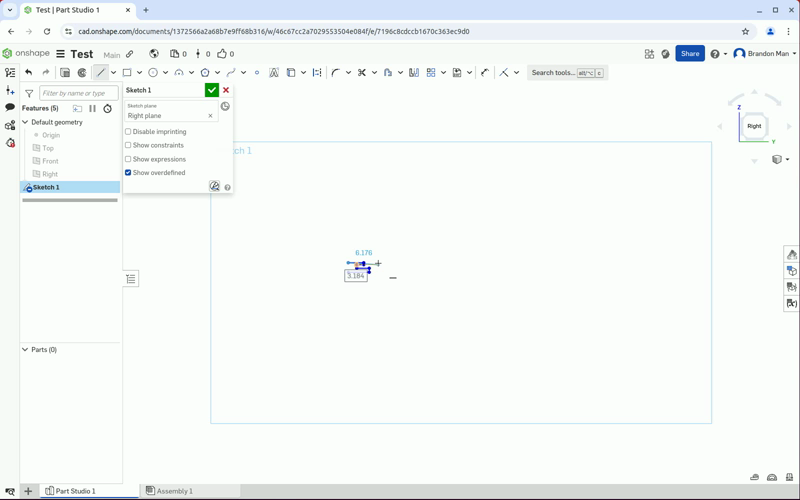
mouse_move(348, 272)
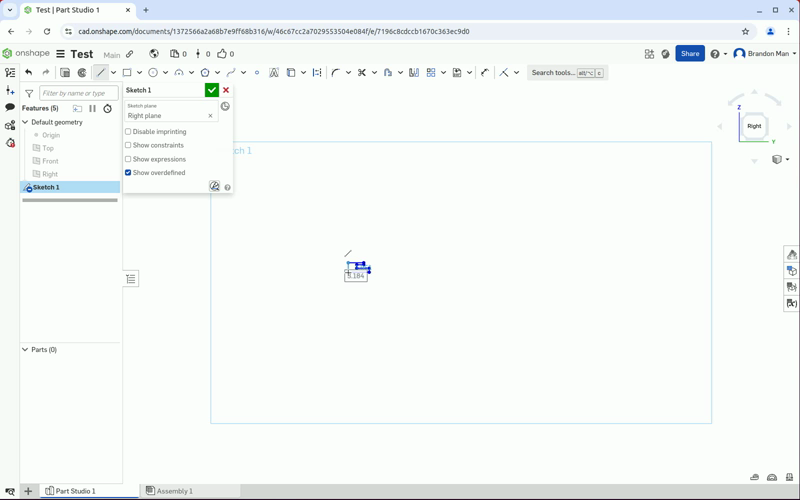
key_up(shift)
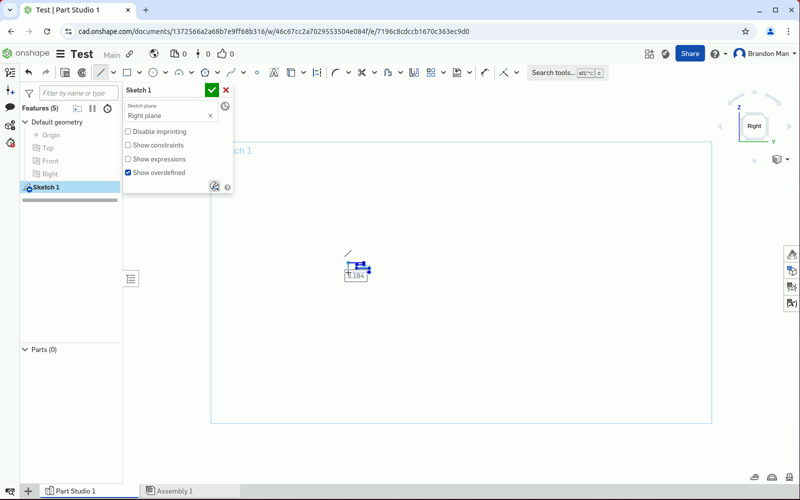
click(348, 272)
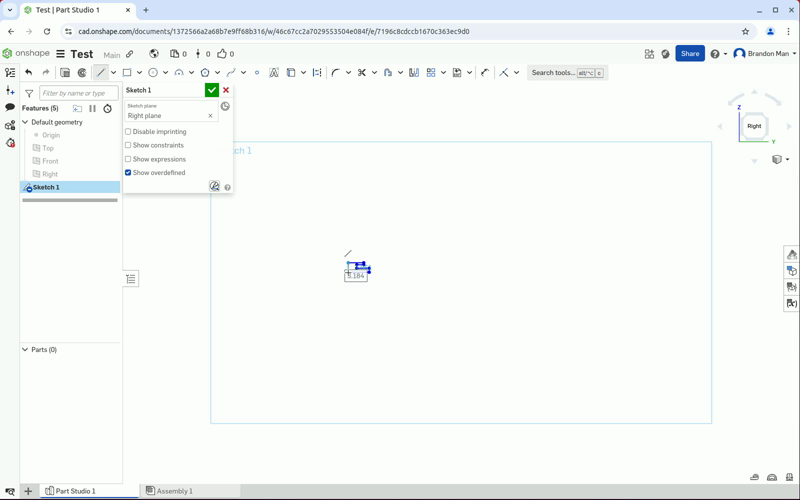
key(esc)
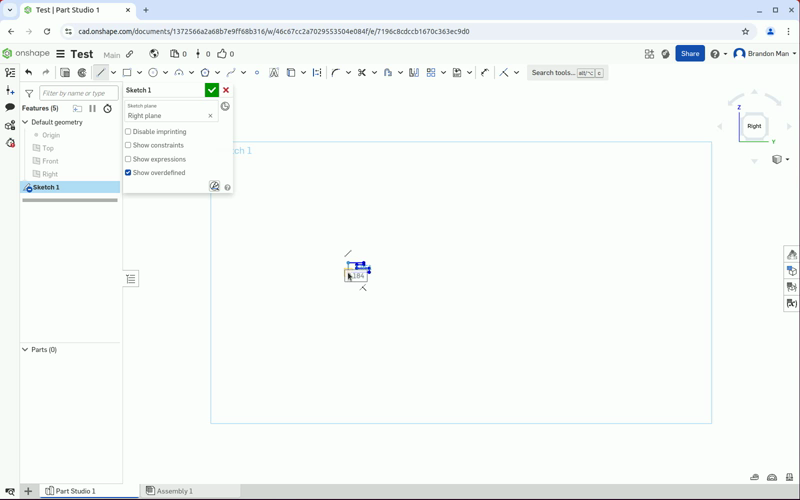
mouse_move(350, 269)
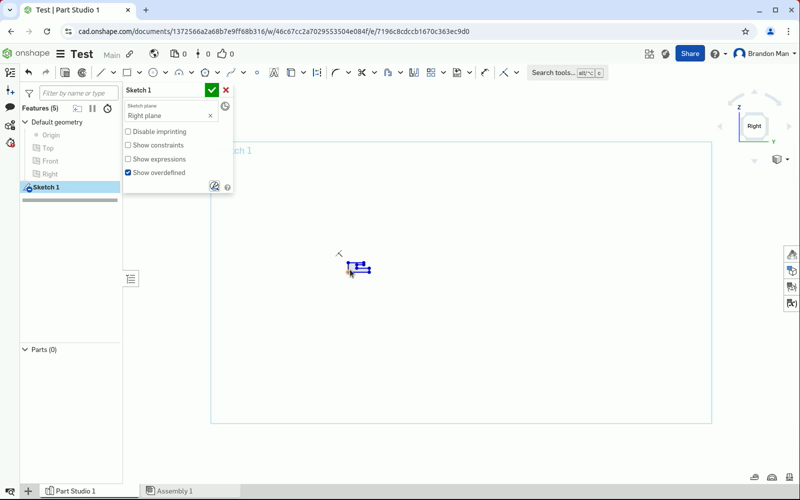
scroll(6)
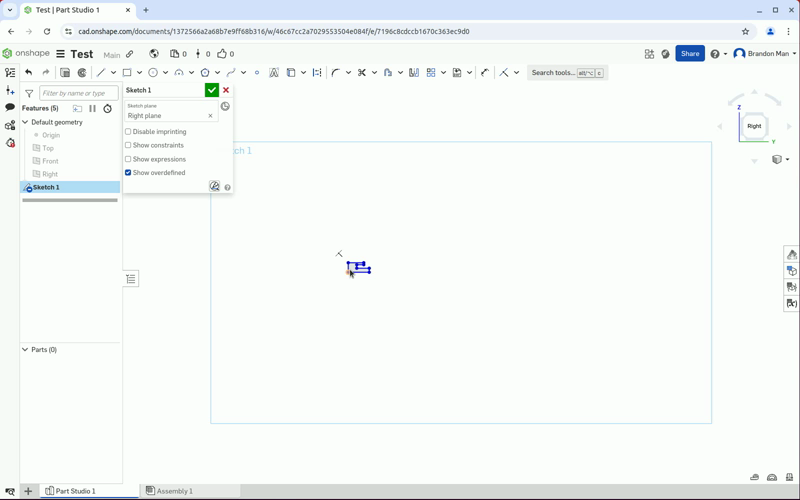
scroll(6)
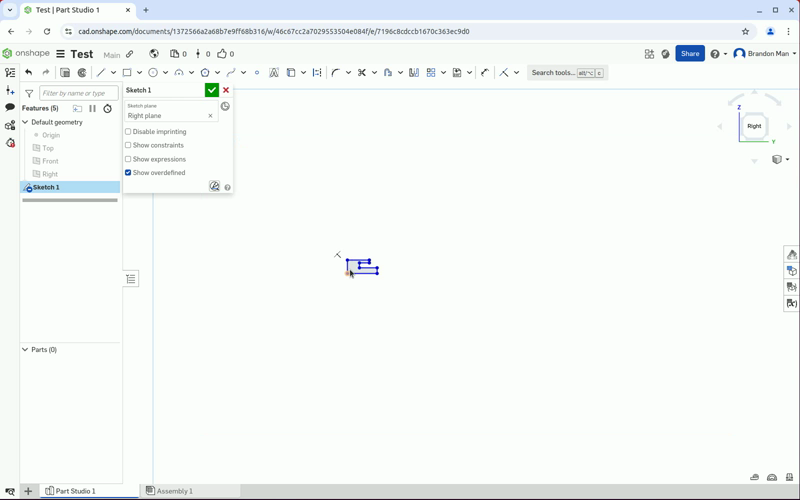
scroll(6)
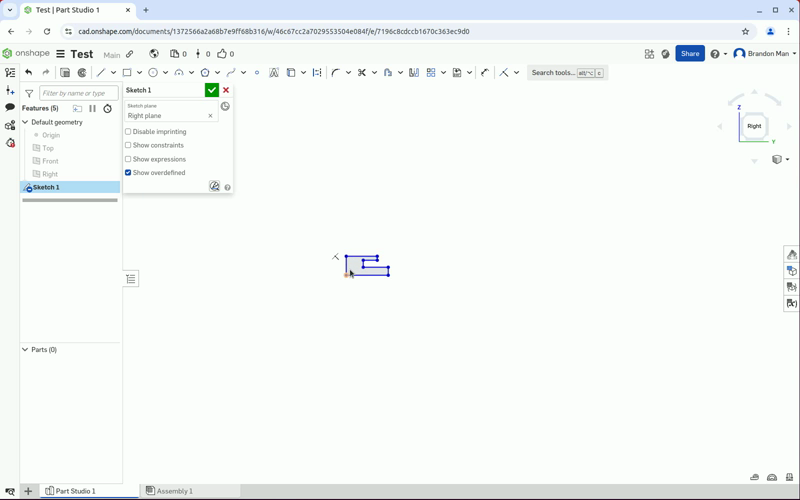
scroll(6)
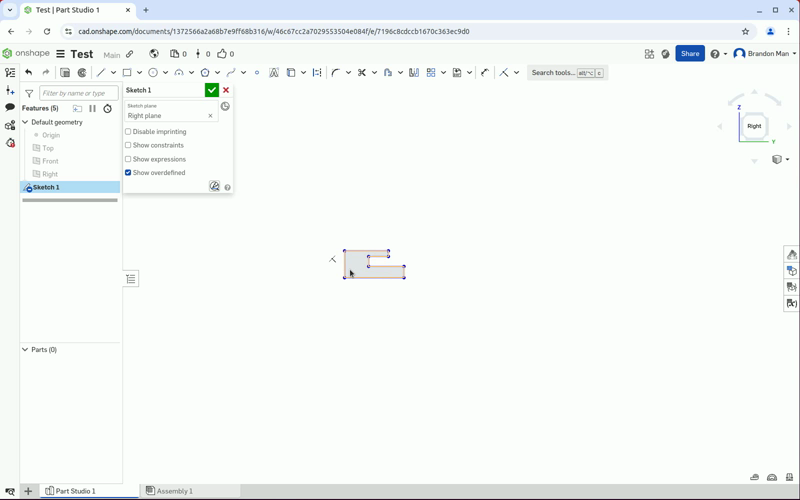
scroll(6)
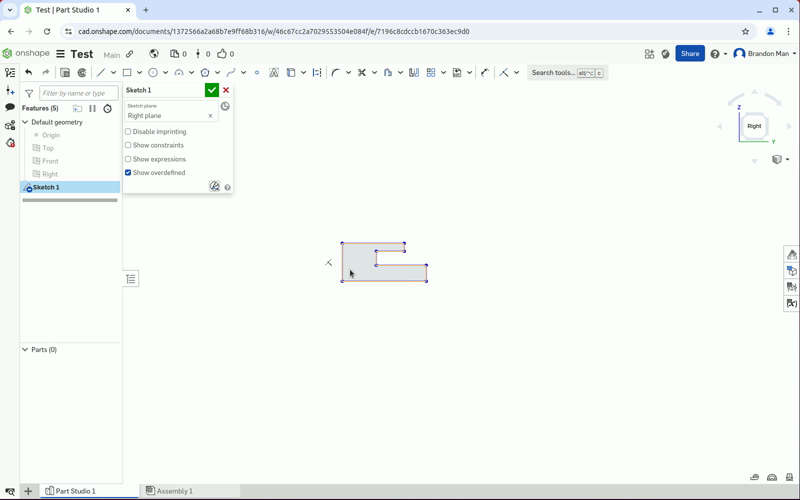
scroll(6)
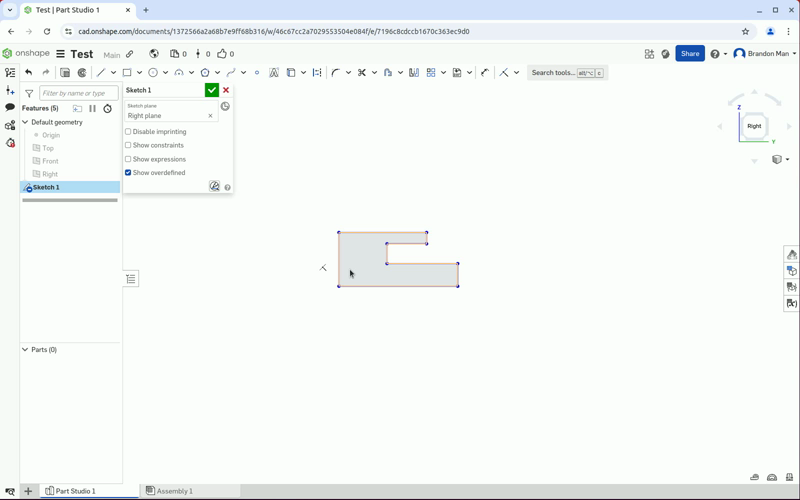
scroll(6)
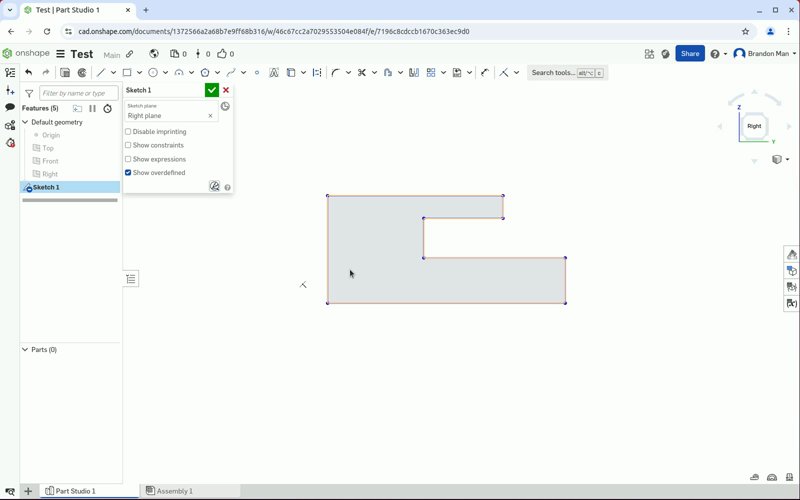
click(350, 269)
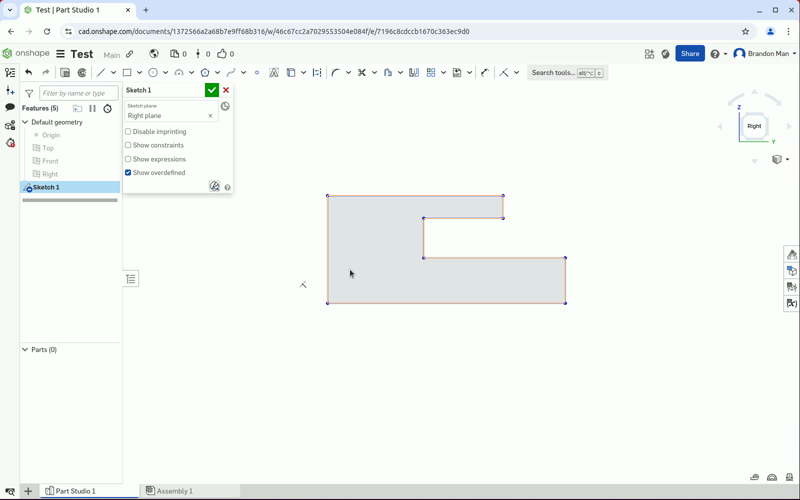
scroll(-6)
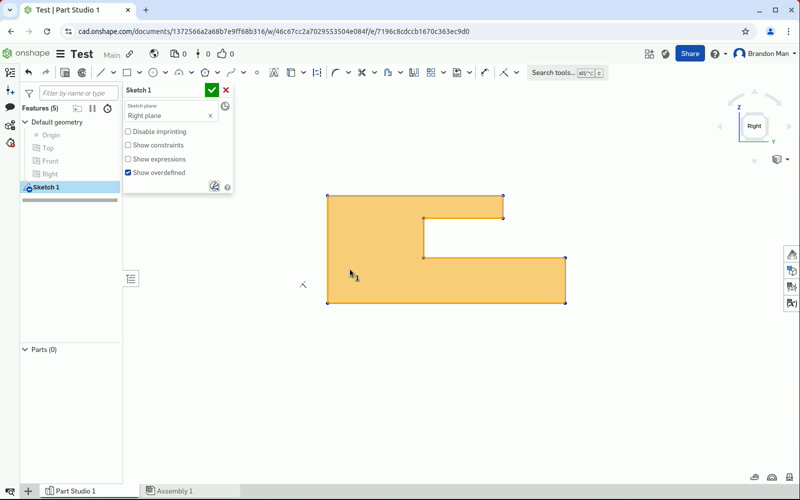
scroll(-6)
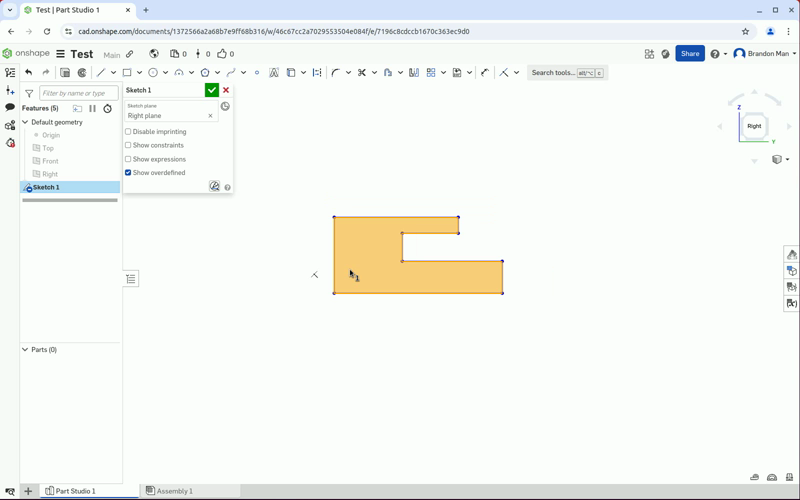
scroll(-6)
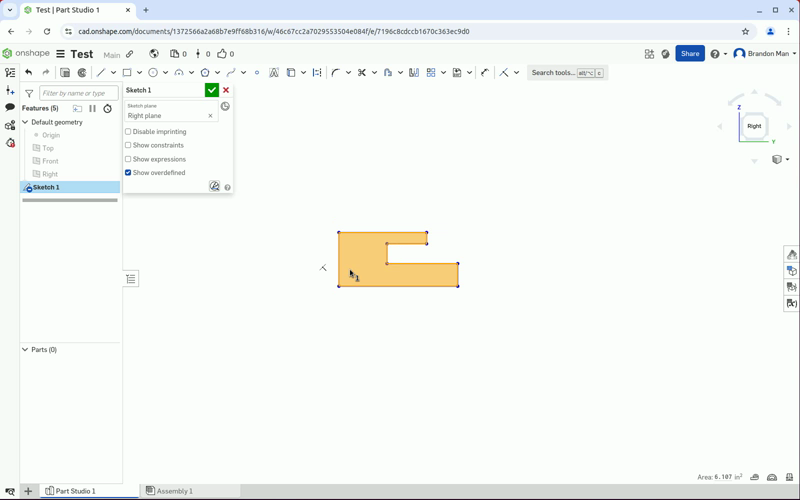
scroll(-6)
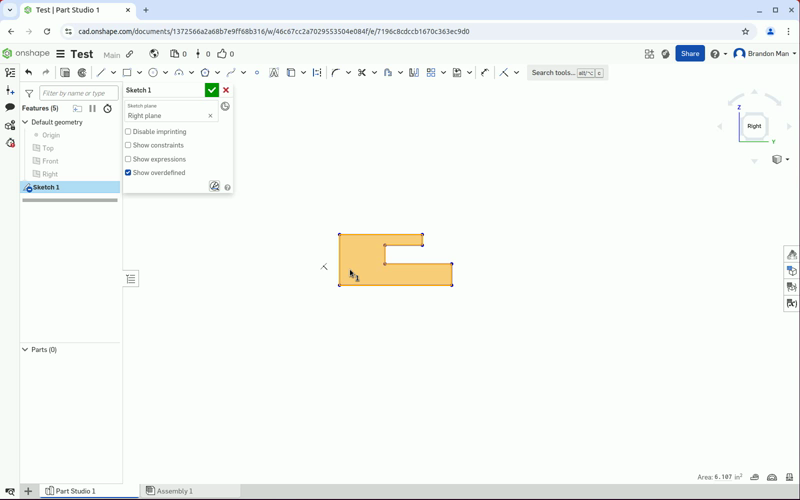
scroll(-6)
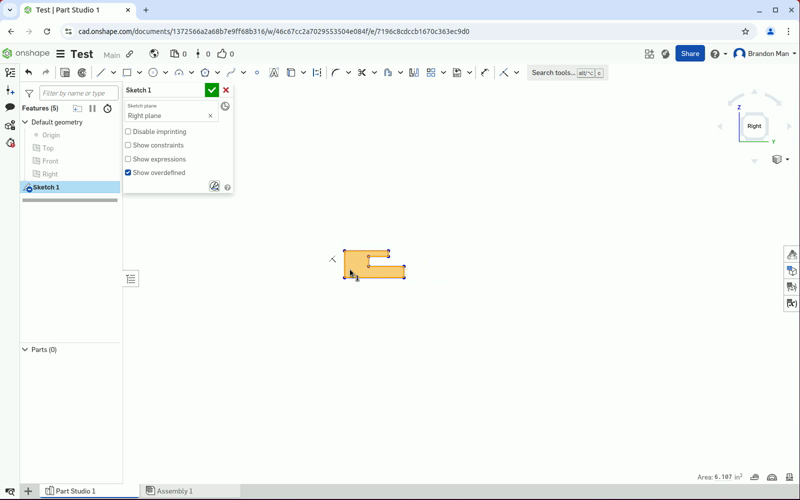
scroll(-6)
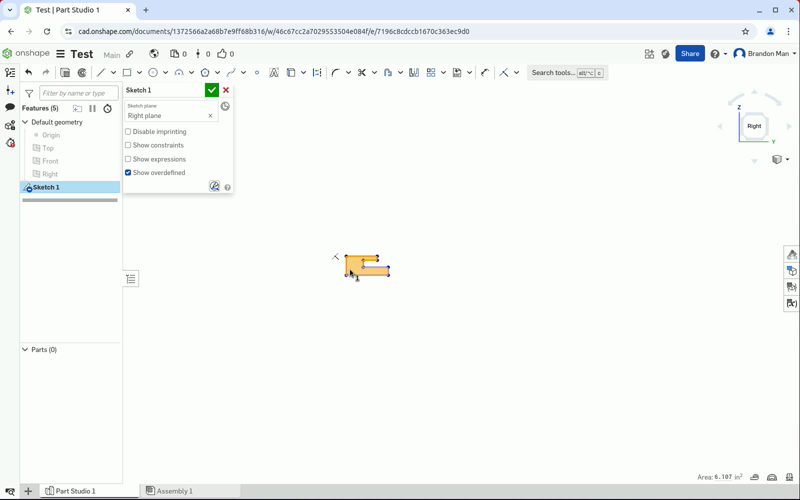
scroll(-6)
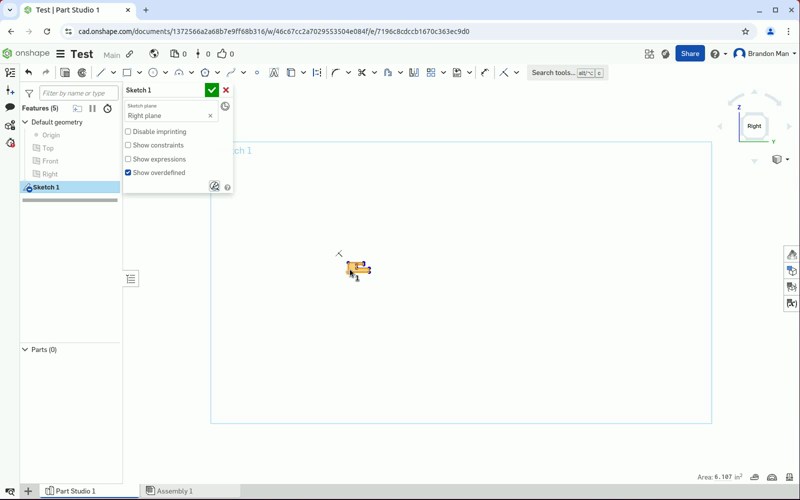
mouse_move(73, 352)
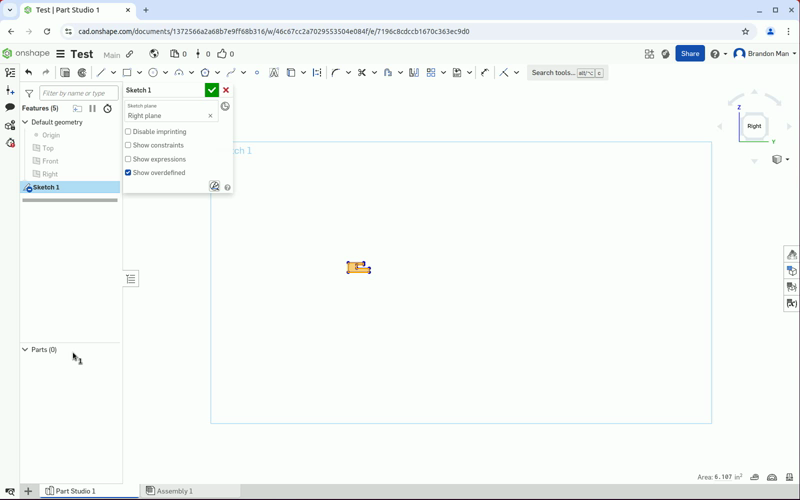
key(shift+y)
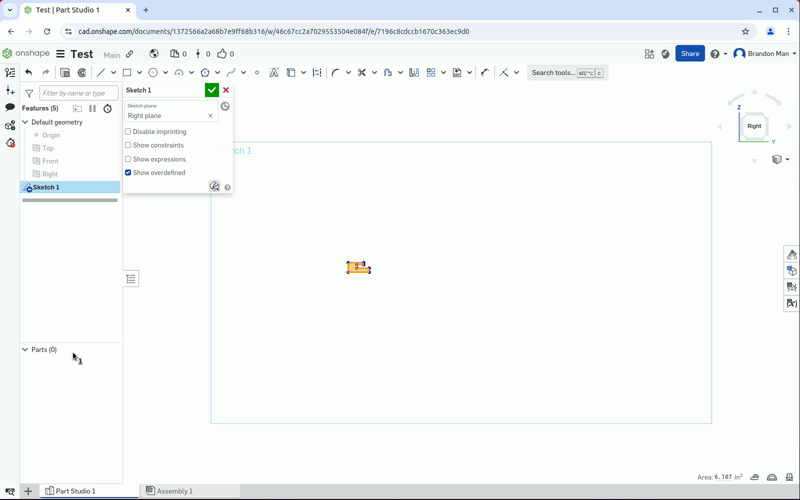
key(shift+e)
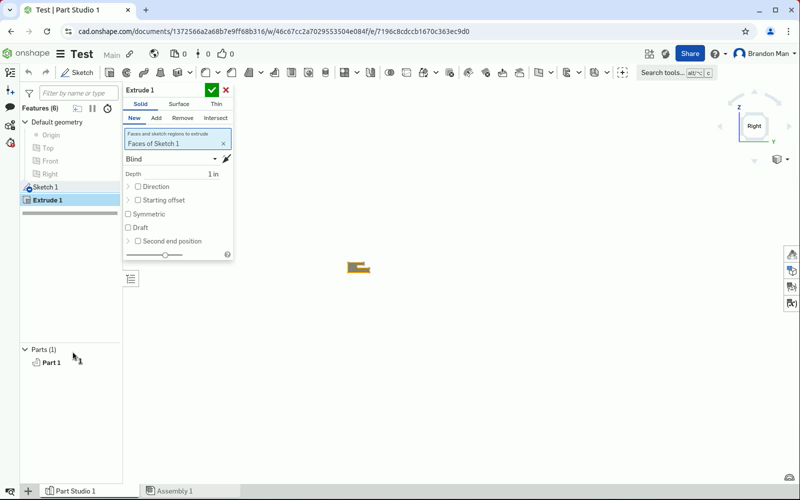
mouse_move(143, 106)
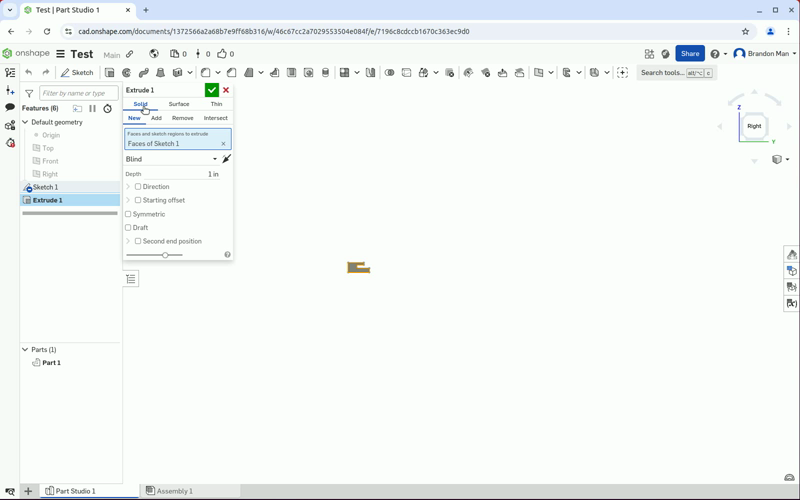
click(143, 106)
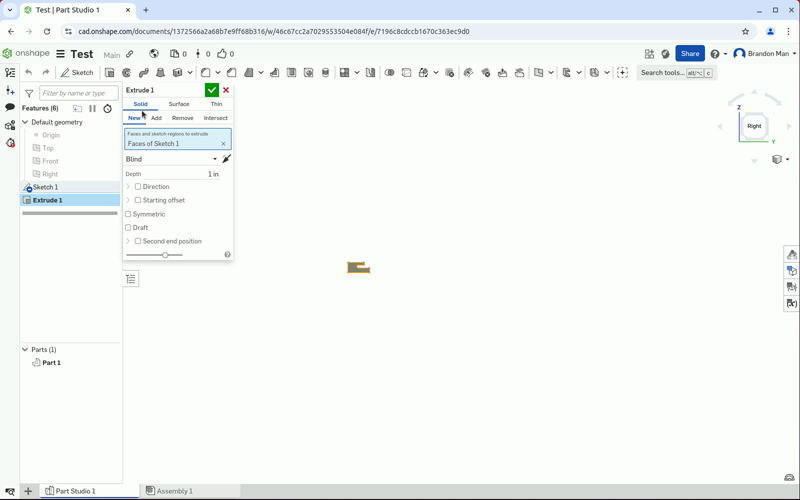
mouse_move(137, 120)
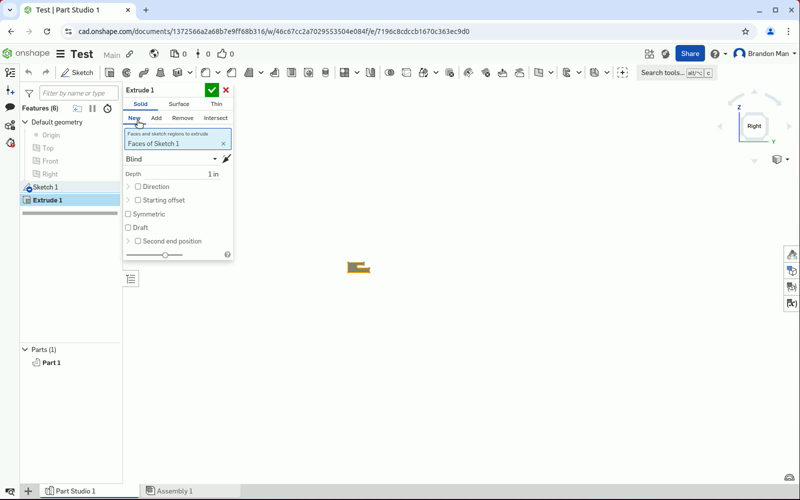
click(137, 120)
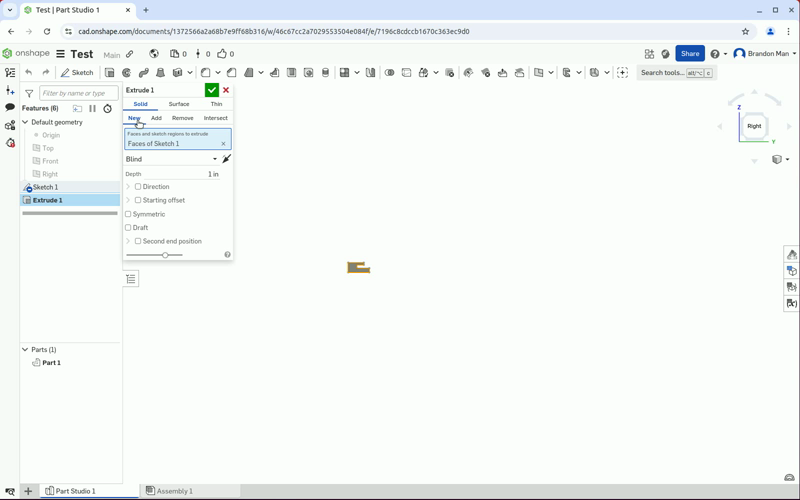
key(tab, 4)
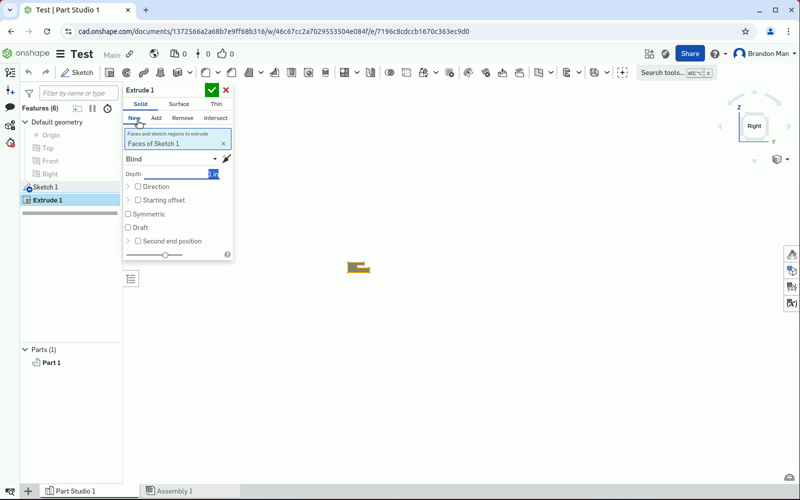
text(0.963)
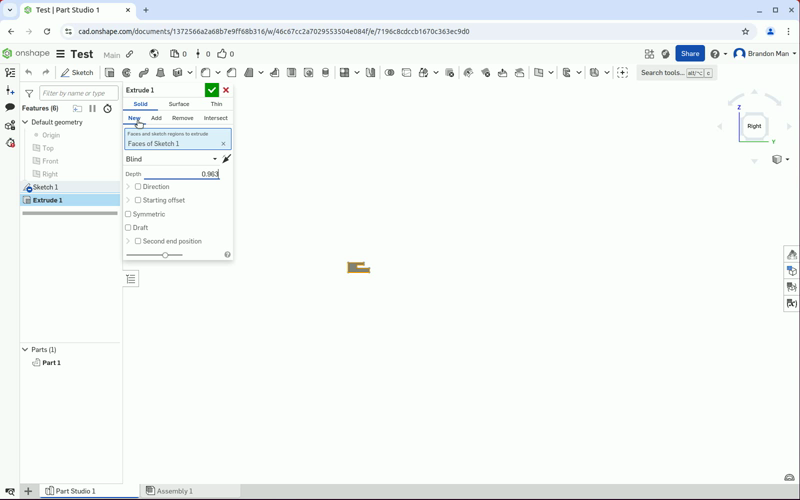
key(enter)
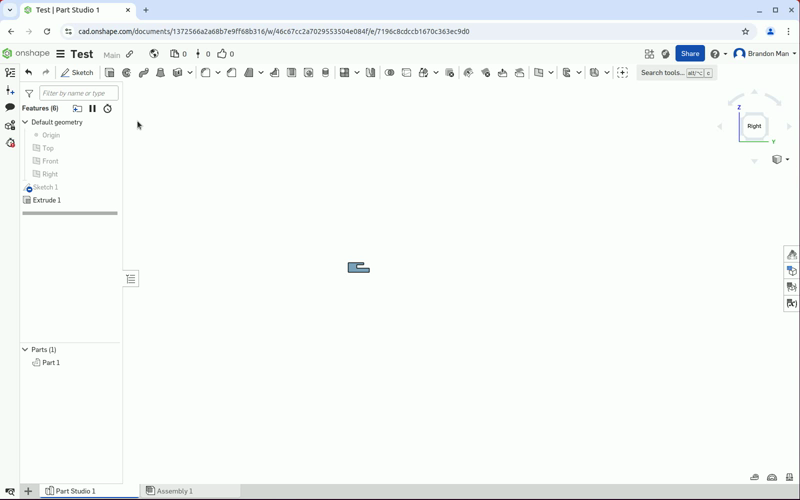
key(shift+h)
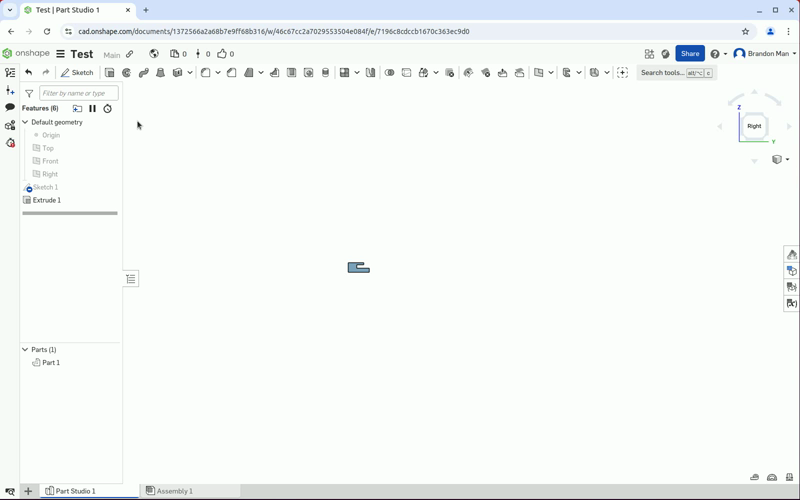
key(shift+h)
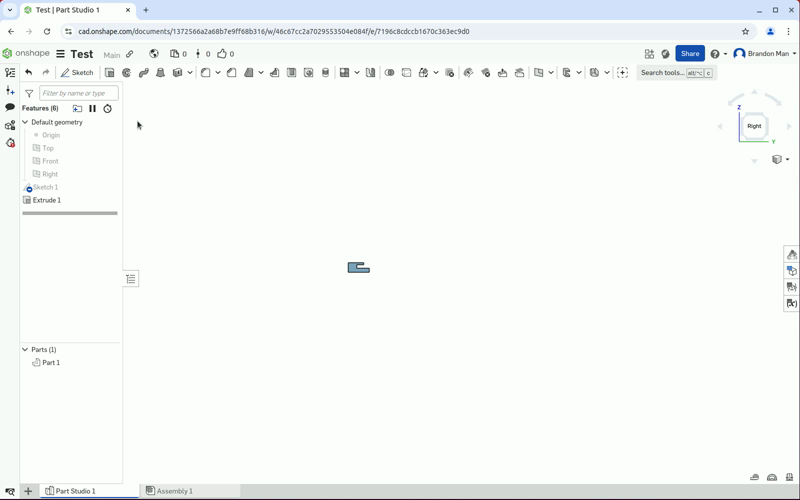
mouse_move(73, 189)
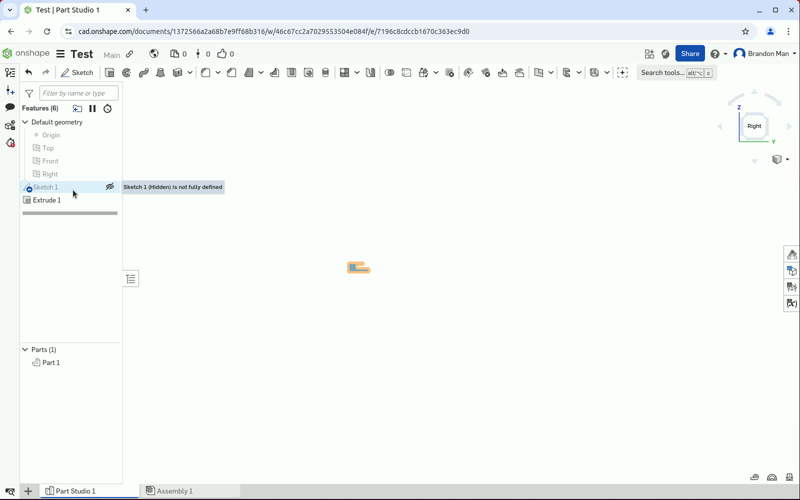
click(73, 189)
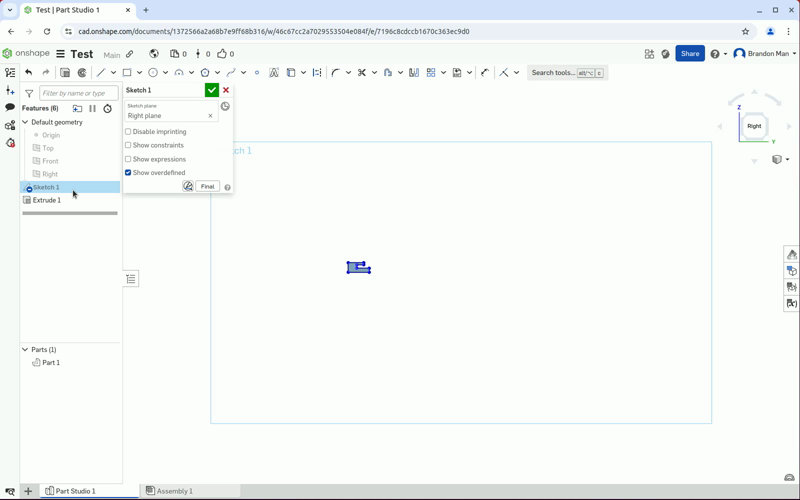
mouse_move(229, 92)
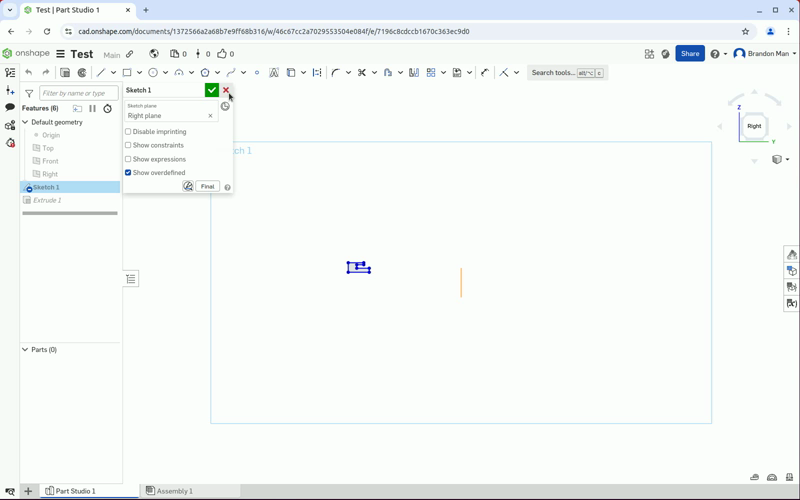
click(229, 92)
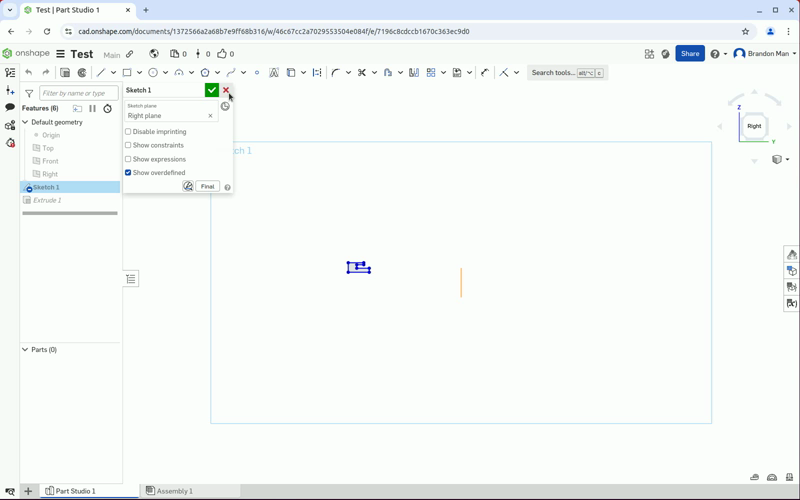
key(shift+s)
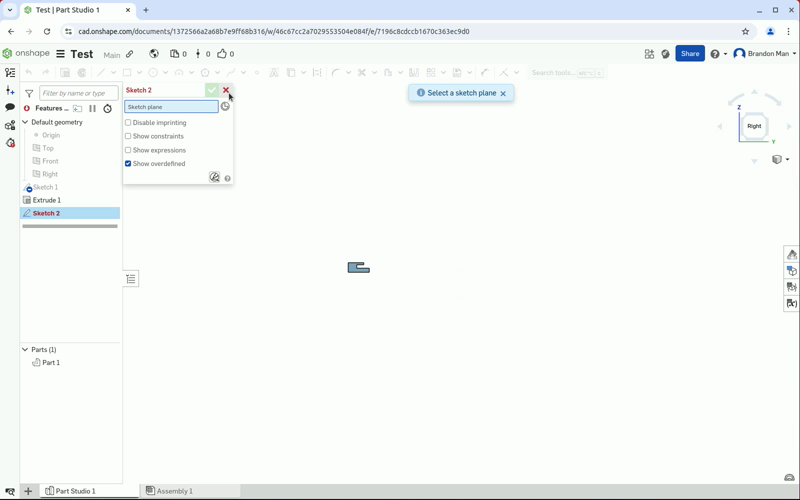
mouse_move(73, 176)
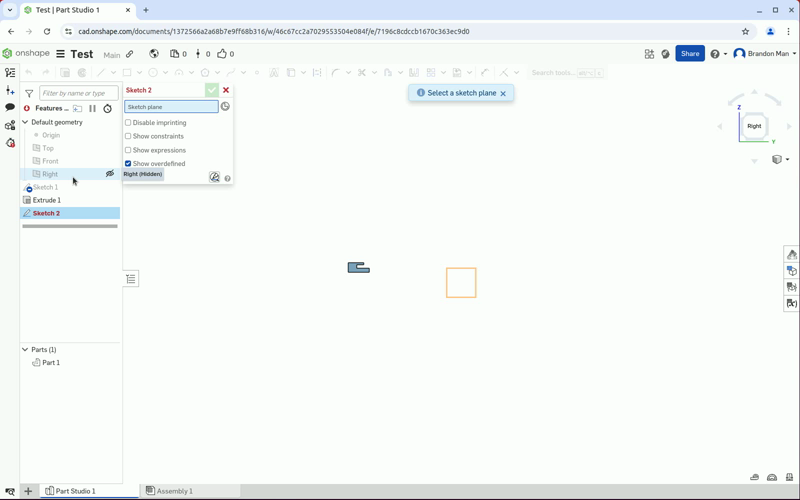
click(73, 176)
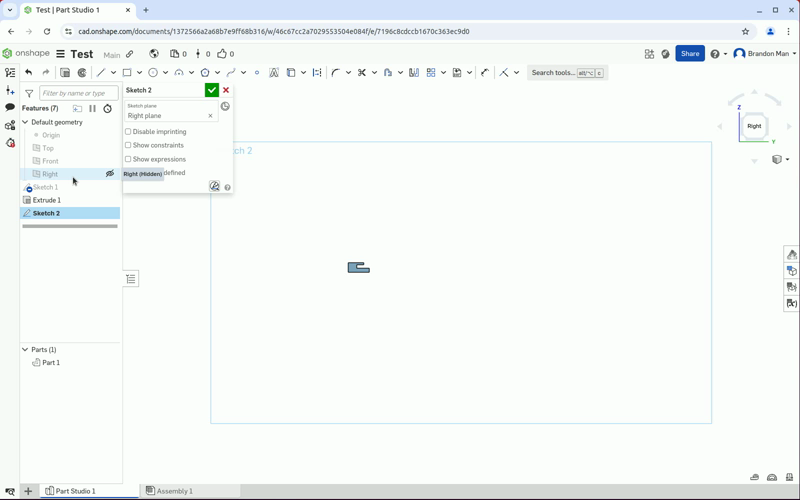
mouse_move(73, 352)
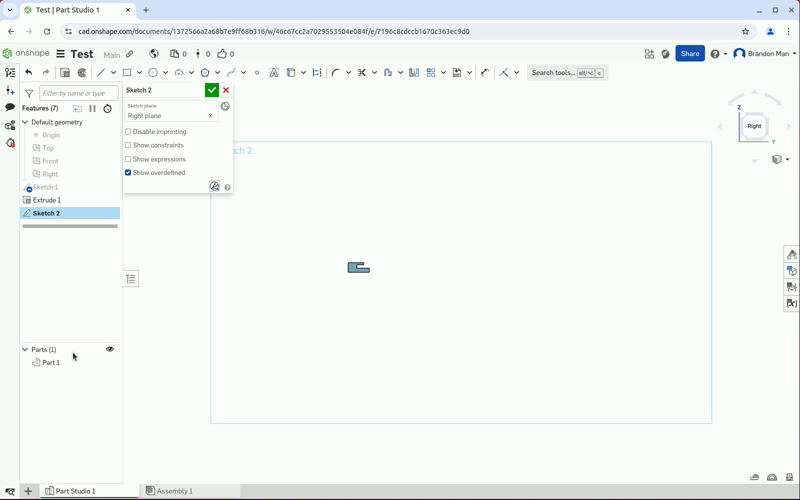
key(y)
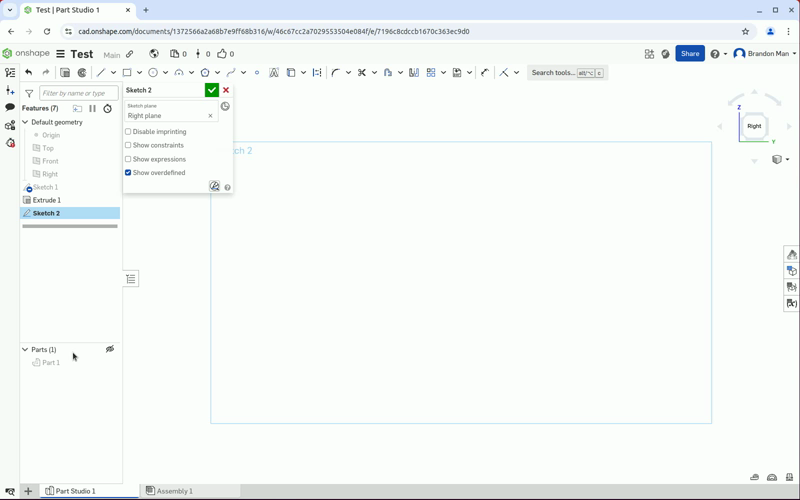
key(l)
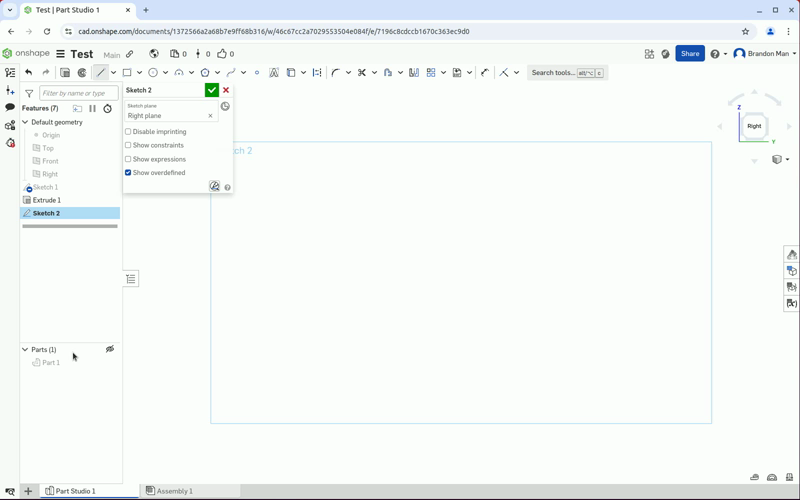
key_down(shift)
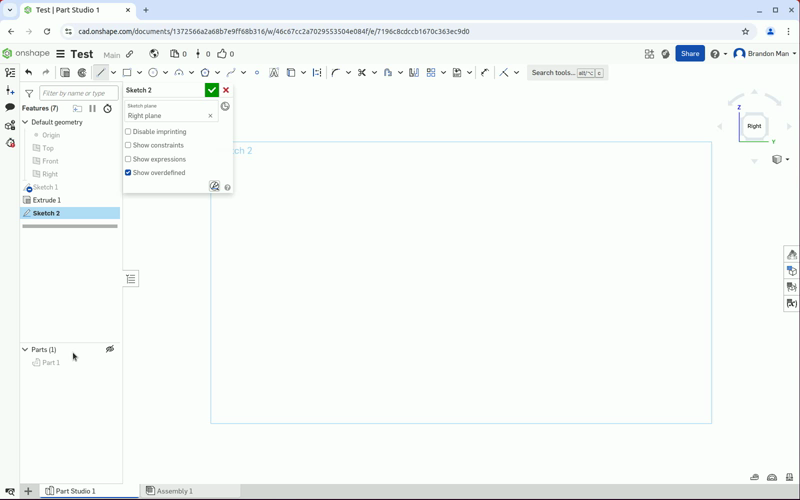
mouse_move(377, 272)
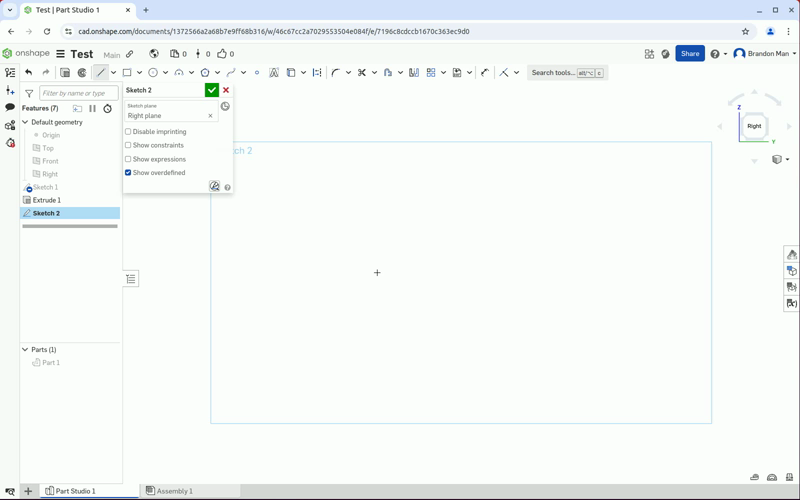
click(377, 272)
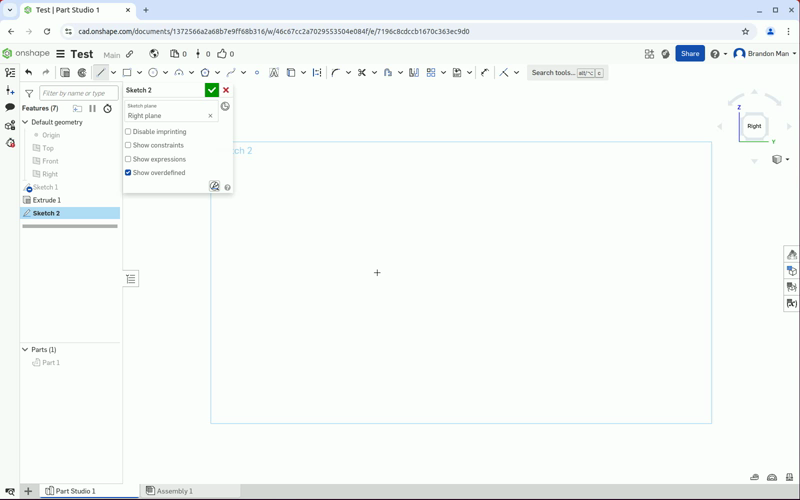
key_up(shift)
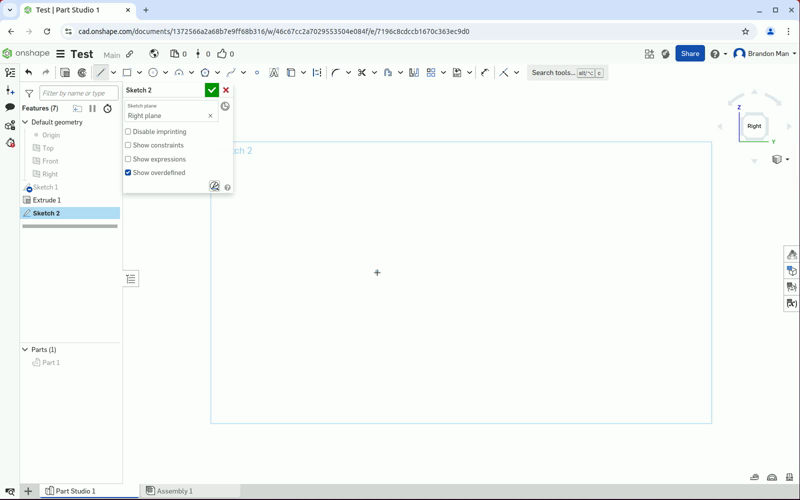
key_down(shift)
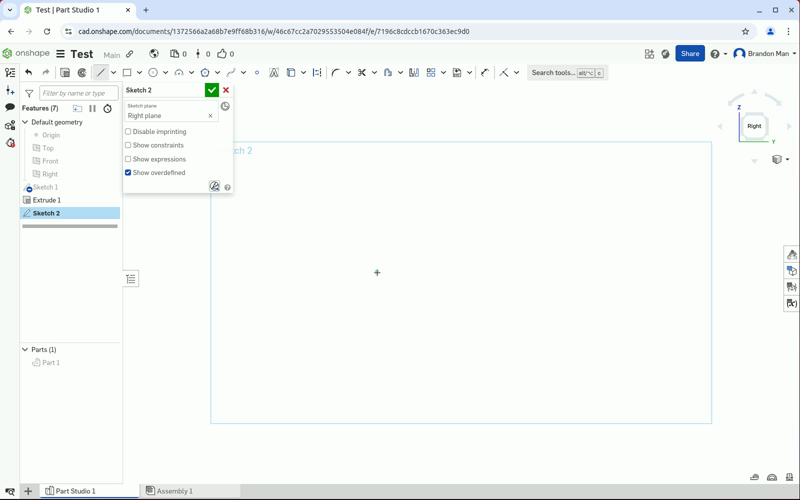
mouse_move(407, 272)
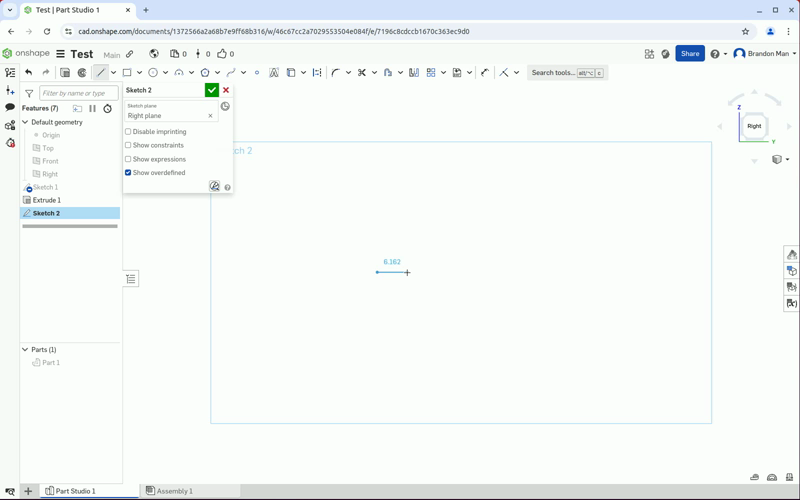
mouse_move(382, 272)
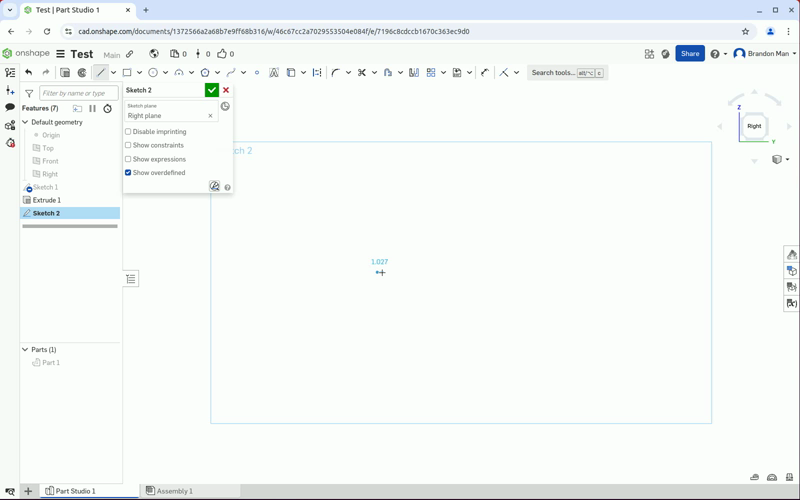
scroll(6)
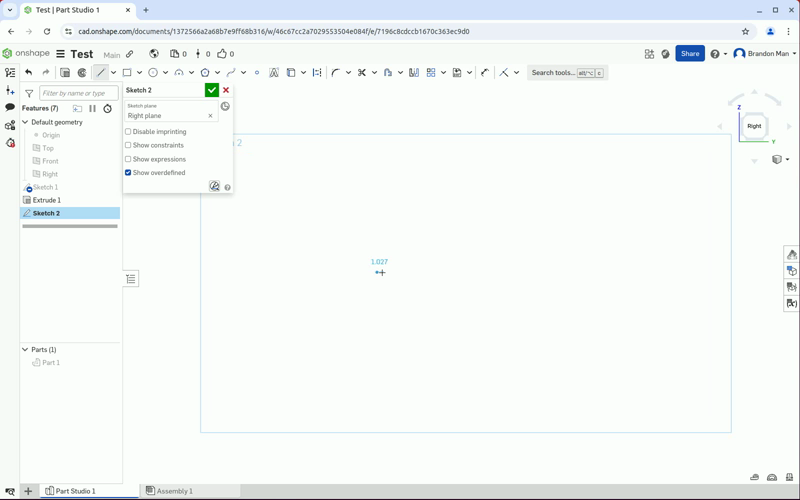
scroll(6)
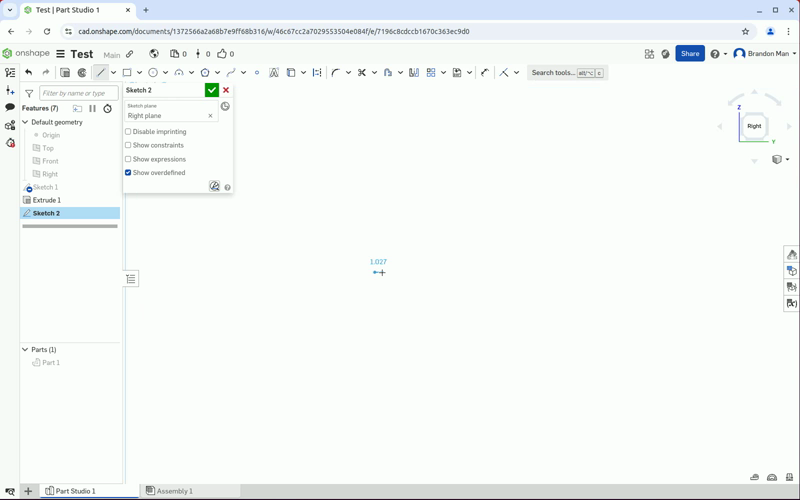
scroll(6)
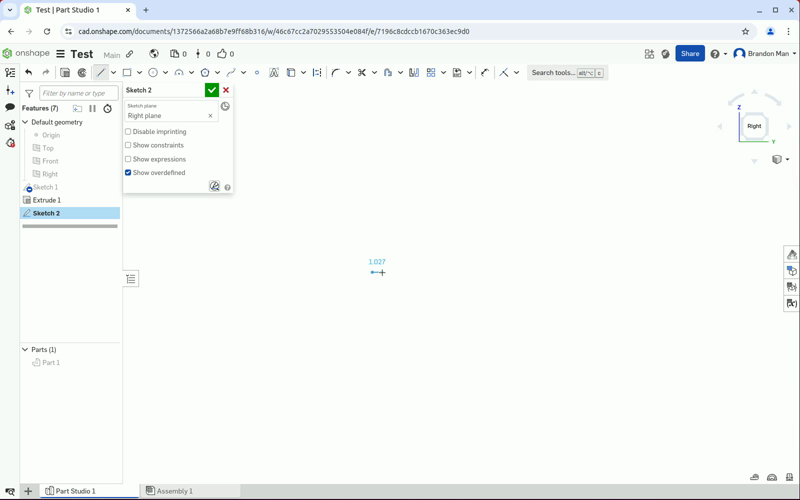
scroll(6)
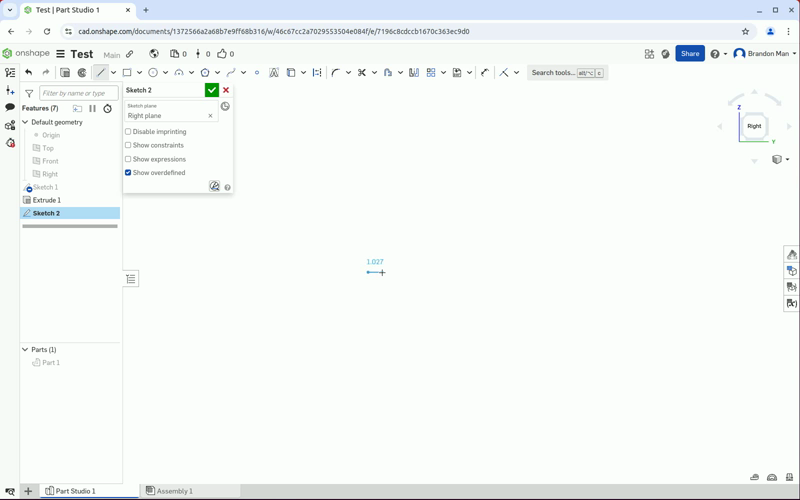
scroll(6)
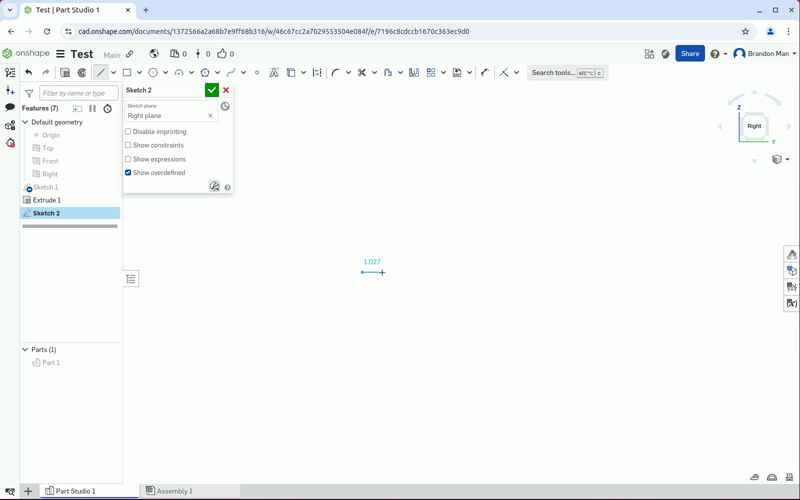
scroll(6)
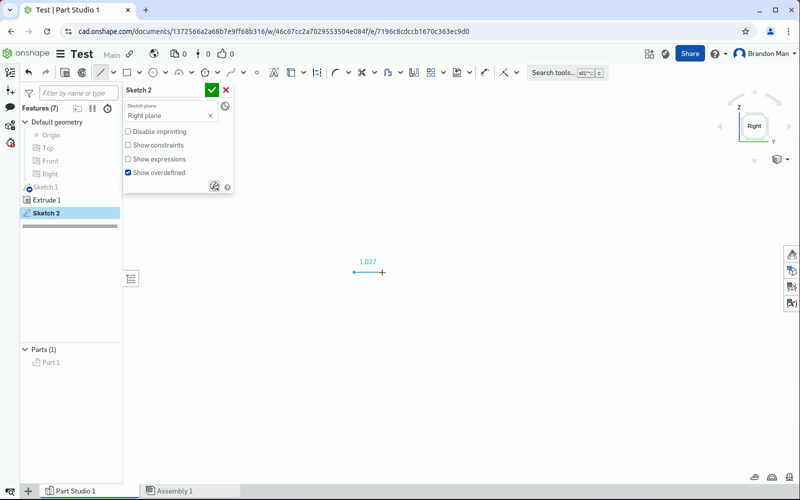
scroll(6)
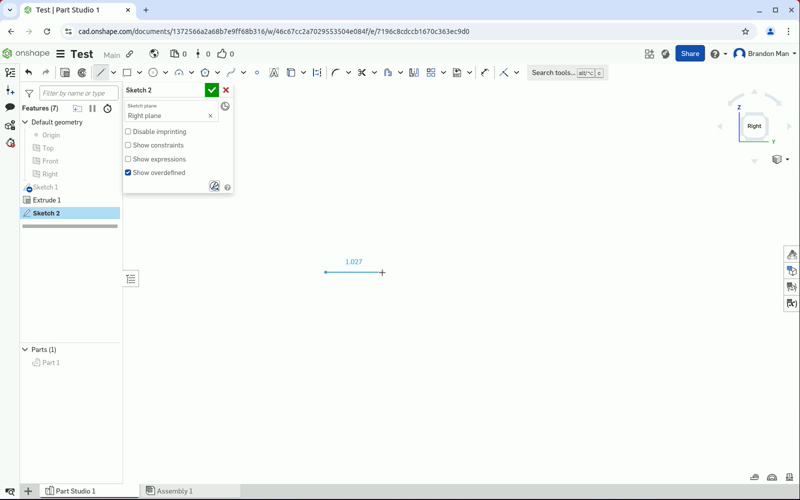
click(382, 272)
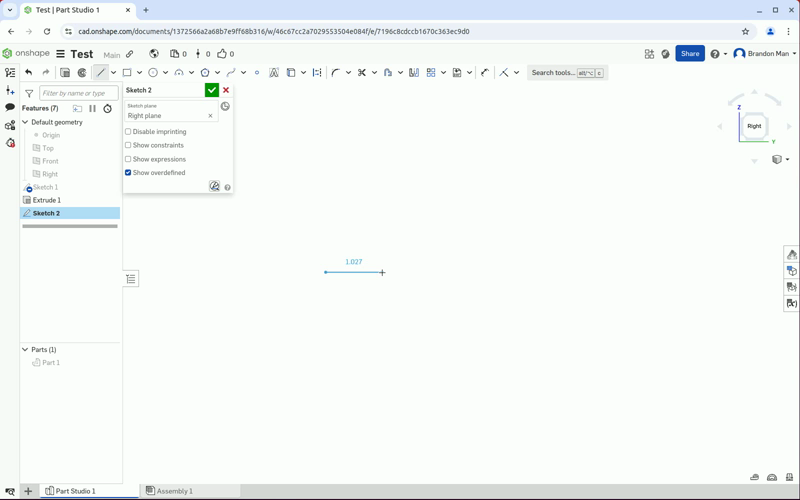
scroll(-6)
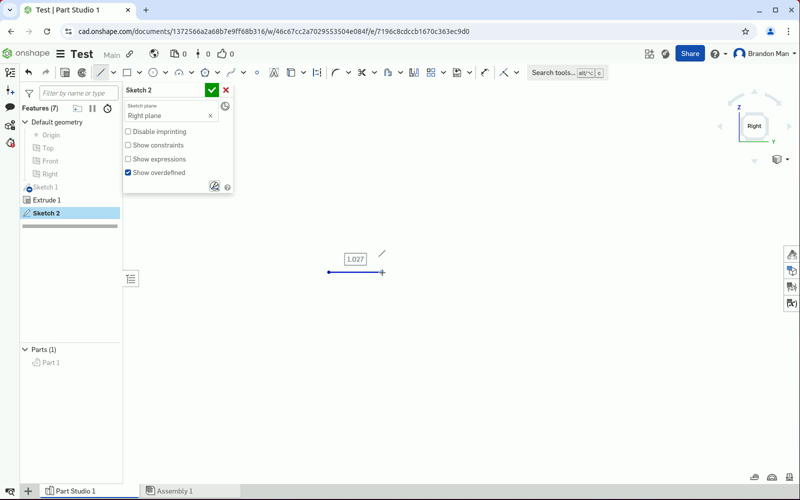
scroll(-6)
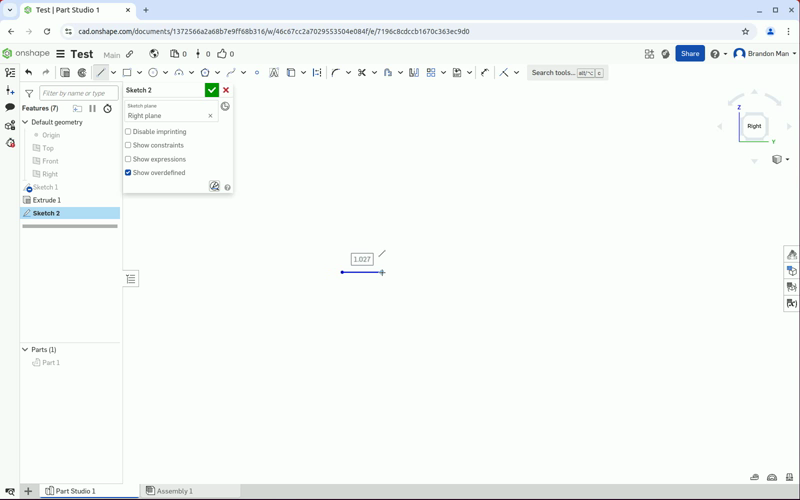
scroll(-6)
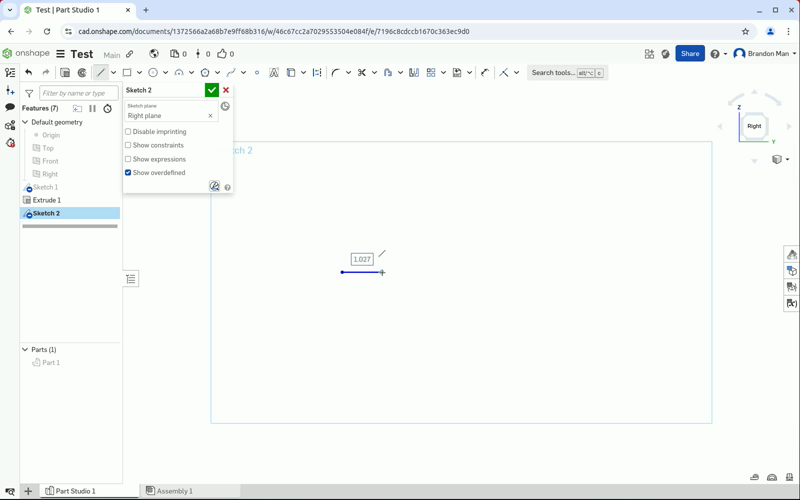
scroll(-6)
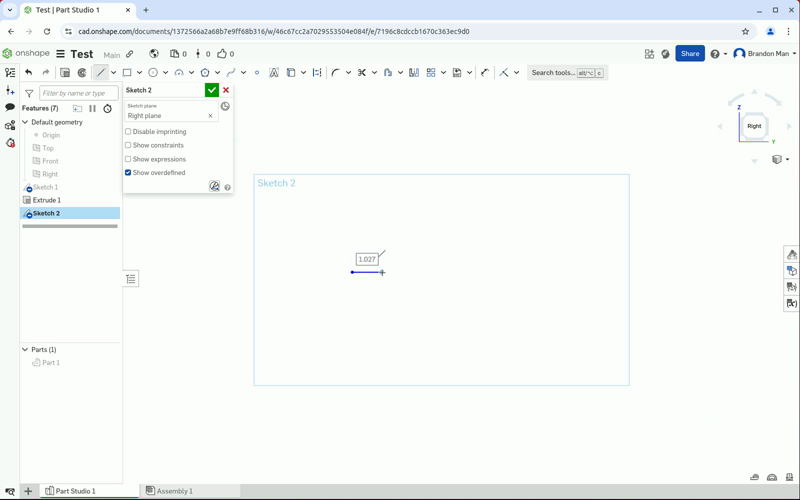
scroll(-6)
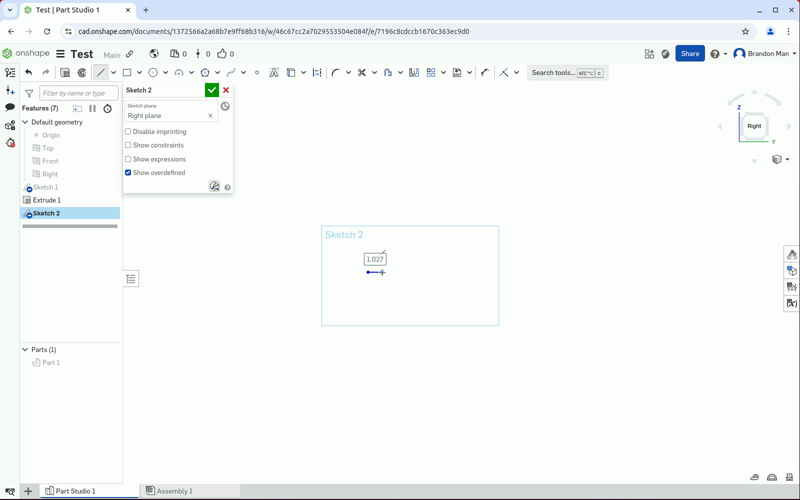
scroll(-6)
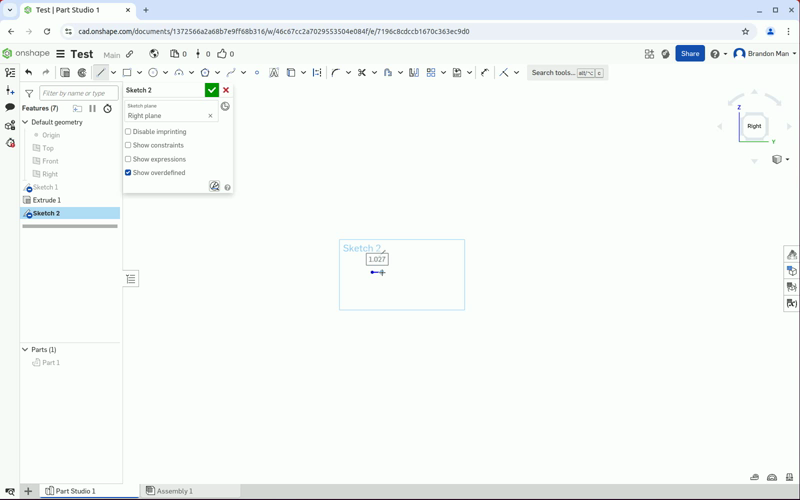
scroll(-6)
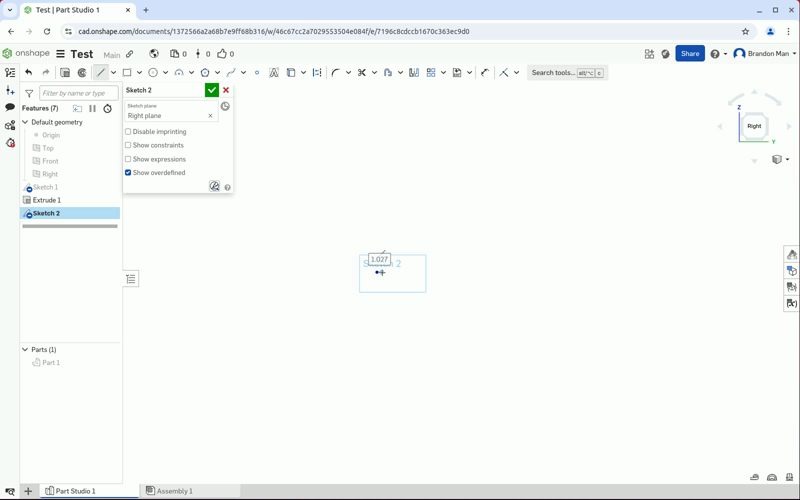
key_up(shift)
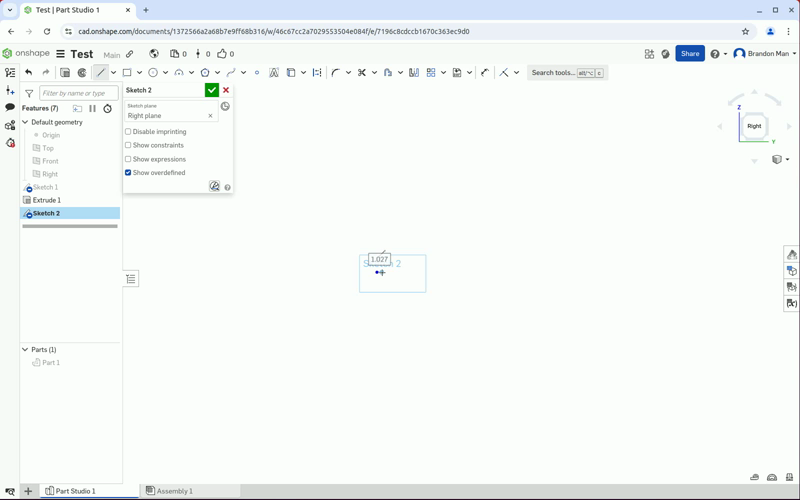
key_down(shift)
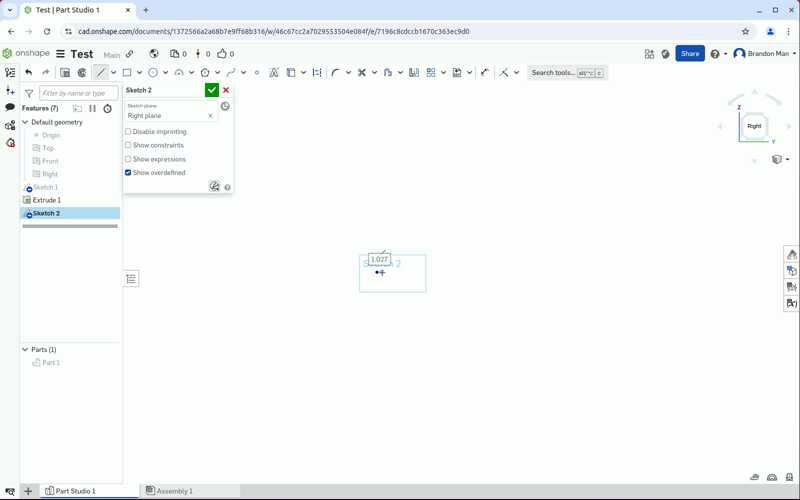
mouse_move(412, 272)
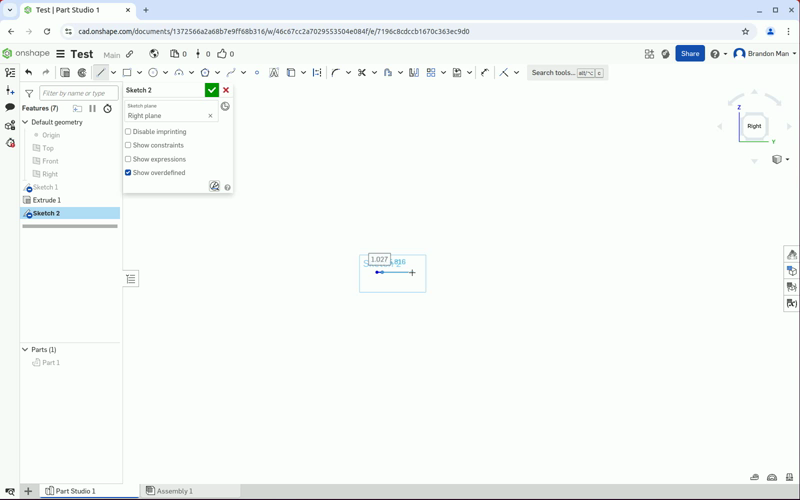
mouse_move(382, 261)
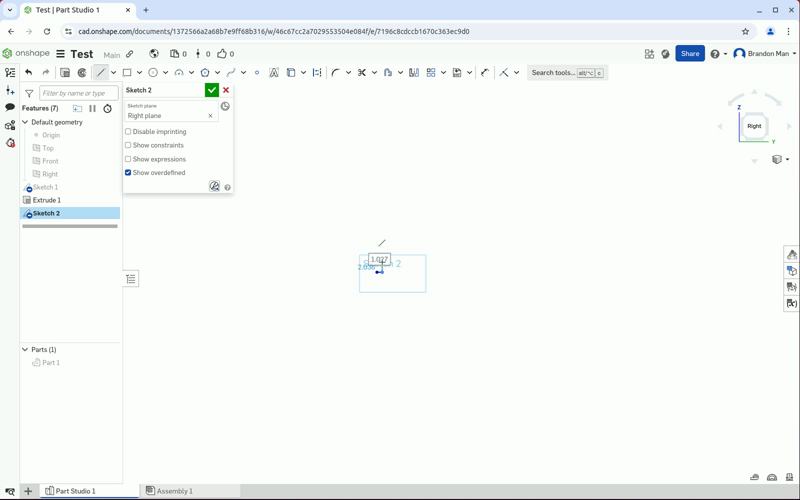
click(382, 261)
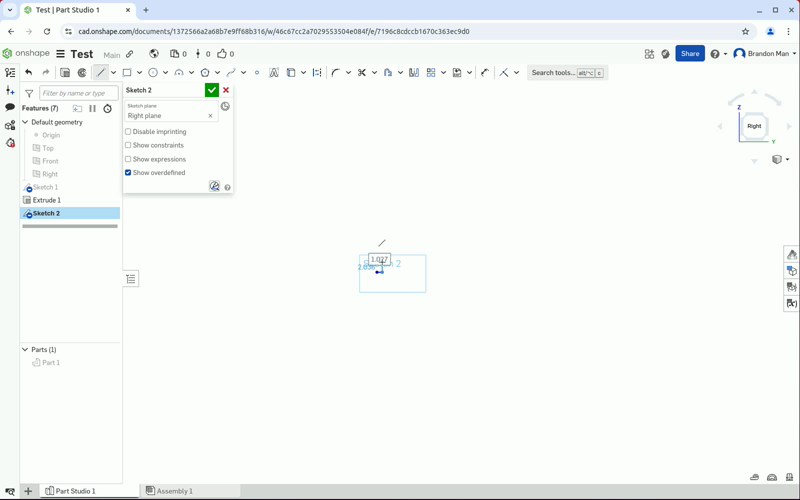
key_up(shift)
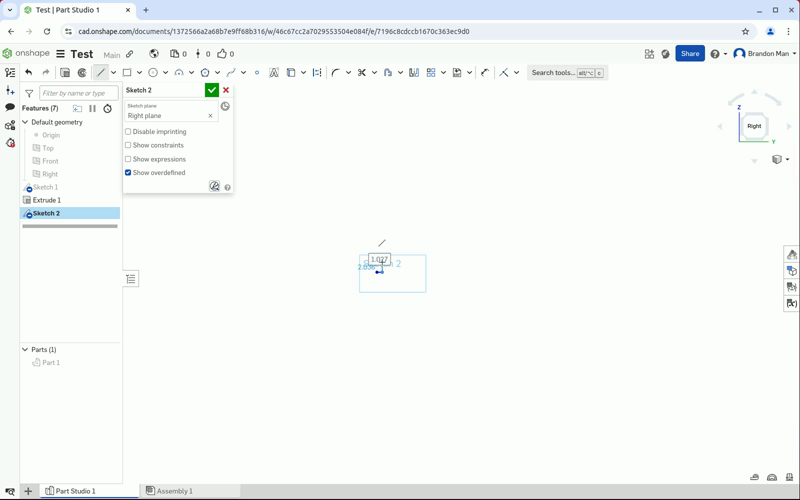
key_down(shift)
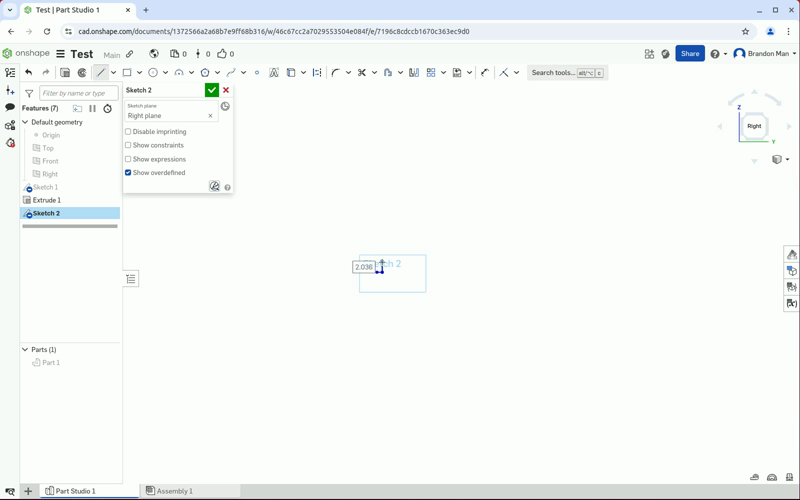
mouse_move(412, 261)
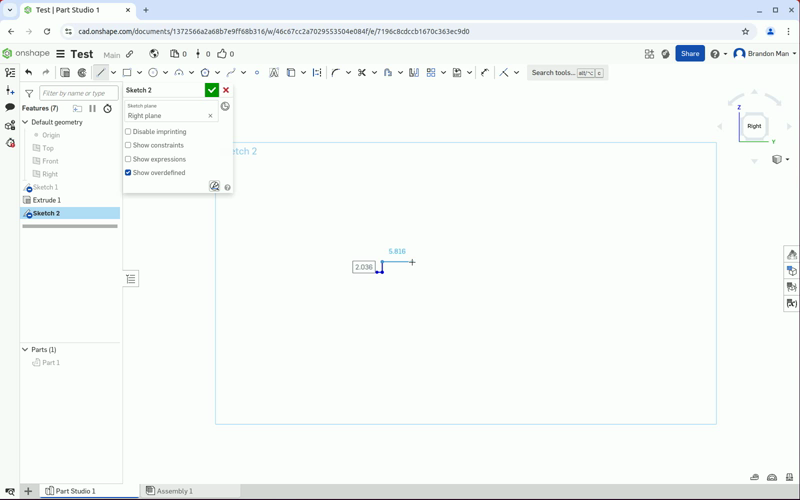
mouse_move(377, 261)
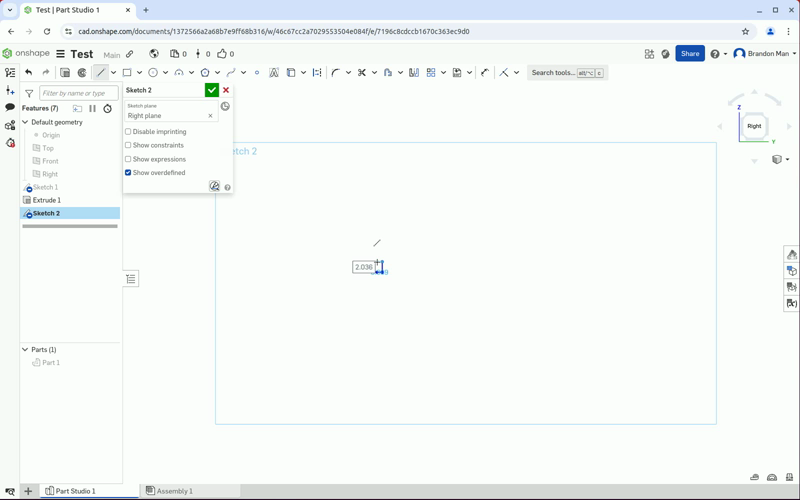
scroll(6)
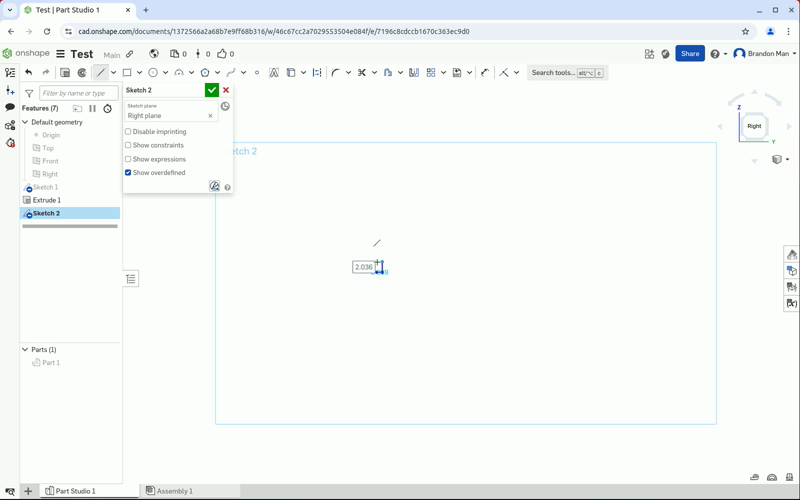
scroll(6)
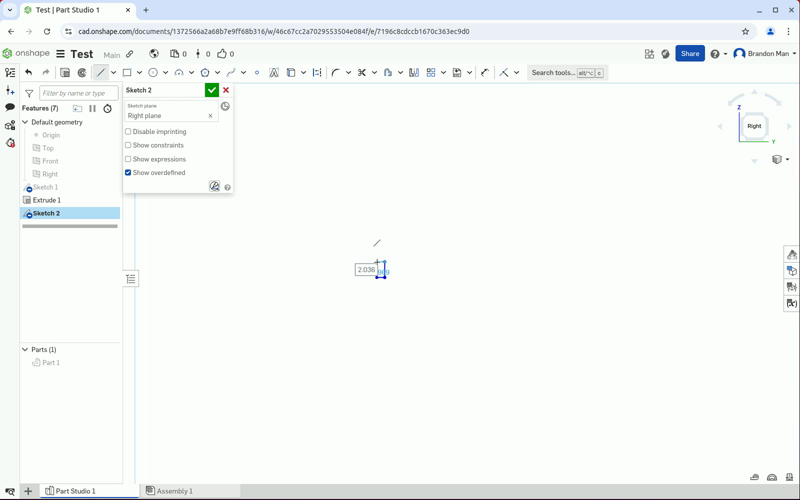
scroll(6)
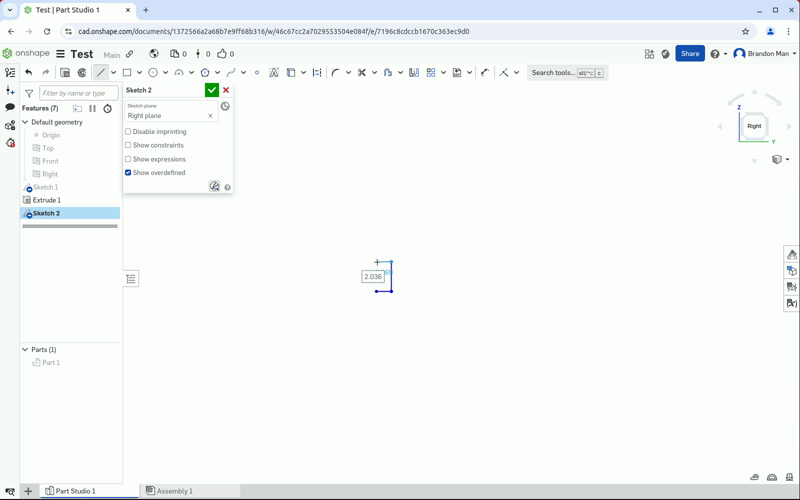
scroll(6)
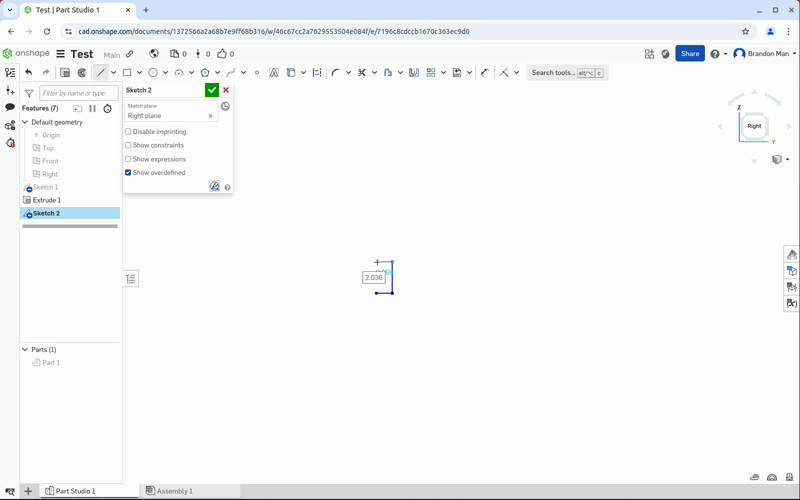
scroll(6)
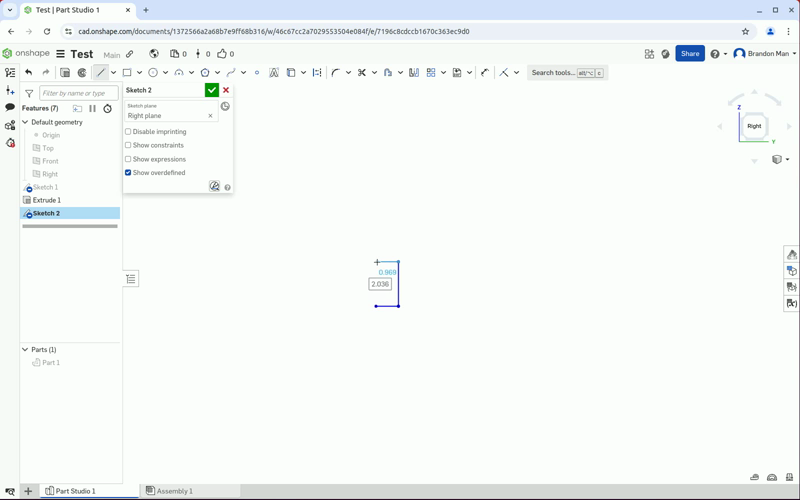
scroll(6)
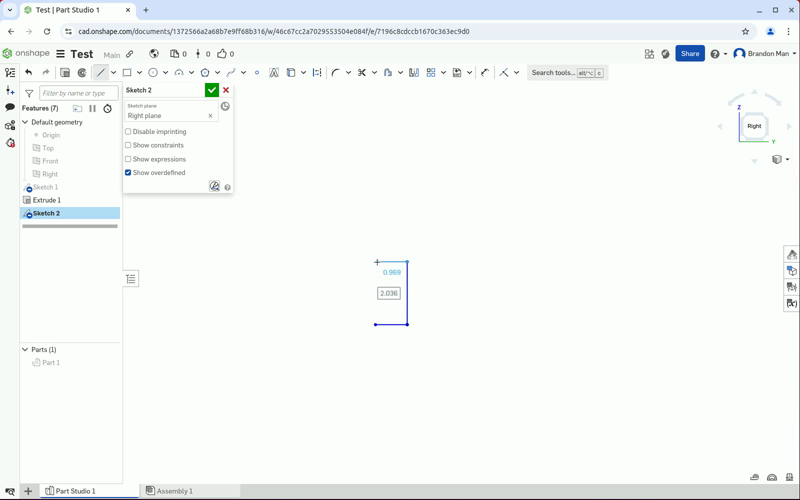
scroll(6)
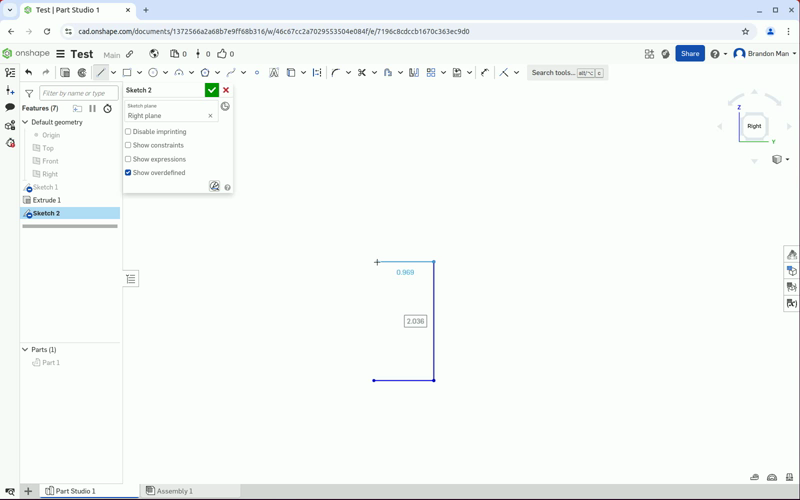
click(377, 261)
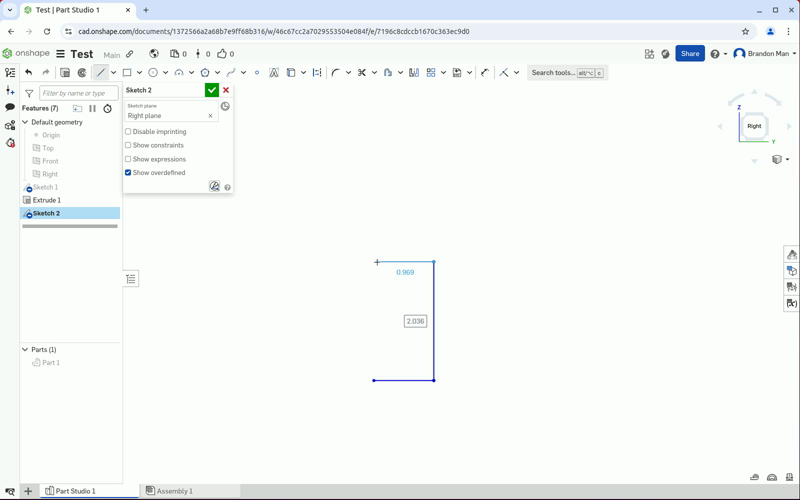
scroll(-6)
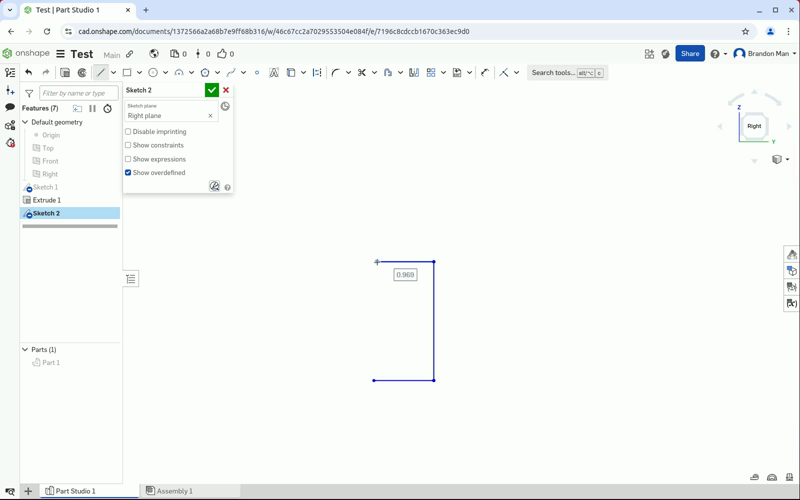
scroll(-6)
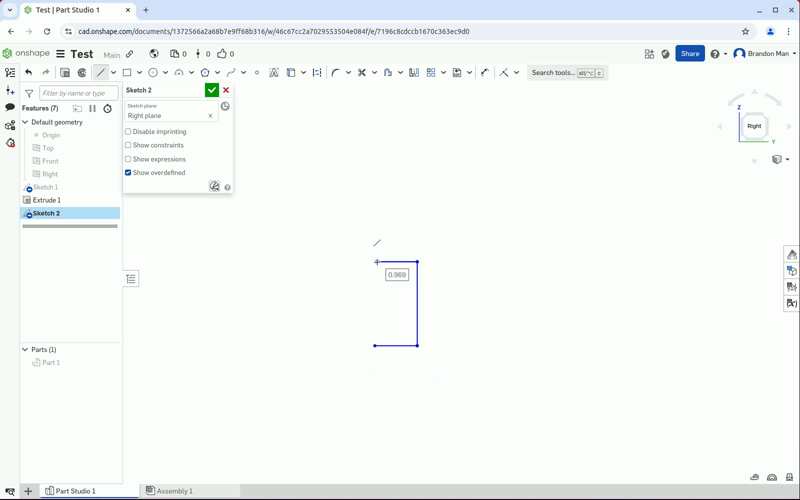
scroll(-6)
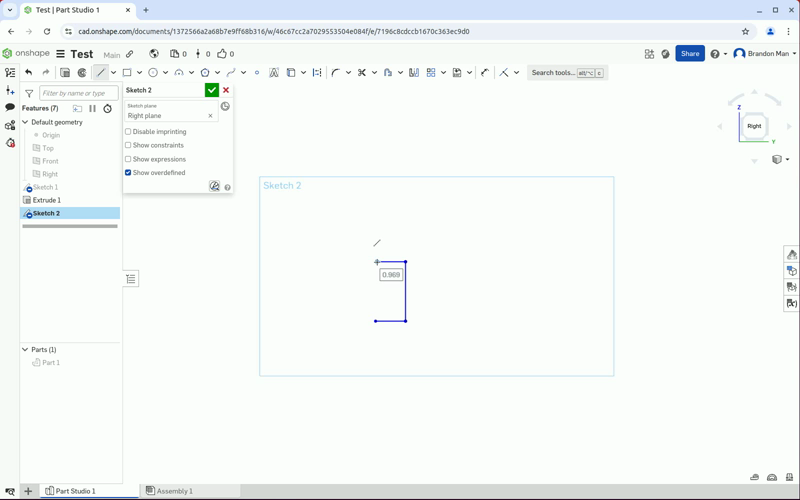
scroll(-6)
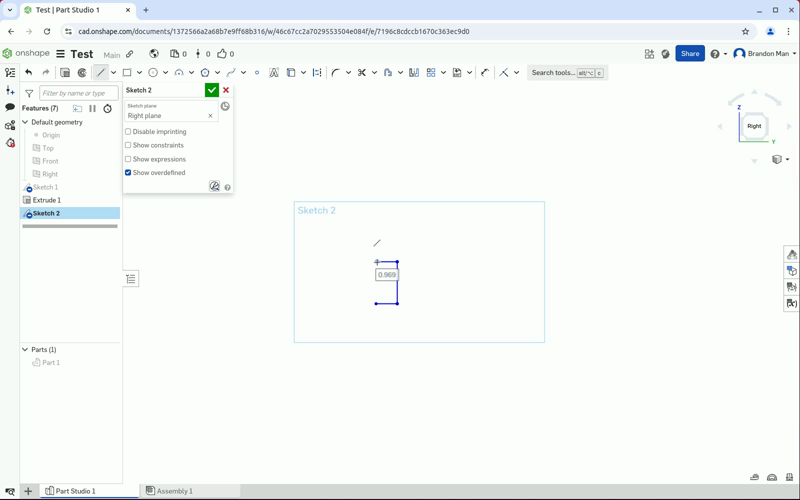
scroll(-6)
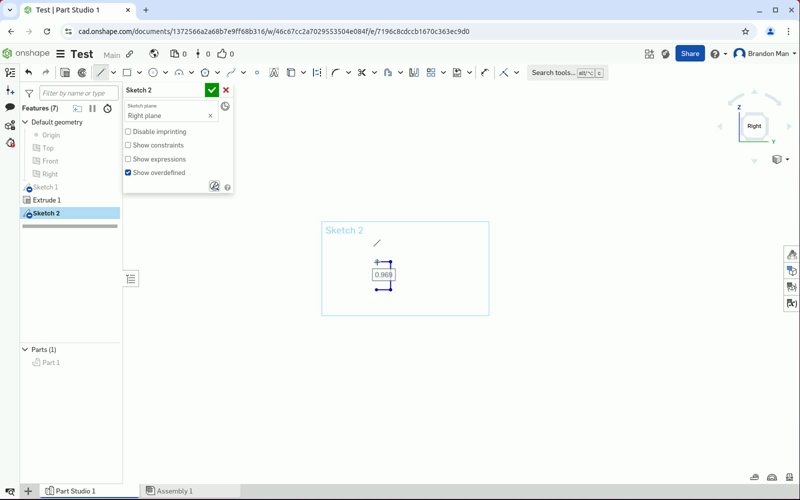
scroll(-6)
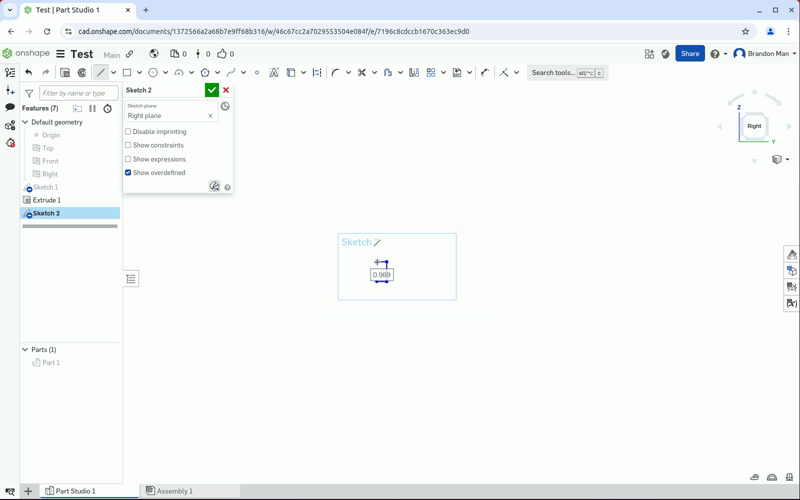
scroll(-6)
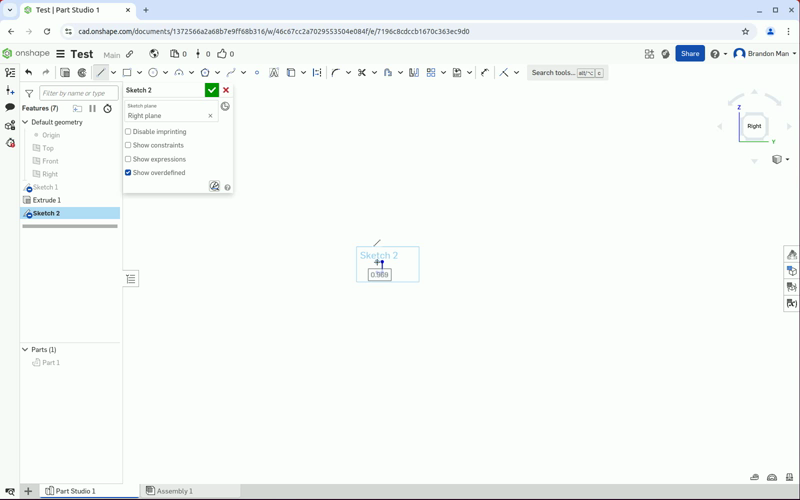
key_up(shift)
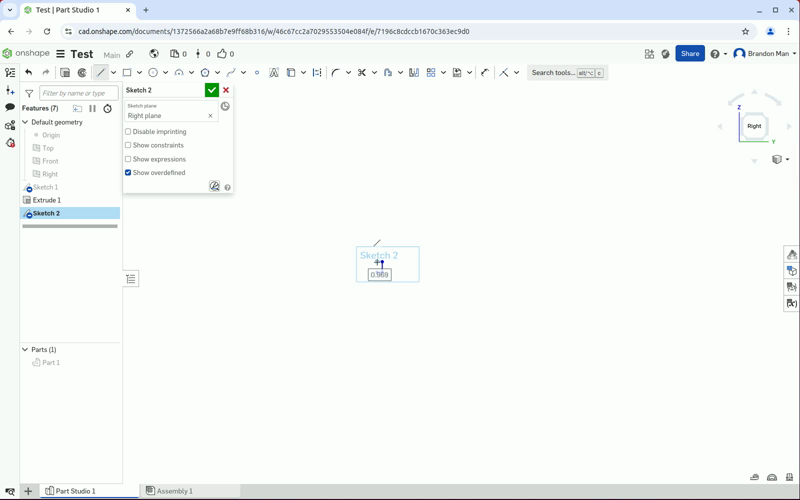
mouse_move(407, 261)
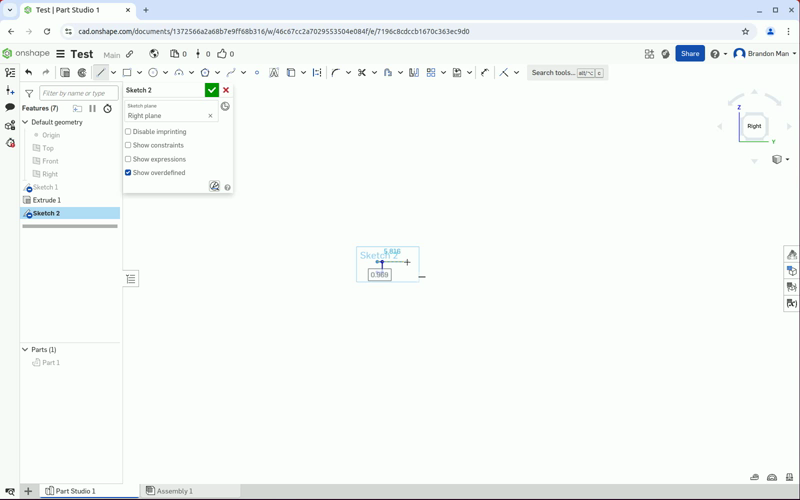
key_down(shift)
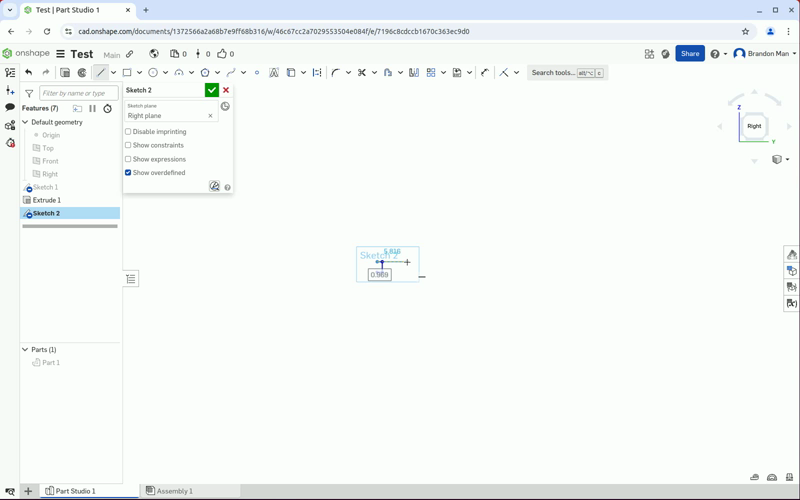
mouse_move(377, 272)
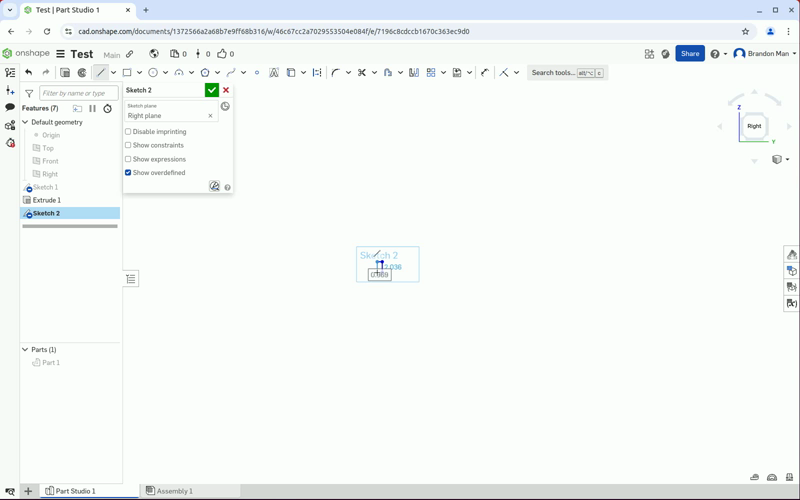
key_up(shift)
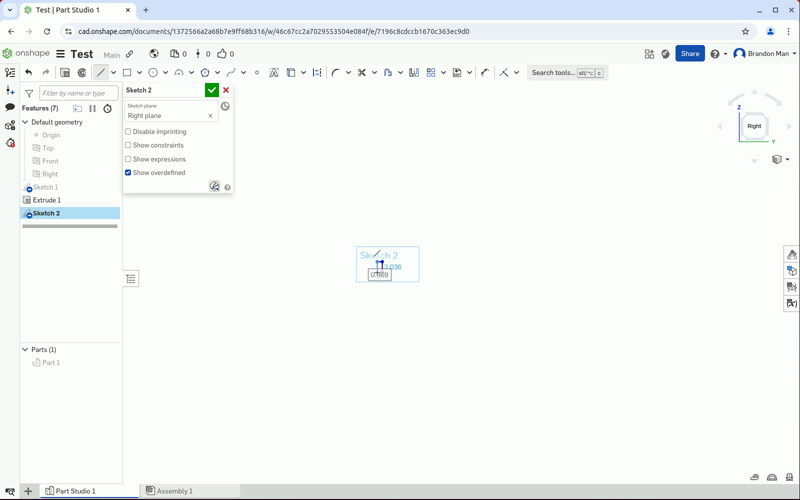
click(377, 272)
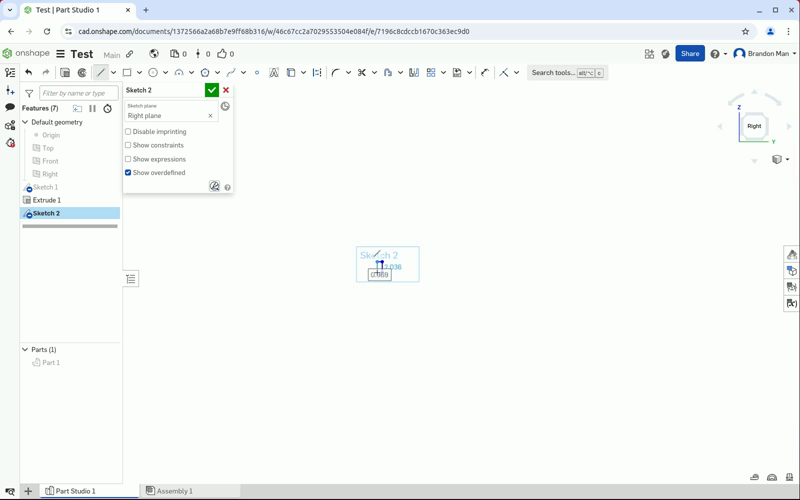
key(esc)
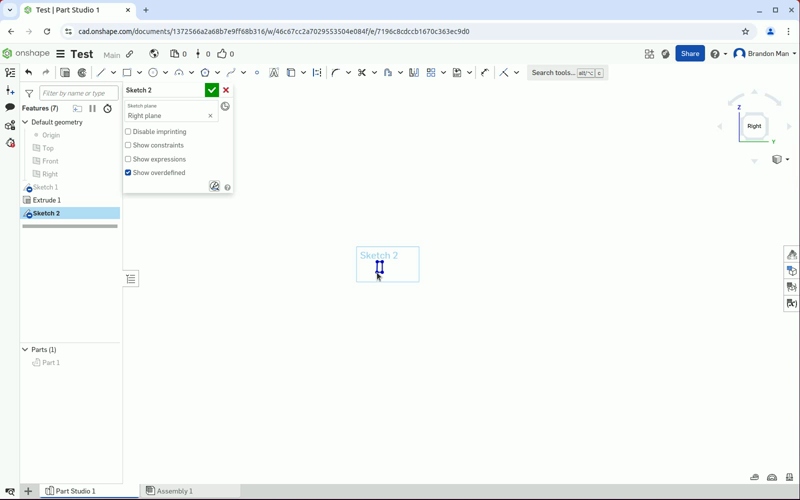
mouse_move(379, 262)
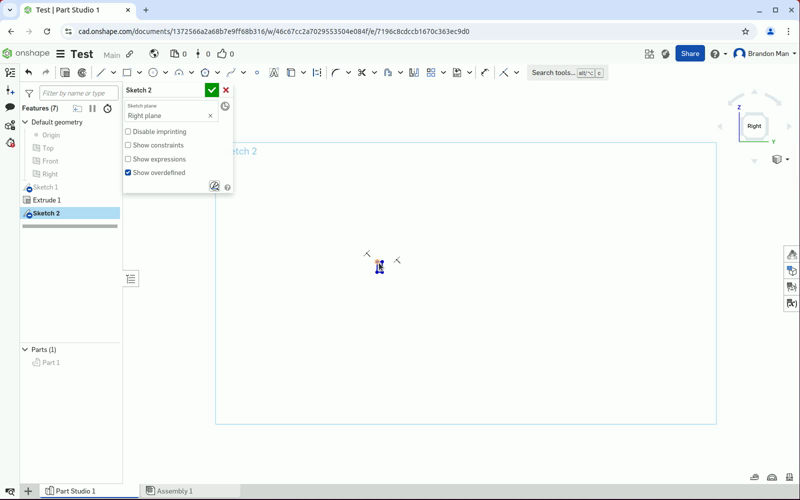
scroll(6)
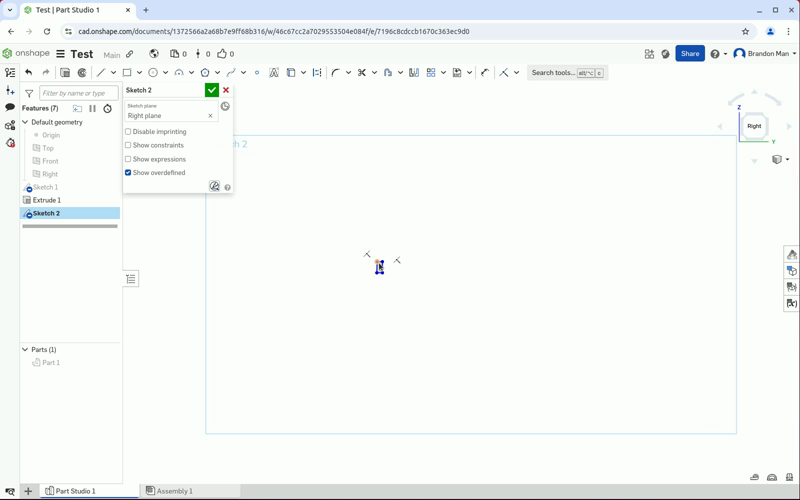
scroll(6)
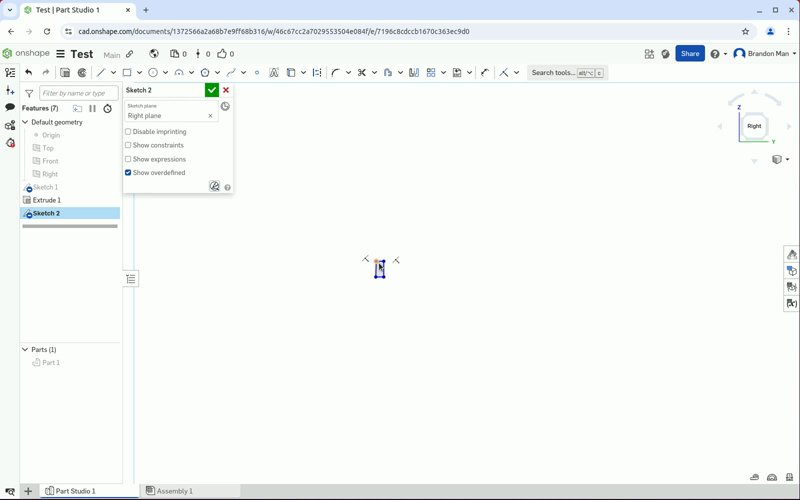
scroll(6)
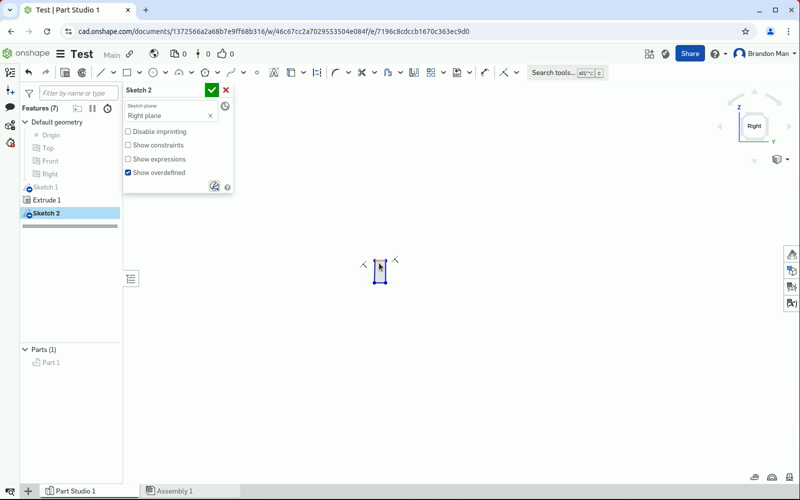
scroll(6)
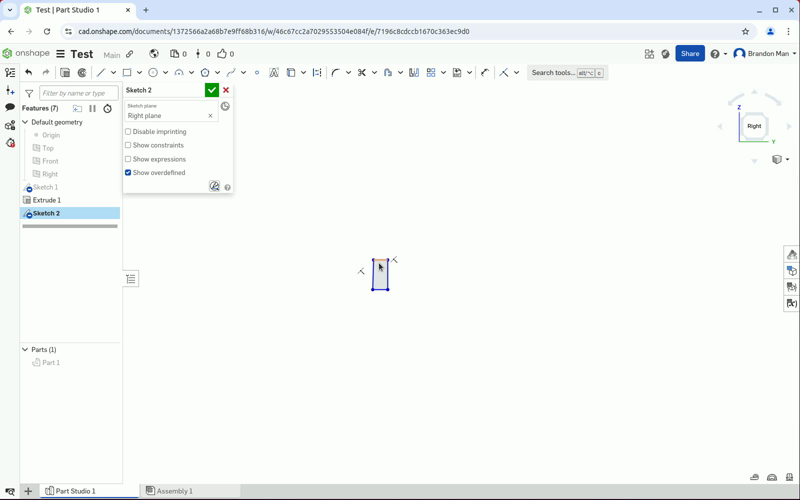
scroll(6)
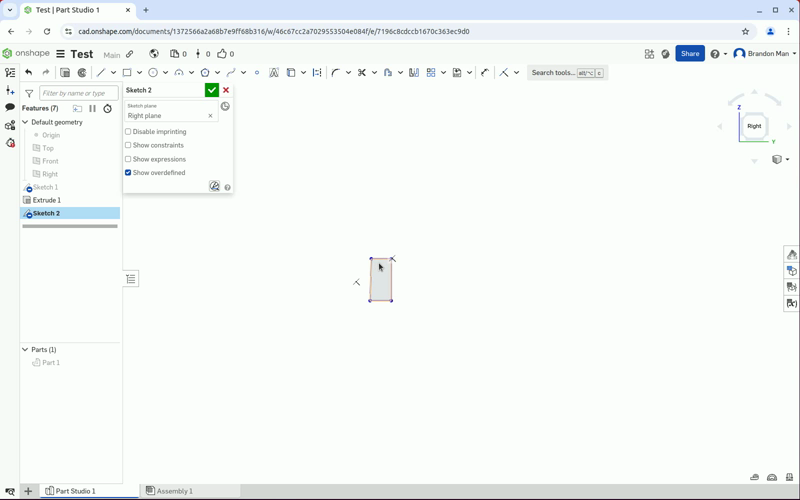
scroll(6)
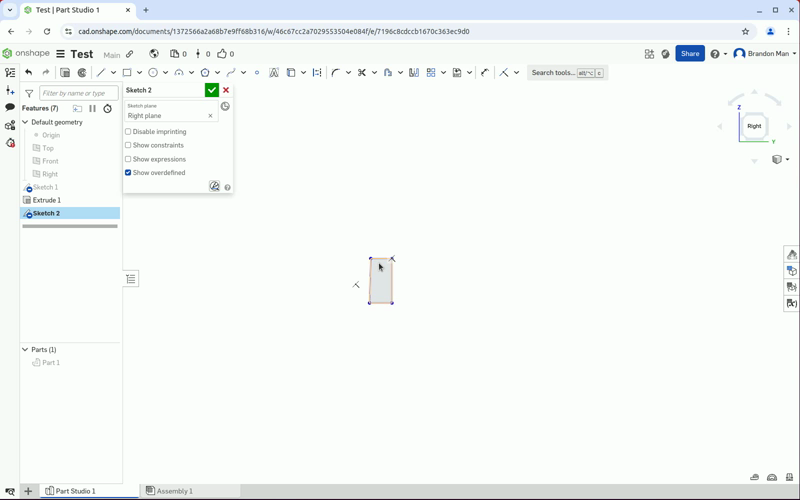
scroll(6)
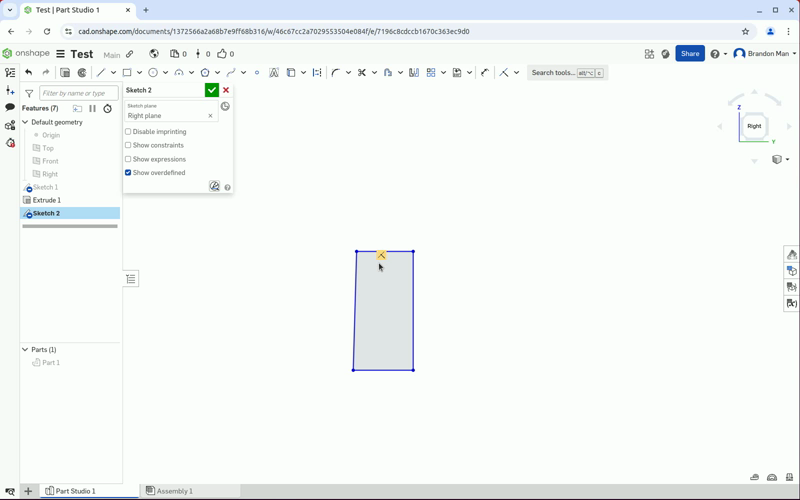
click(379, 262)
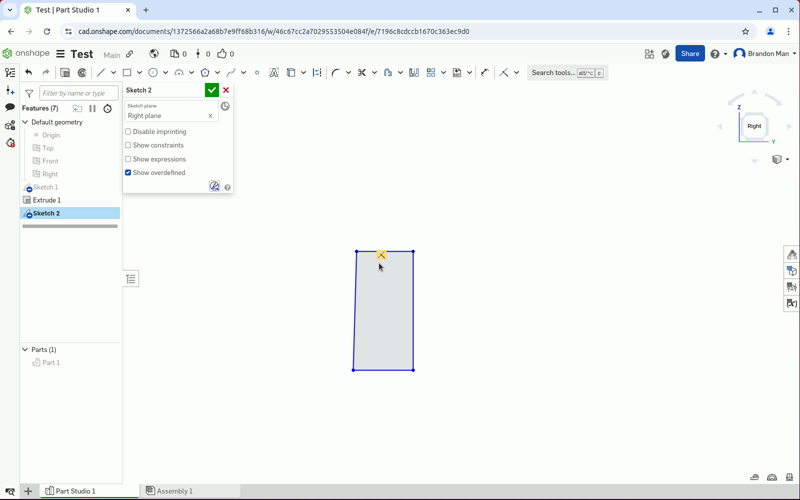
scroll(-6)
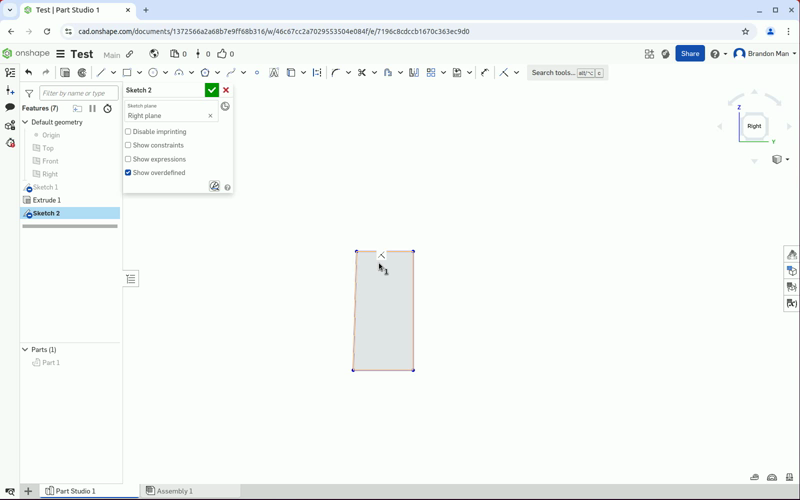
scroll(-6)
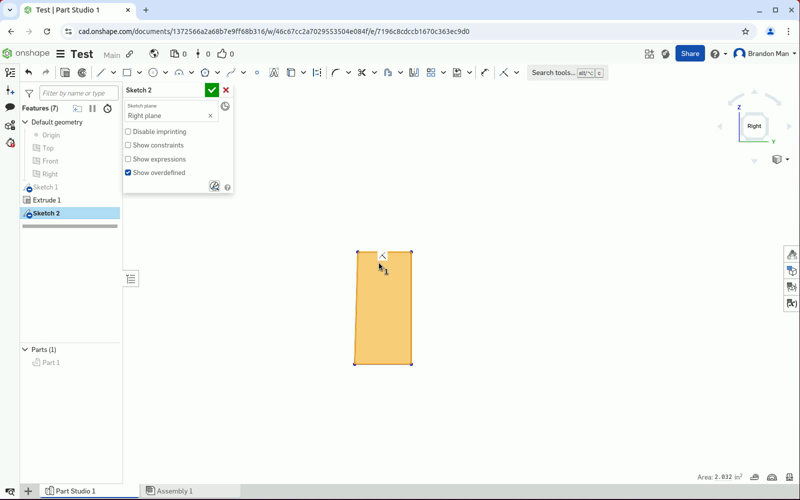
scroll(-6)
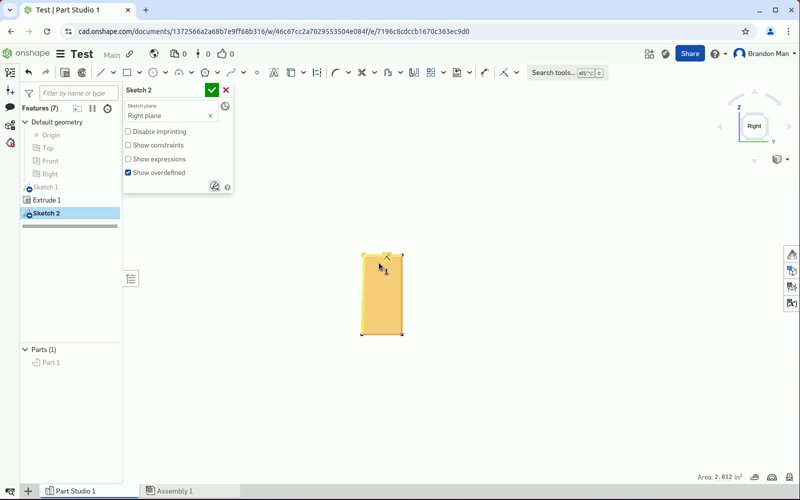
scroll(-6)
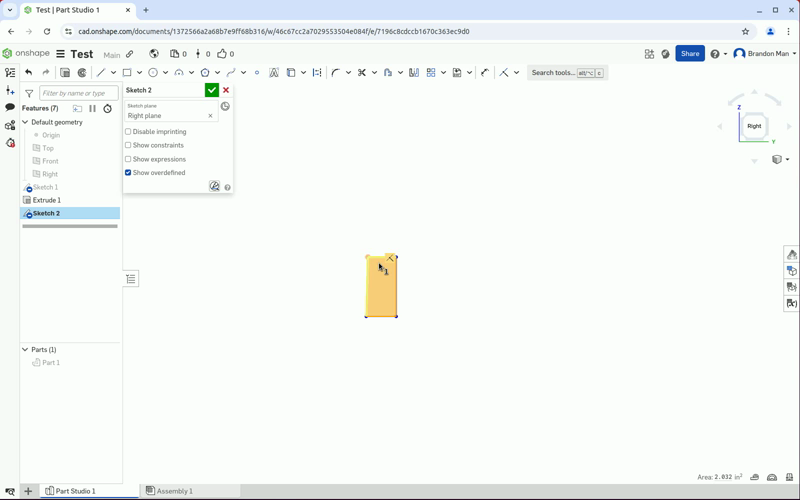
scroll(-6)
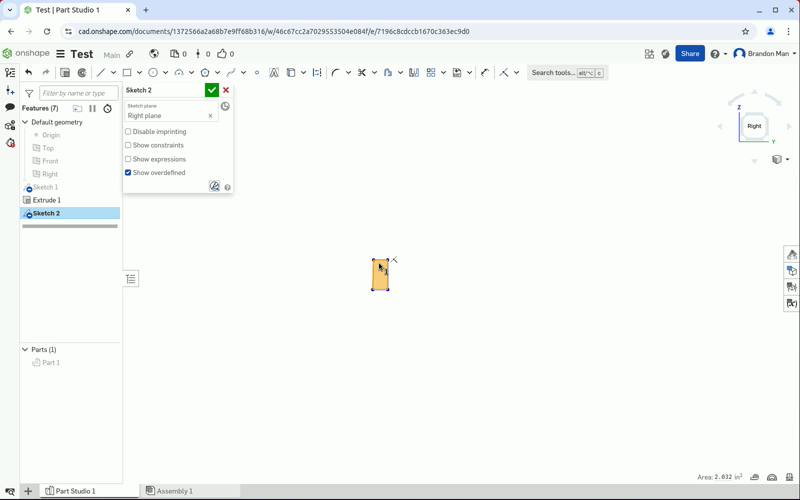
scroll(-6)
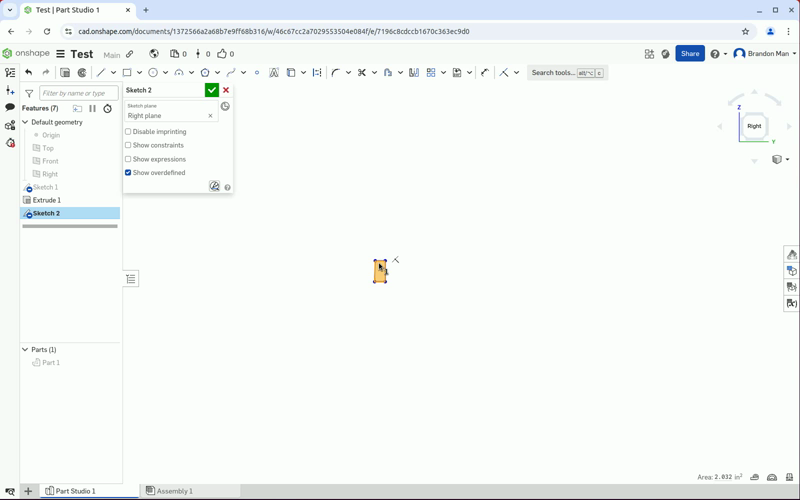
scroll(-6)
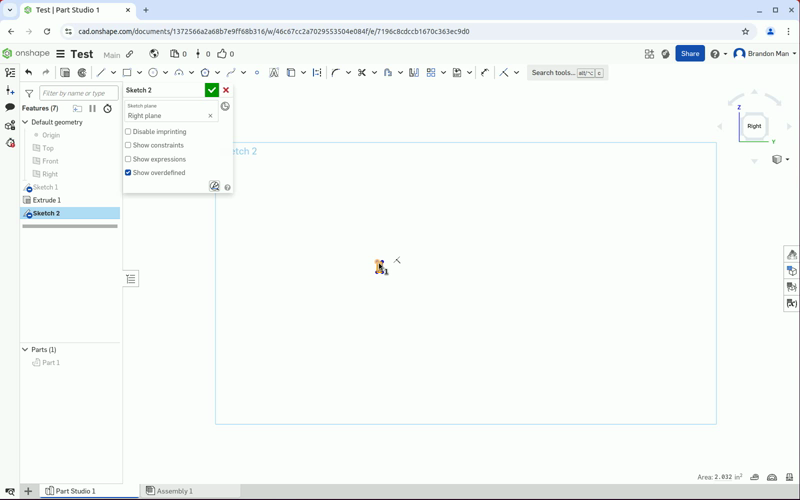
mouse_move(73, 352)
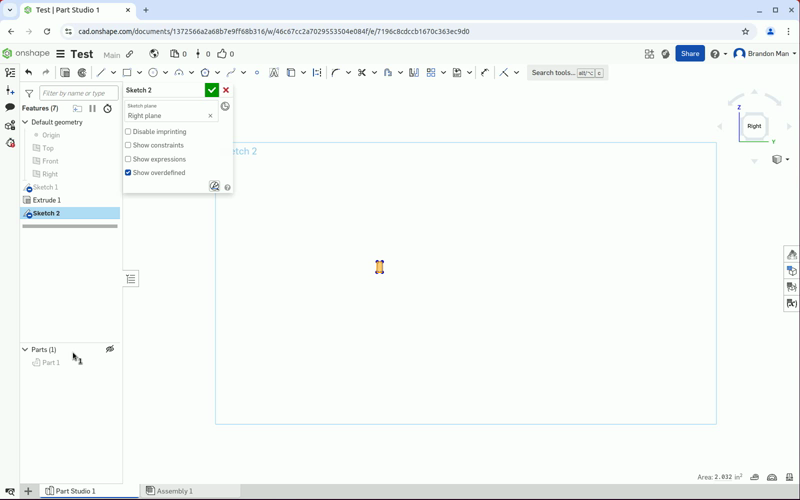
key(shift+y)
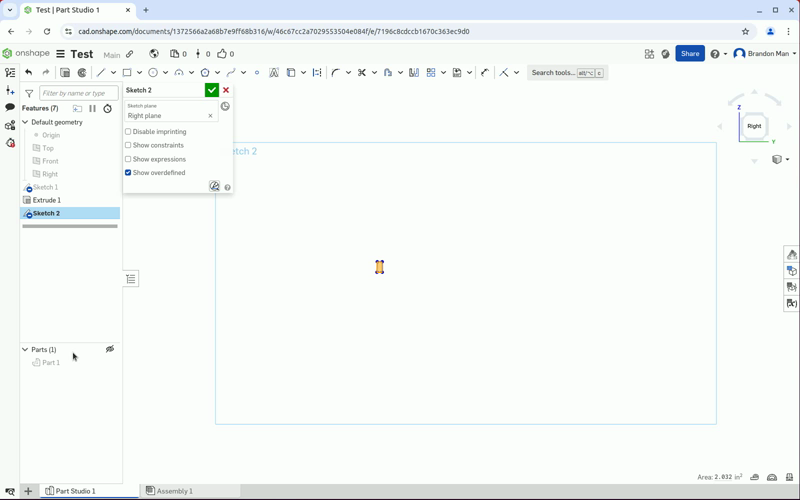
key(shift+e)
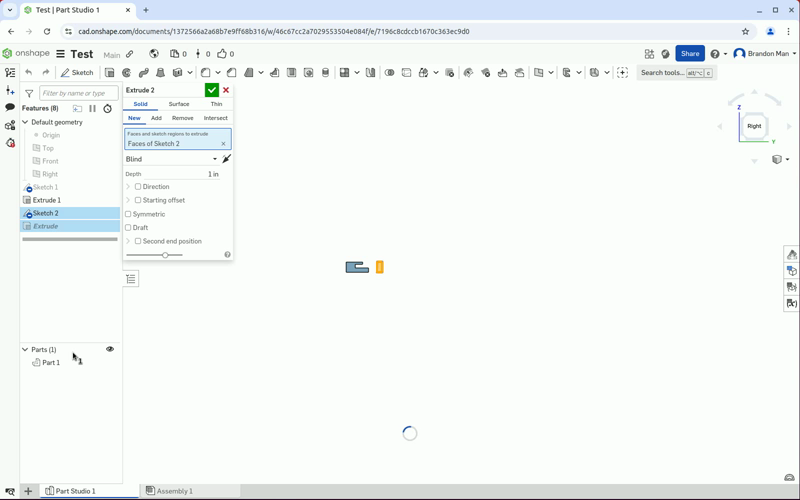
mouse_move(143, 106)
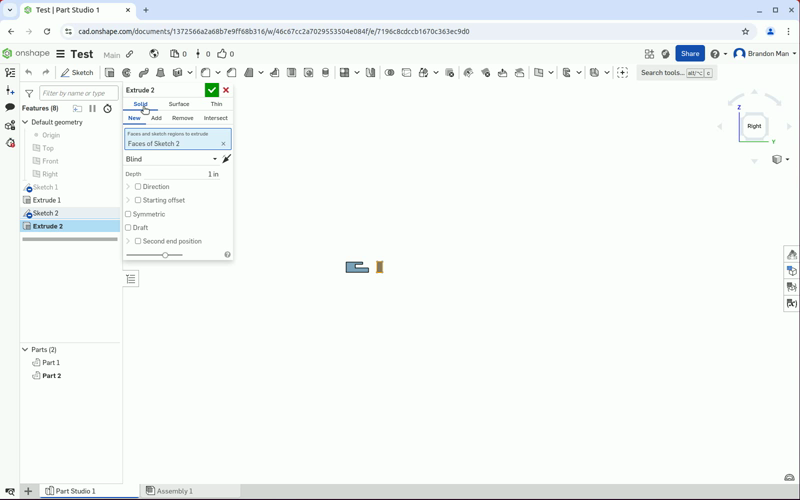
click(143, 106)
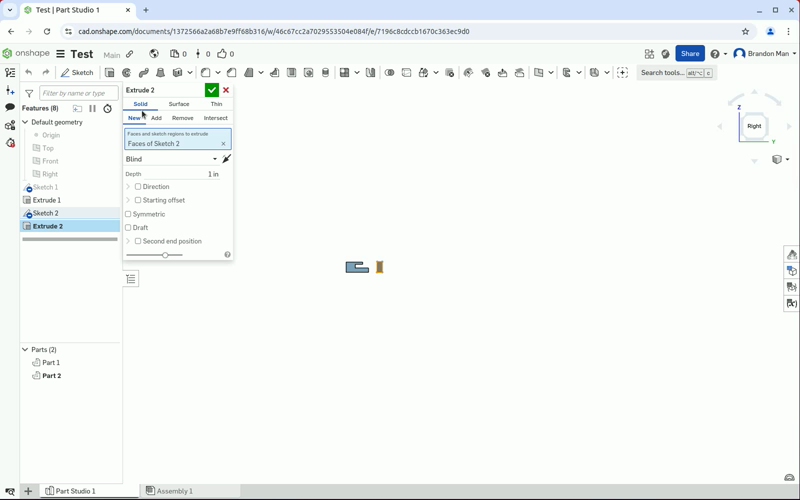
mouse_move(137, 120)
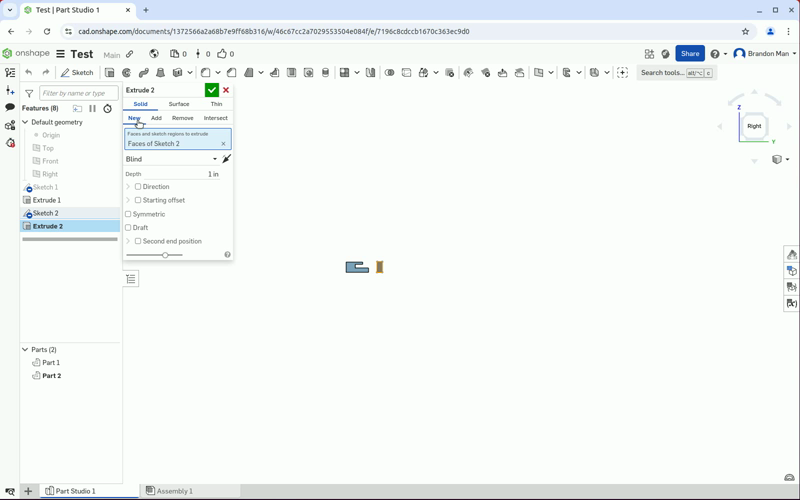
click(137, 120)
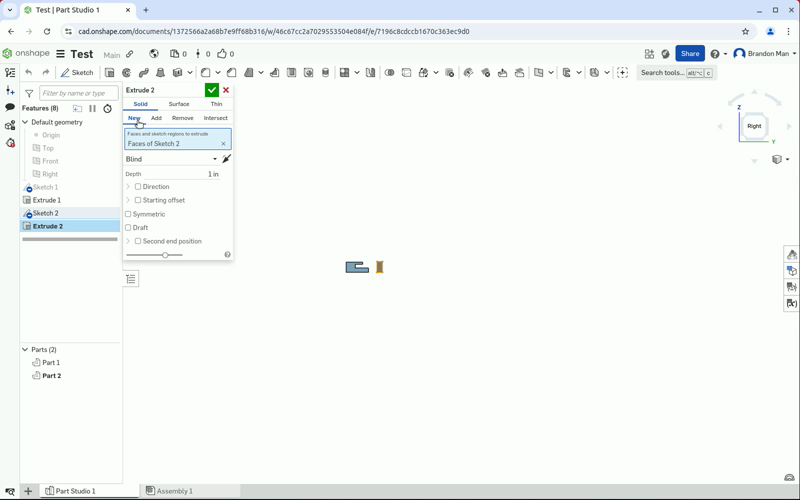
key(tab, 4)
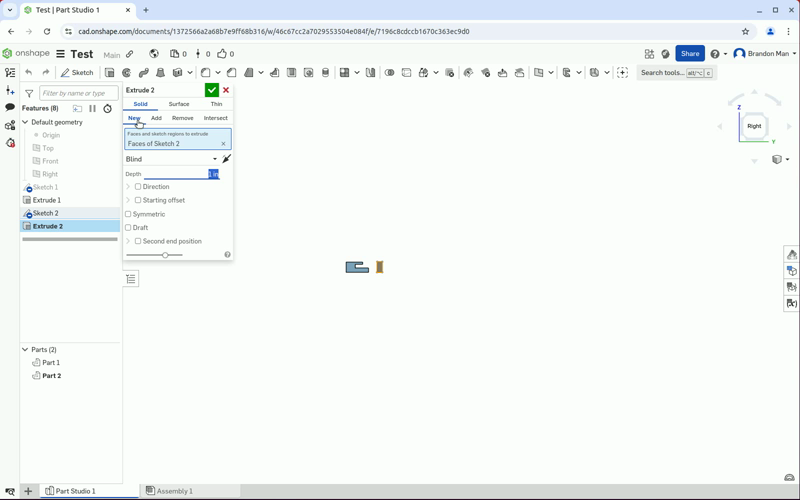
text(0.963)
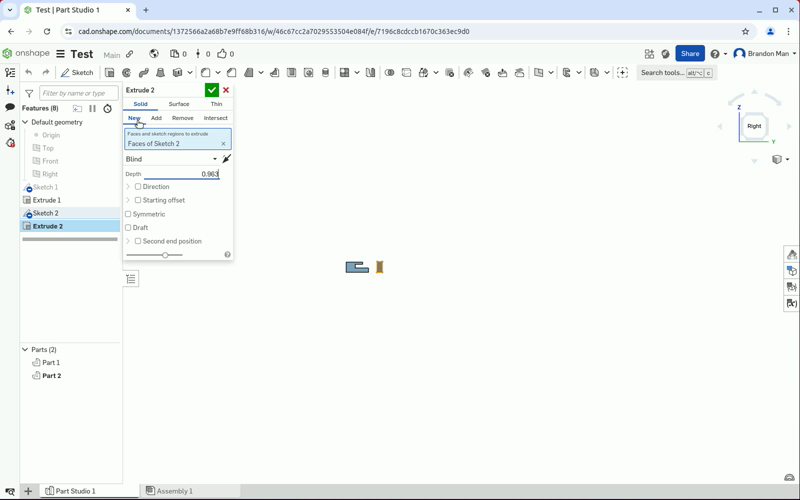
key(enter)
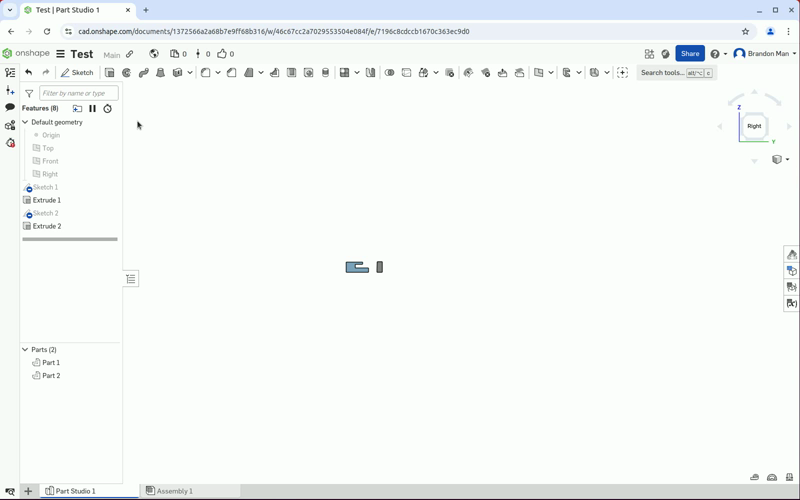
key(shift+h)
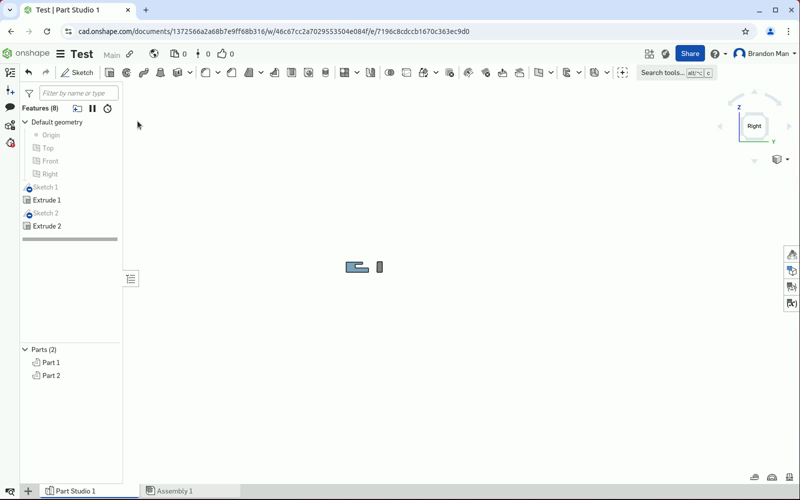
key(shift+h)
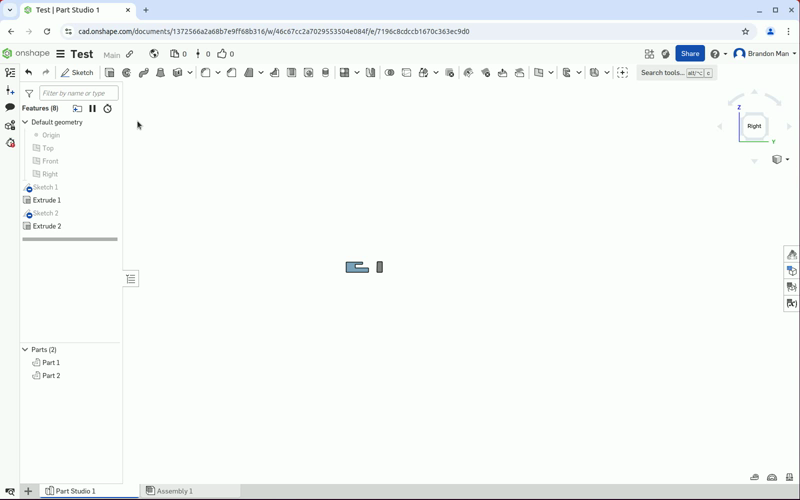
mouse_move(73, 189)
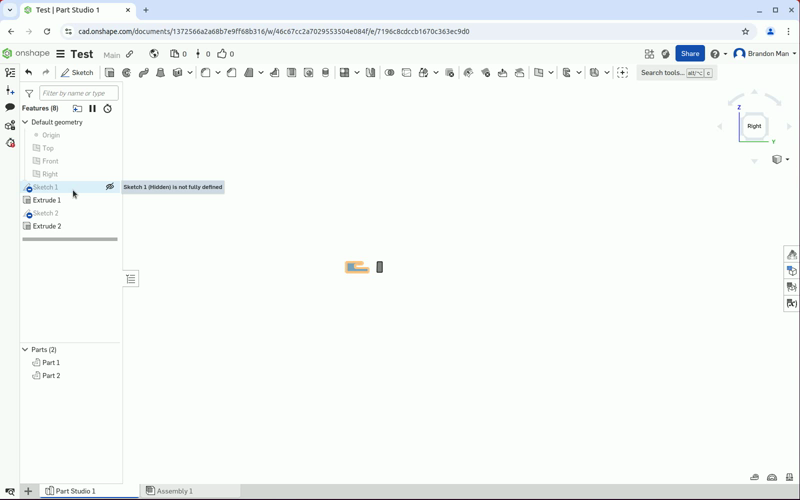
click(73, 189)
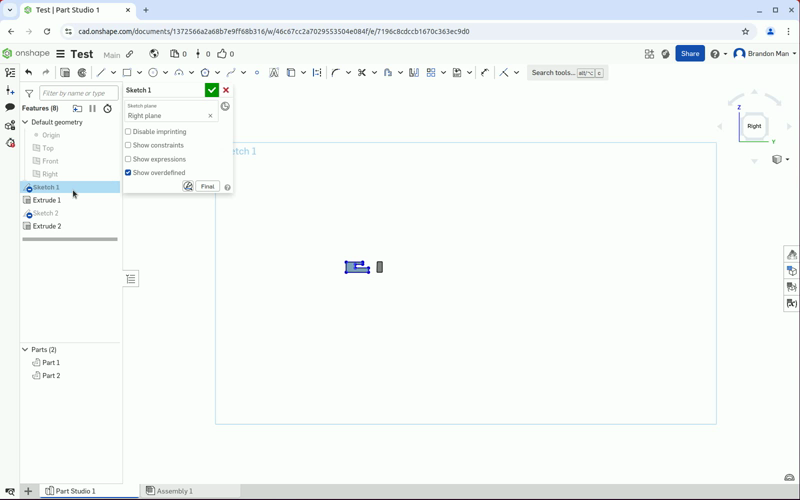
mouse_move(229, 92)
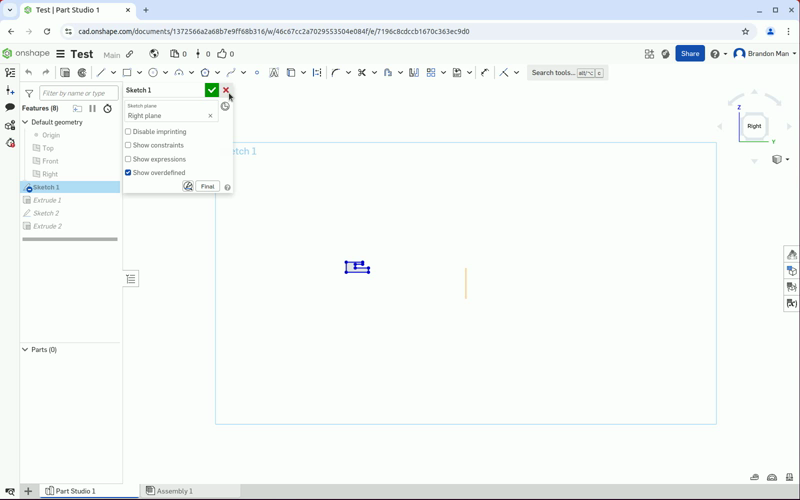
click(229, 92)
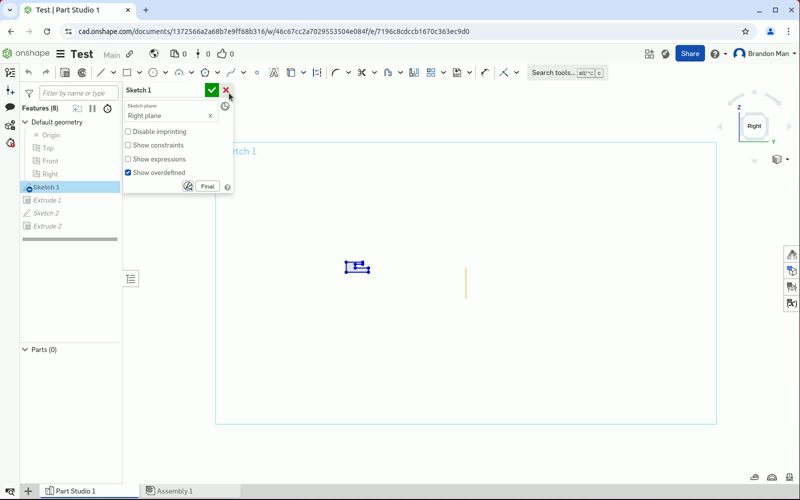
key(shift+s)
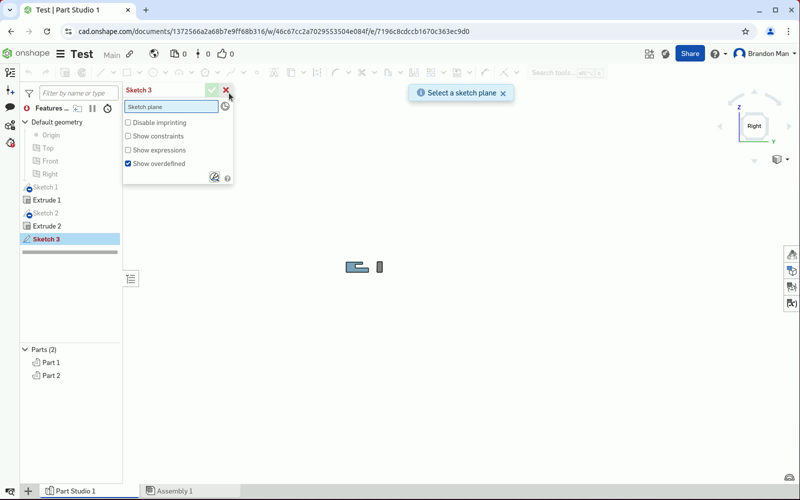
mouse_move(73, 176)
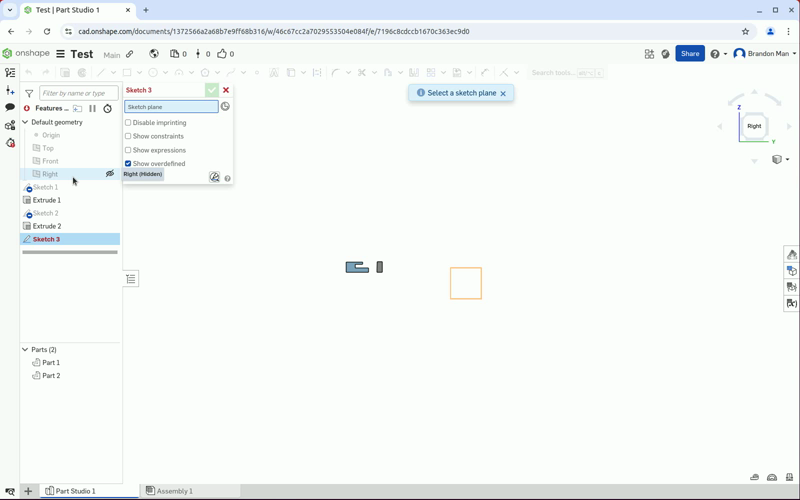
click(73, 176)
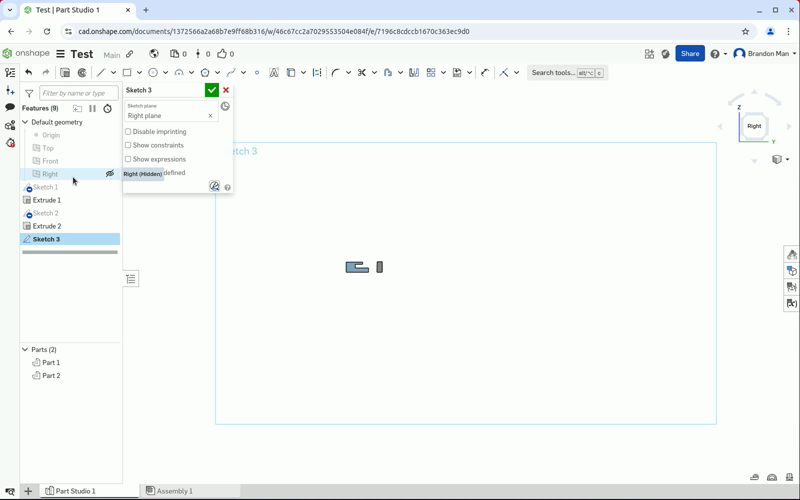
mouse_move(73, 352)
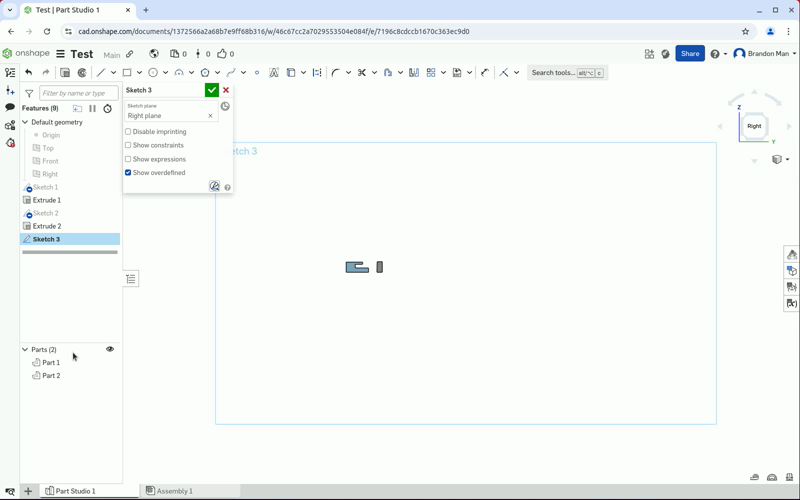
key(y)
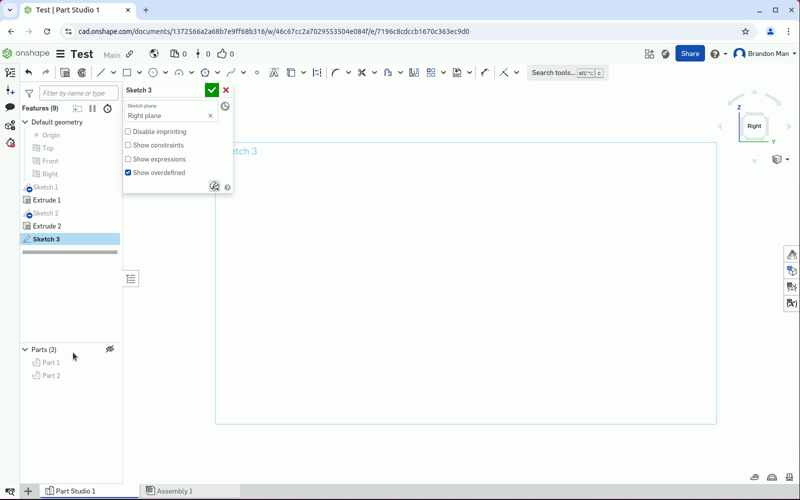
key(l)
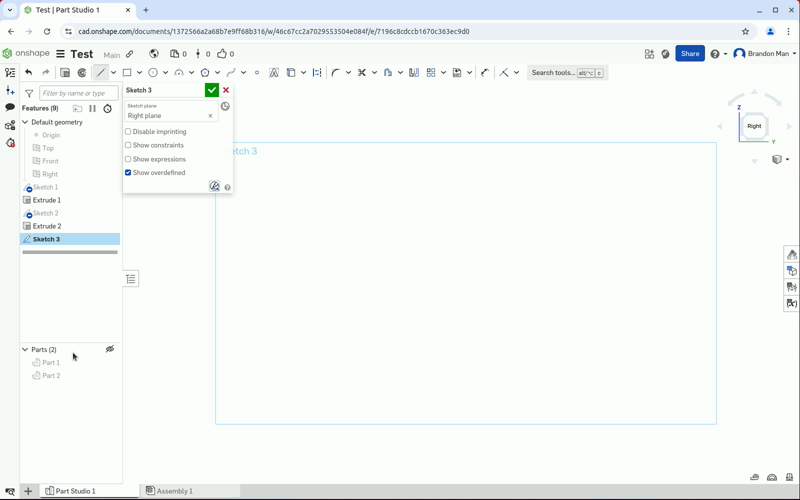
key_down(shift)
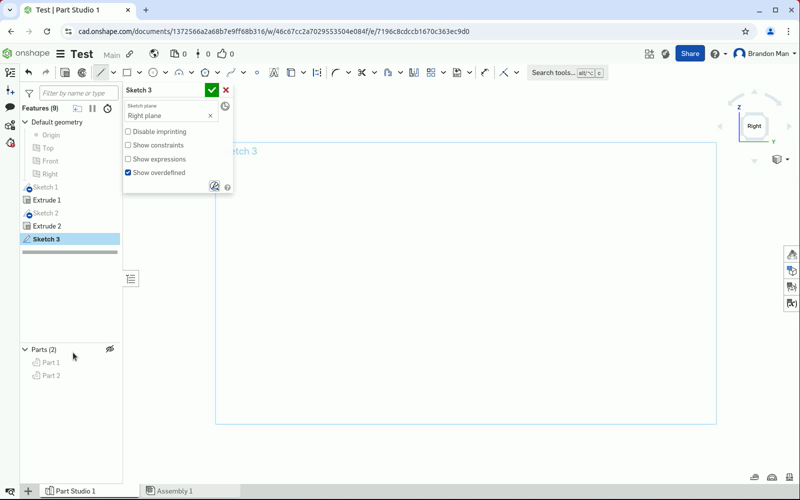
mouse_move(348, 285)
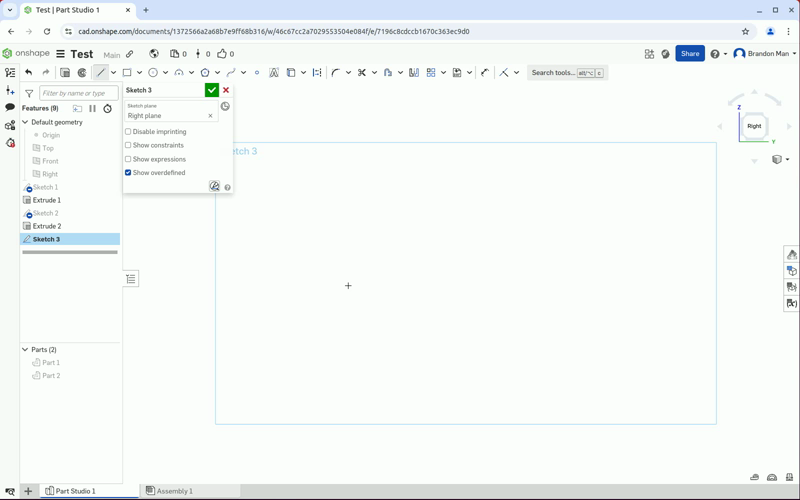
click(348, 285)
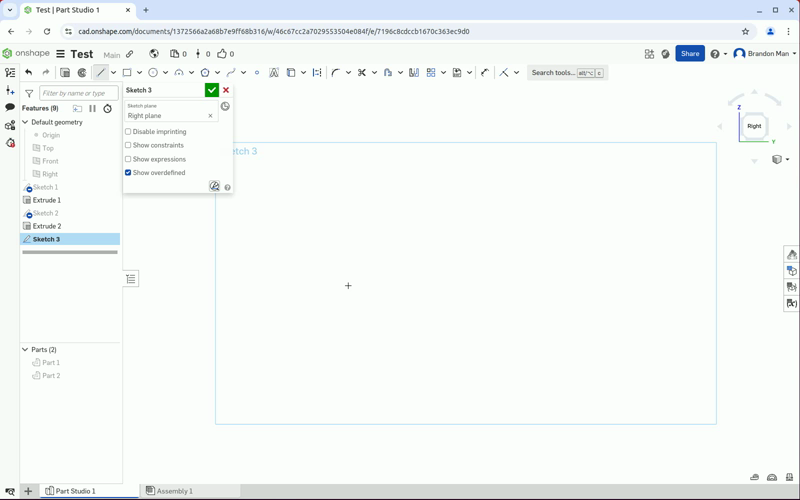
key_up(shift)
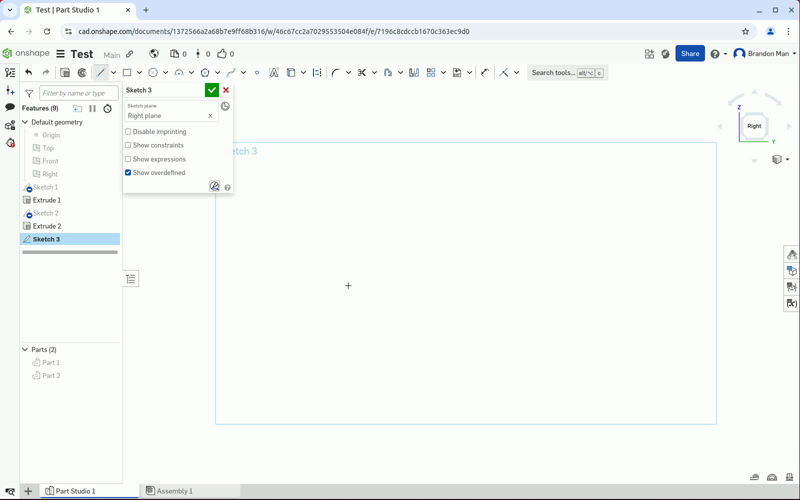
key_down(shift)
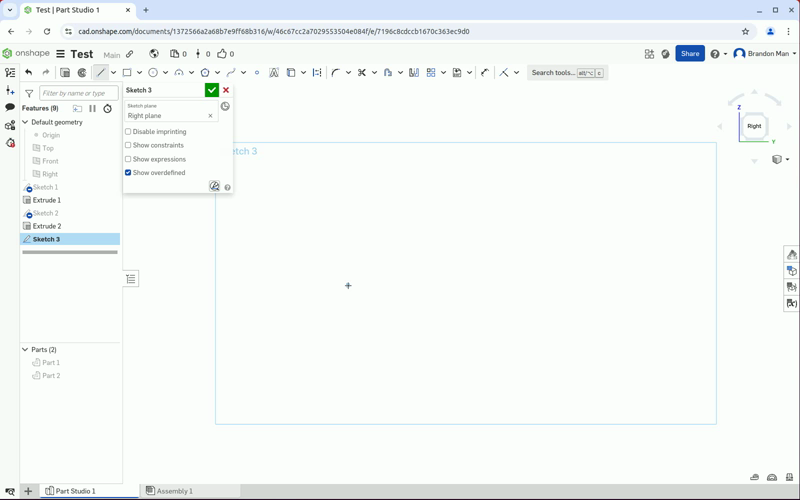
mouse_move(378, 285)
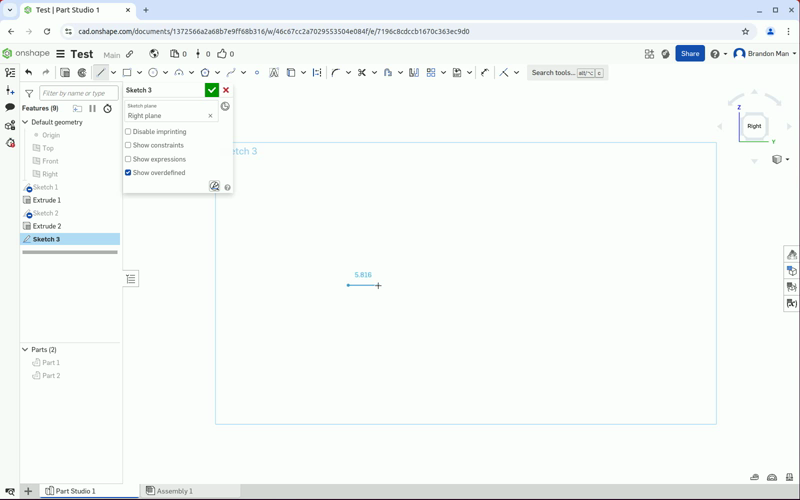
mouse_move(364, 285)
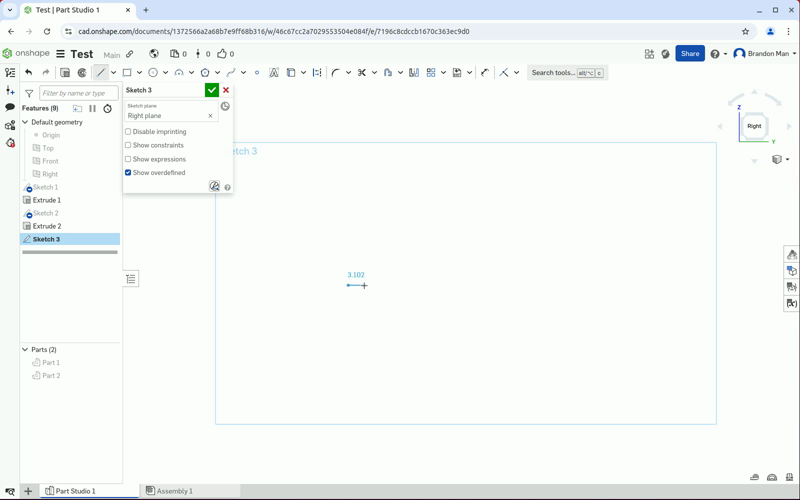
click(364, 285)
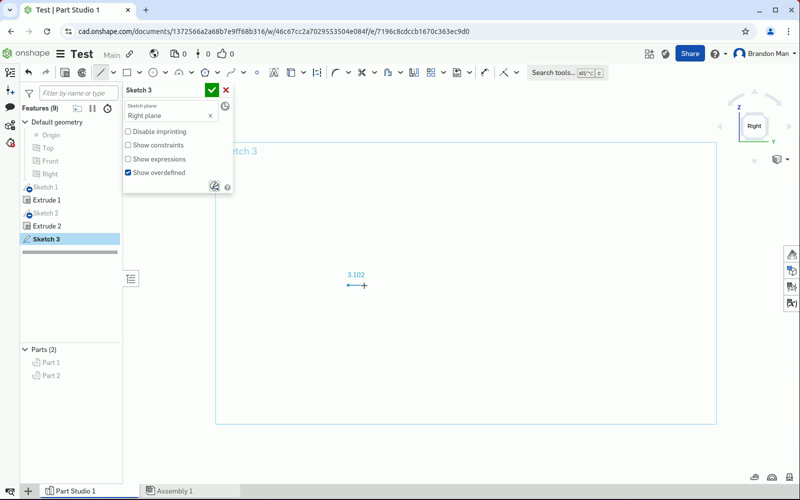
key_up(shift)
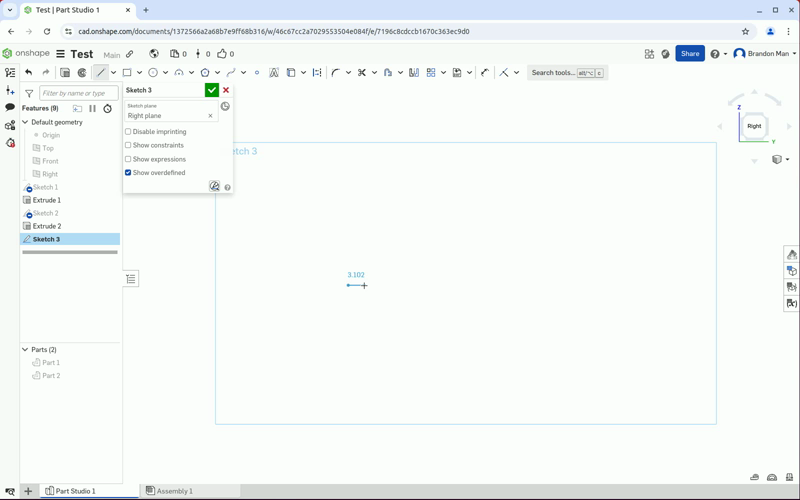
key_down(shift)
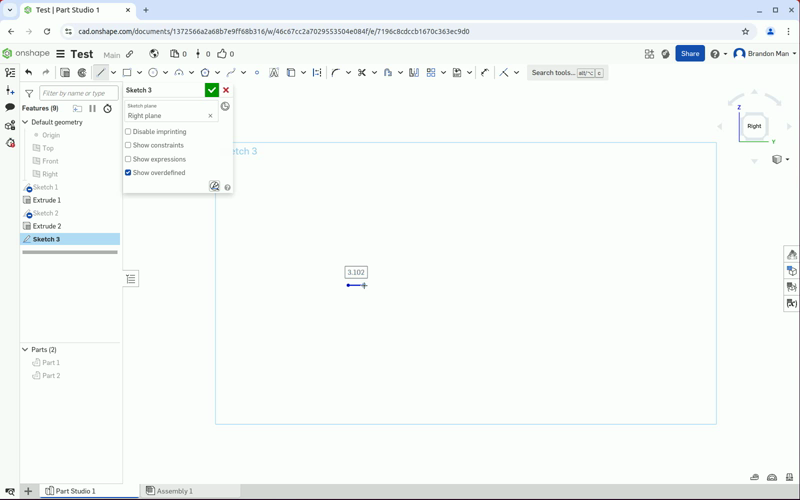
mouse_move(394, 285)
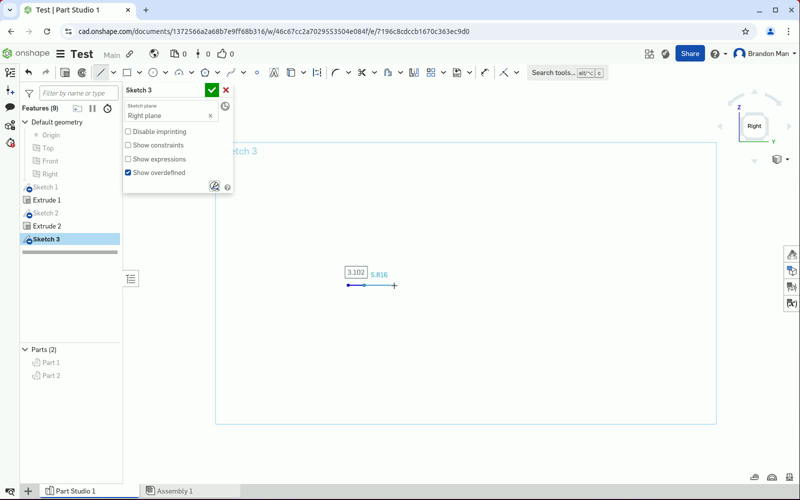
mouse_move(364, 282)
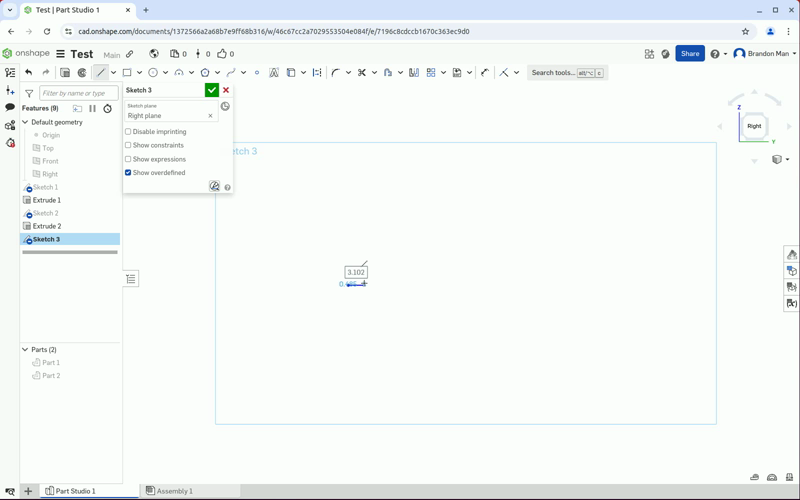
scroll(6)
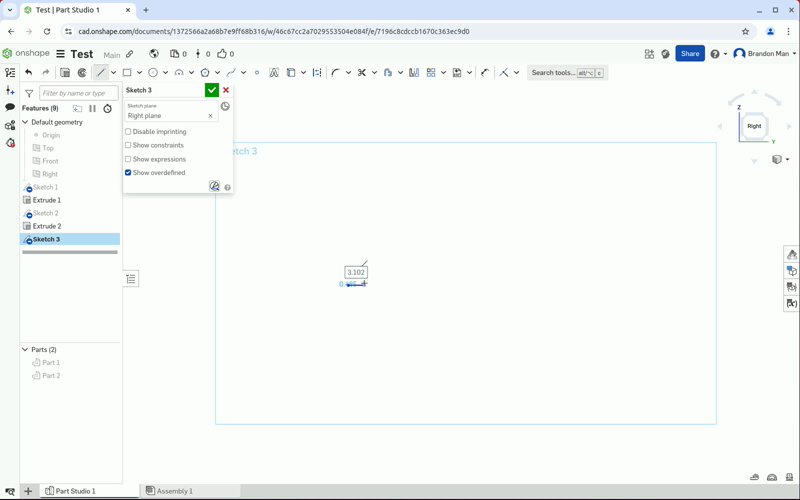
scroll(6)
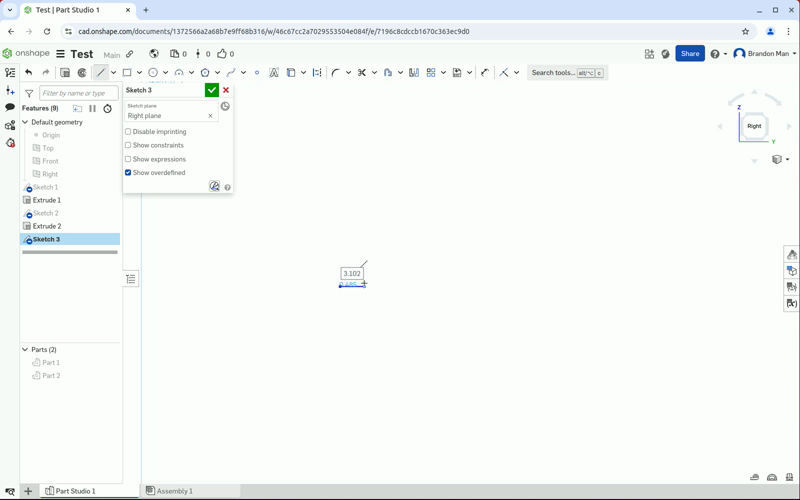
scroll(6)
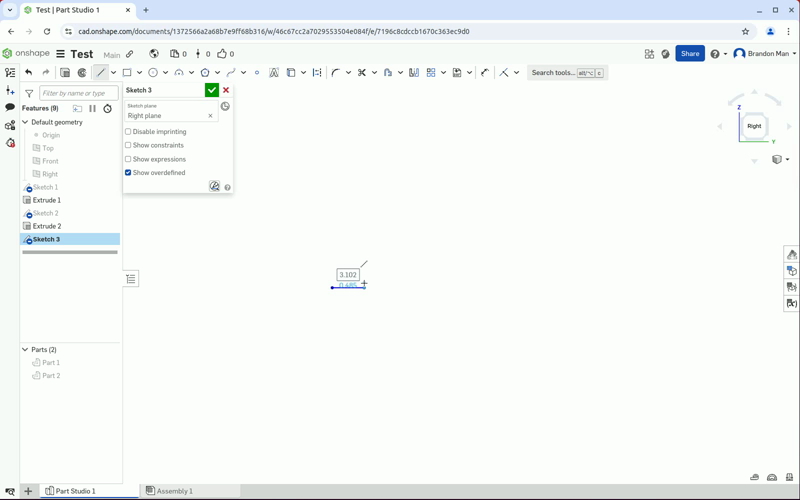
scroll(6)
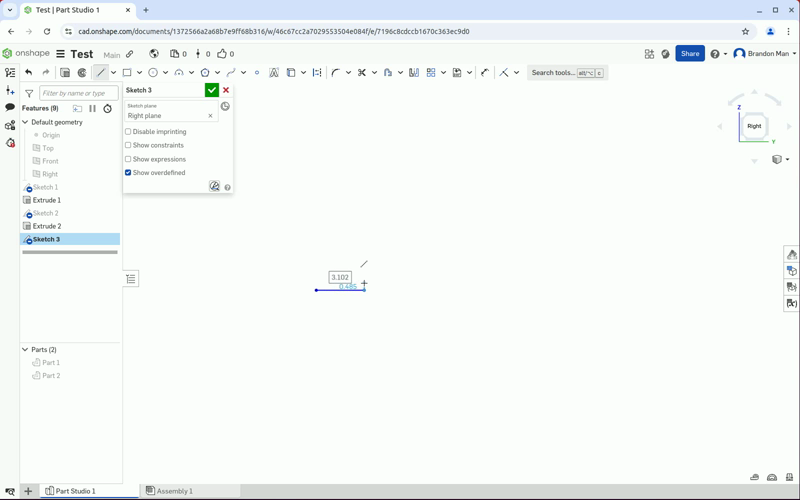
scroll(6)
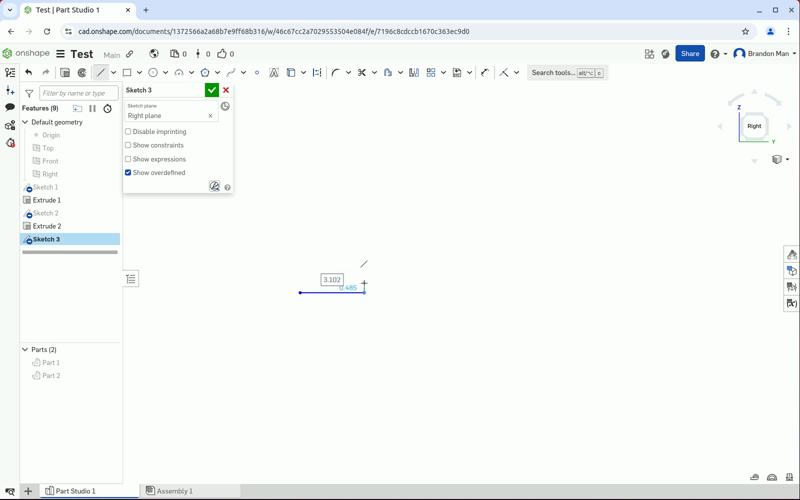
scroll(6)
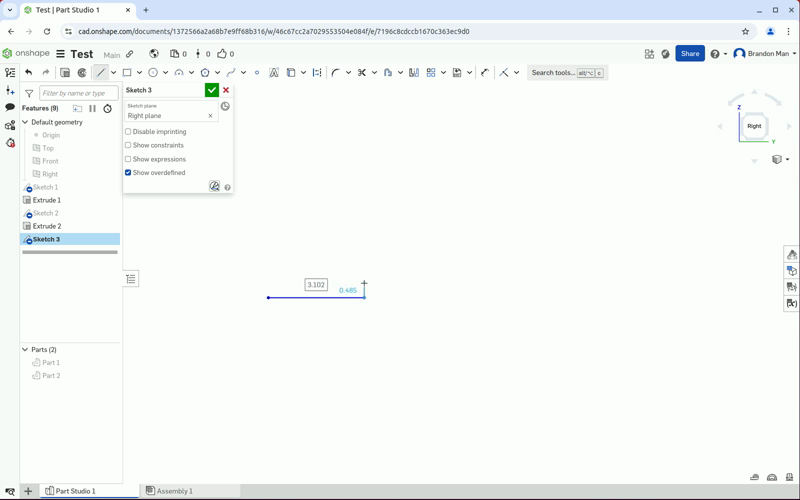
scroll(6)
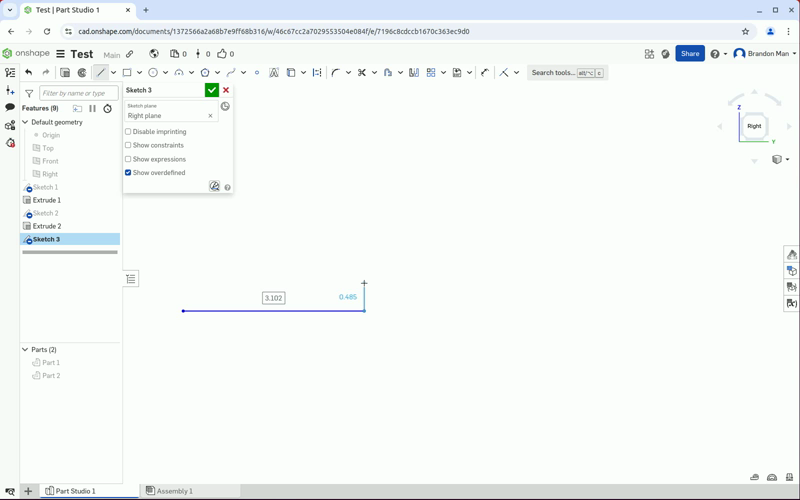
click(364, 282)
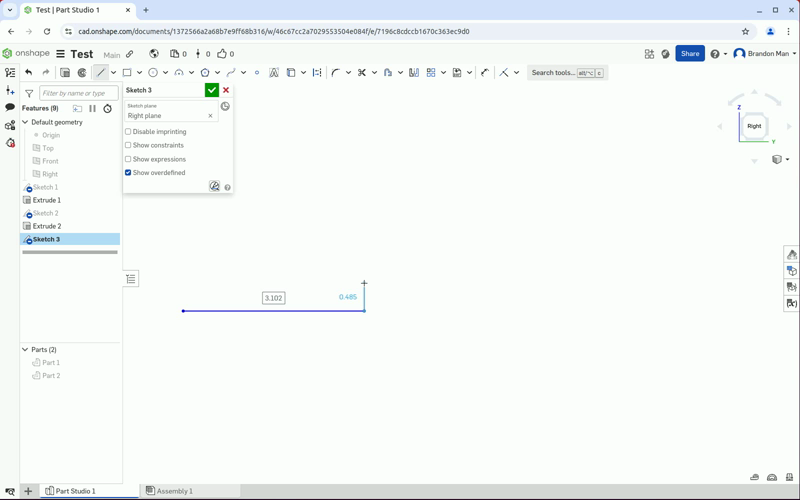
scroll(-6)
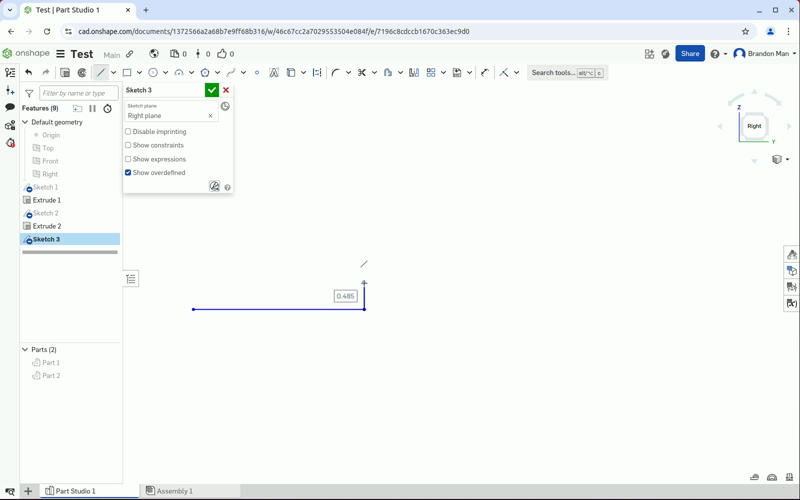
scroll(-6)
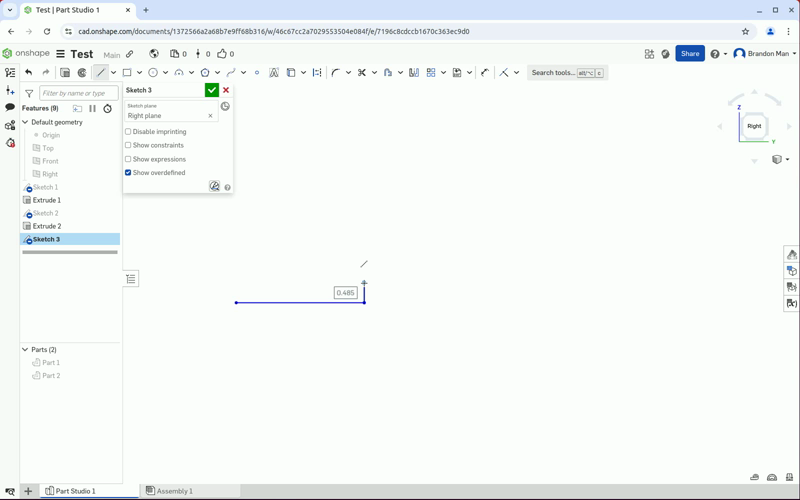
scroll(-6)
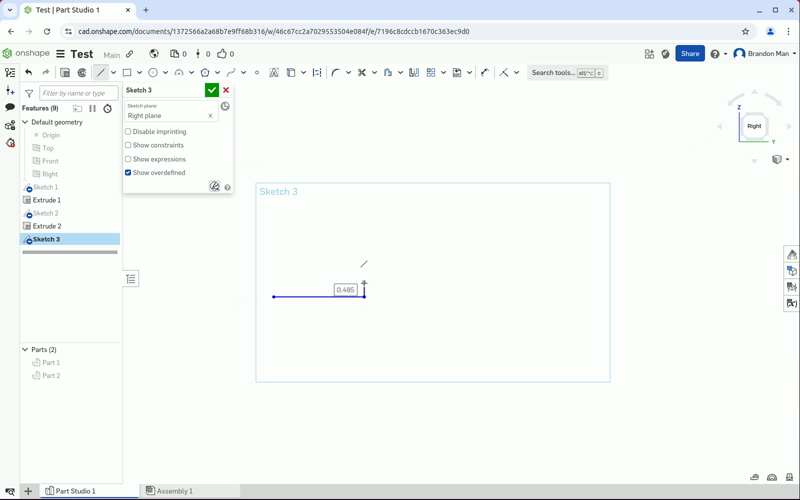
scroll(-6)
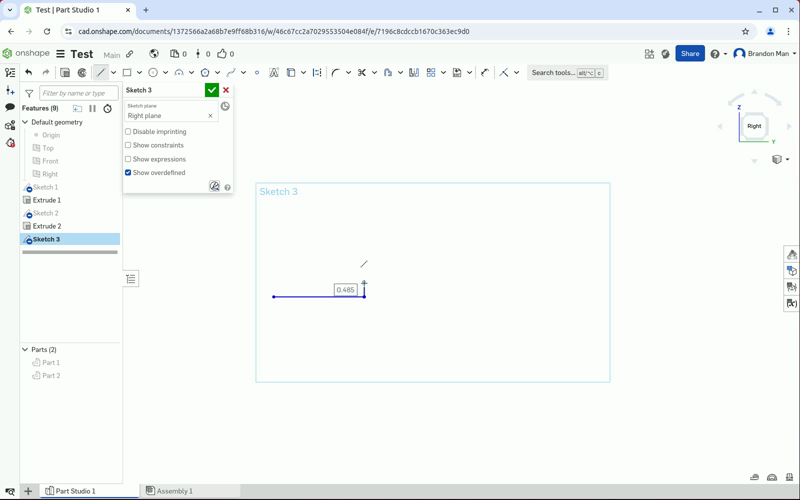
scroll(-6)
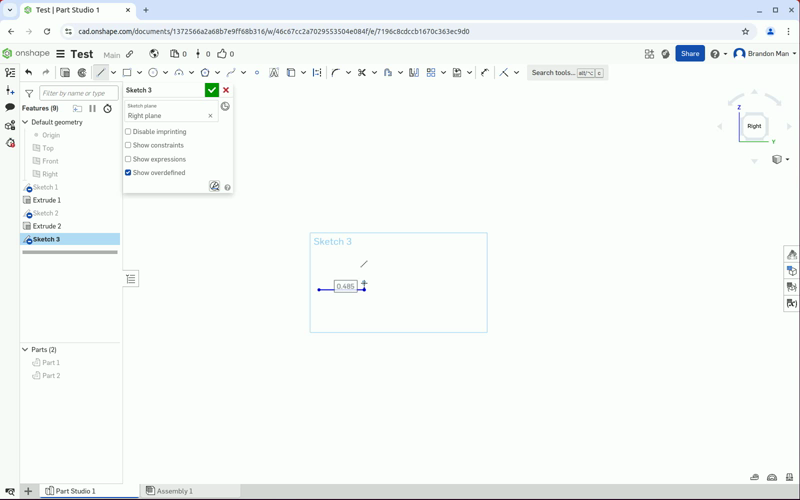
scroll(-6)
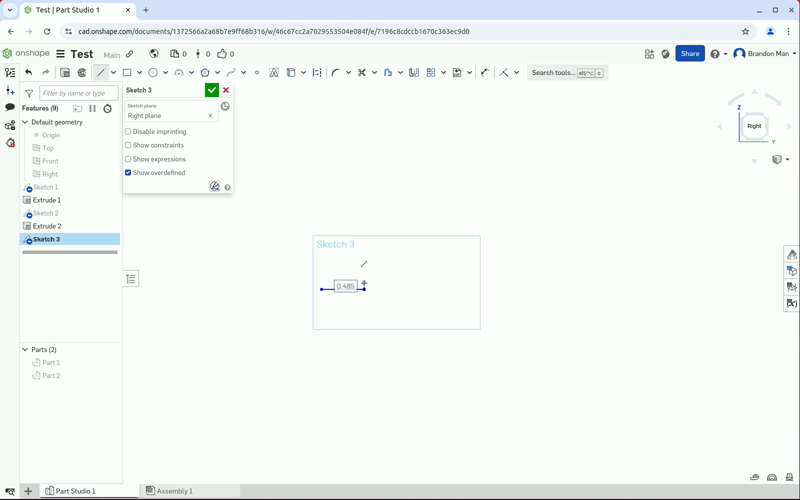
scroll(-6)
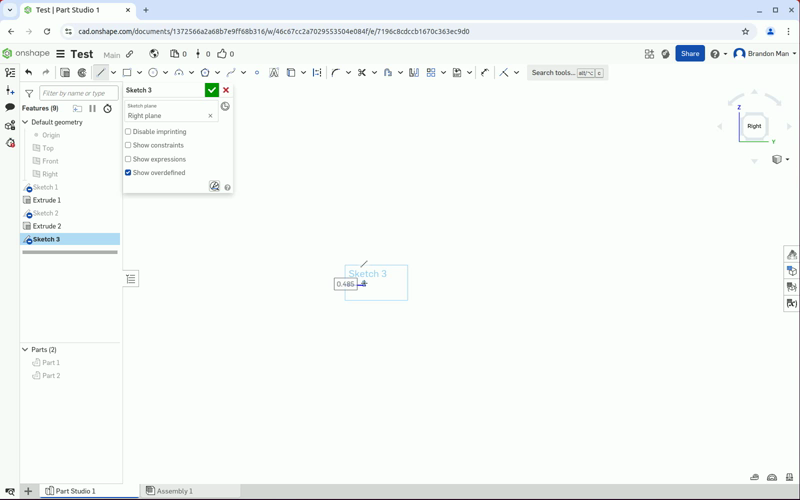
key_up(shift)
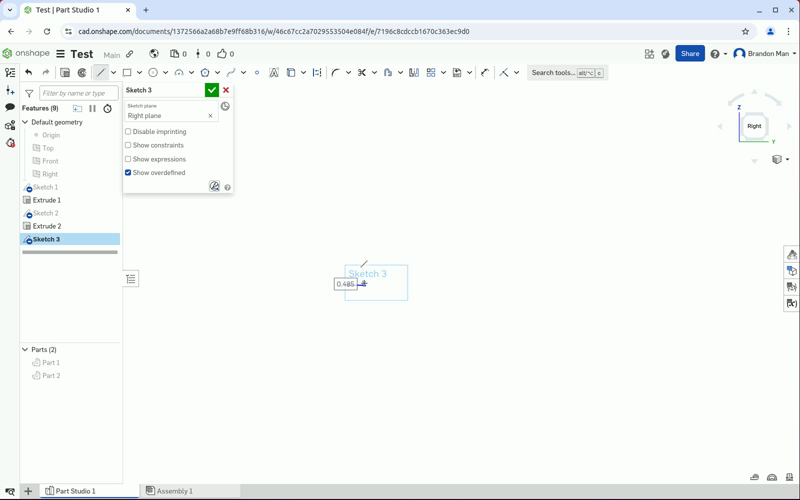
key_down(shift)
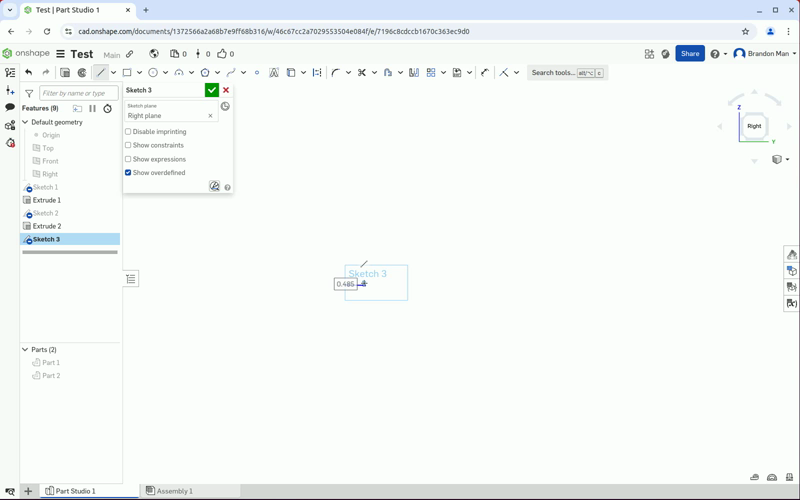
mouse_move(394, 282)
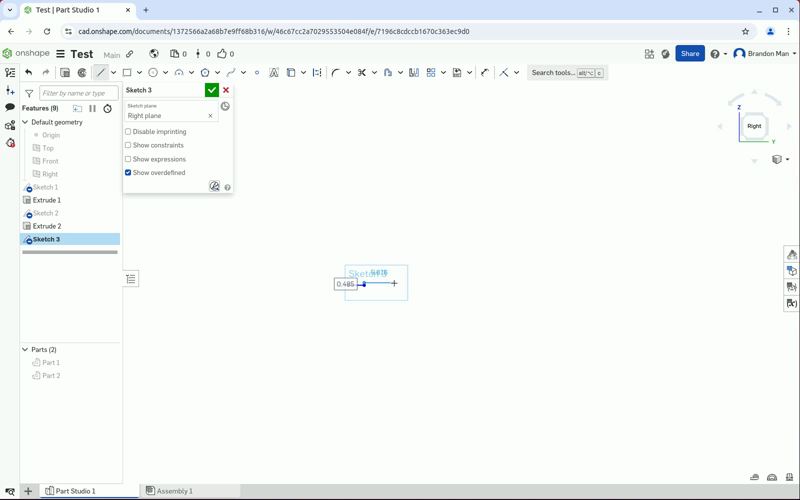
mouse_move(356, 282)
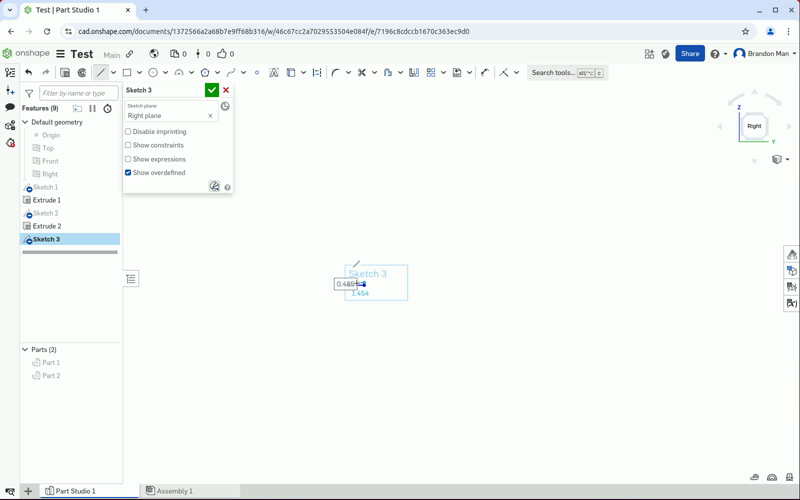
scroll(6)
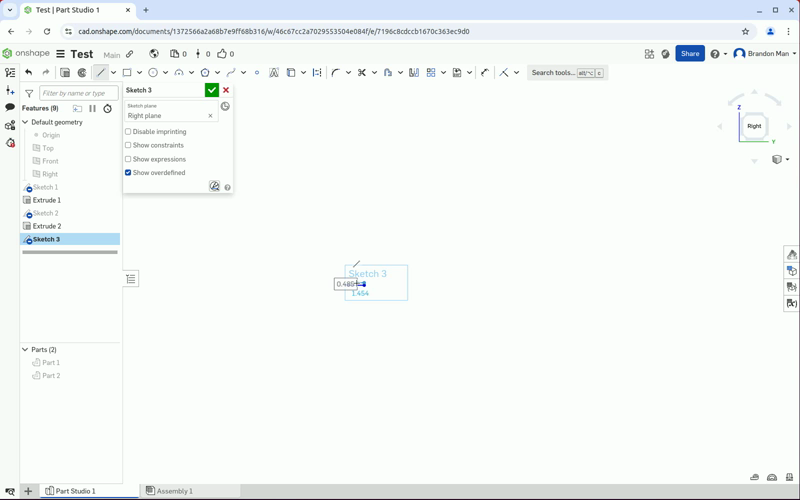
scroll(6)
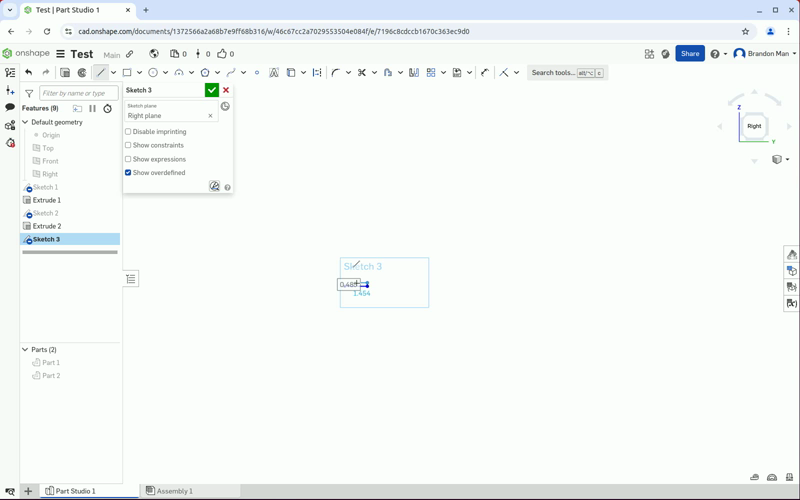
scroll(6)
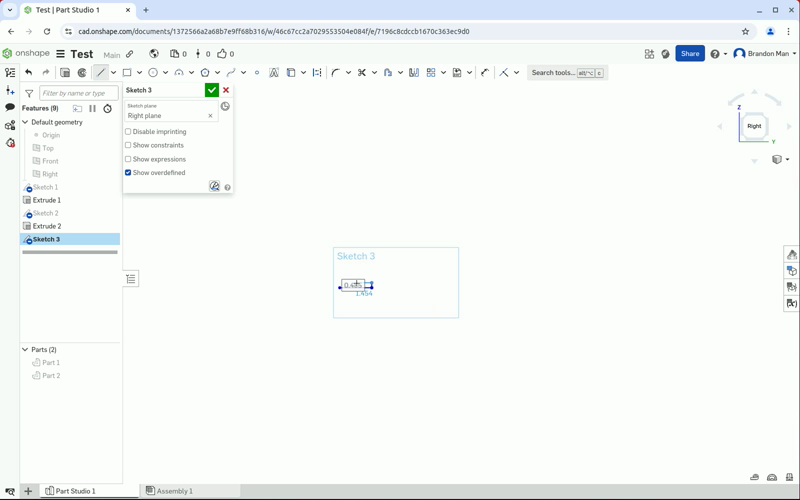
scroll(6)
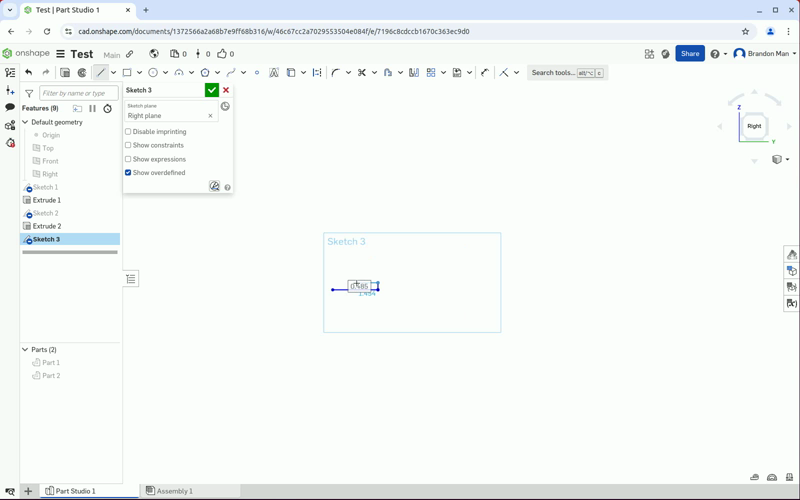
scroll(6)
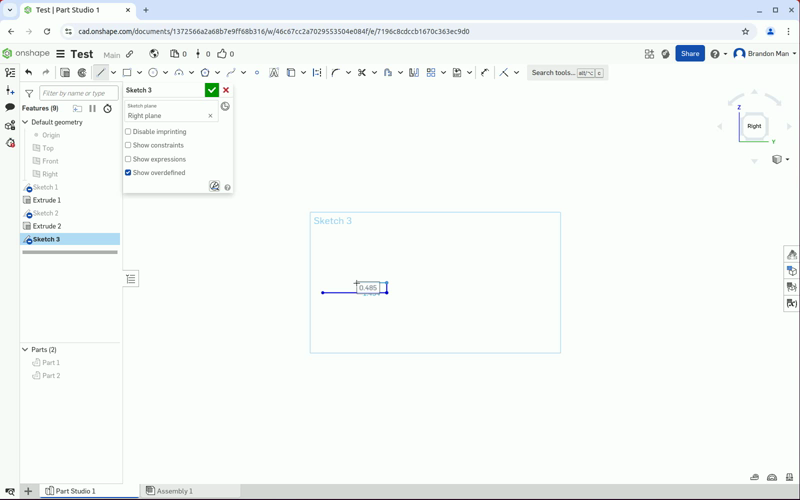
scroll(6)
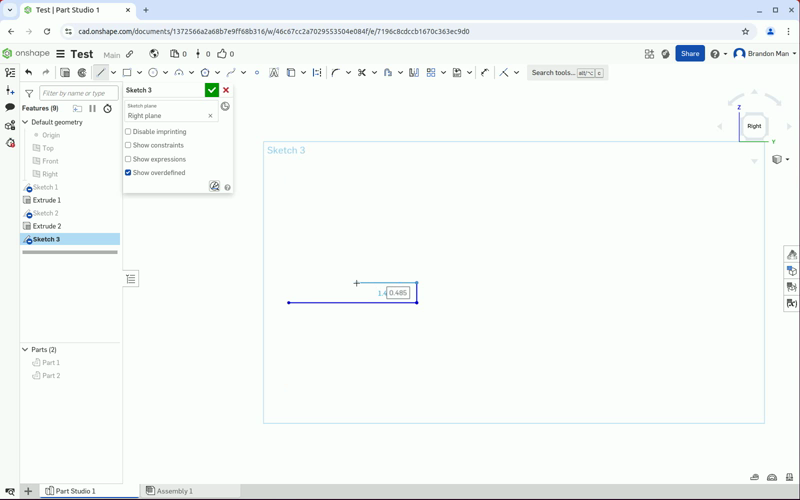
scroll(6)
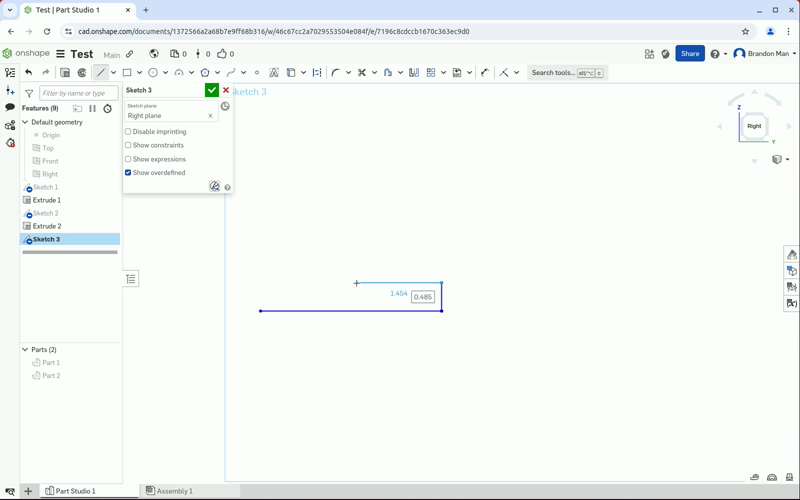
click(356, 282)
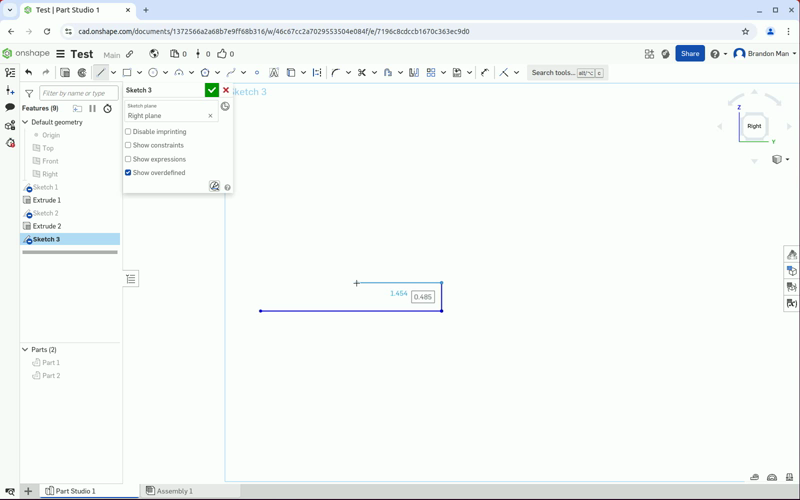
scroll(-6)
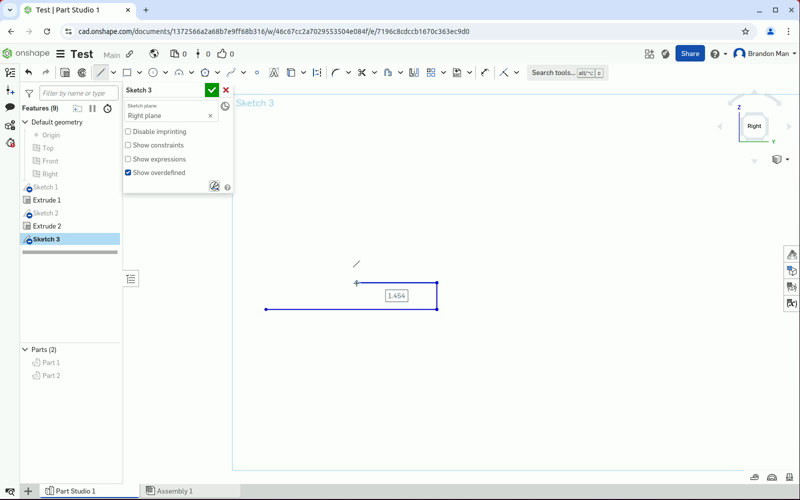
scroll(-6)
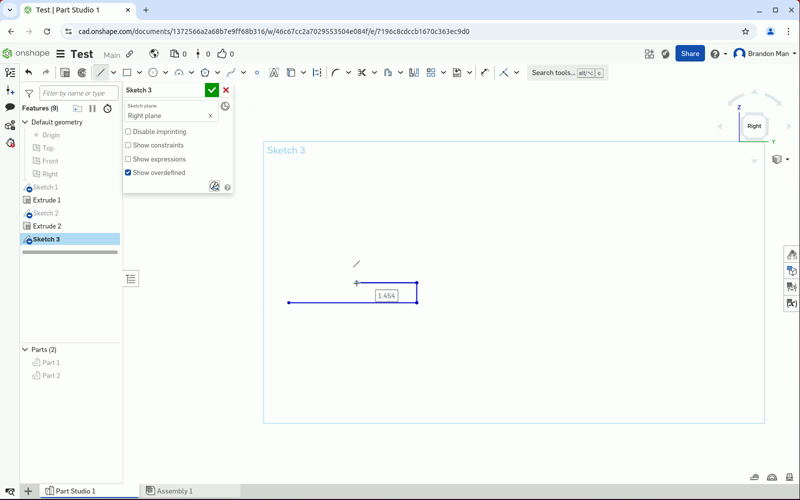
scroll(-6)
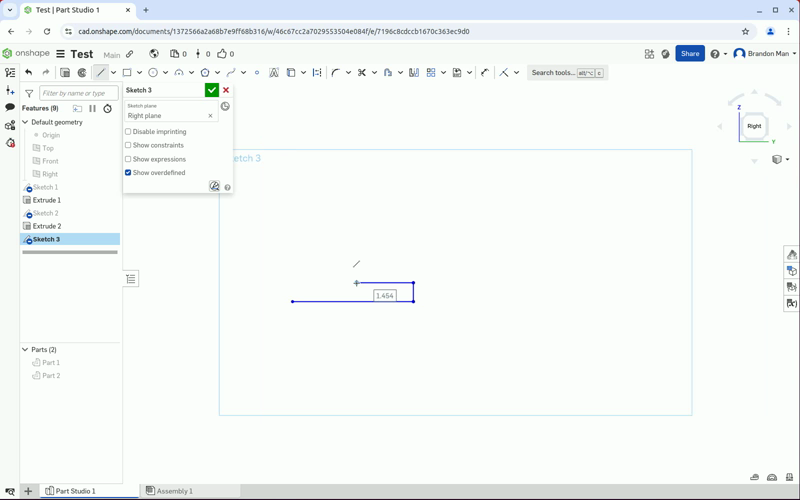
scroll(-6)
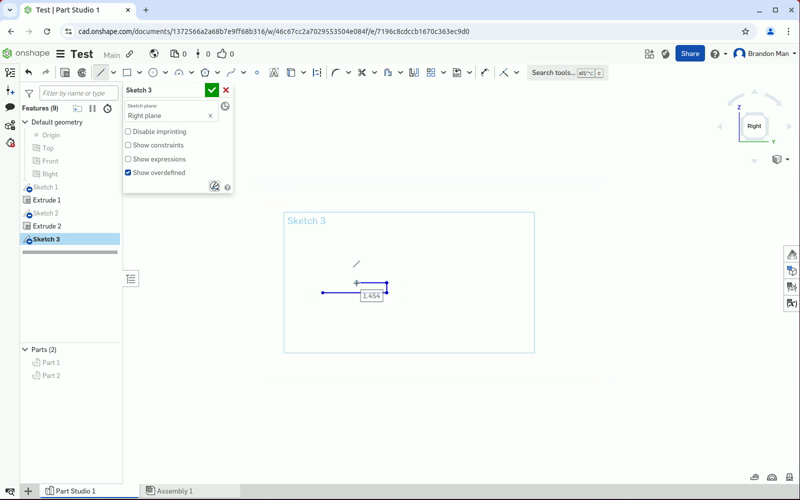
scroll(-6)
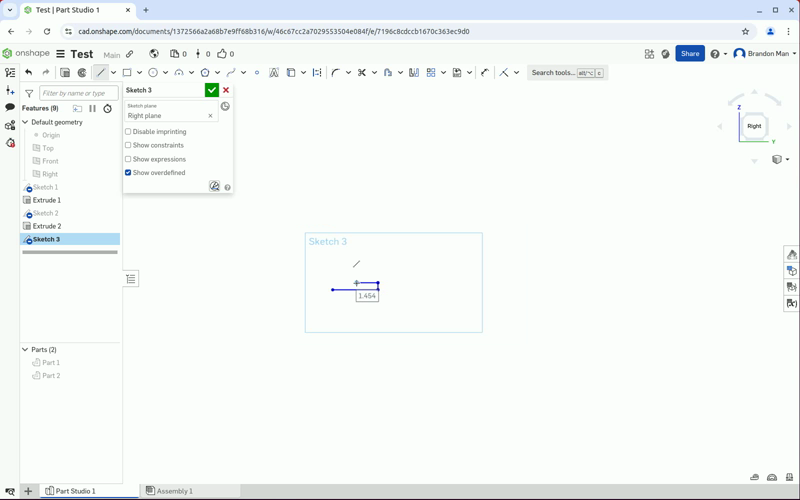
scroll(-6)
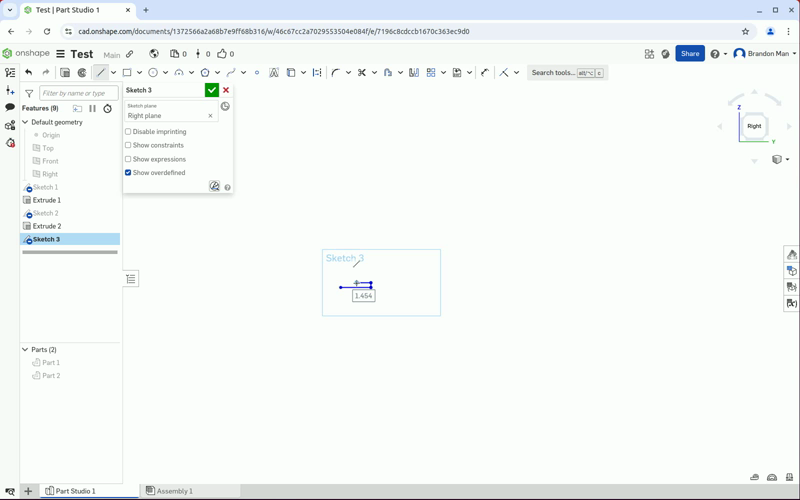
scroll(-6)
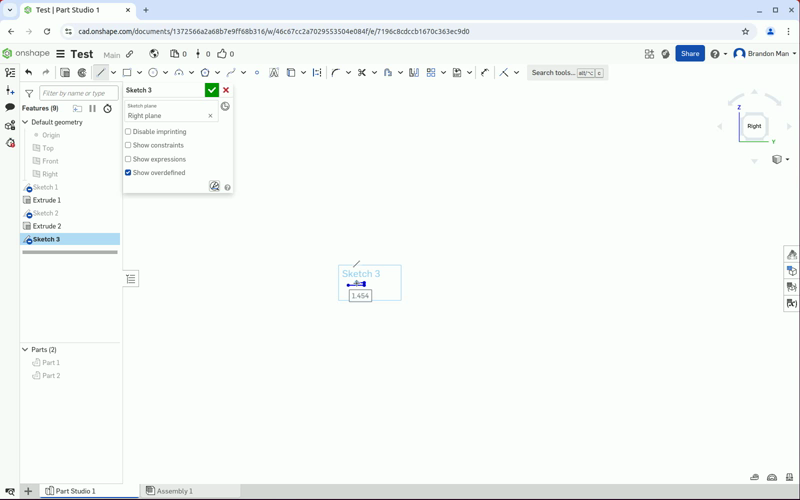
key_up(shift)
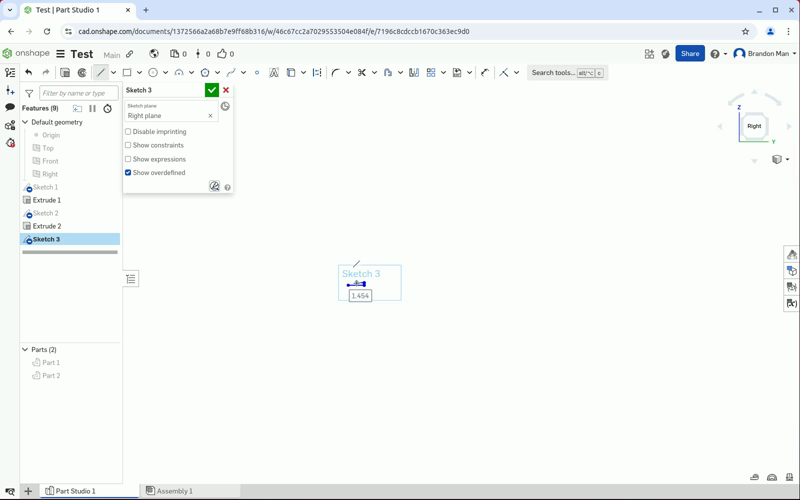
key_down(shift)
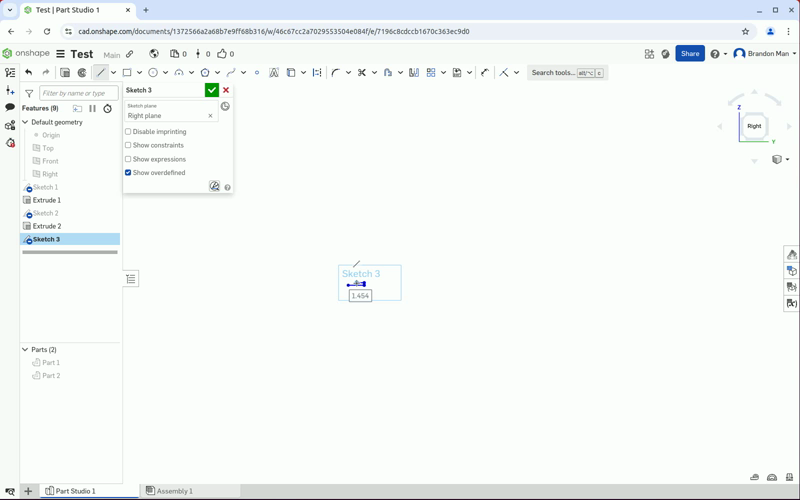
mouse_move(386, 282)
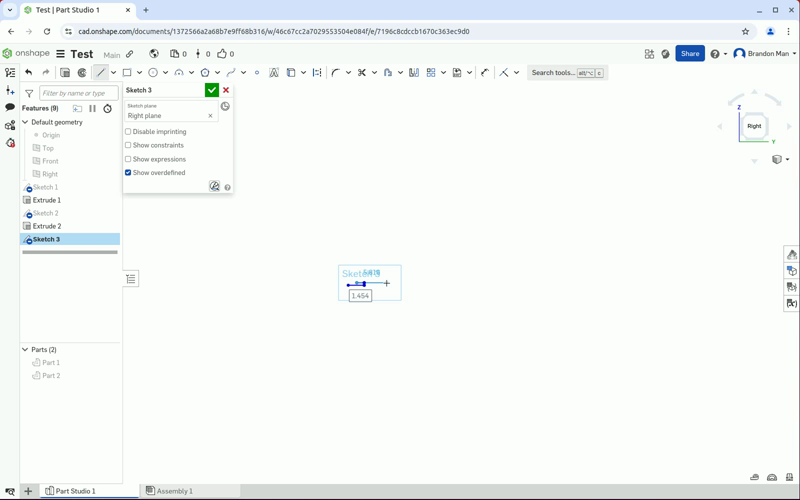
mouse_move(356, 281)
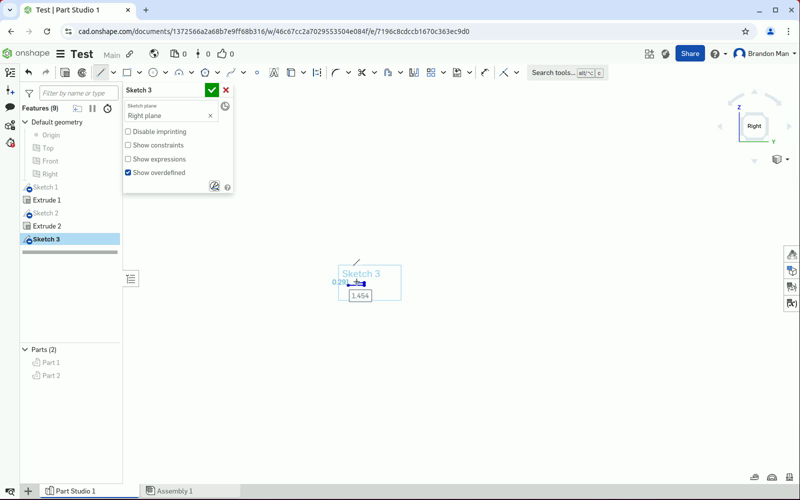
scroll(6)
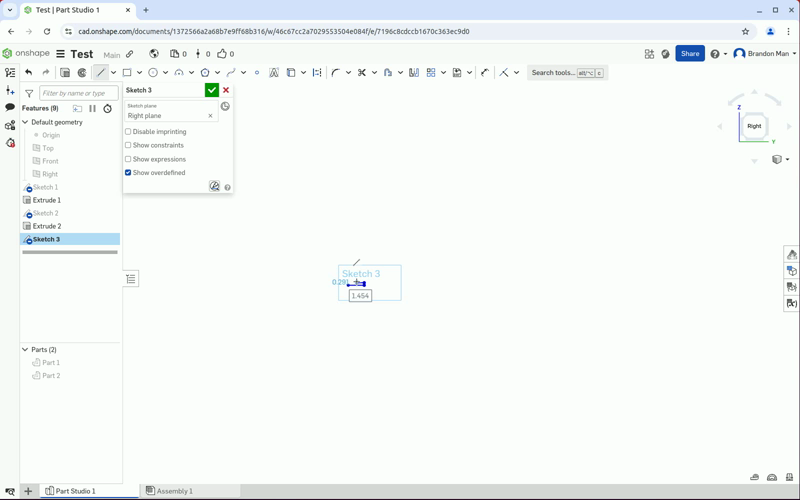
scroll(6)
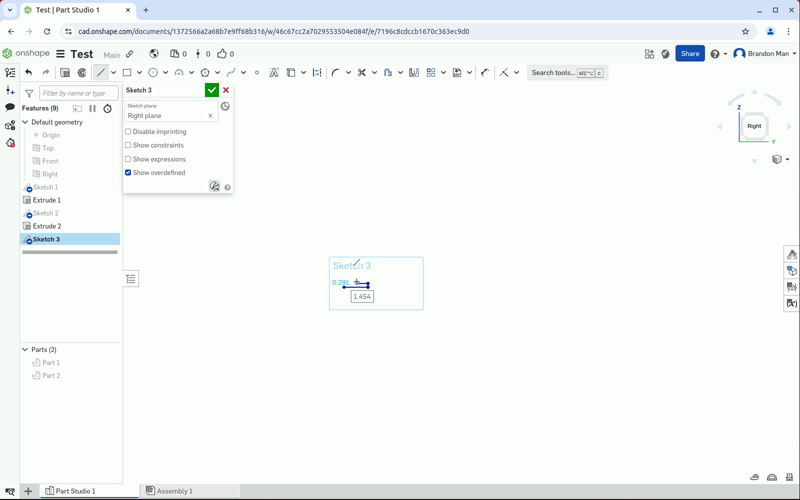
scroll(6)
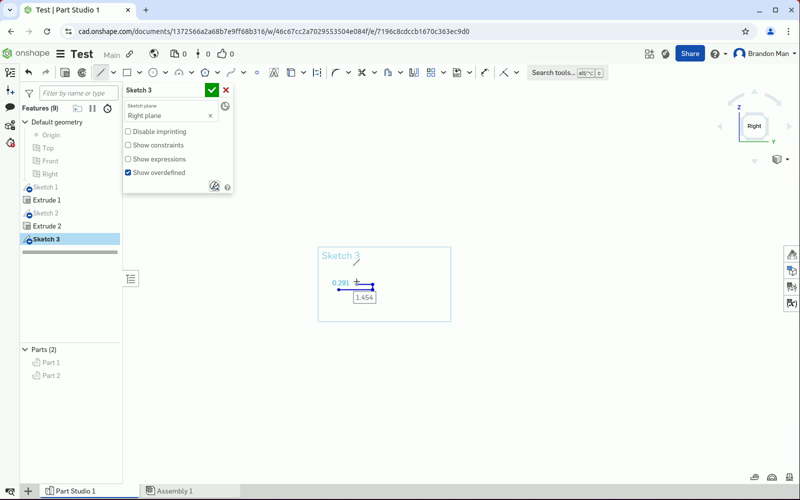
scroll(6)
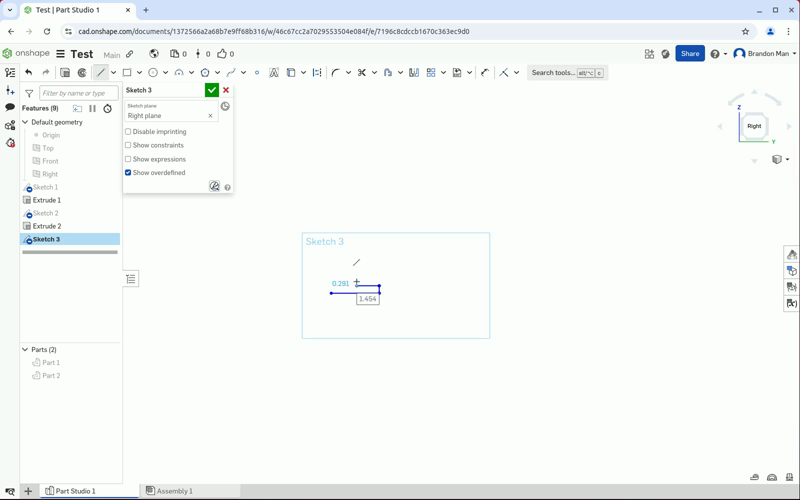
scroll(6)
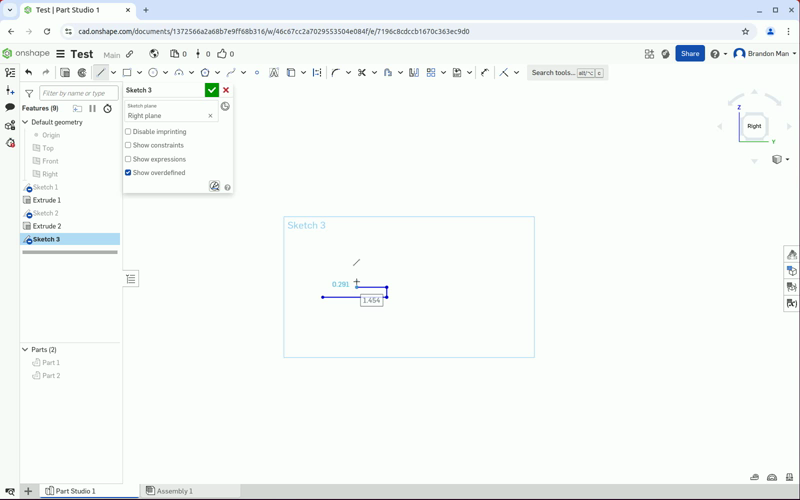
scroll(6)
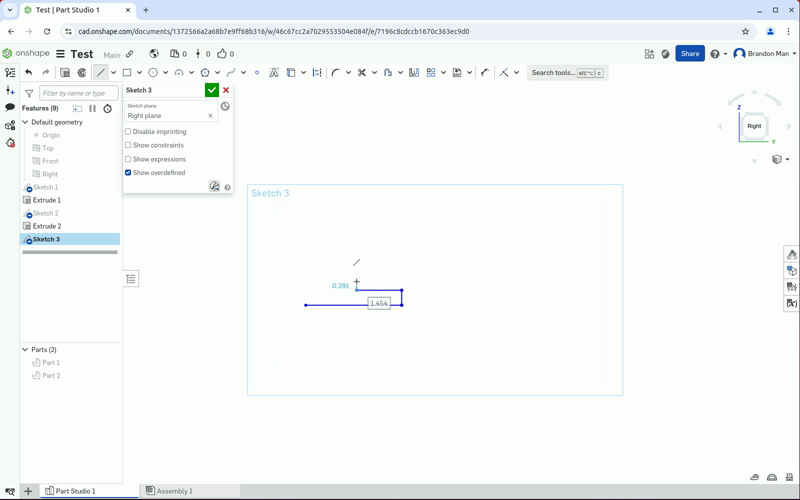
scroll(6)
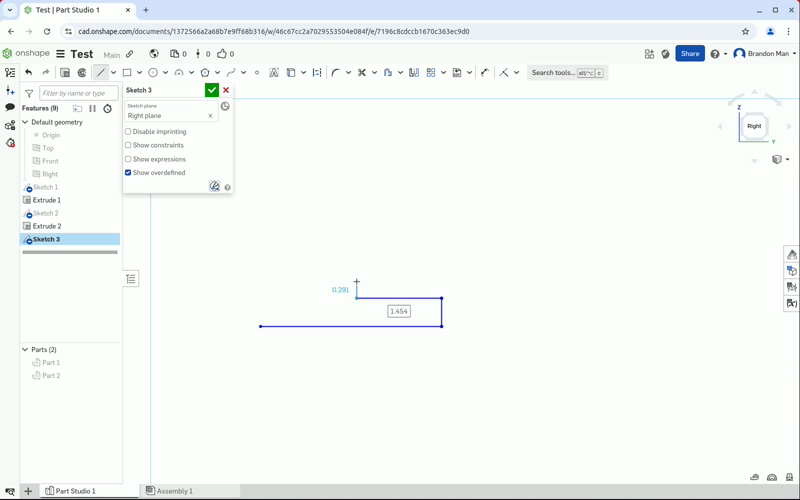
click(356, 281)
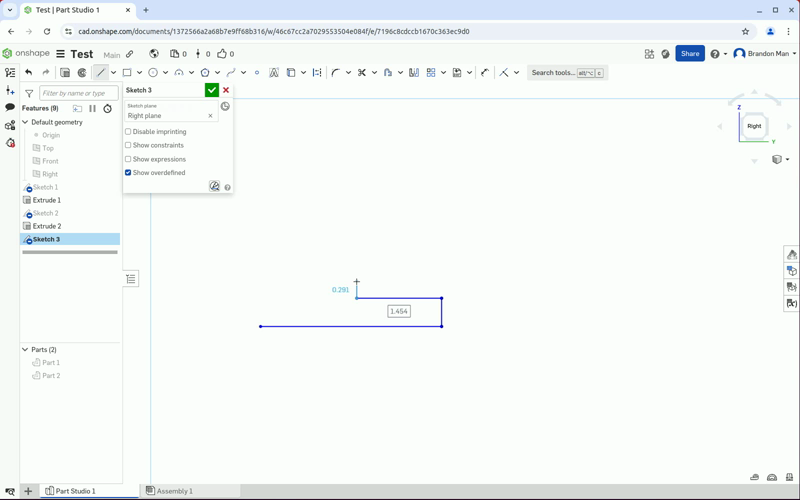
scroll(-6)
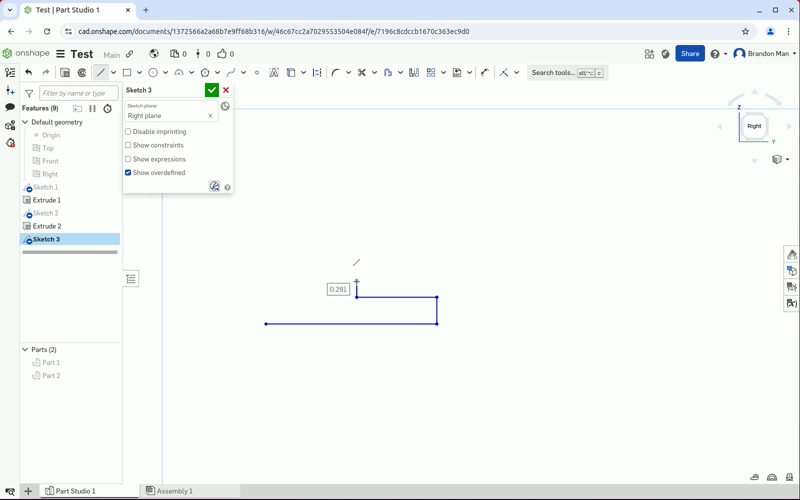
scroll(-6)
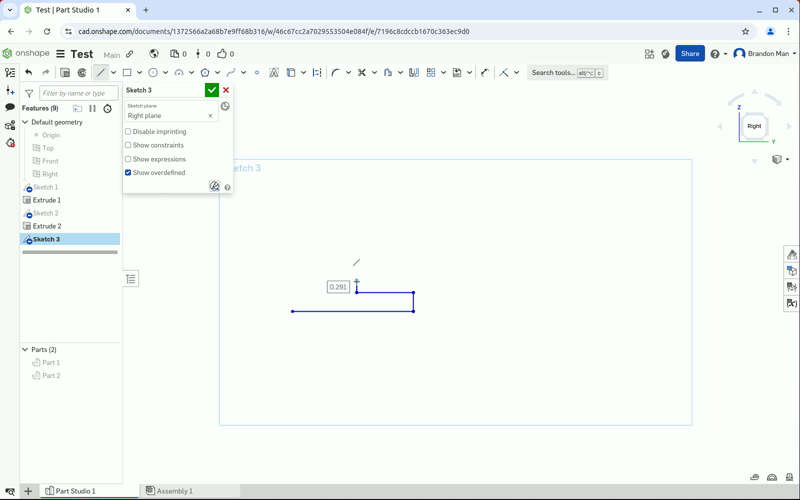
scroll(-6)
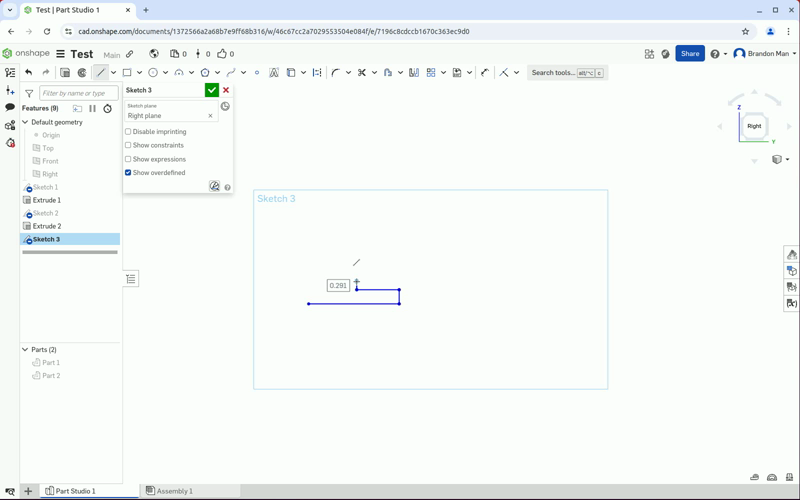
scroll(-6)
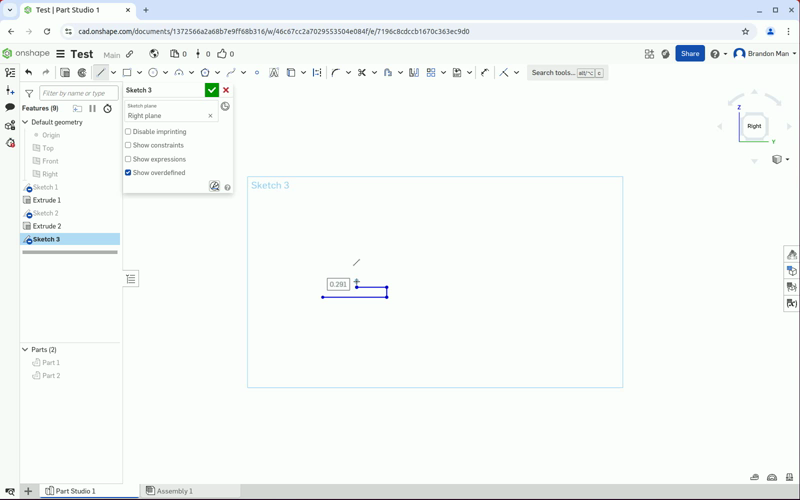
scroll(-6)
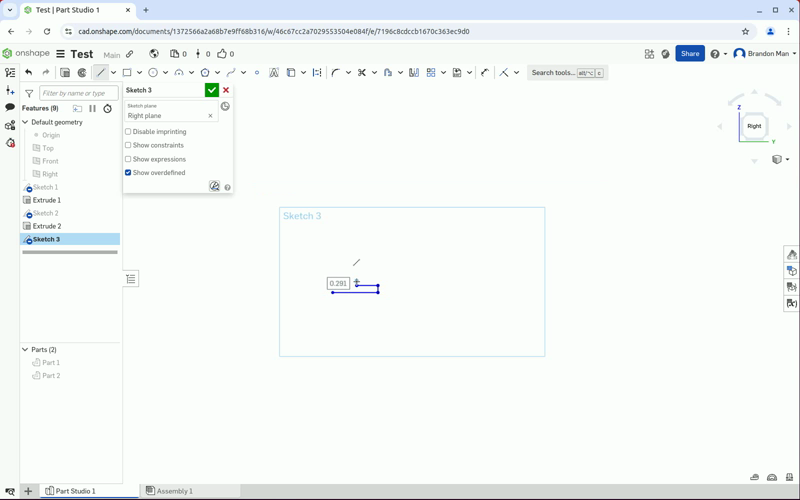
scroll(-6)
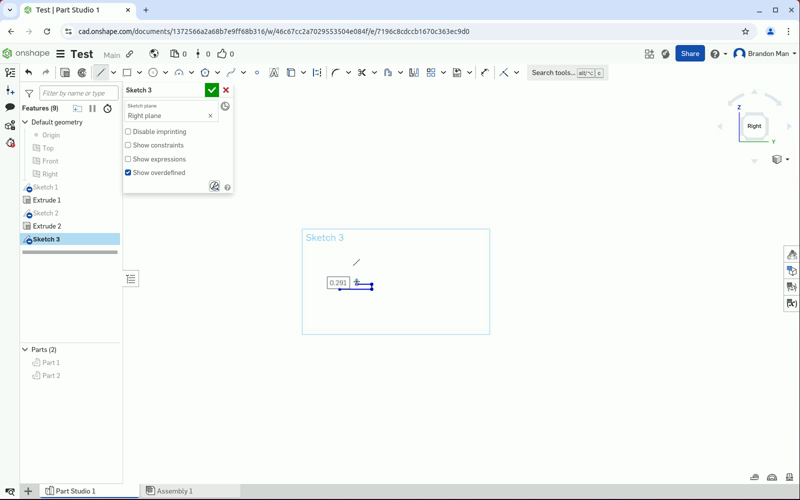
scroll(-6)
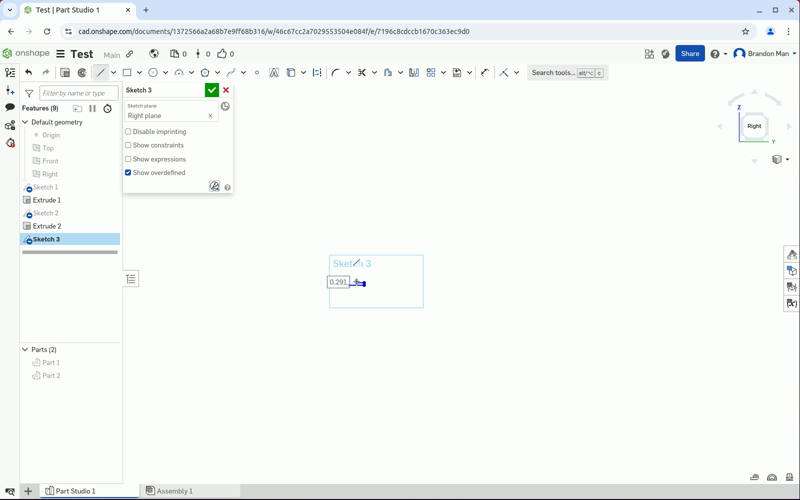
key_up(shift)
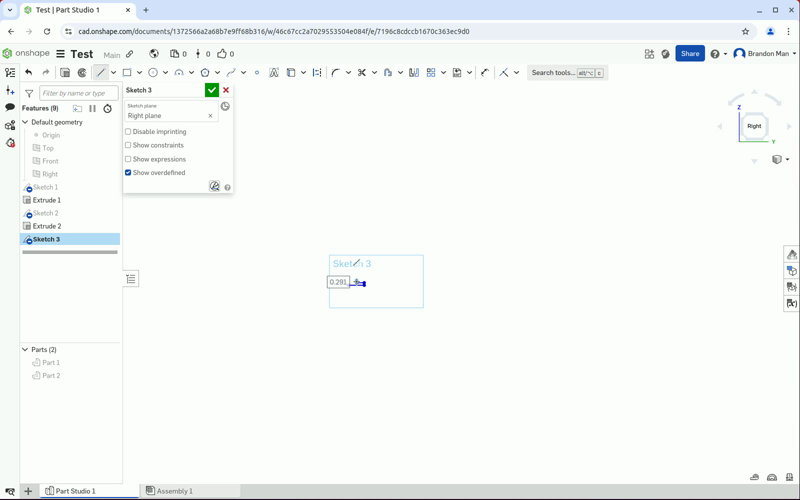
key_down(shift)
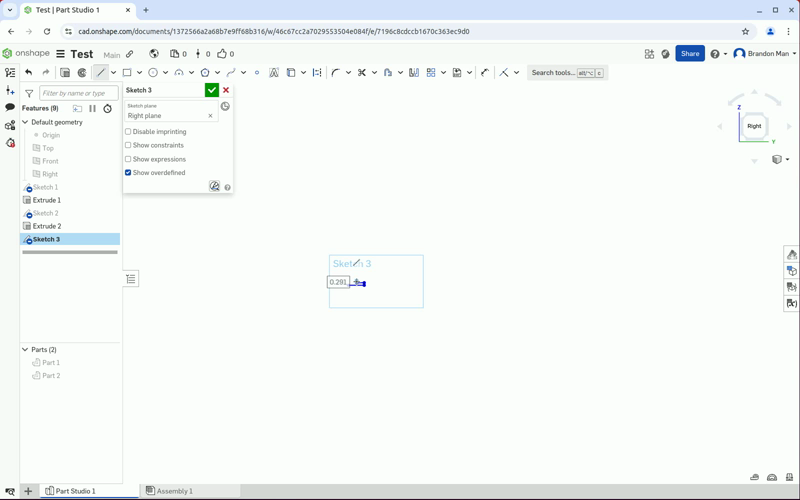
mouse_move(386, 281)
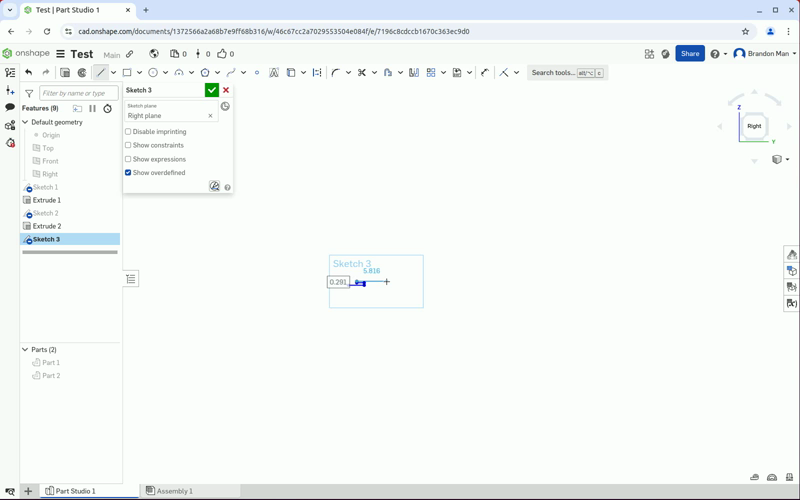
mouse_move(348, 281)
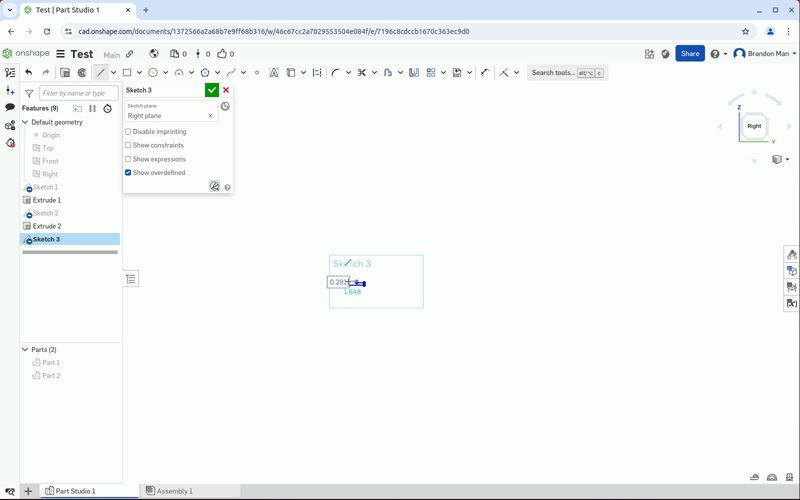
scroll(6)
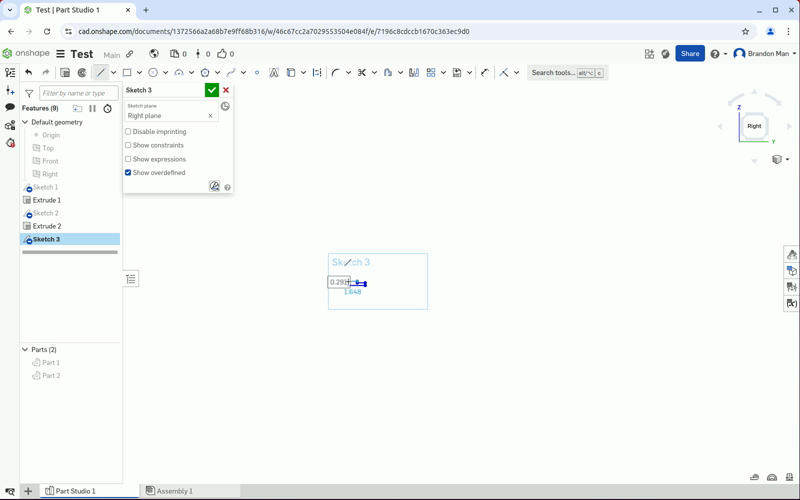
scroll(6)
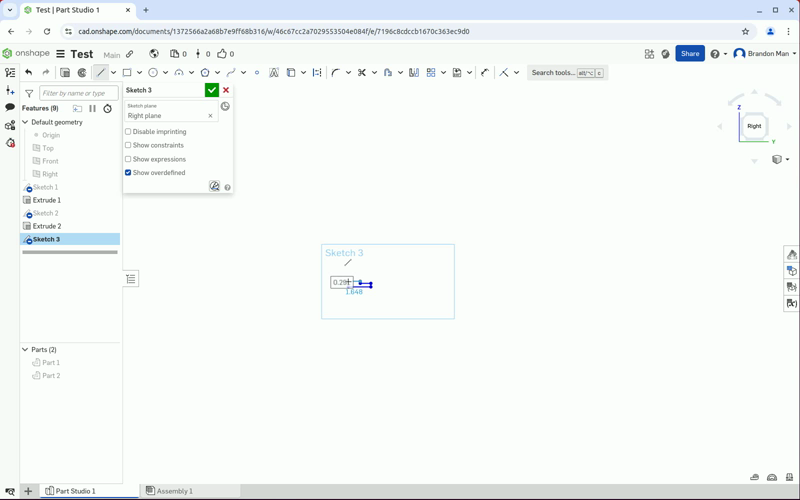
scroll(6)
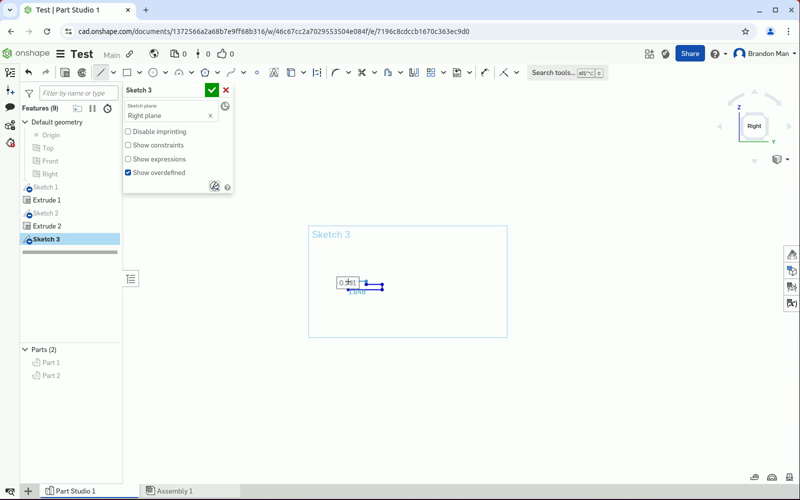
scroll(6)
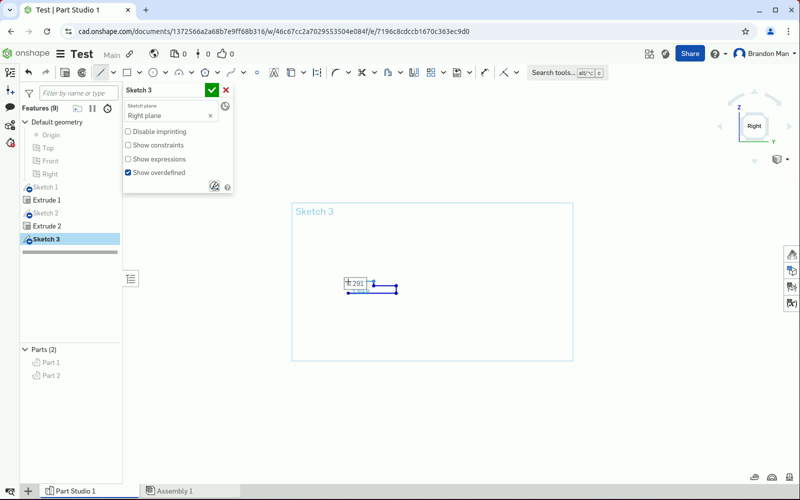
scroll(6)
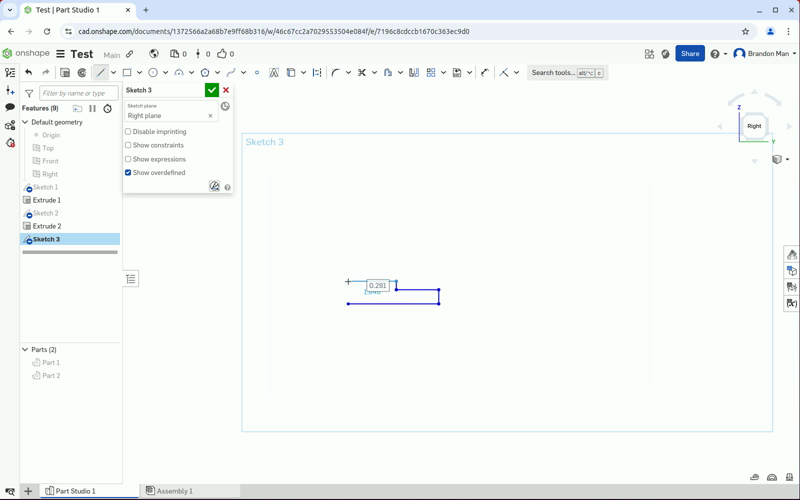
scroll(6)
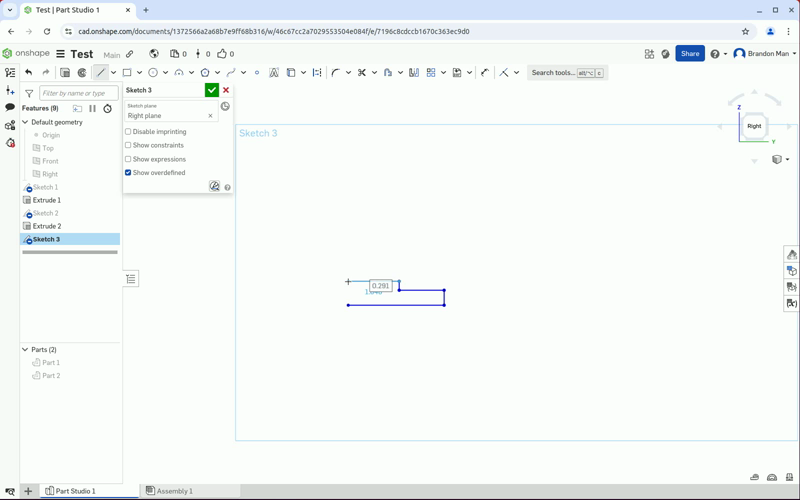
scroll(6)
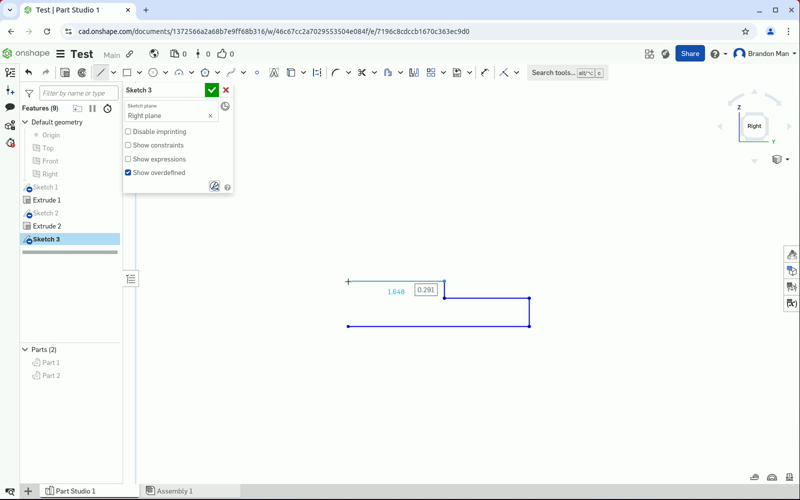
click(348, 281)
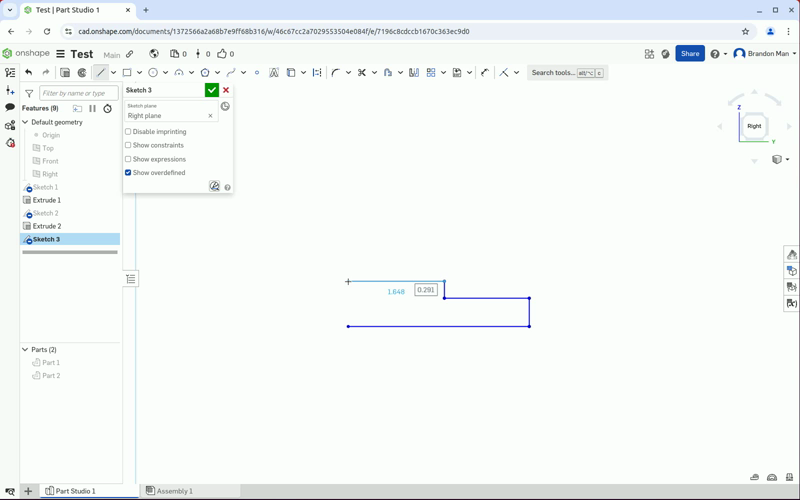
scroll(-6)
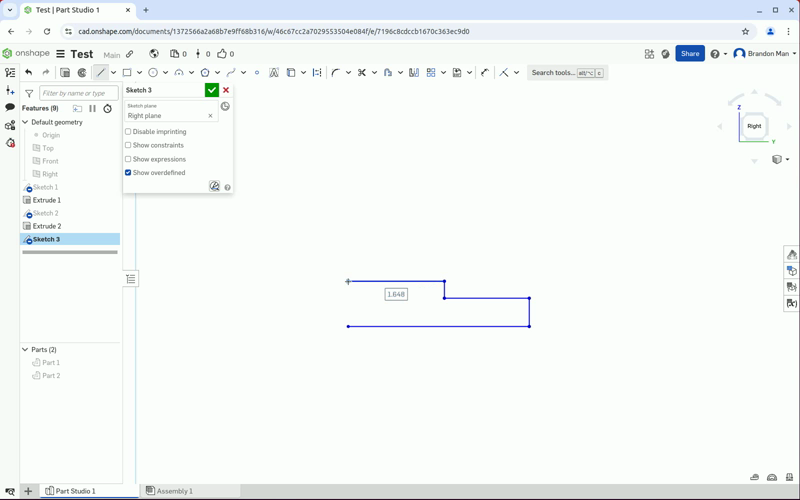
scroll(-6)
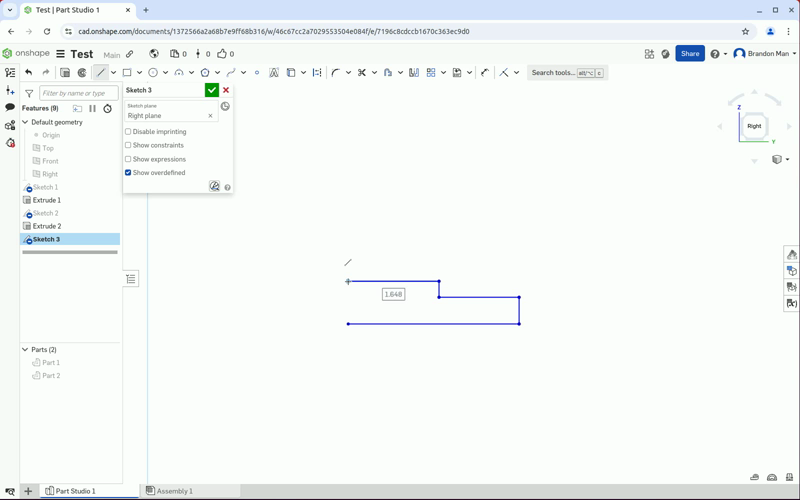
scroll(-6)
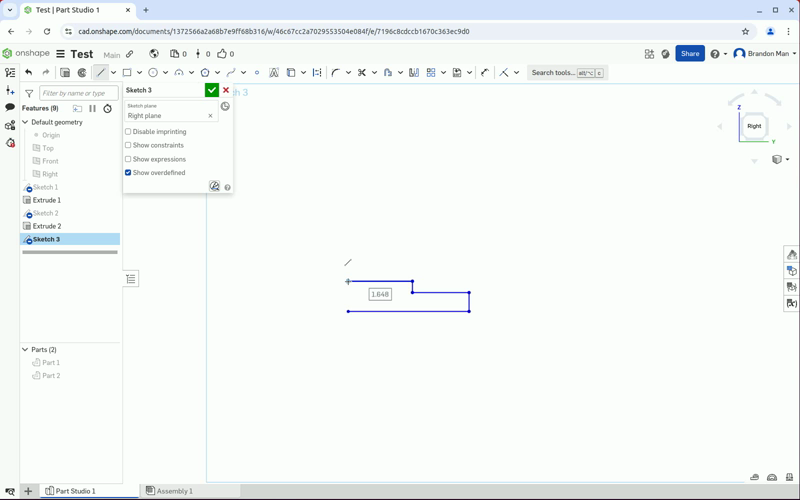
scroll(-6)
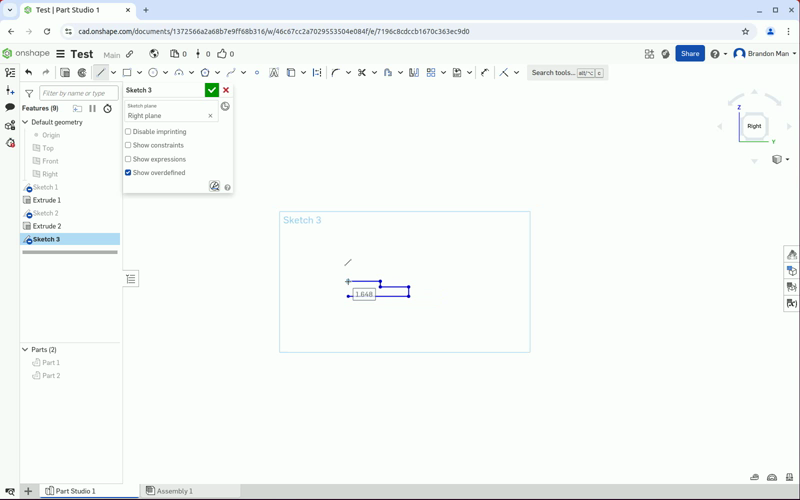
scroll(-6)
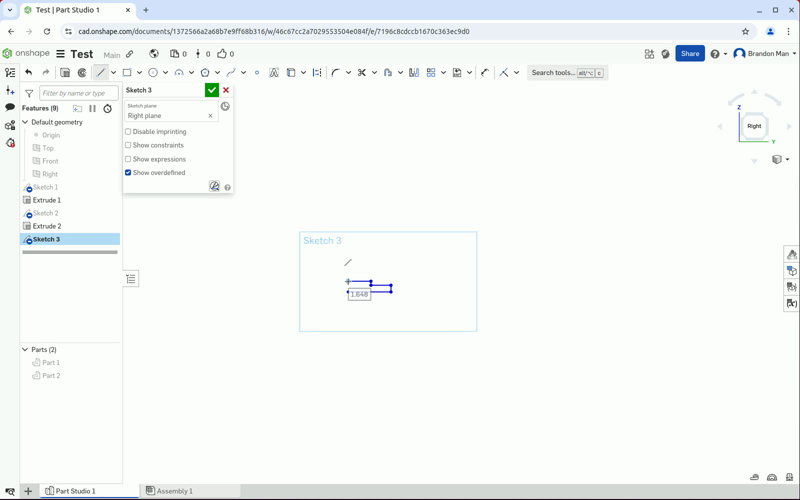
scroll(-6)
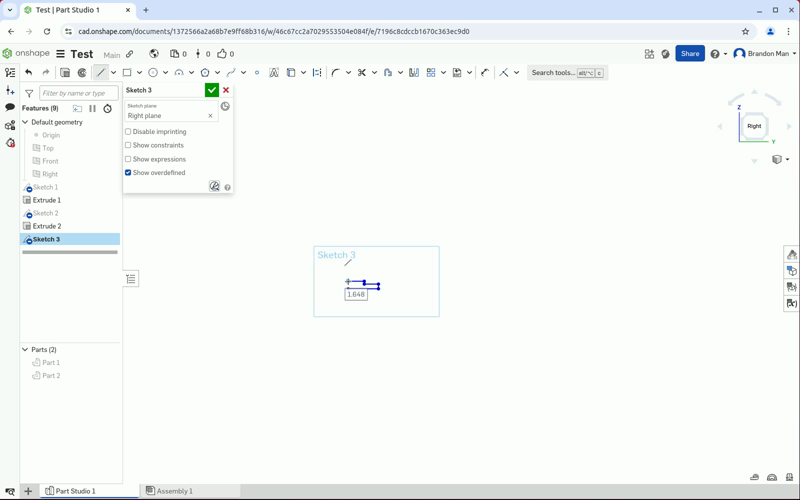
scroll(-6)
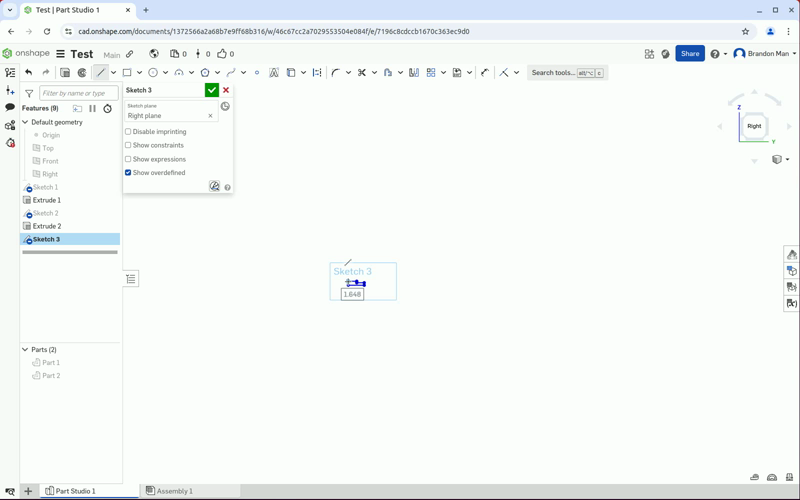
key_up(shift)
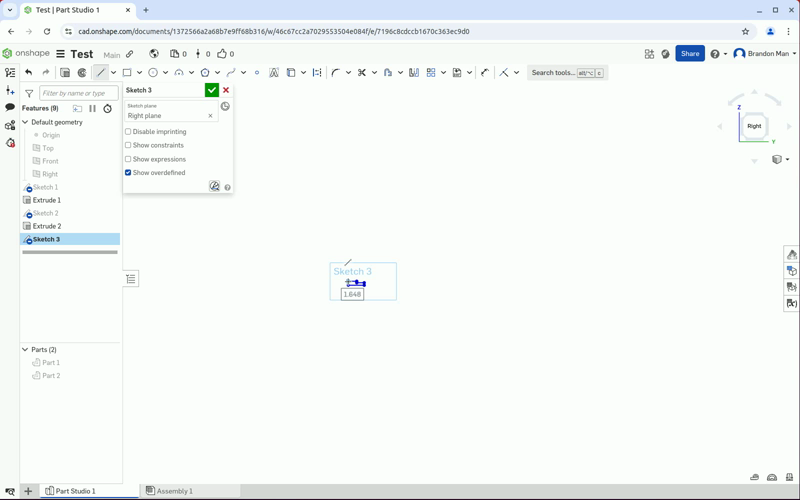
mouse_move(378, 281)
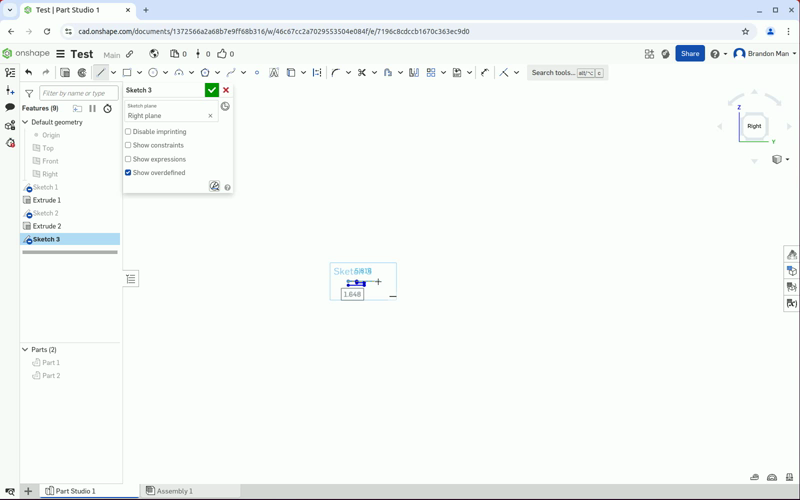
key_down(shift)
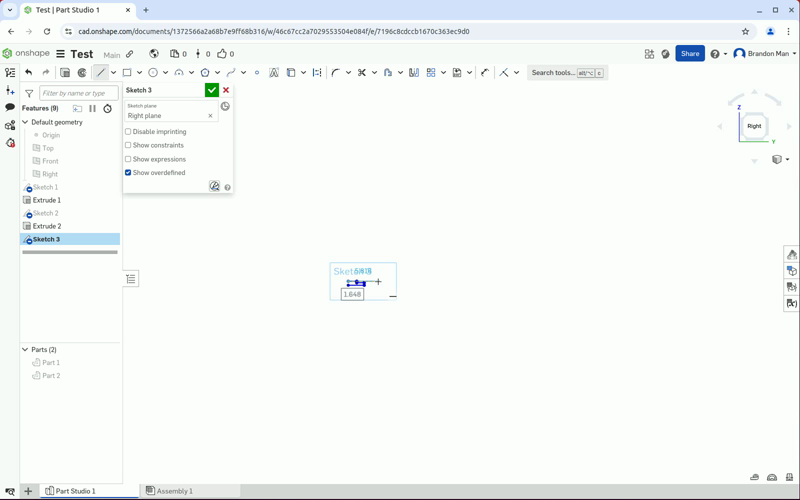
mouse_move(348, 285)
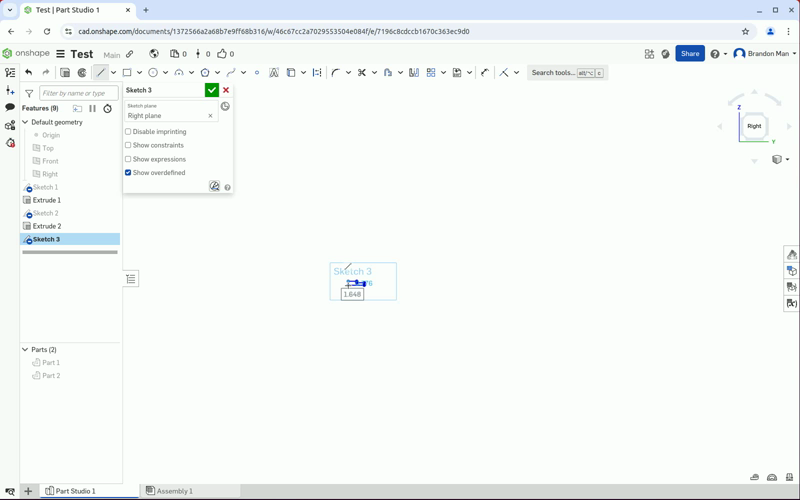
scroll(6)
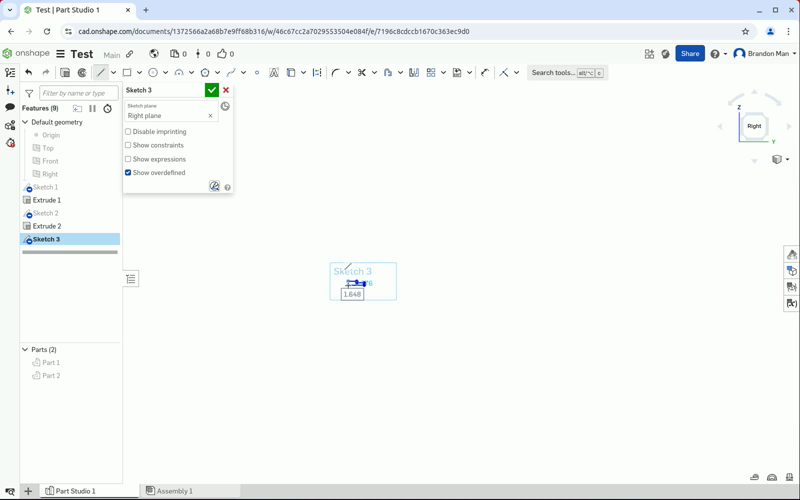
scroll(6)
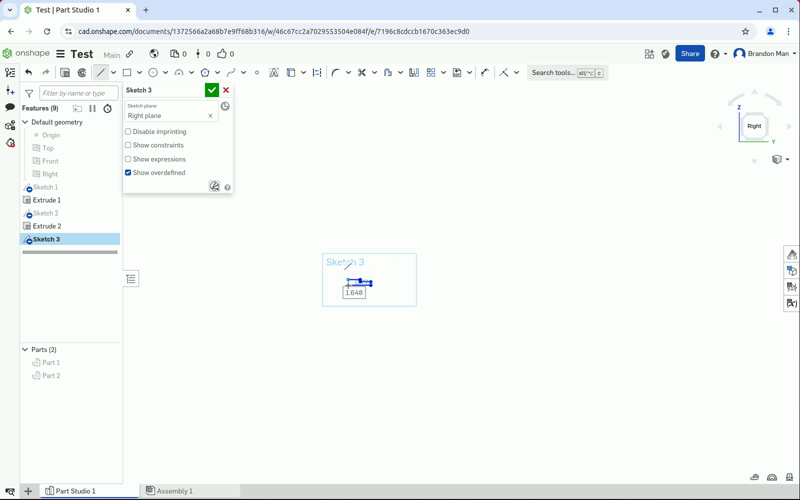
scroll(6)
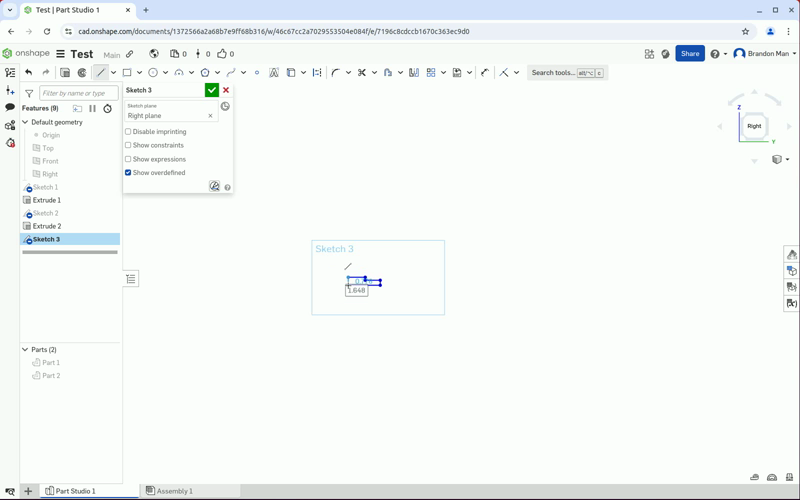
scroll(6)
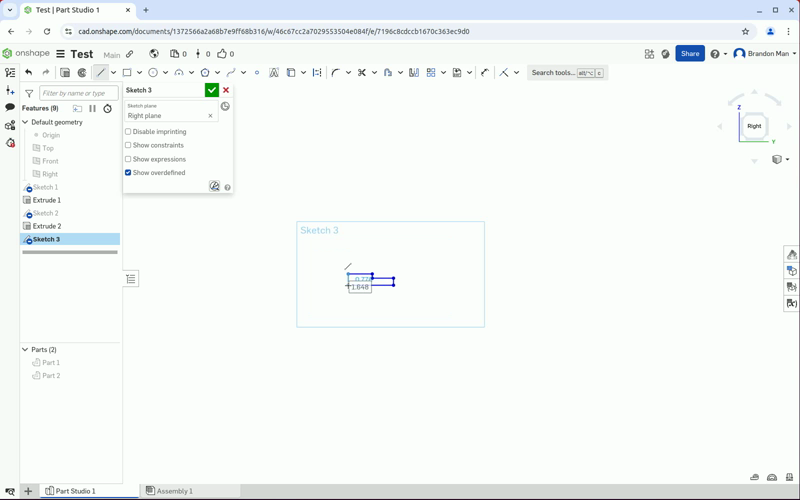
scroll(6)
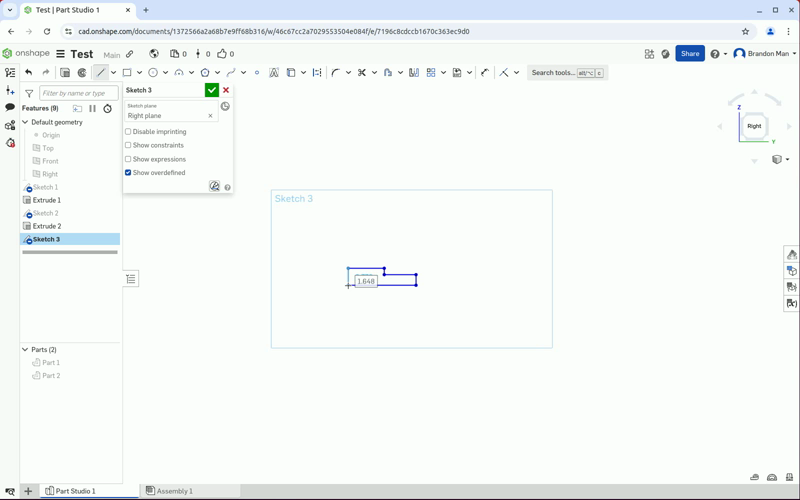
scroll(6)
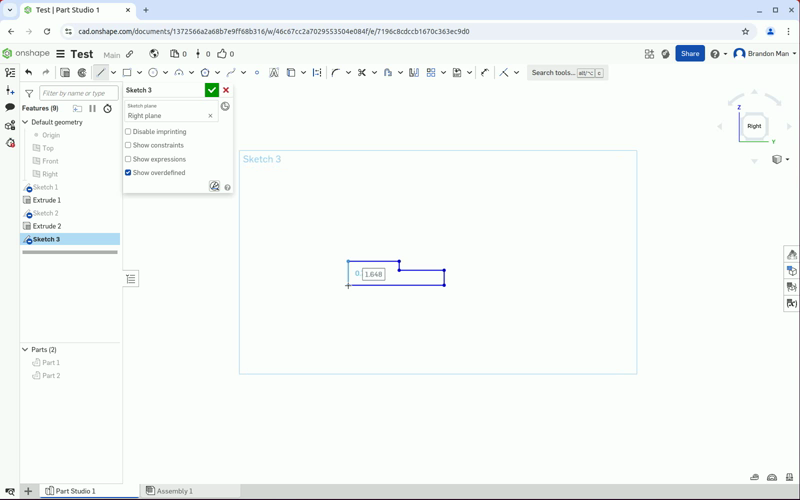
scroll(6)
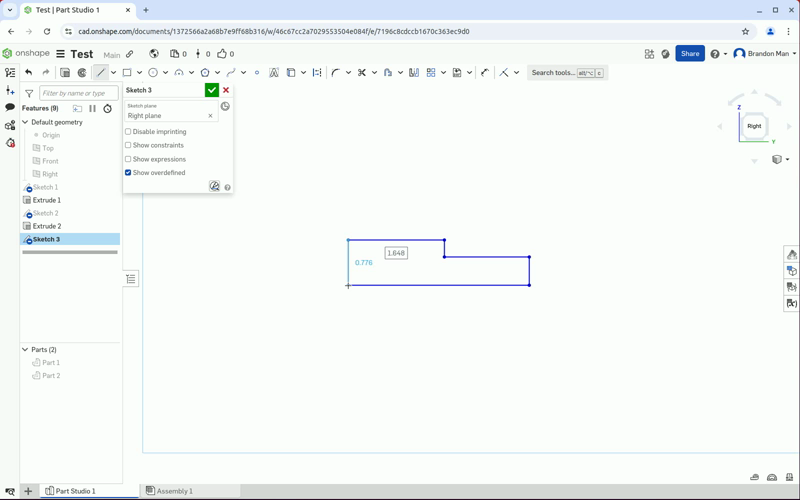
key_up(shift)
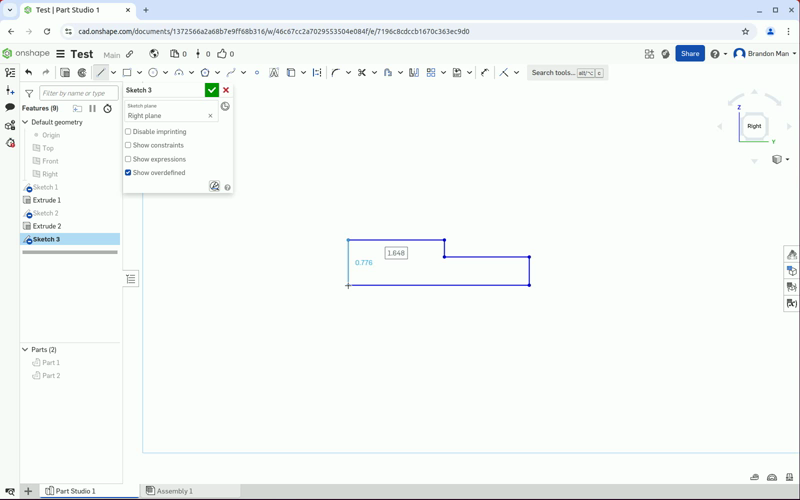
click(348, 285)
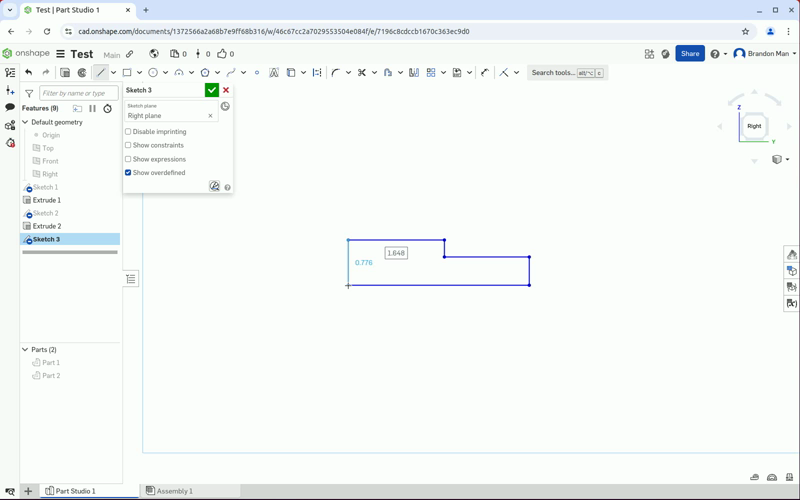
scroll(-6)
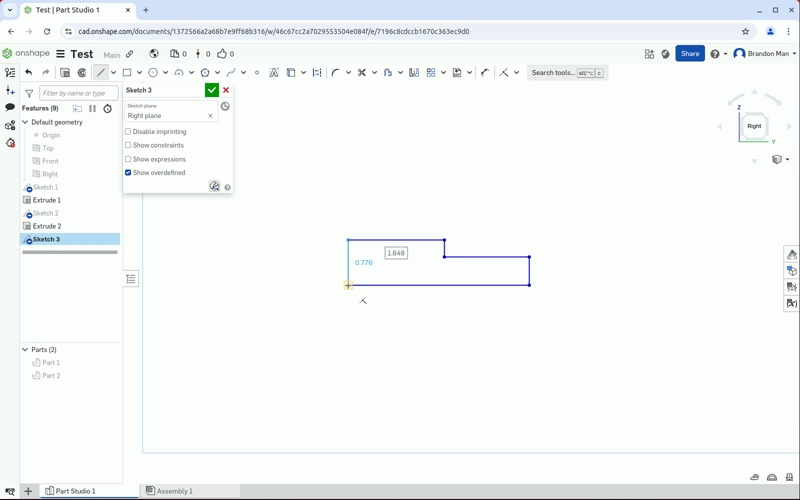
scroll(-6)
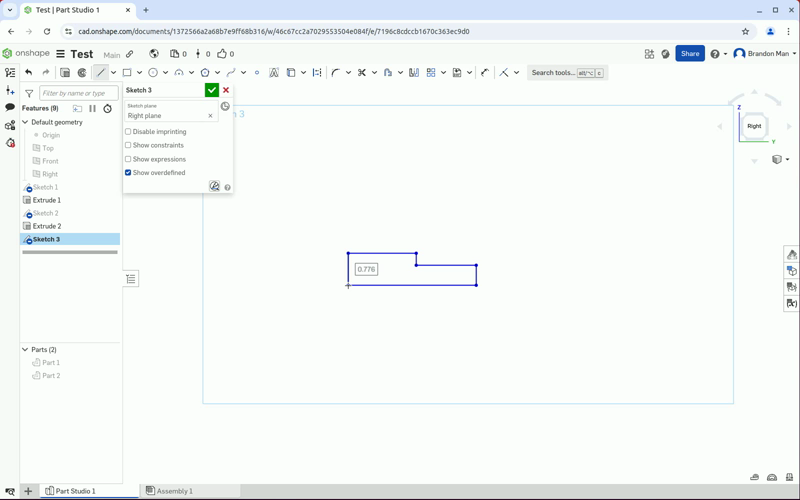
scroll(-6)
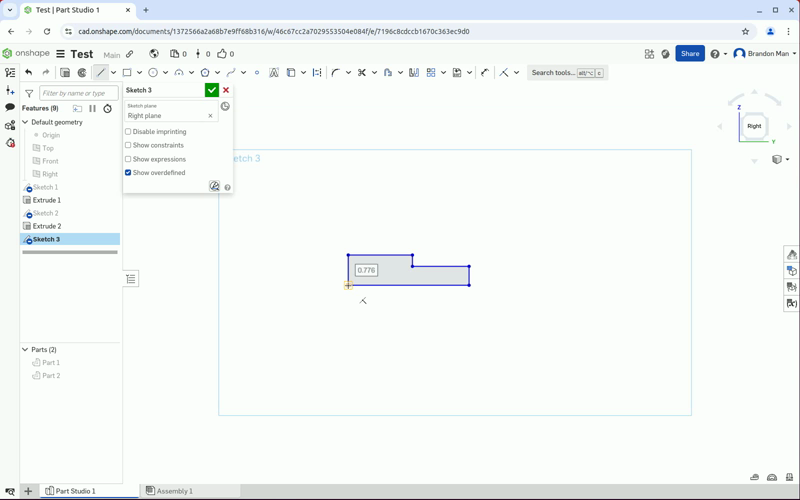
scroll(-6)
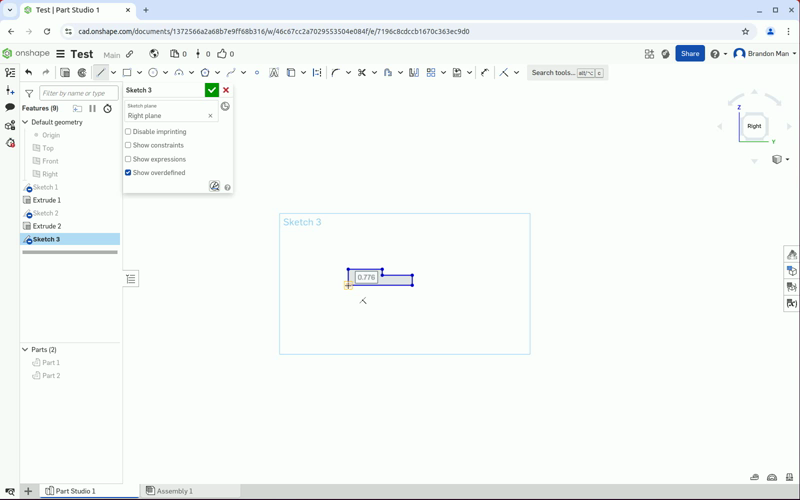
scroll(-6)
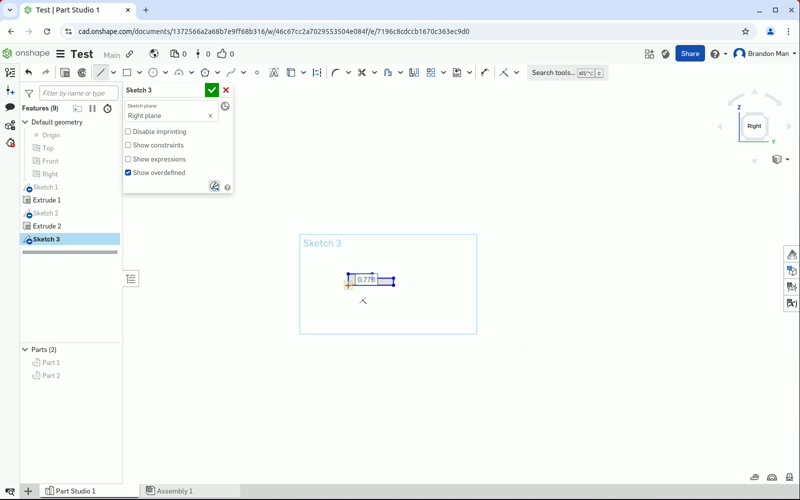
scroll(-6)
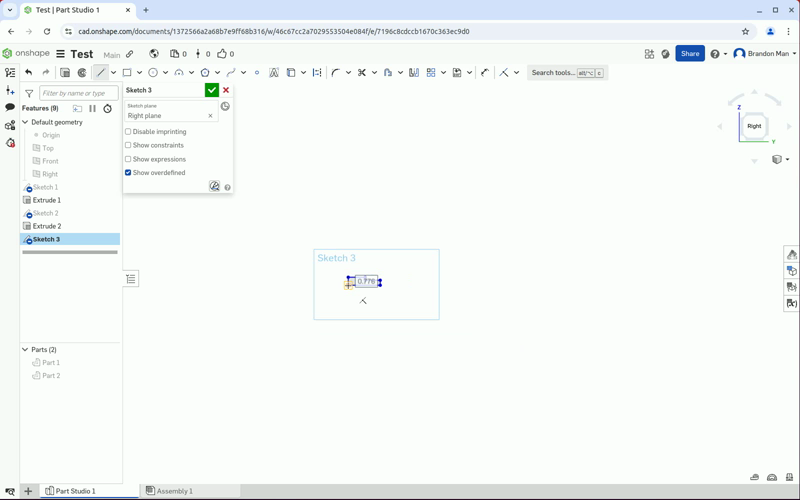
scroll(-6)
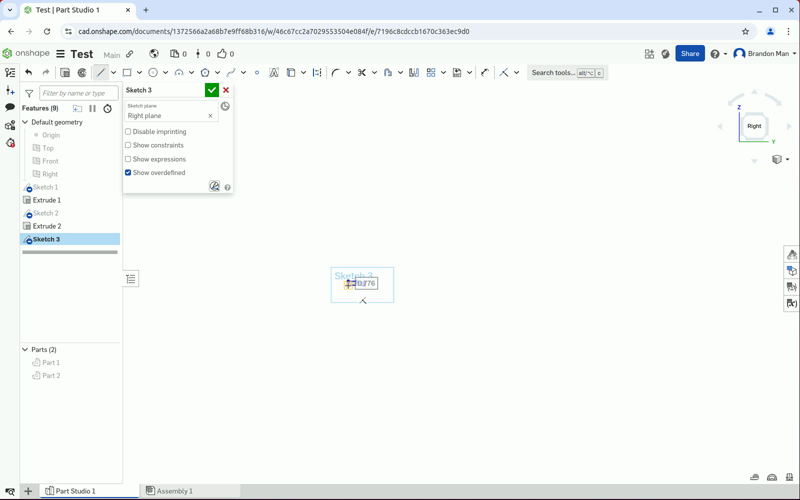
key(esc)
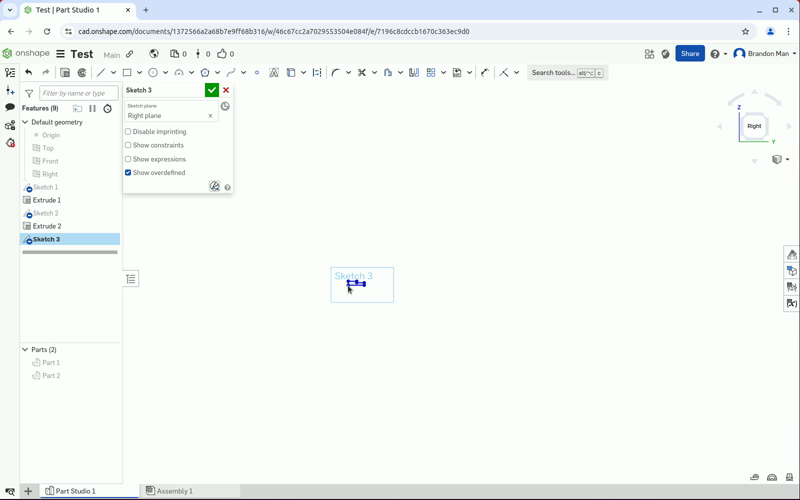
mouse_move(363, 282)
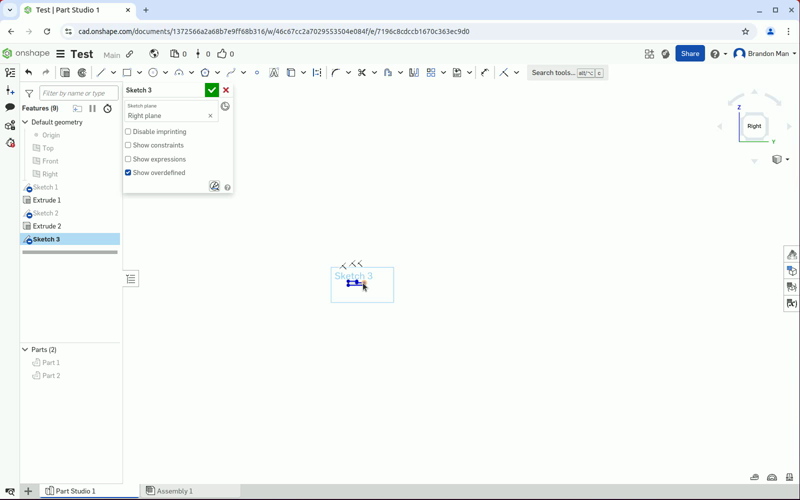
scroll(6)
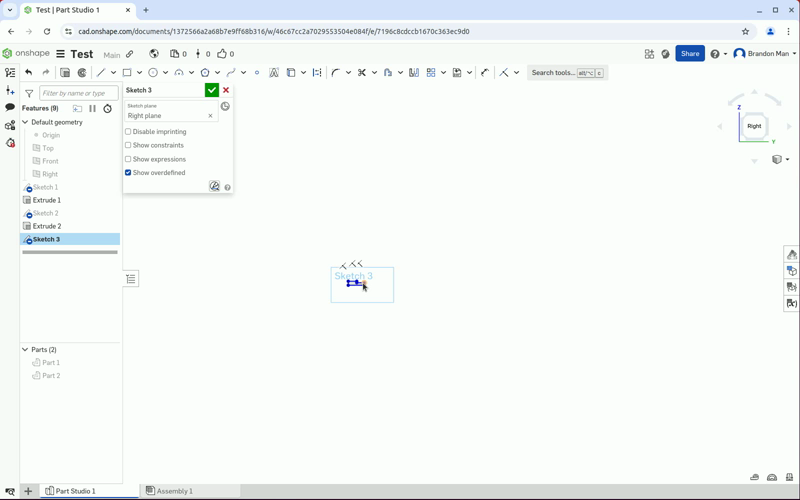
scroll(6)
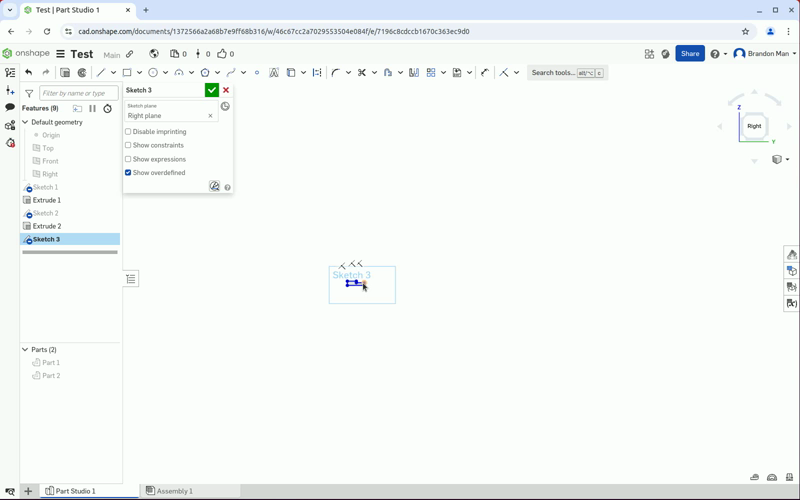
scroll(6)
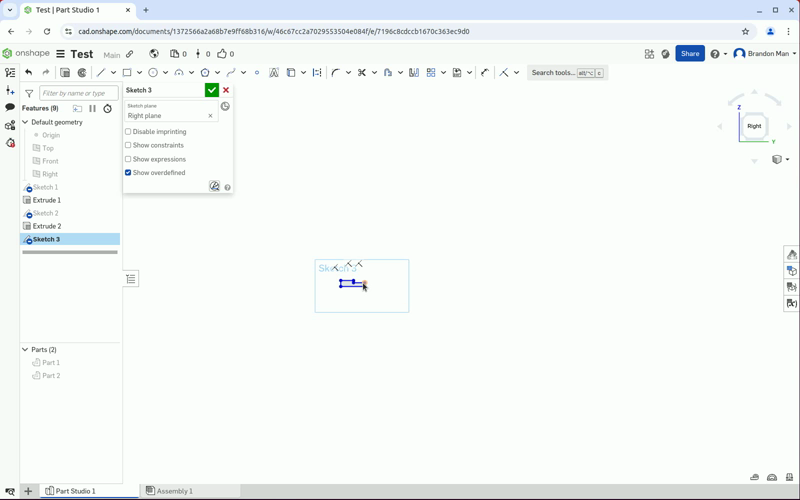
scroll(6)
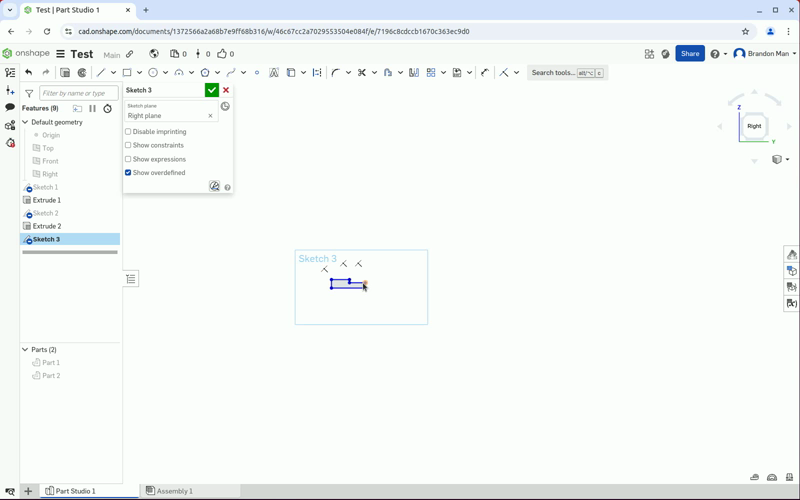
scroll(6)
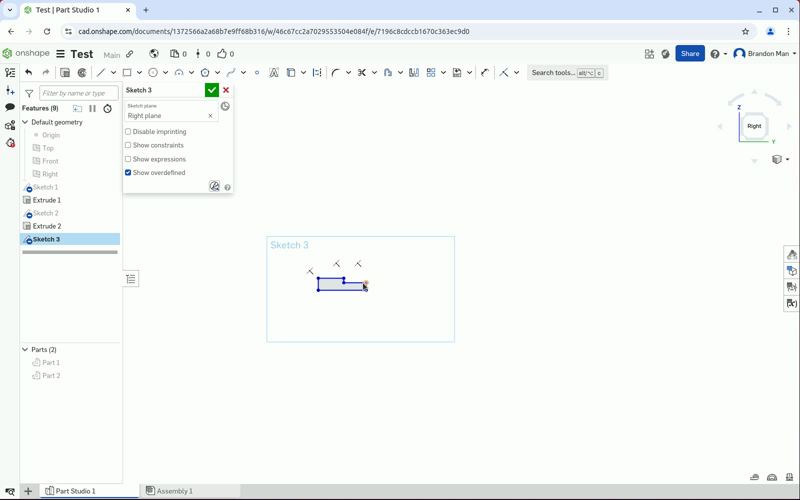
scroll(6)
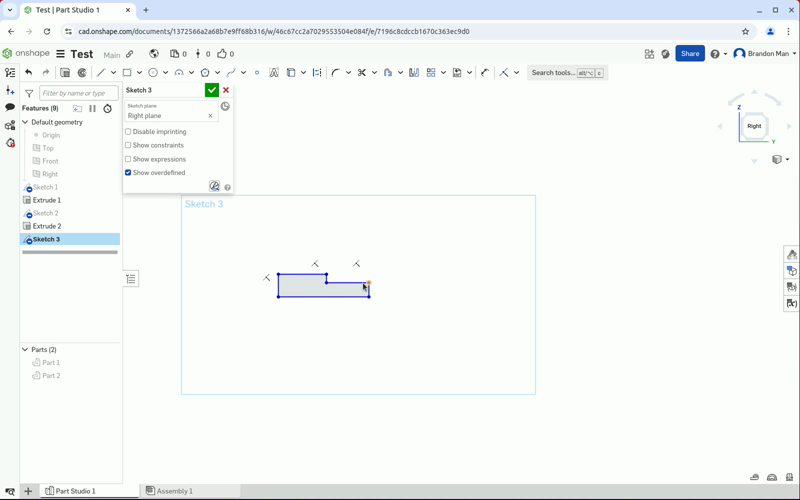
scroll(6)
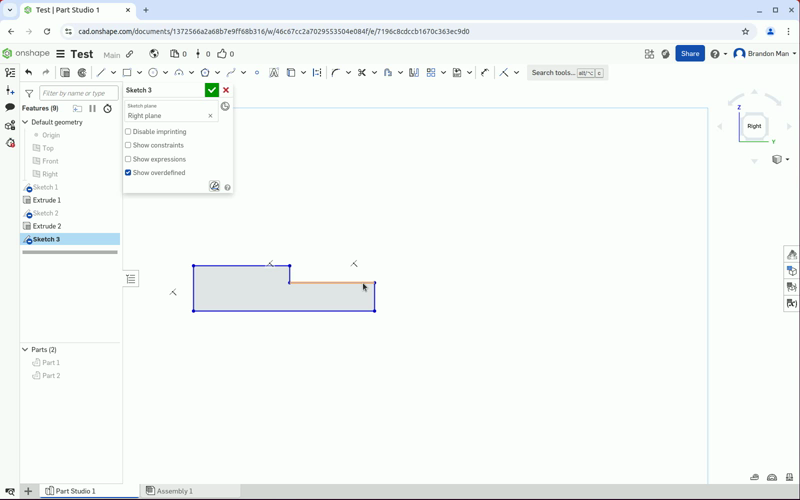
click(363, 282)
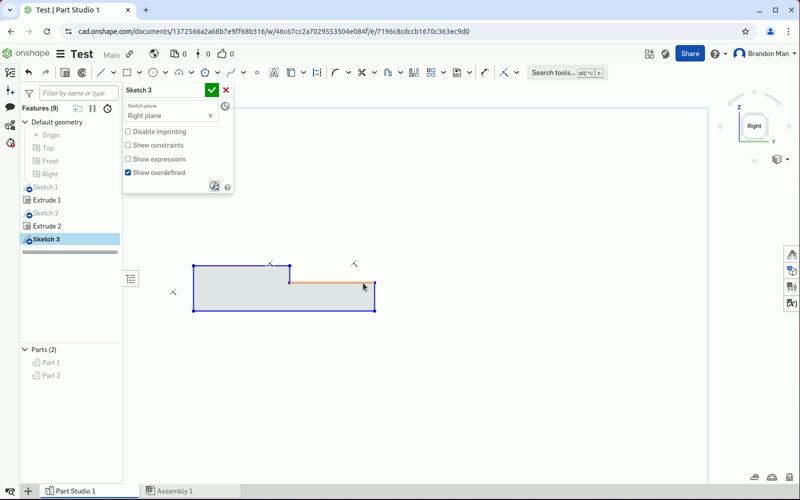
scroll(-6)
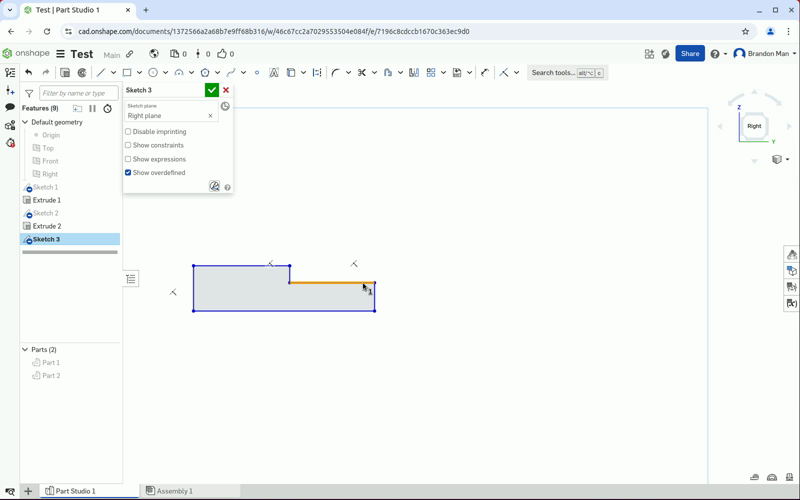
scroll(-6)
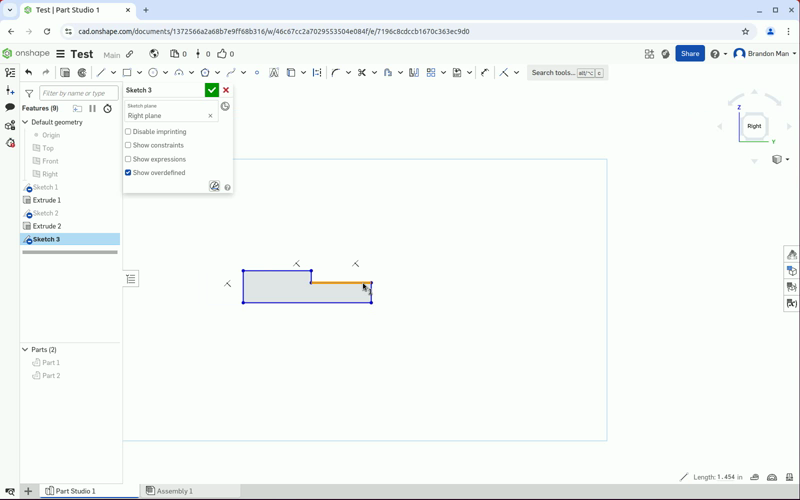
scroll(-6)
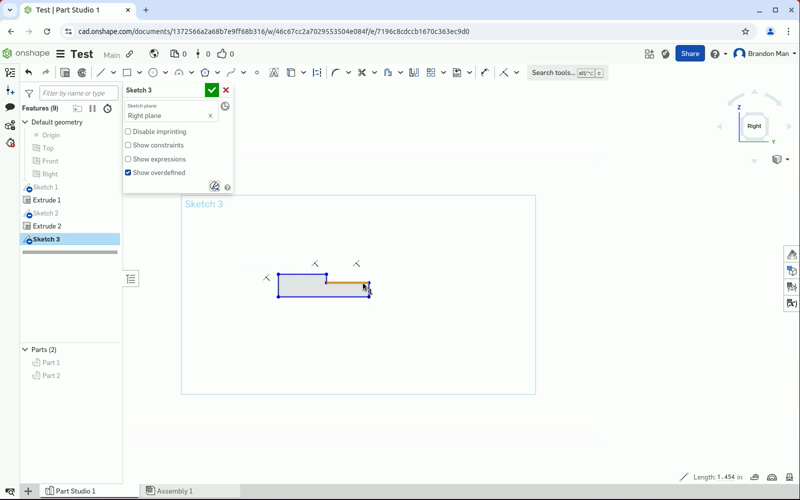
scroll(-6)
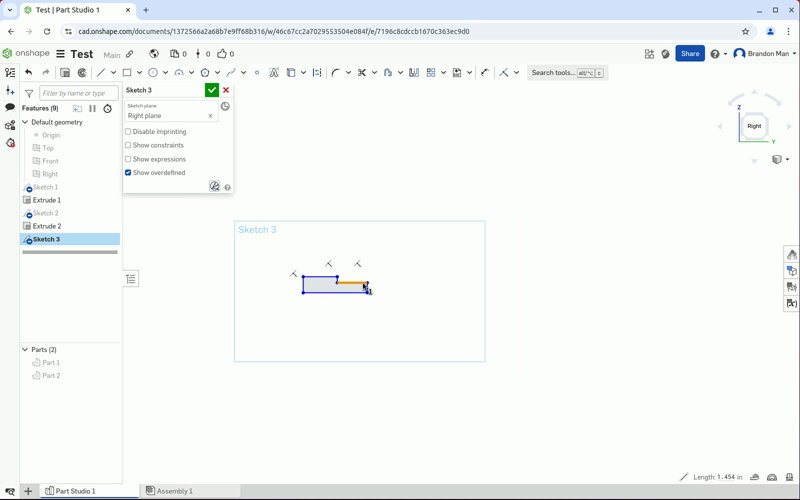
scroll(-6)
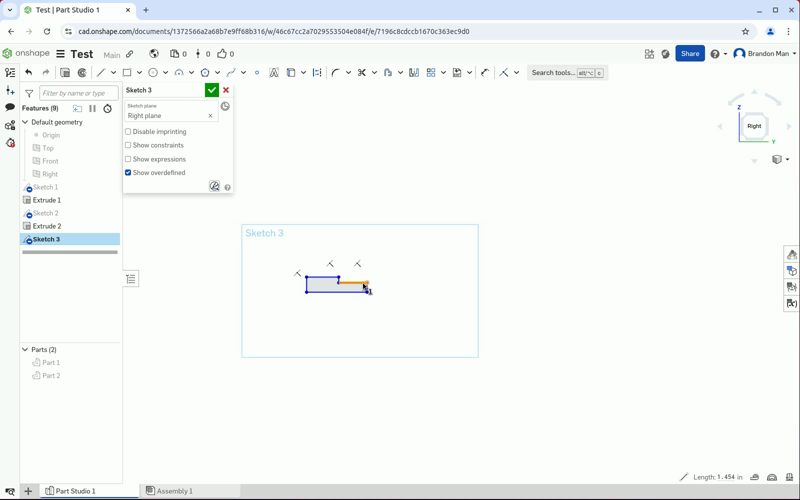
scroll(-6)
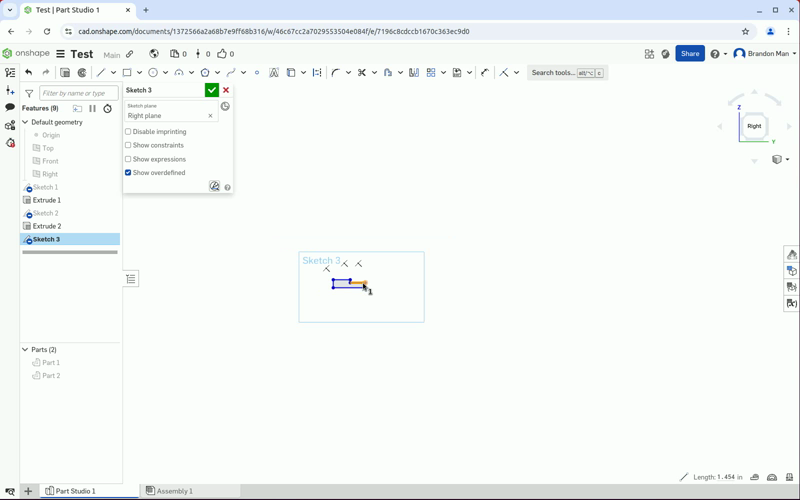
scroll(-6)
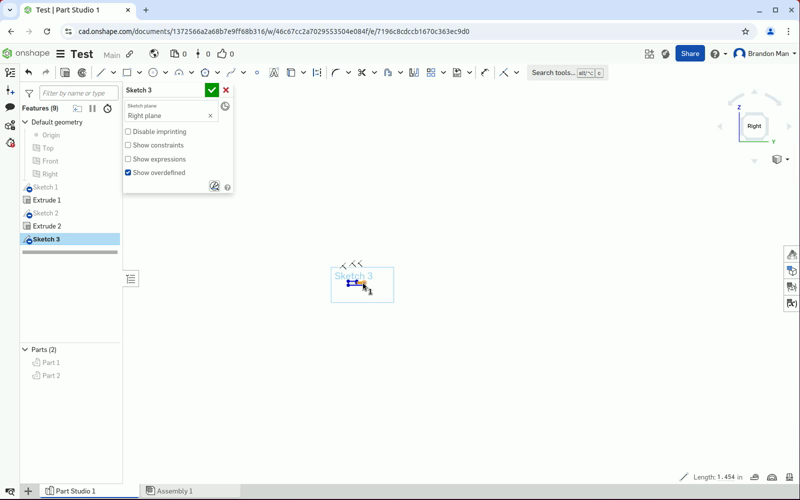
mouse_move(73, 352)
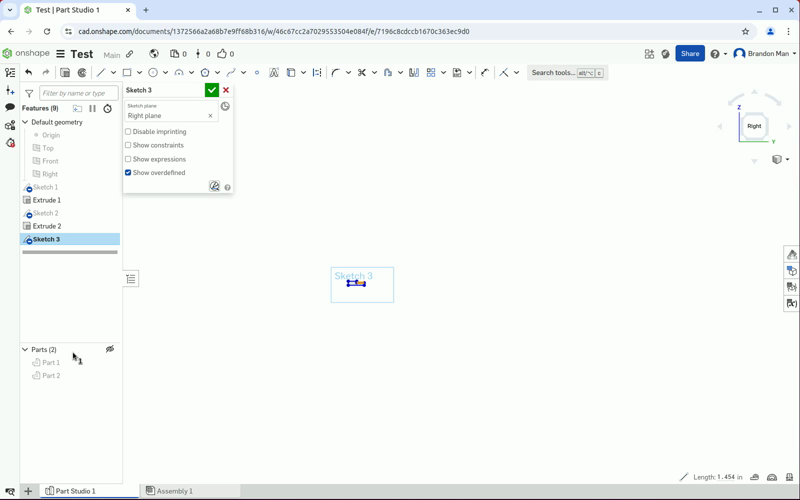
key(shift+y)
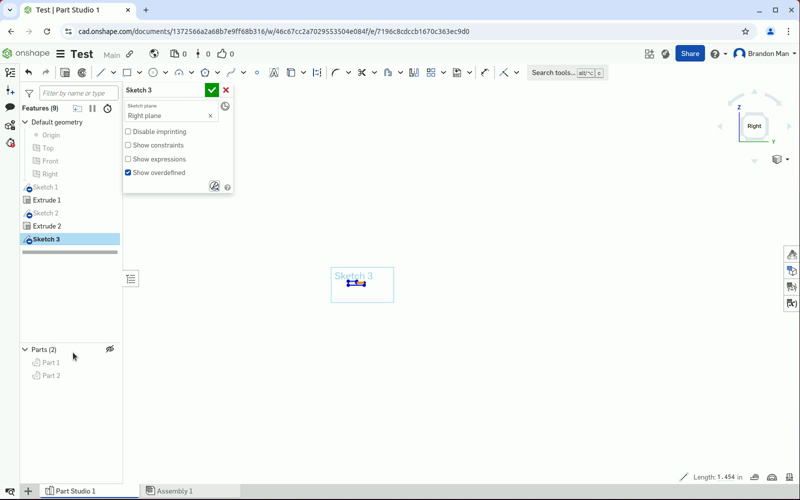
key(shift+e)
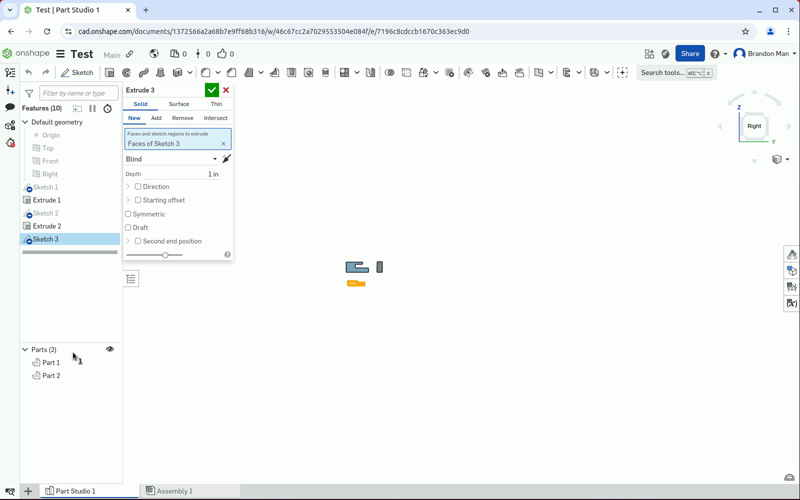
mouse_move(143, 106)
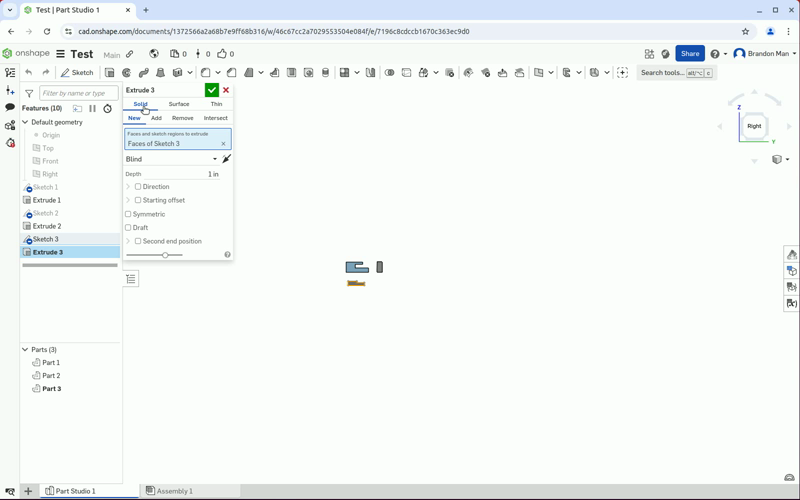
click(143, 106)
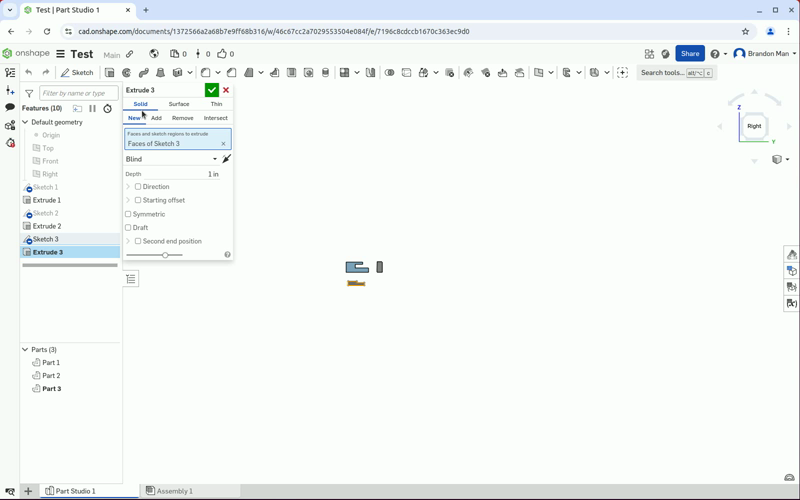
mouse_move(137, 120)
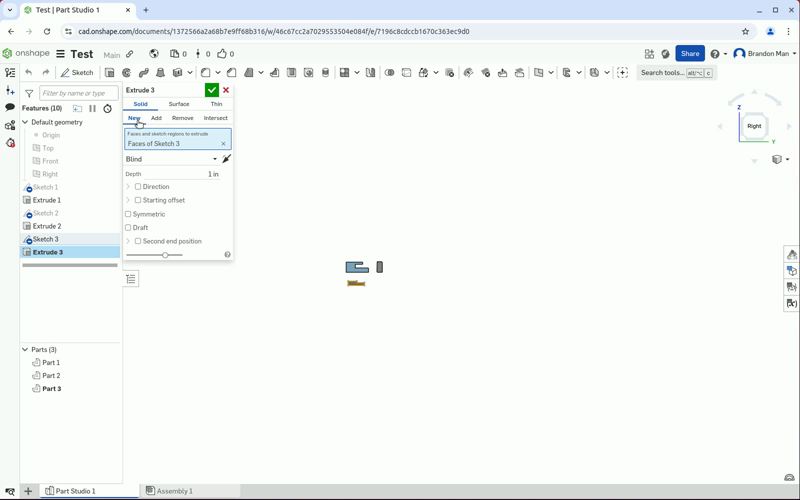
click(137, 120)
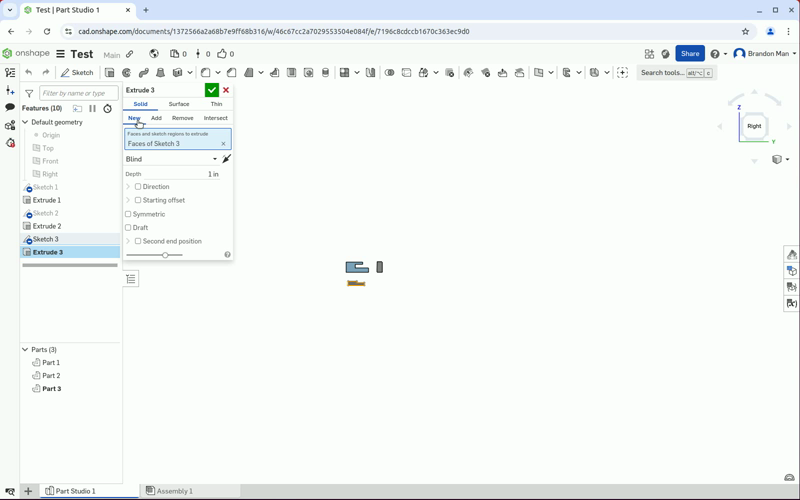
key(tab, 4)
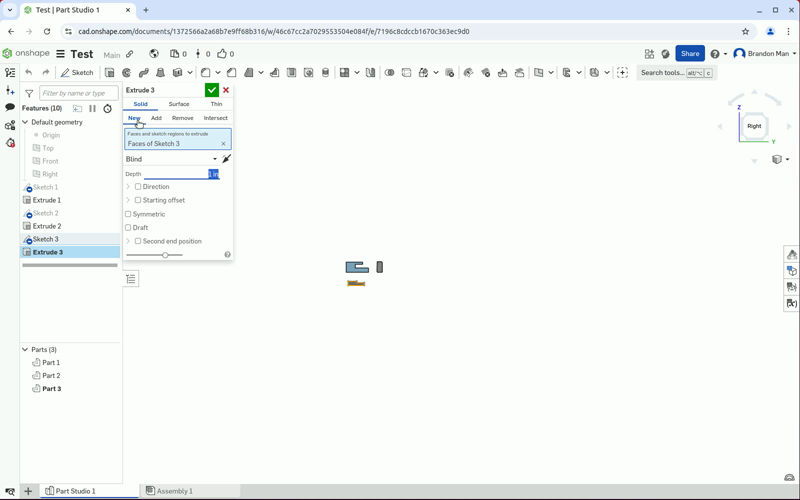
text(0.963)
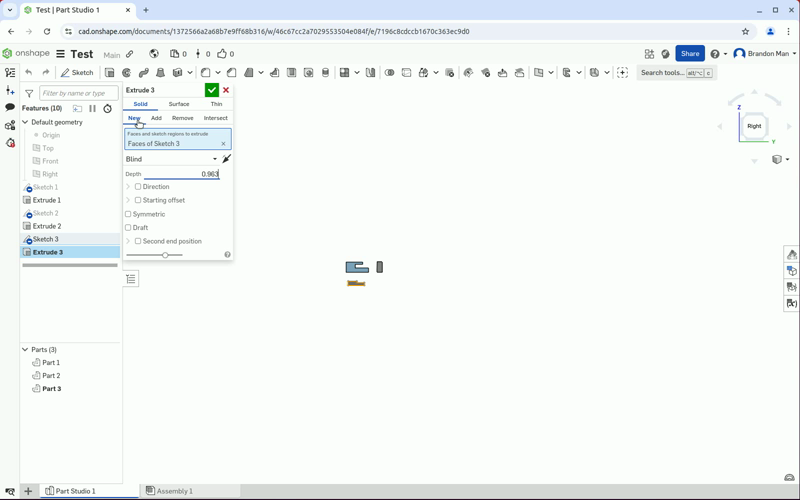
key(enter)
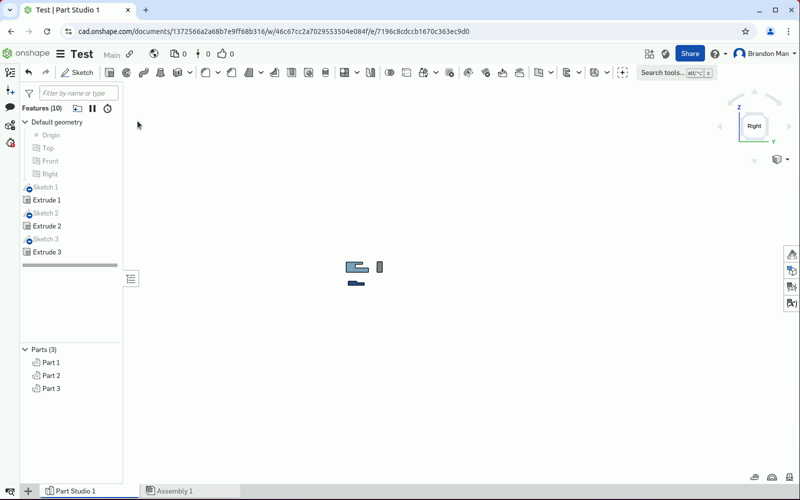
key(shift+h)
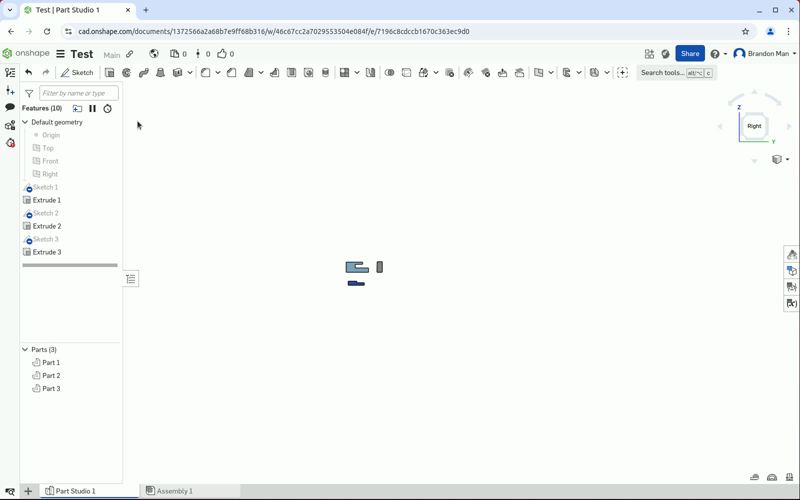
key(shift+h)
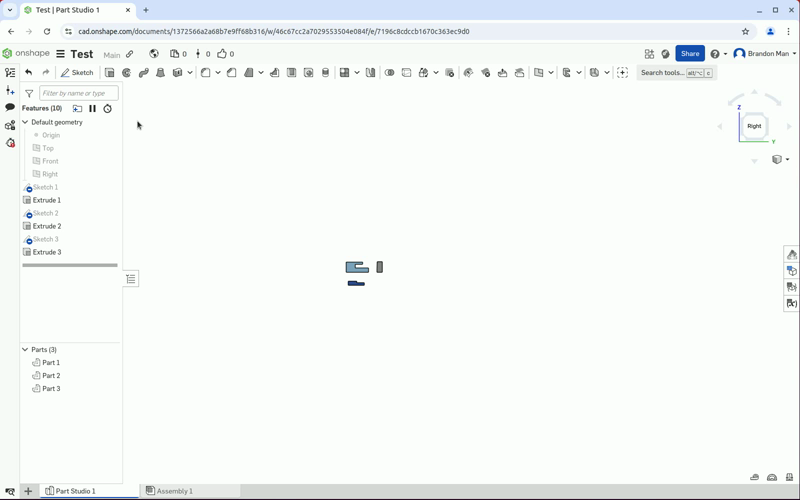
mouse_move(73, 189)
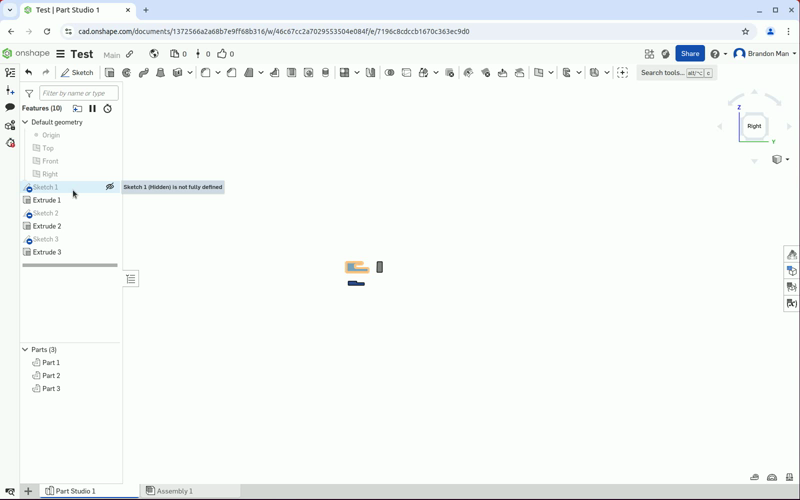
click(73, 189)
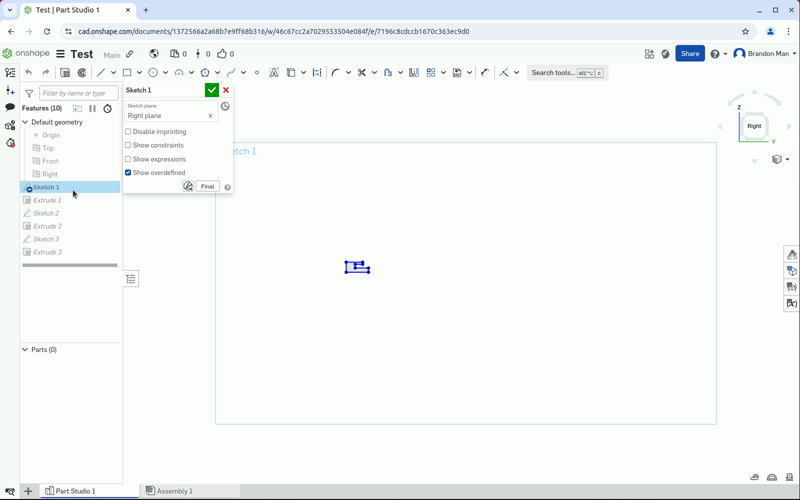
mouse_move(229, 92)
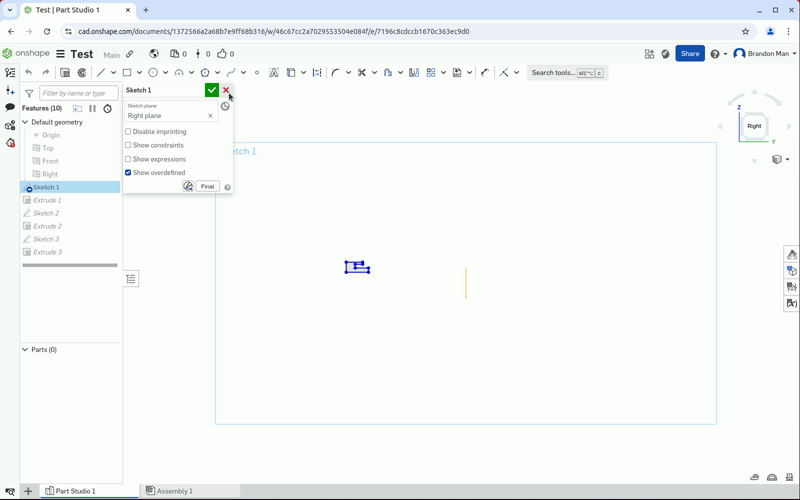
click(229, 92)
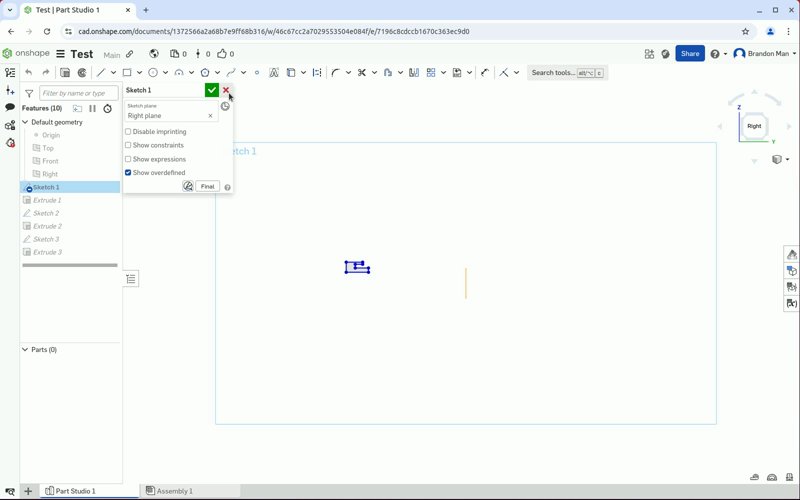
key(shift+s)
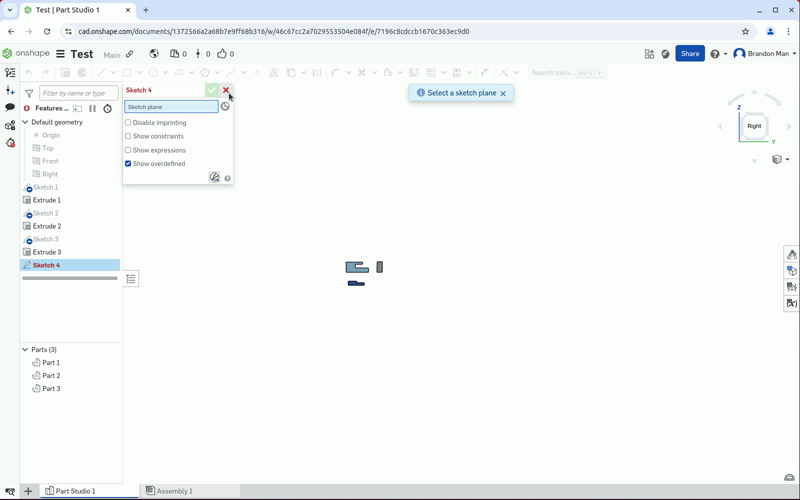
mouse_move(73, 176)
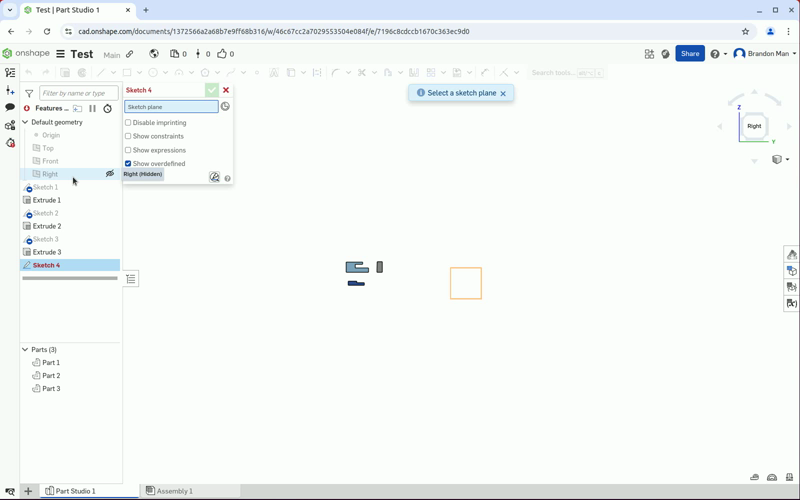
click(73, 176)
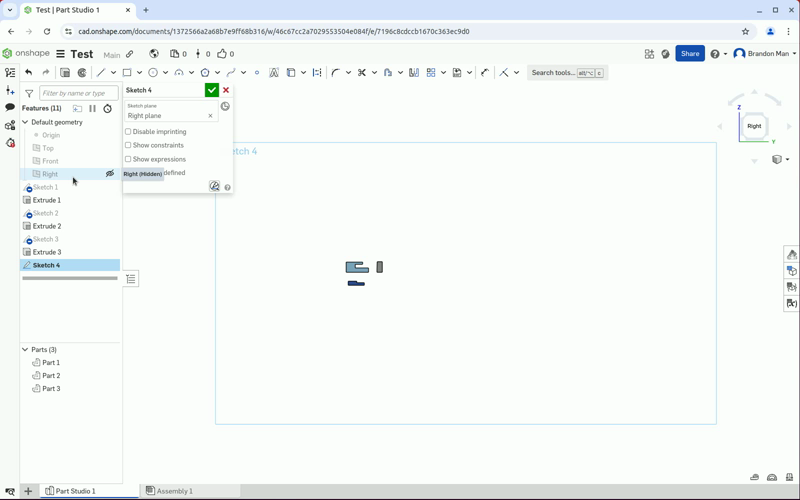
mouse_move(73, 352)
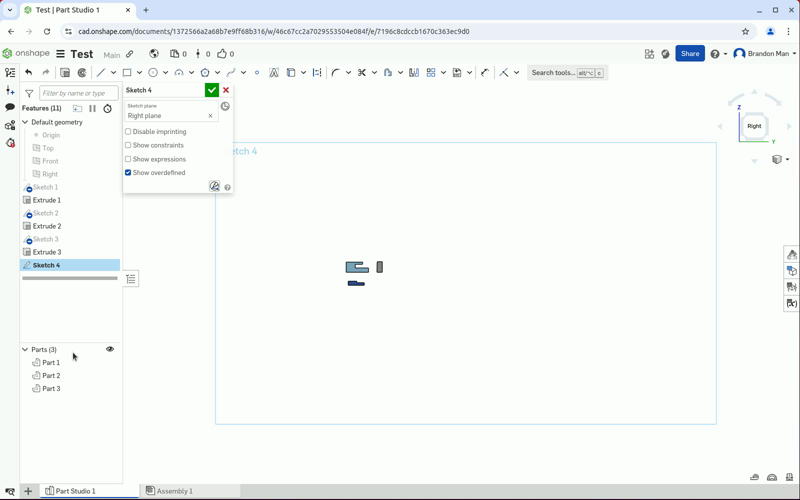
key(y)
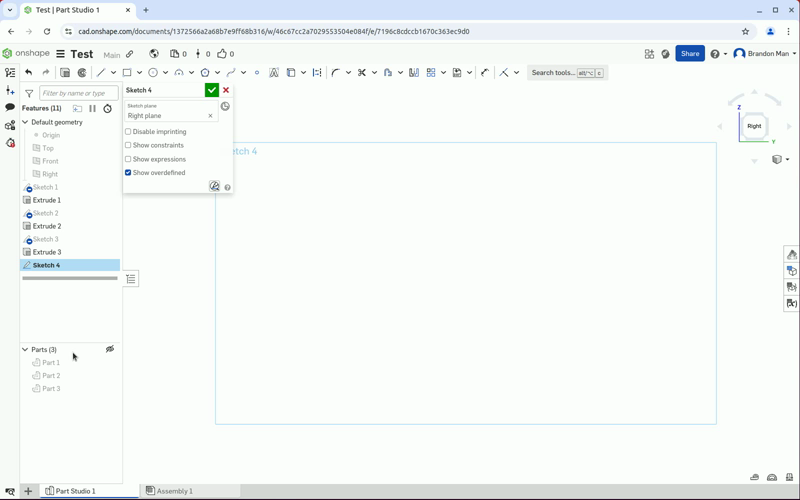
key(l)
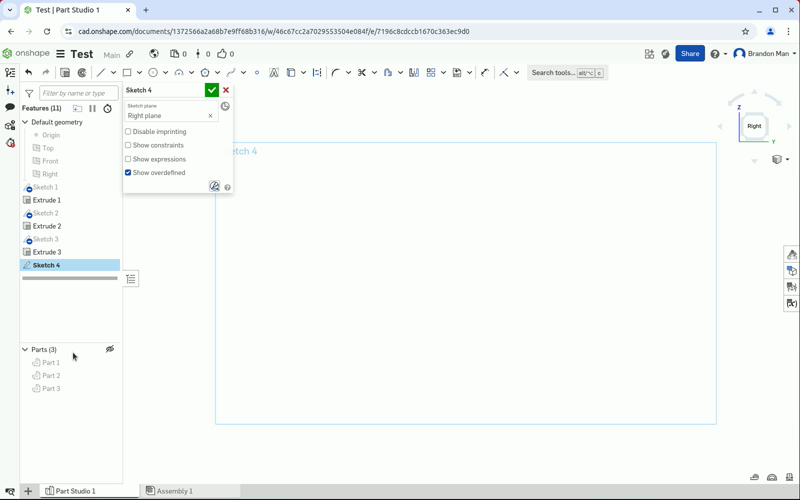
key_down(shift)
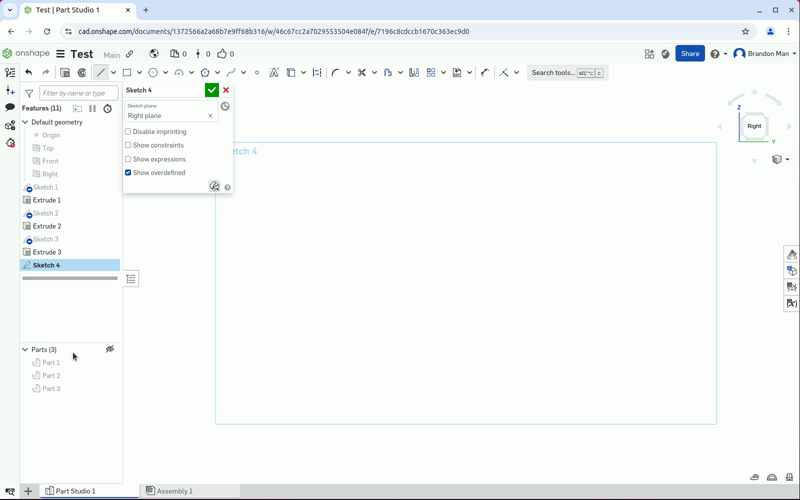
mouse_move(356, 282)
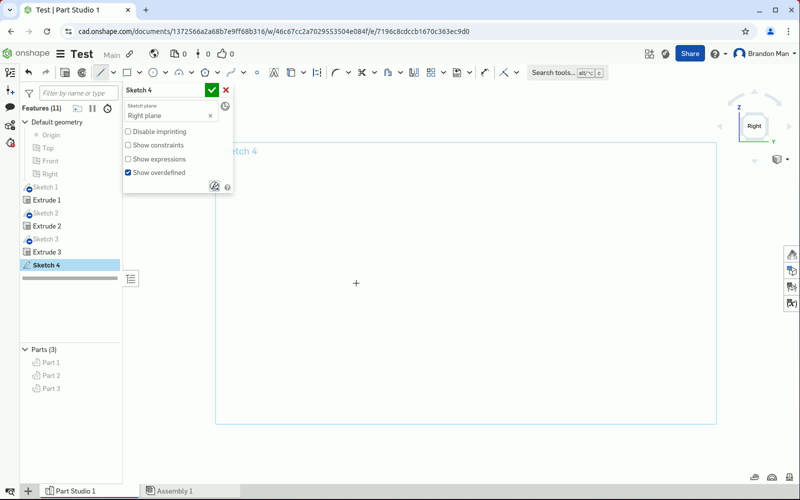
click(356, 282)
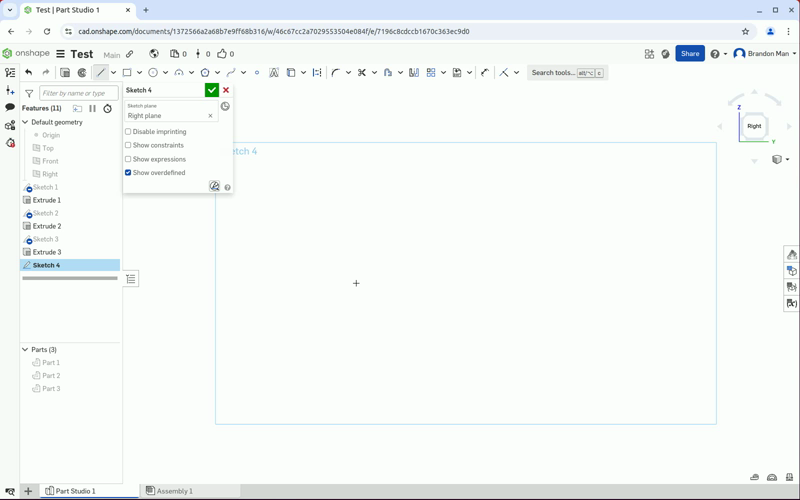
key_up(shift)
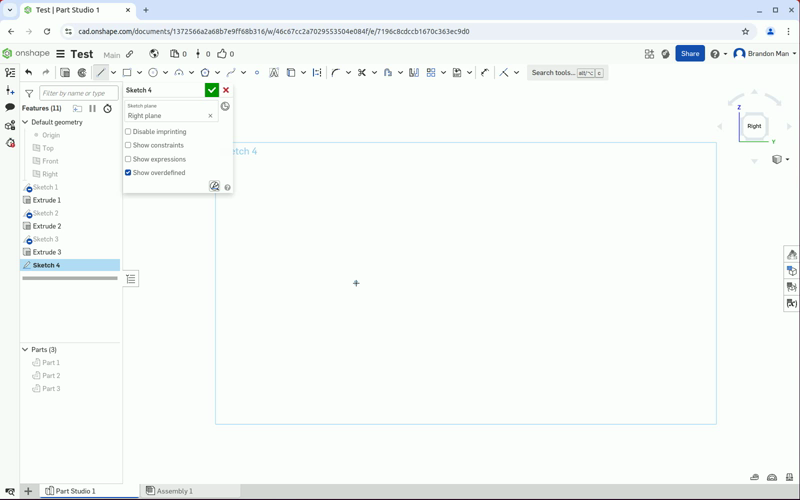
key_down(shift)
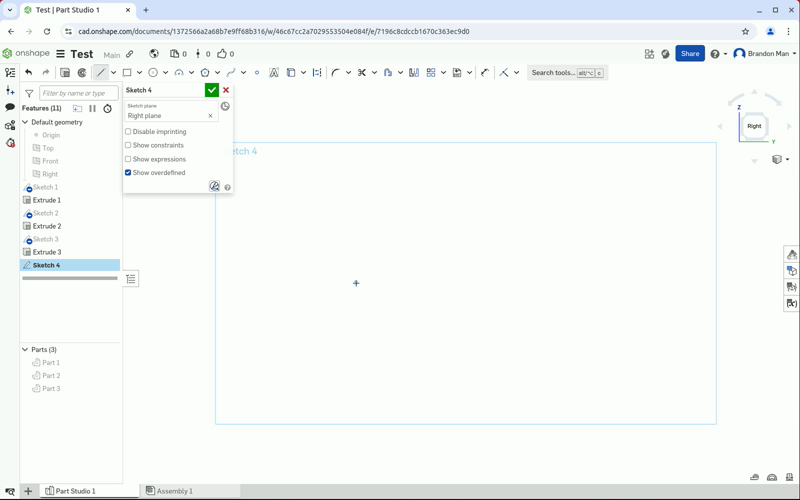
mouse_move(386, 282)
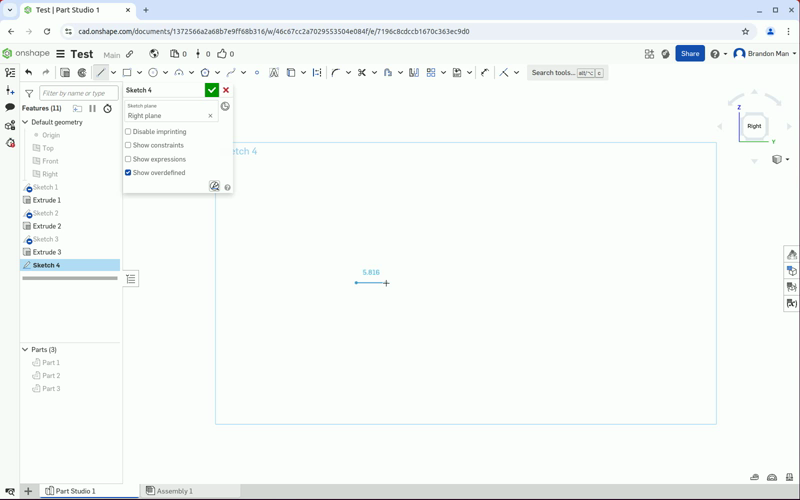
mouse_move(363, 282)
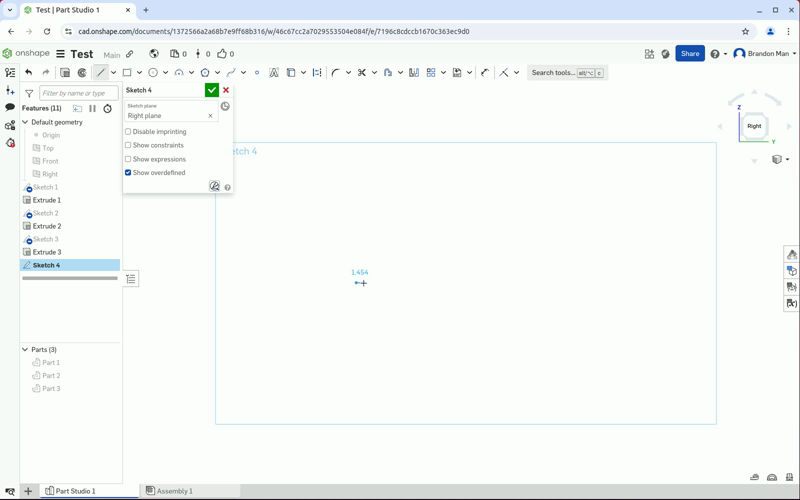
scroll(6)
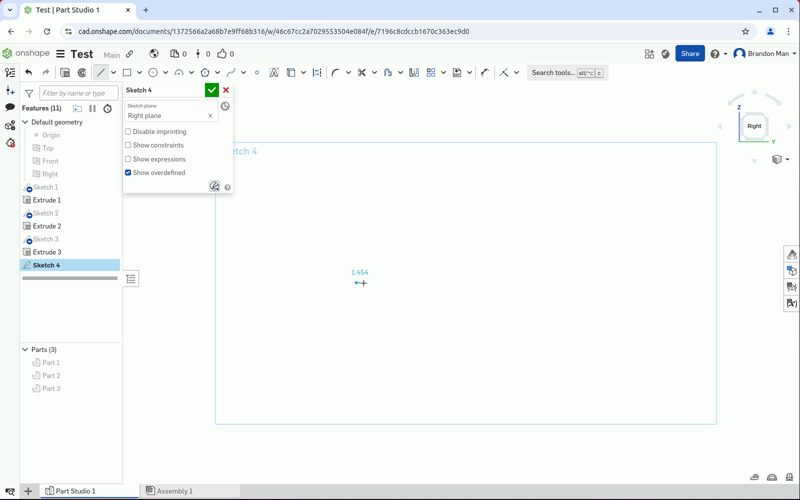
scroll(6)
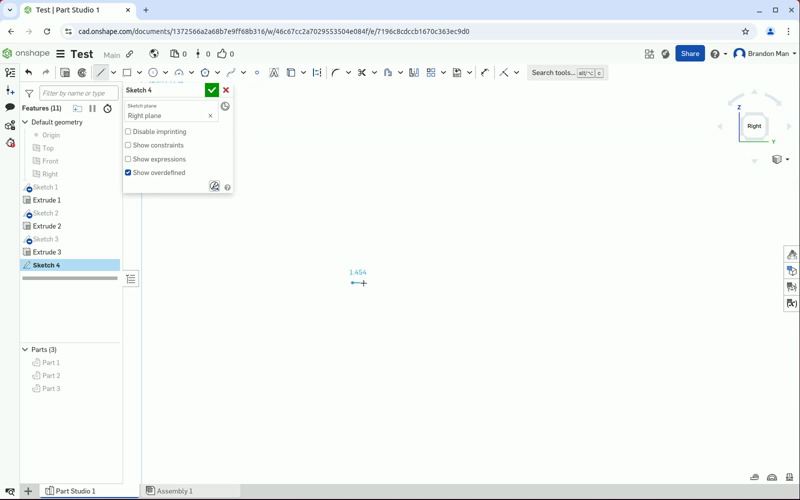
scroll(6)
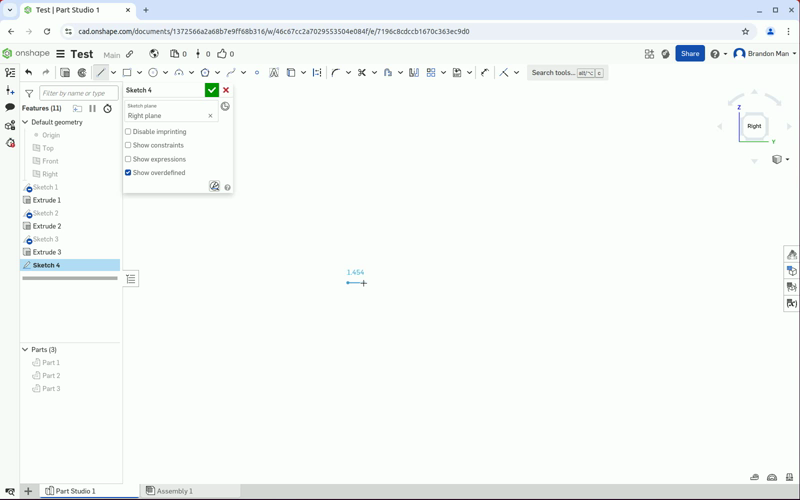
scroll(6)
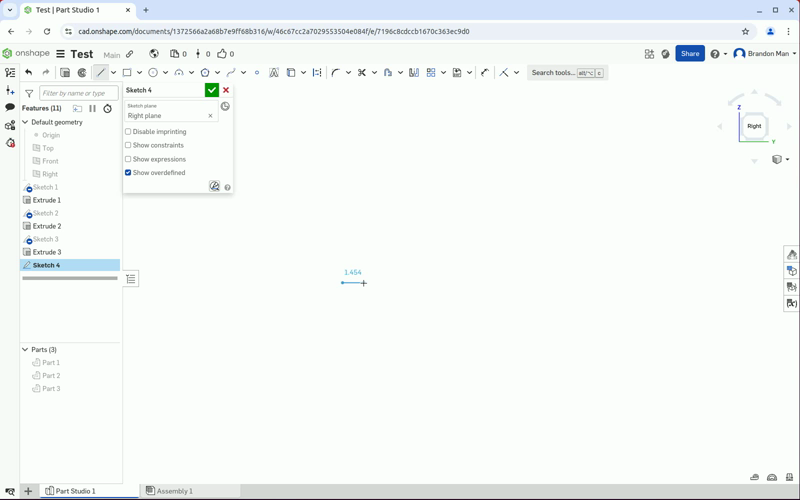
scroll(6)
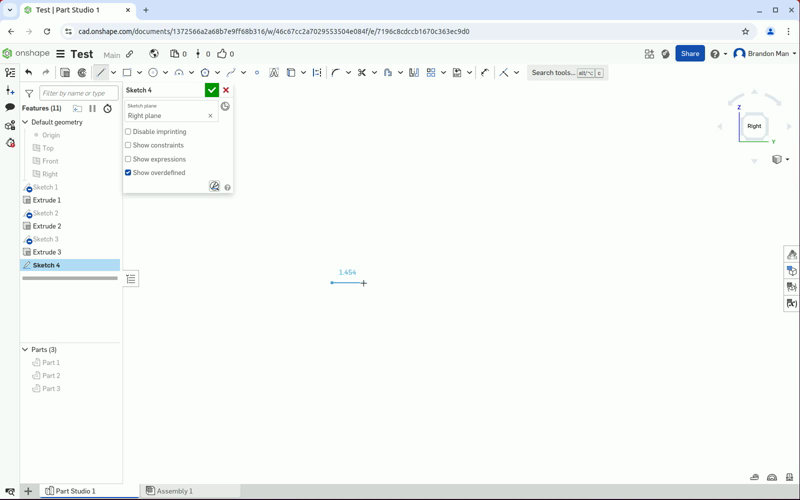
scroll(6)
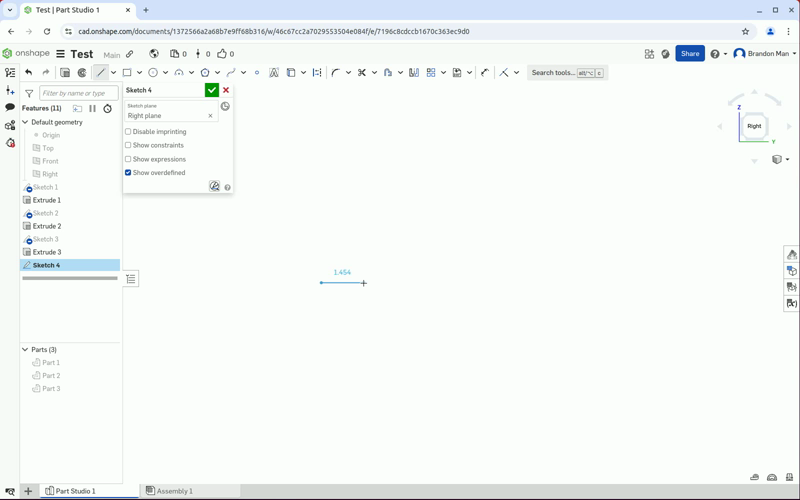
scroll(6)
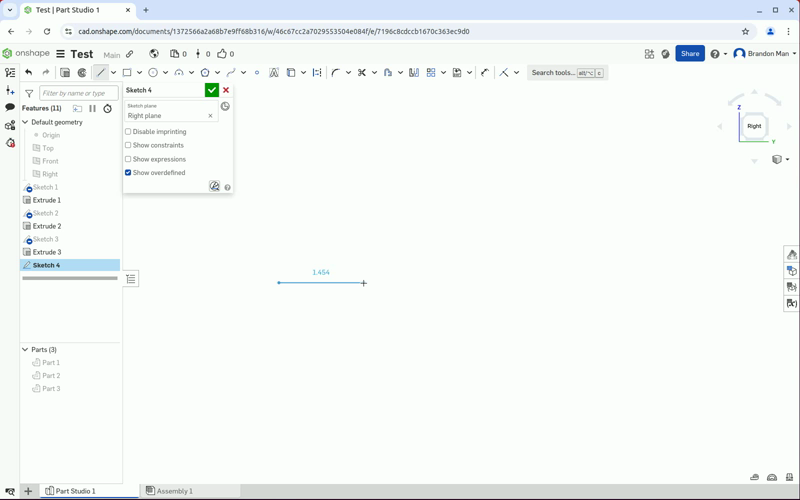
click(363, 282)
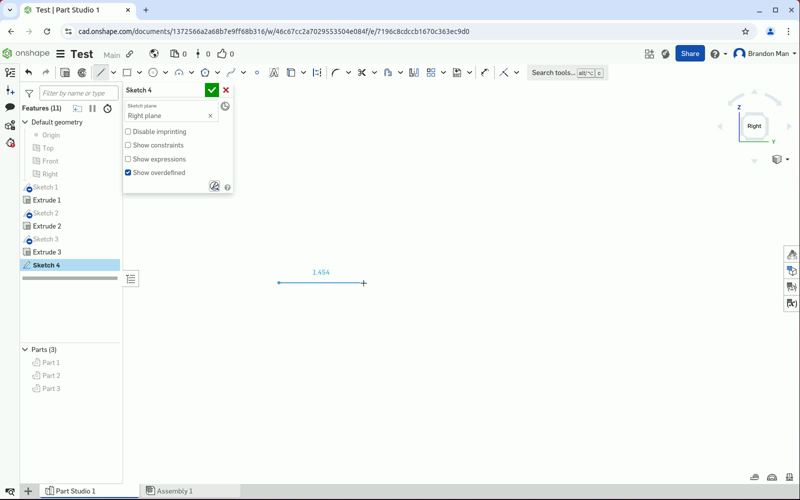
scroll(-6)
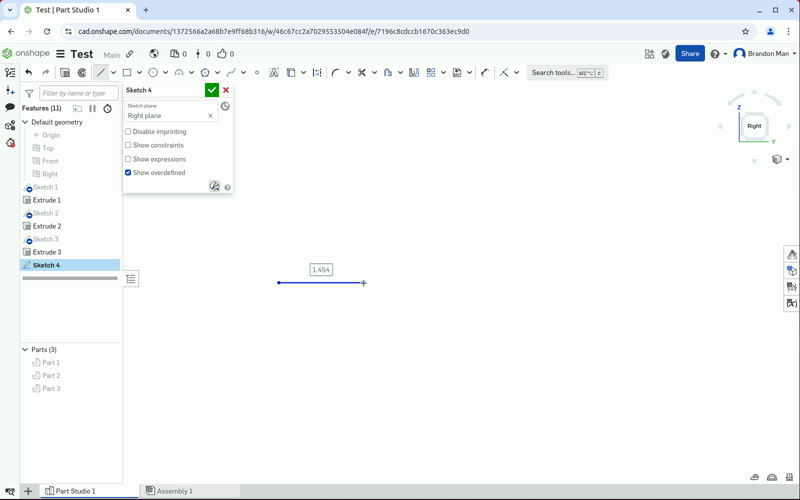
scroll(-6)
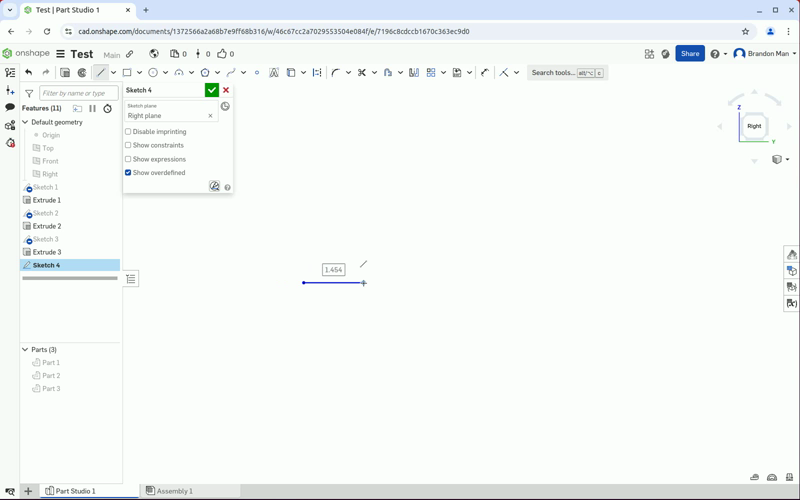
scroll(-6)
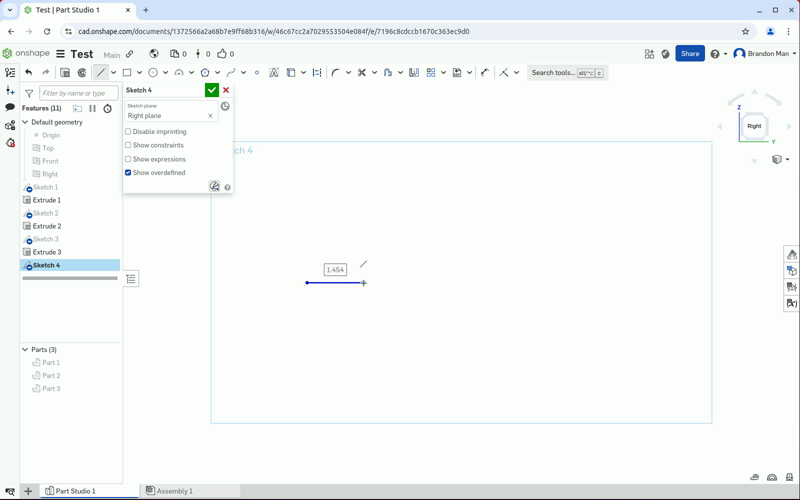
scroll(-6)
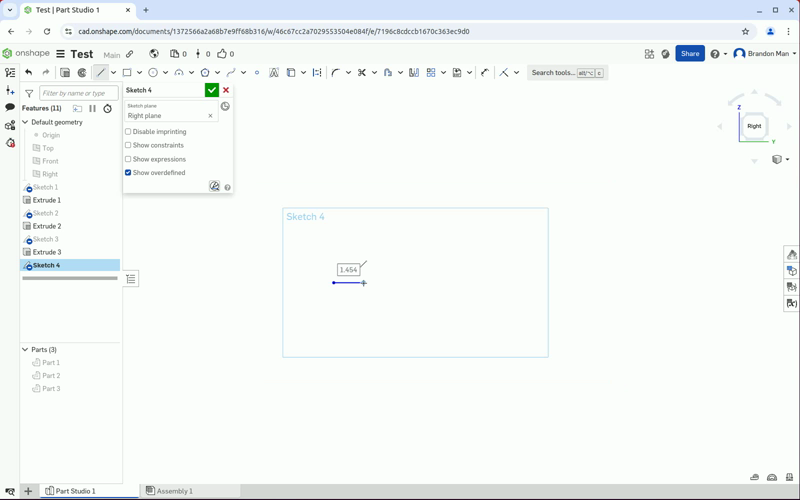
scroll(-6)
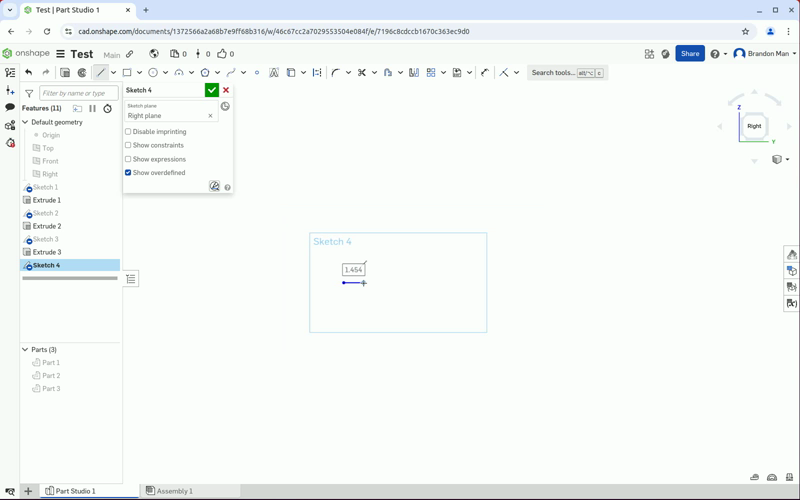
scroll(-6)
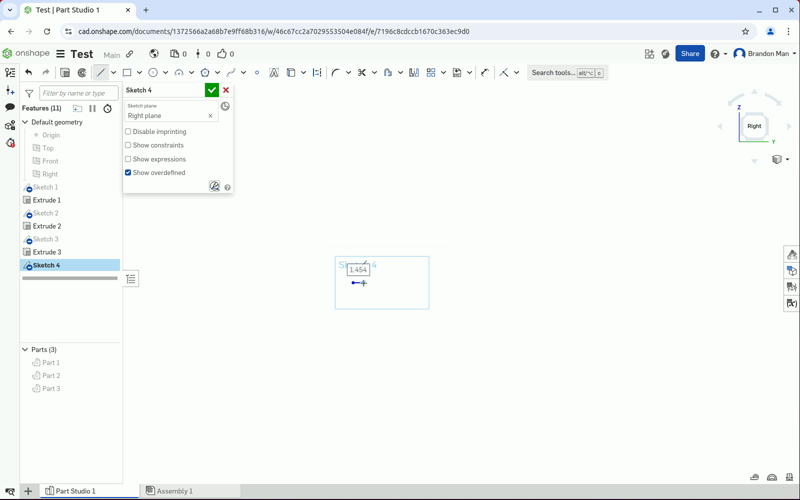
scroll(-6)
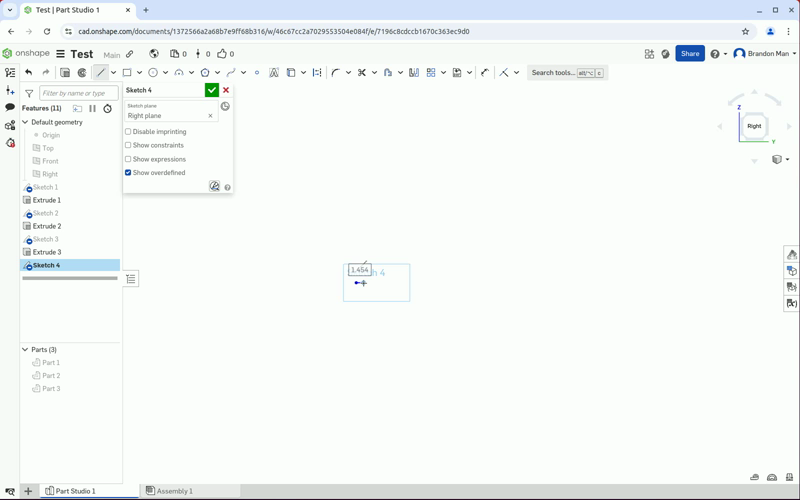
key_up(shift)
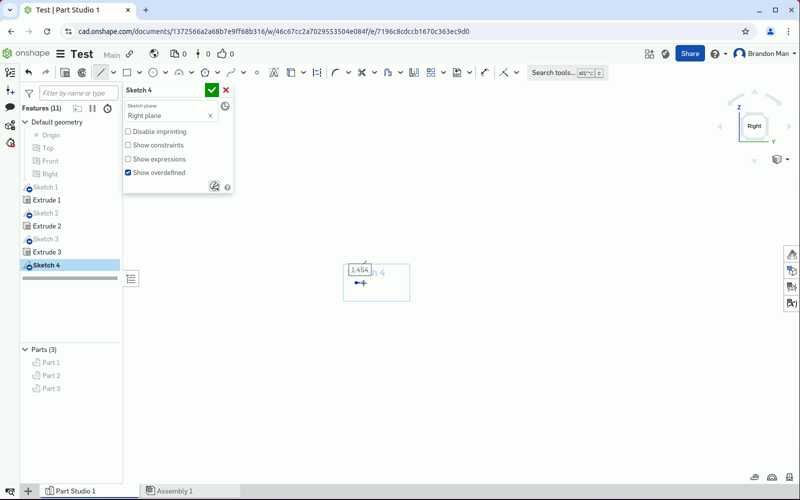
key_down(shift)
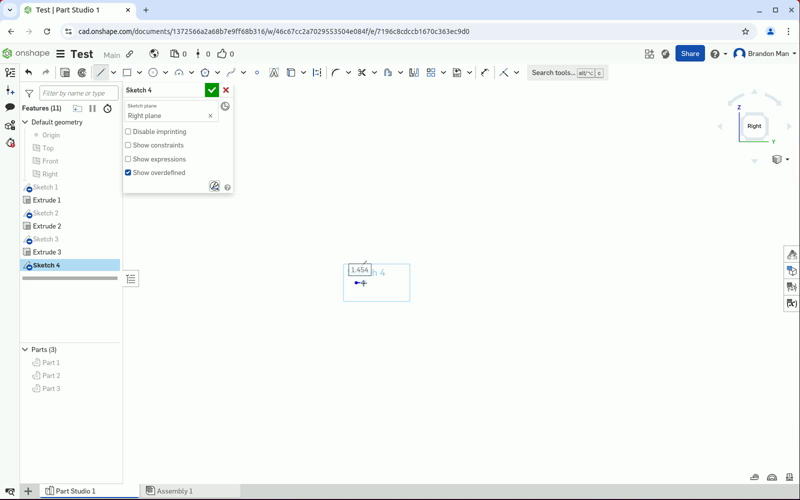
mouse_move(393, 282)
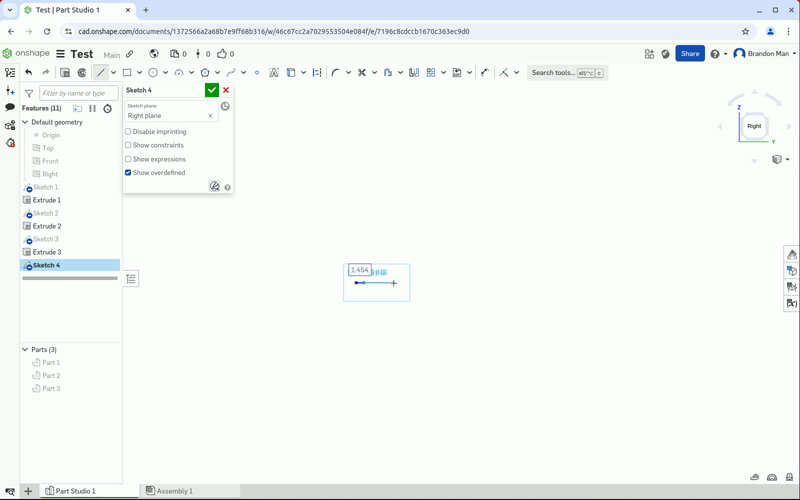
mouse_move(363, 285)
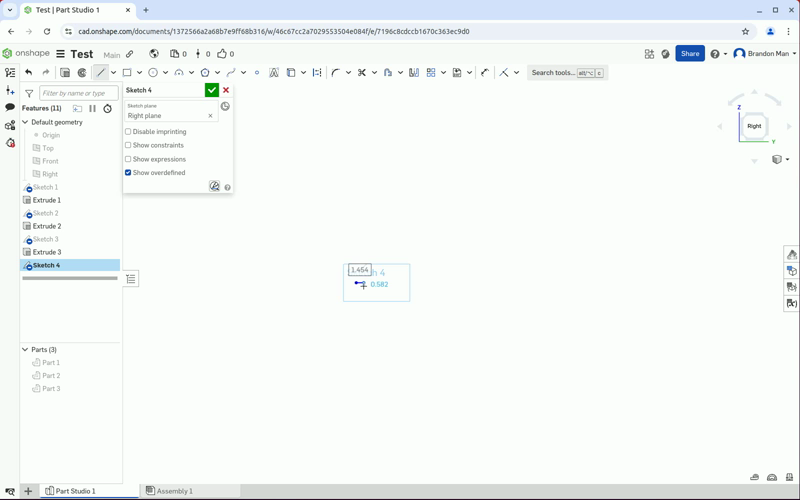
scroll(6)
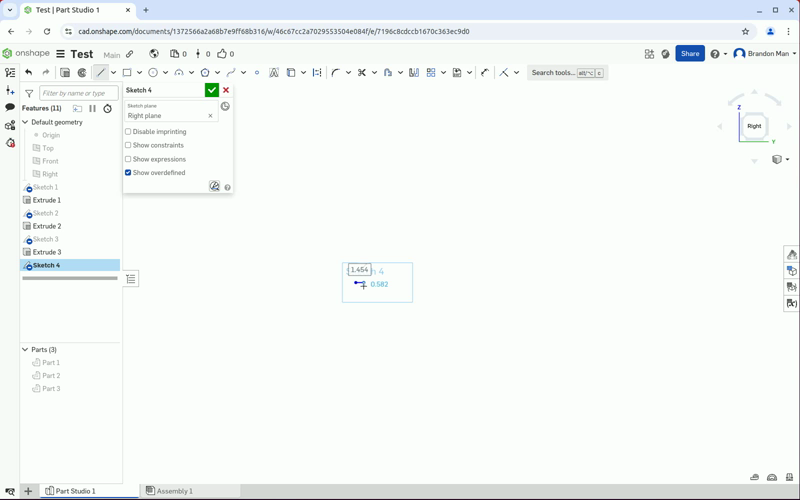
scroll(6)
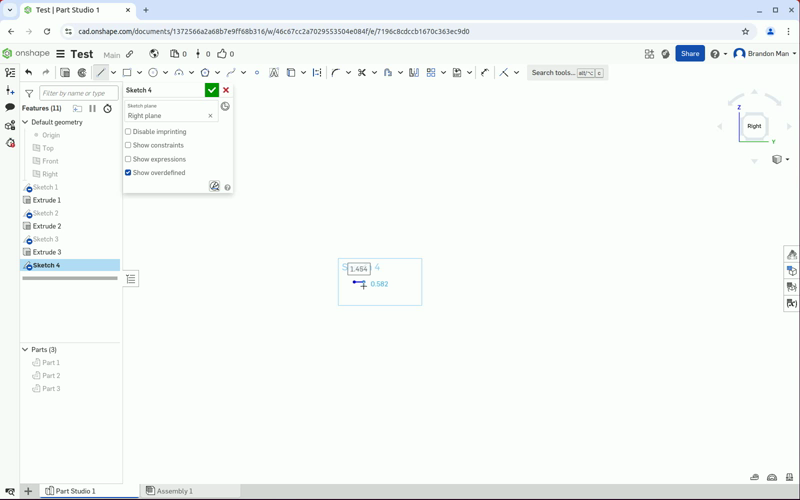
scroll(6)
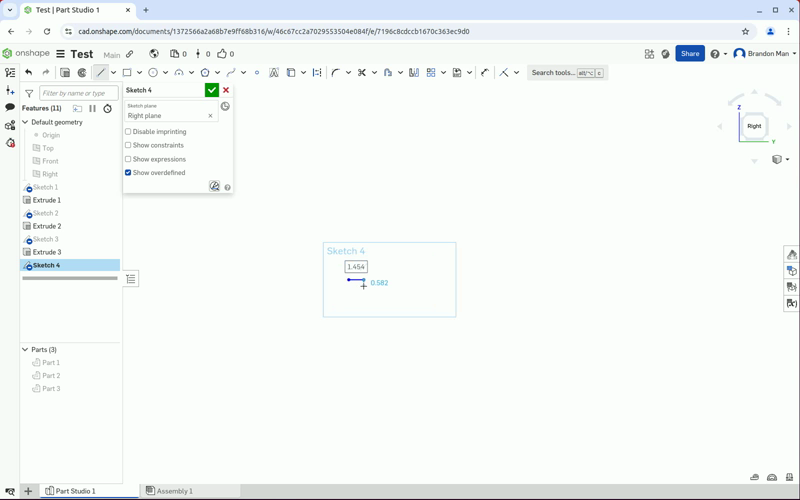
scroll(6)
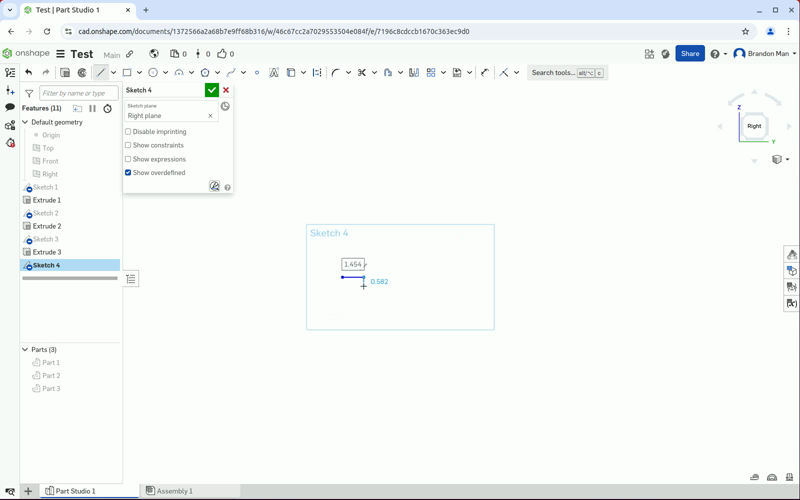
scroll(6)
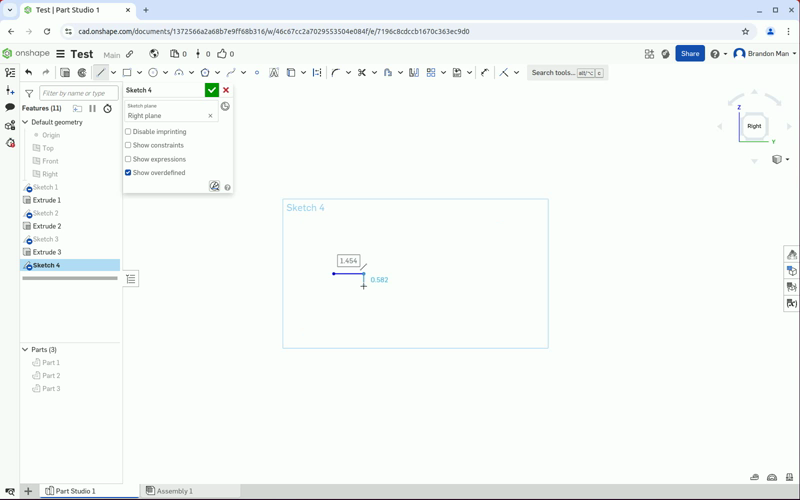
scroll(6)
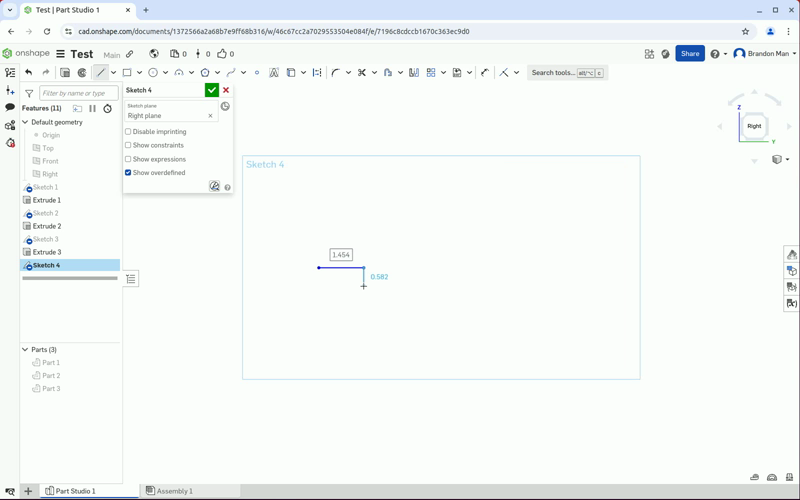
scroll(6)
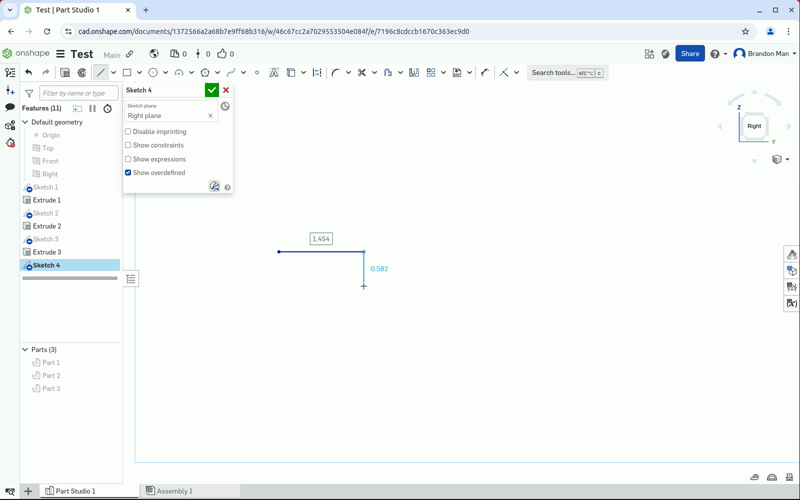
click(363, 285)
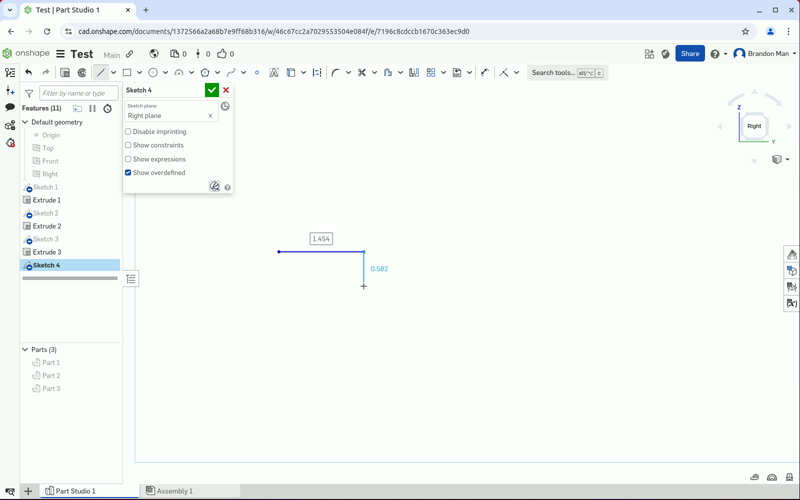
scroll(-6)
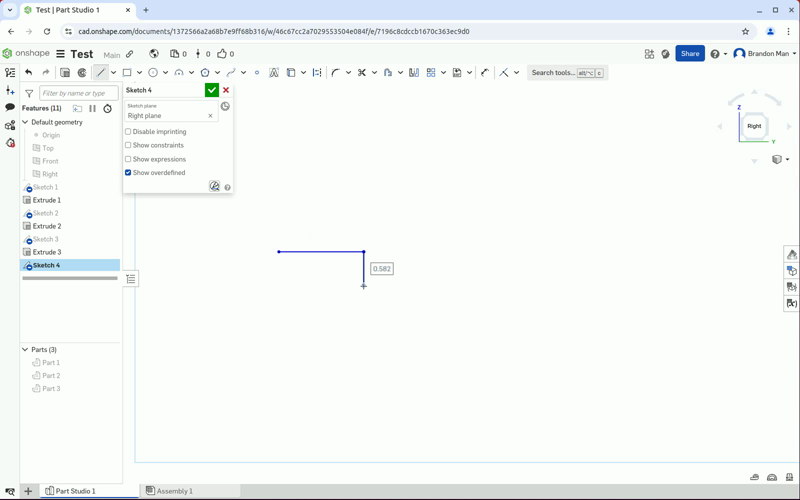
scroll(-6)
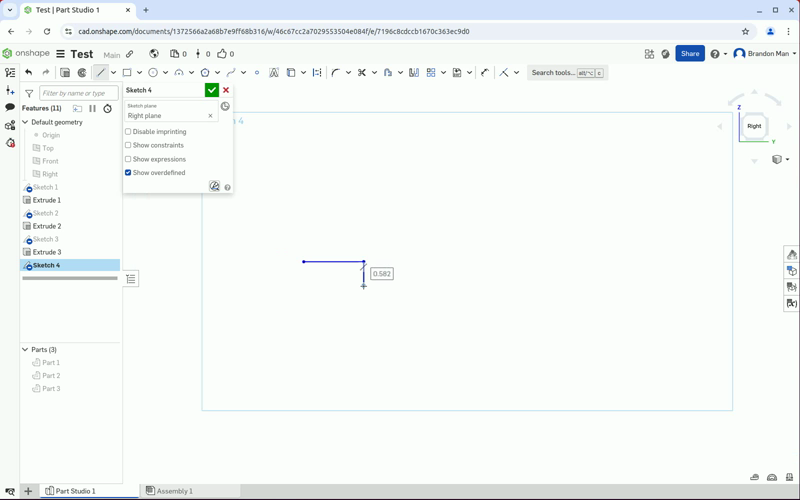
scroll(-6)
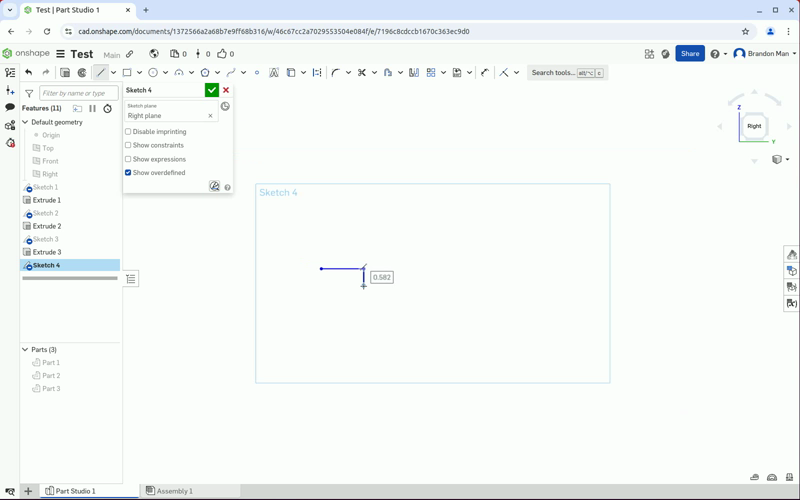
scroll(-6)
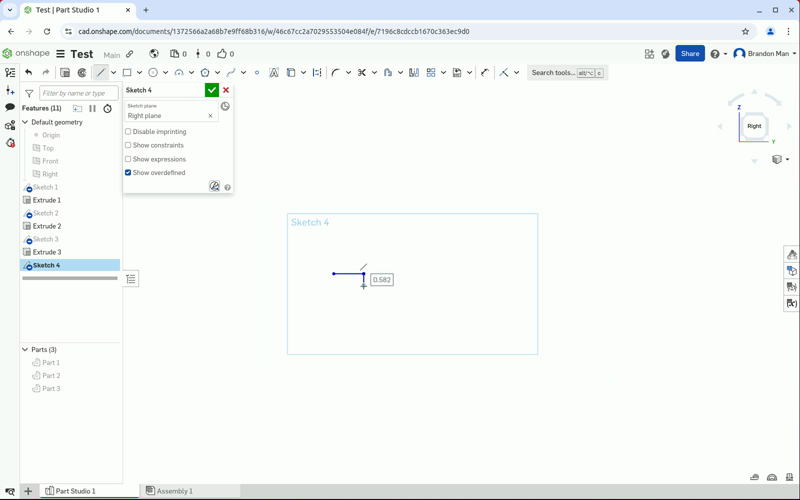
scroll(-6)
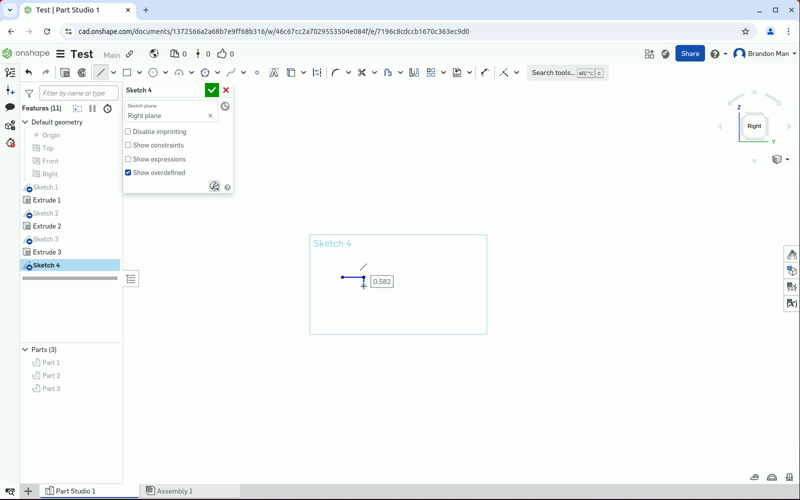
scroll(-6)
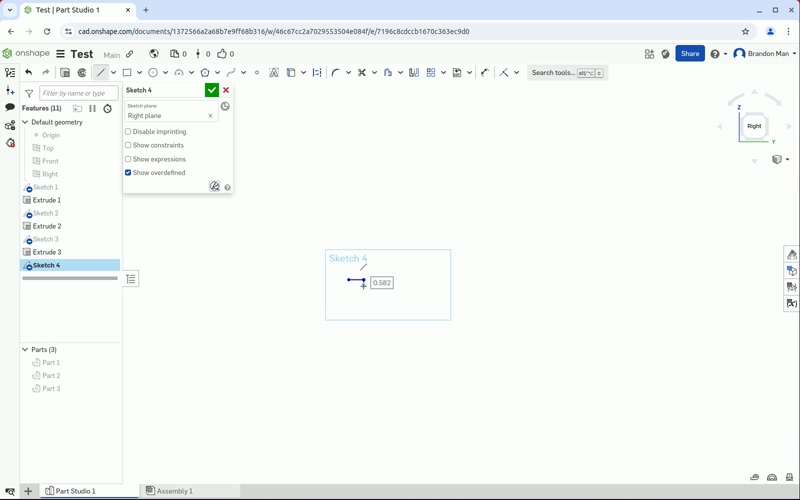
scroll(-6)
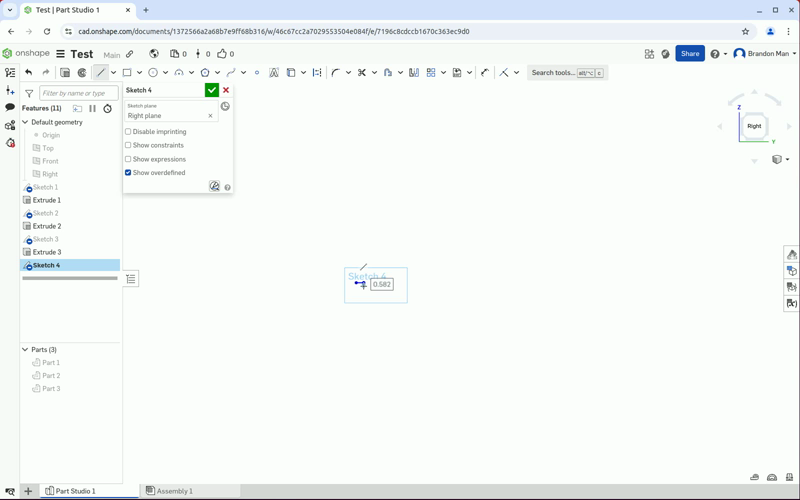
key_up(shift)
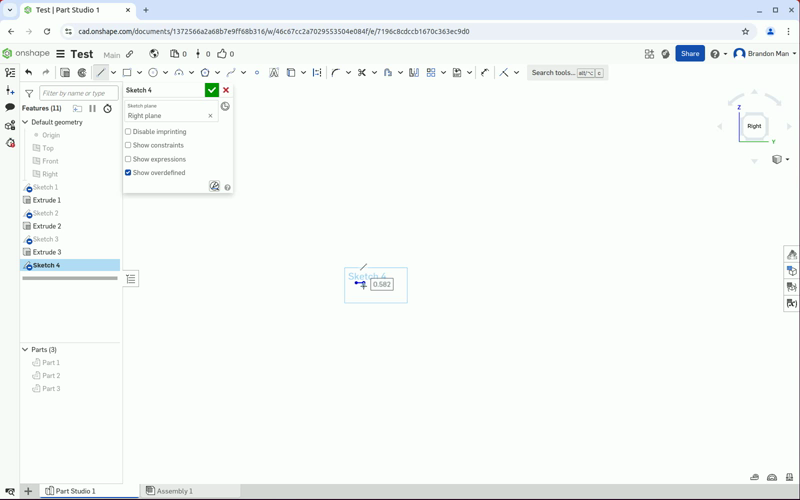
key_down(shift)
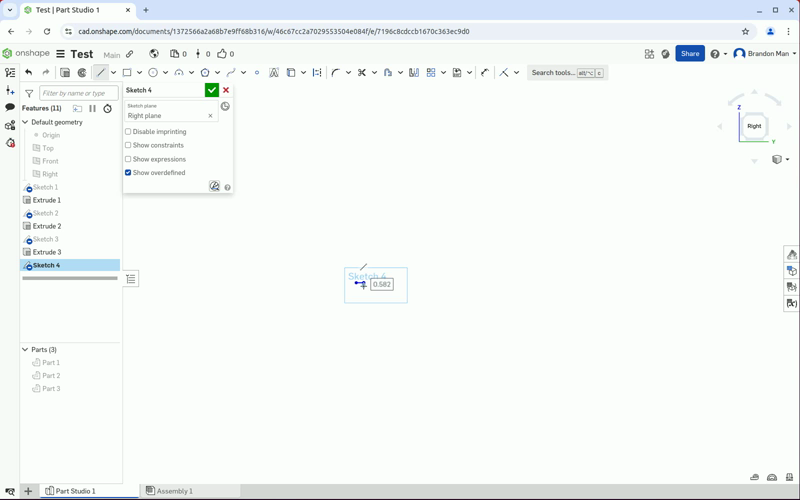
mouse_move(393, 285)
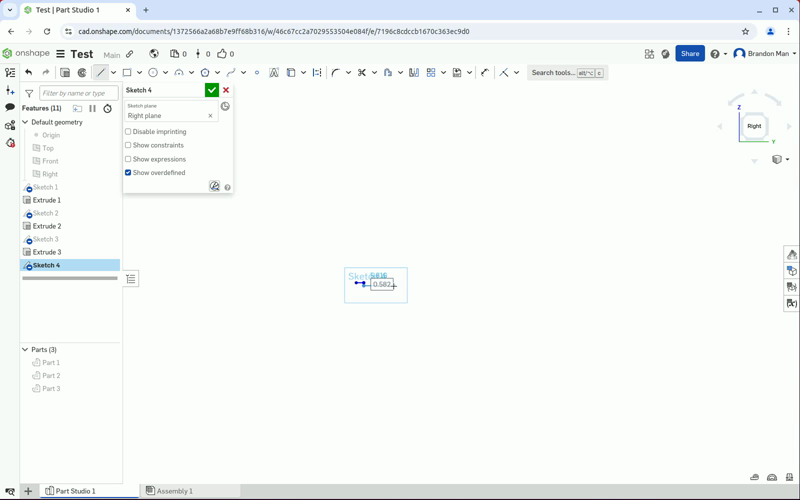
mouse_move(369, 285)
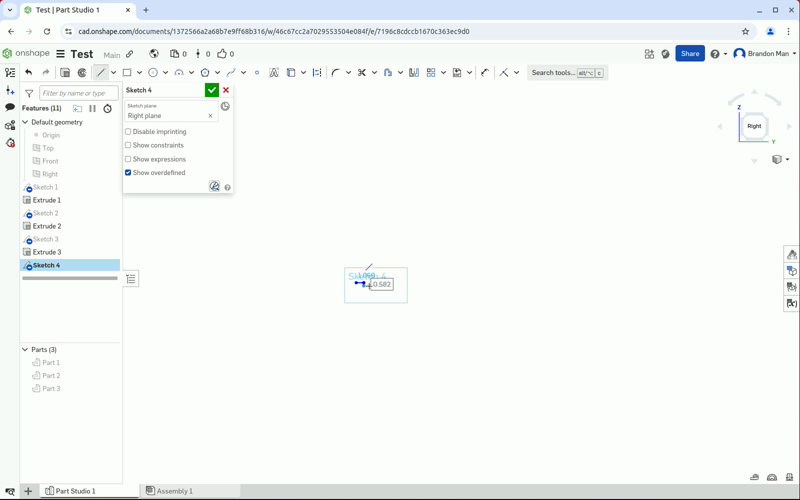
scroll(6)
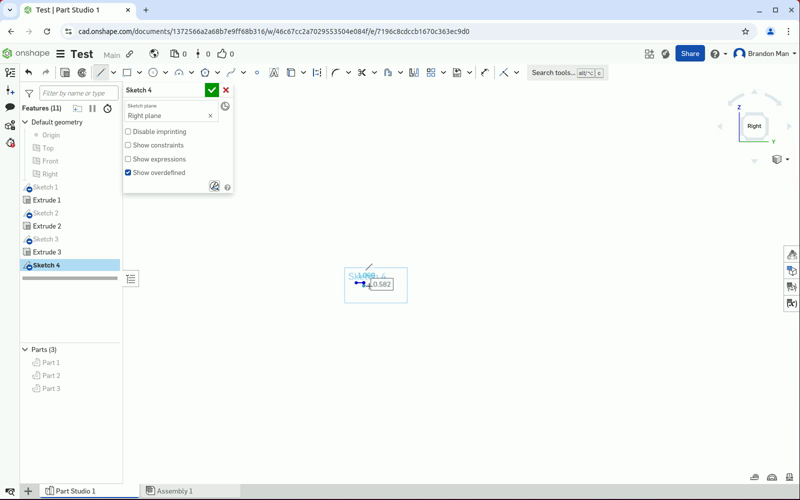
scroll(6)
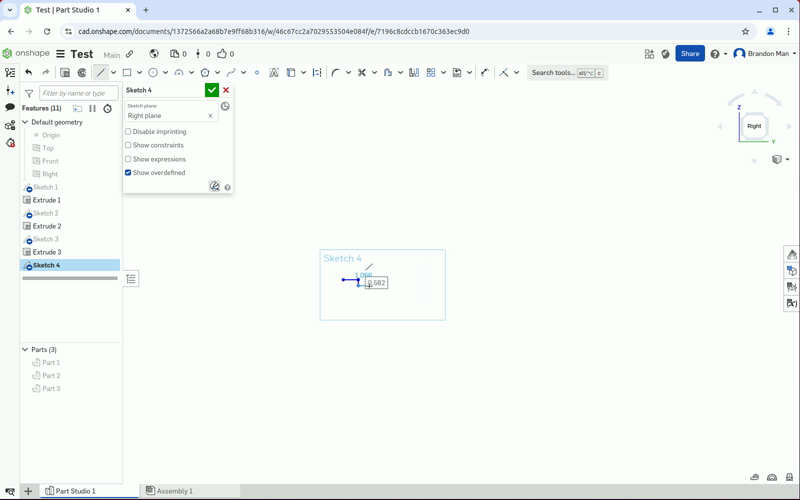
scroll(6)
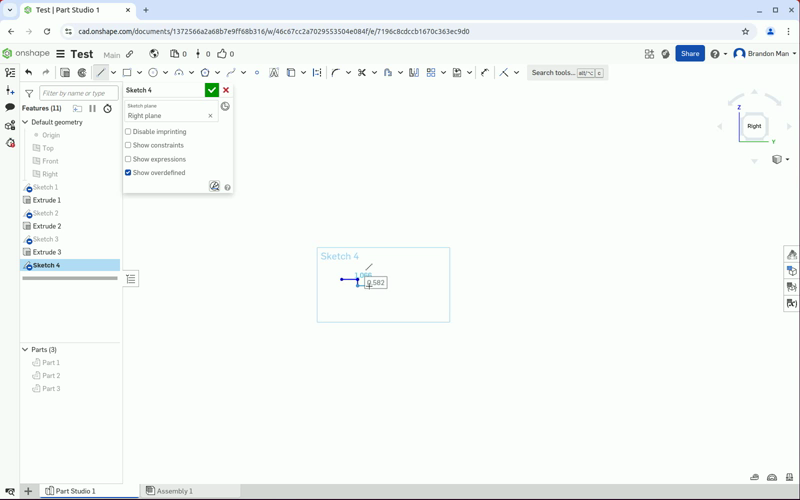
scroll(6)
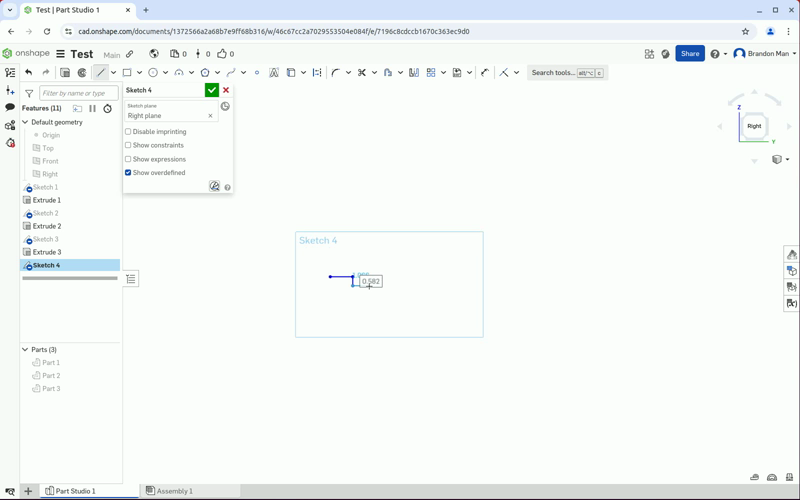
scroll(6)
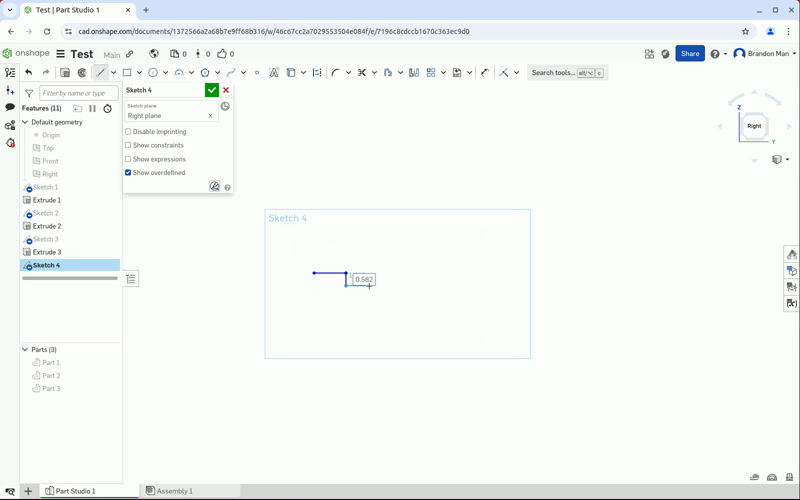
scroll(6)
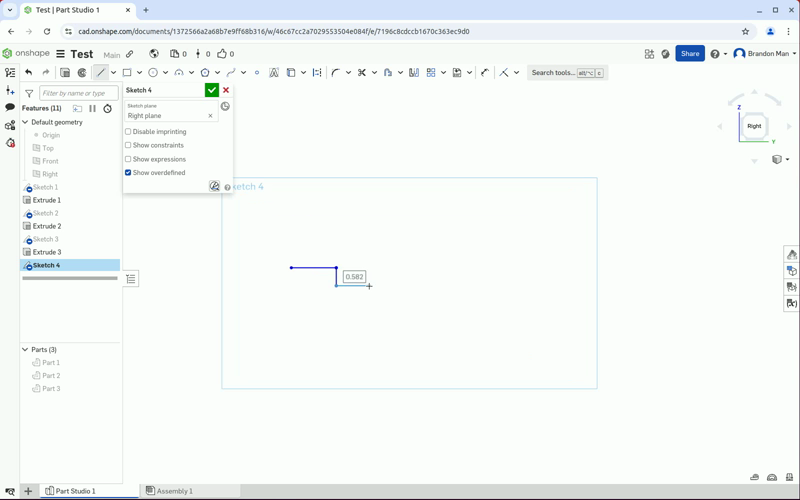
scroll(6)
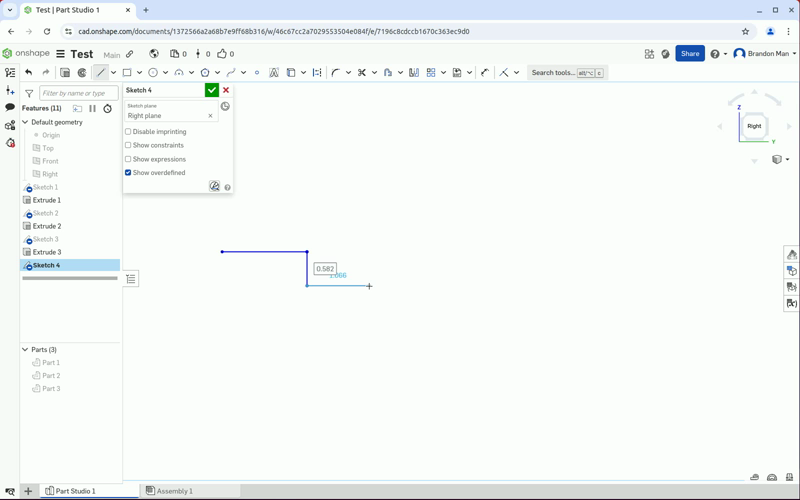
click(369, 285)
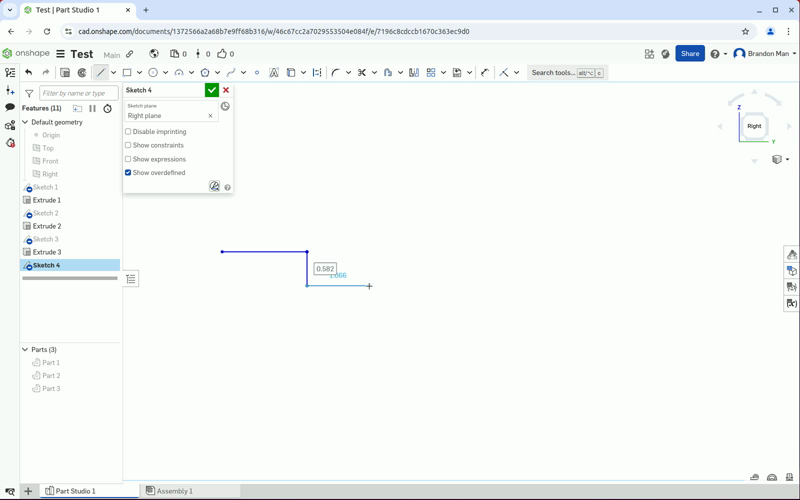
scroll(-6)
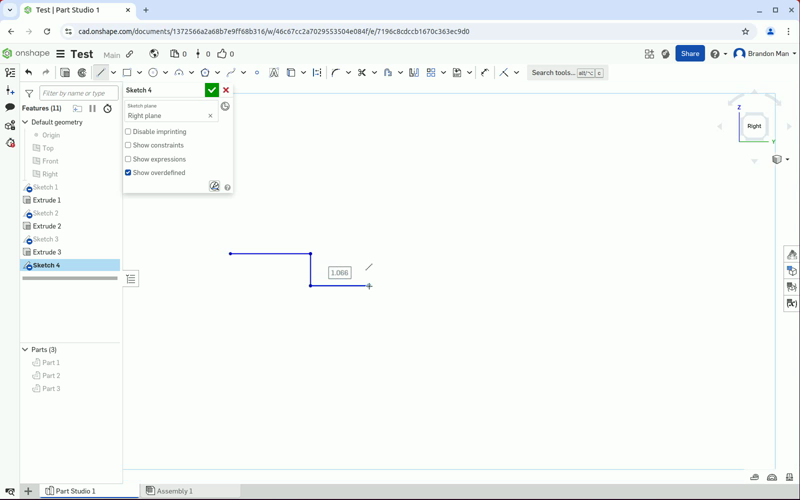
scroll(-6)
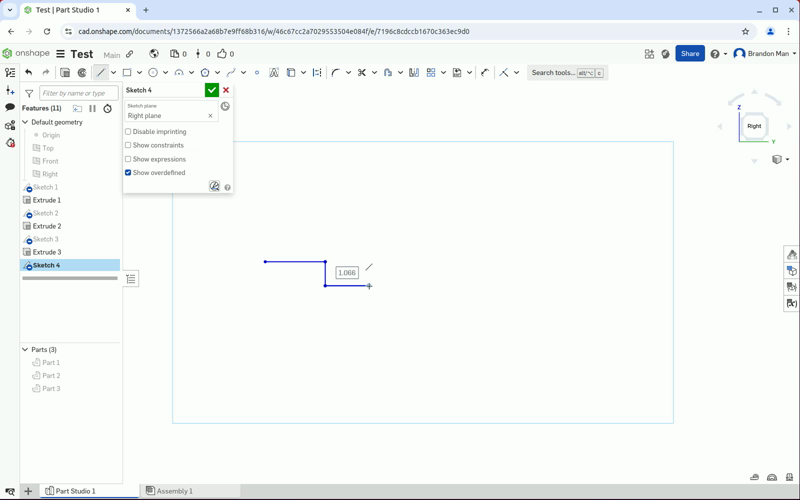
scroll(-6)
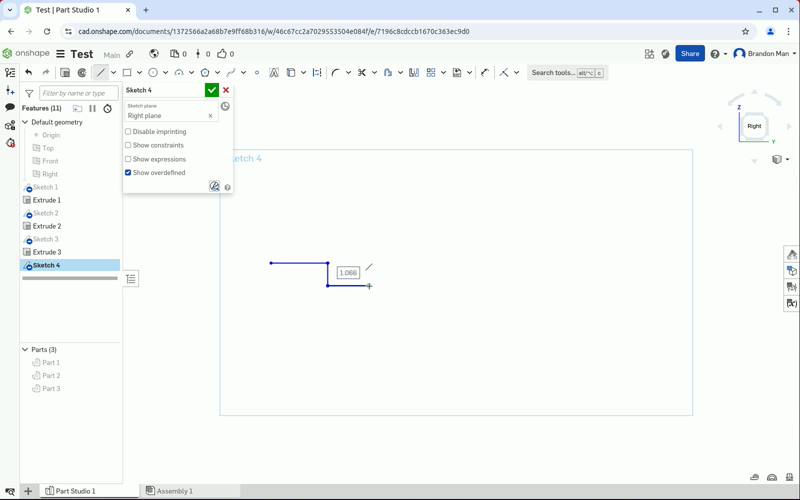
scroll(-6)
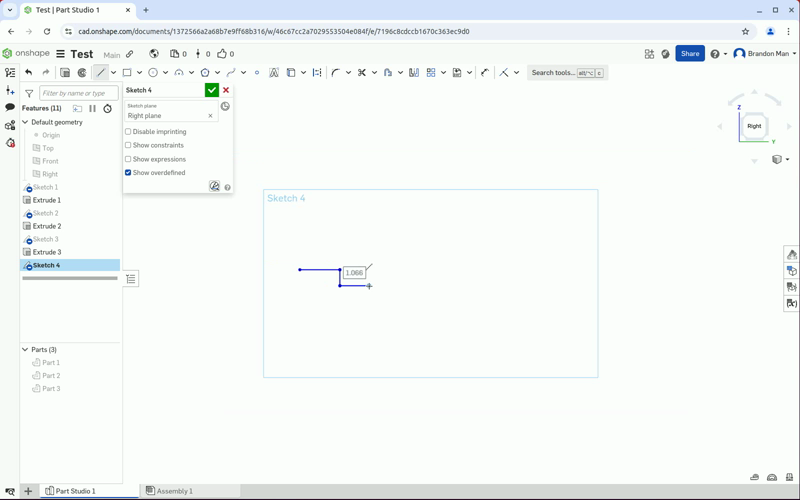
scroll(-6)
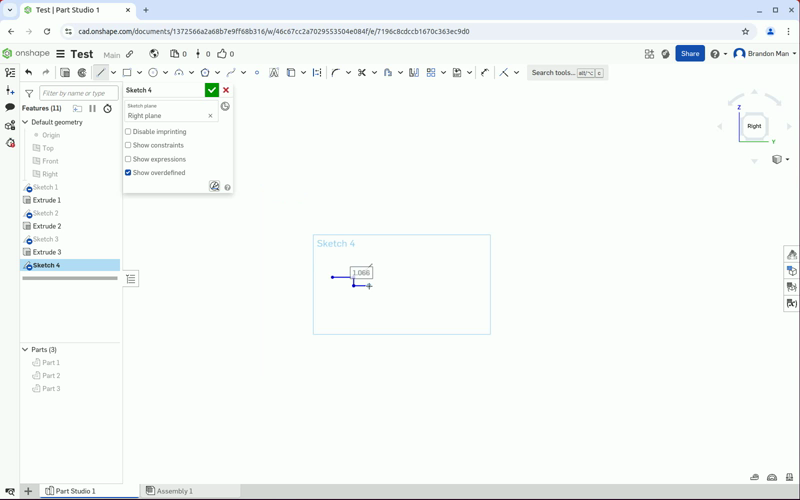
scroll(-6)
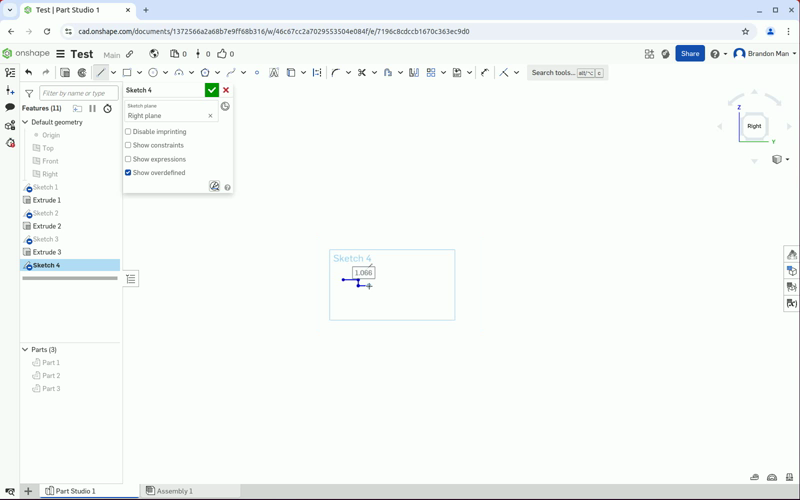
scroll(-6)
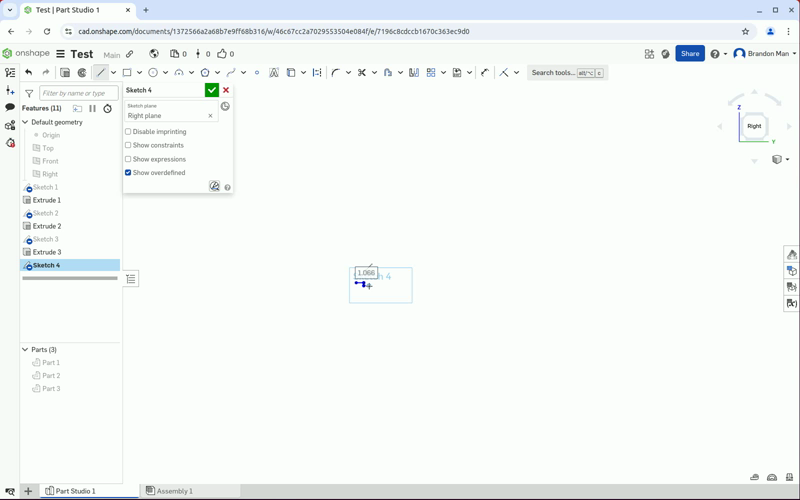
key_up(shift)
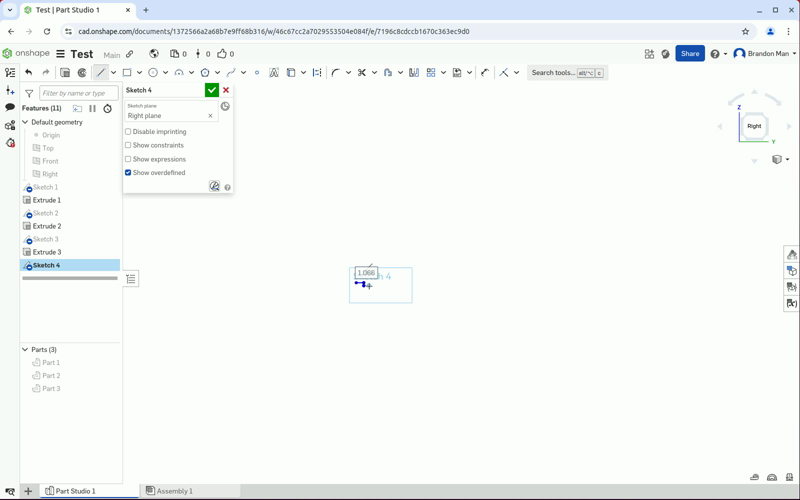
key_down(shift)
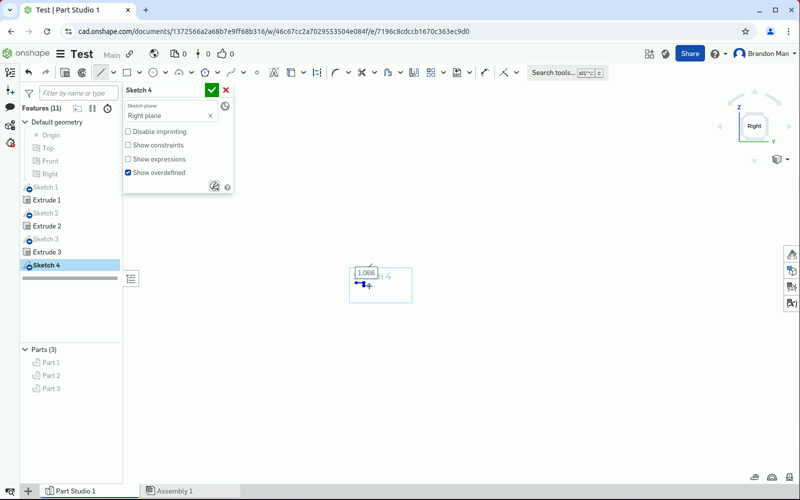
mouse_move(399, 285)
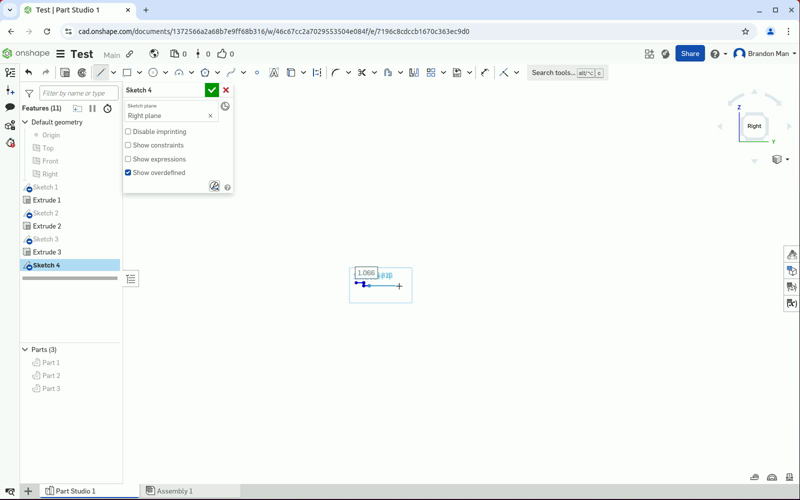
mouse_move(369, 281)
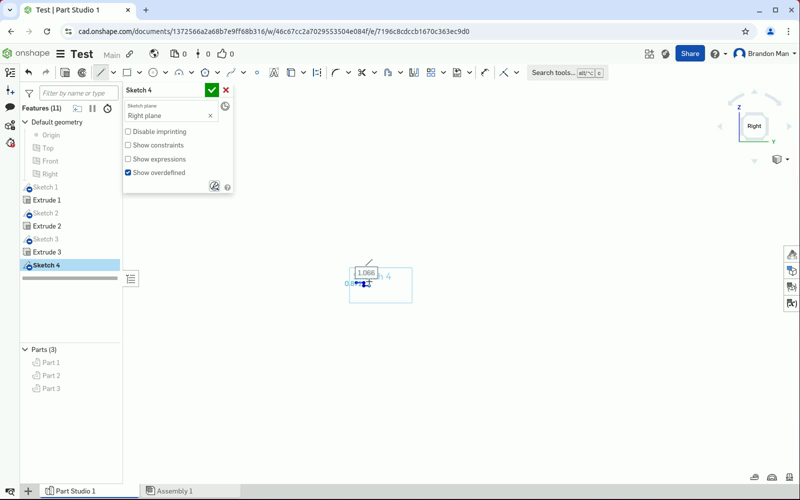
scroll(6)
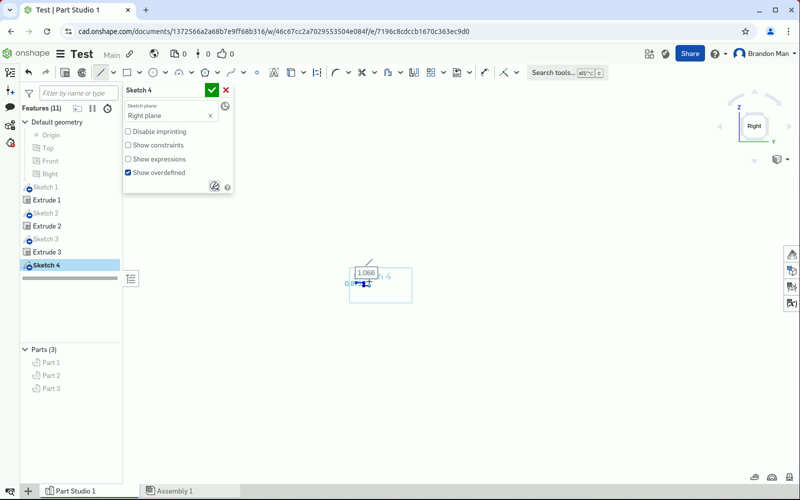
scroll(6)
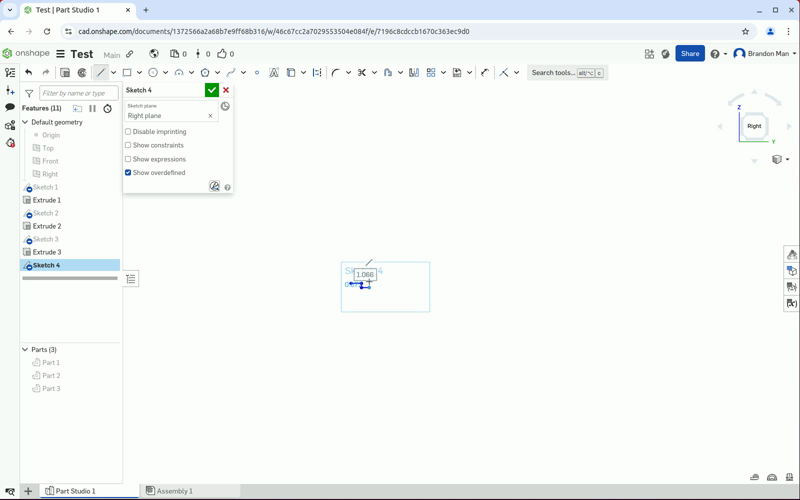
scroll(6)
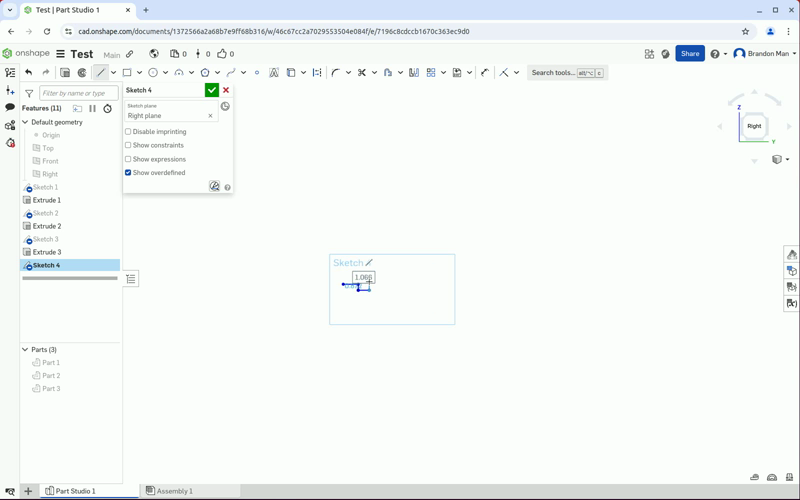
scroll(6)
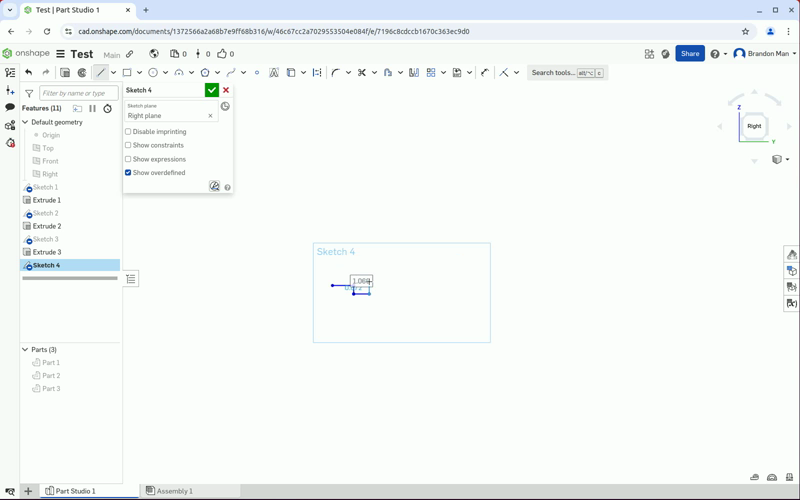
scroll(6)
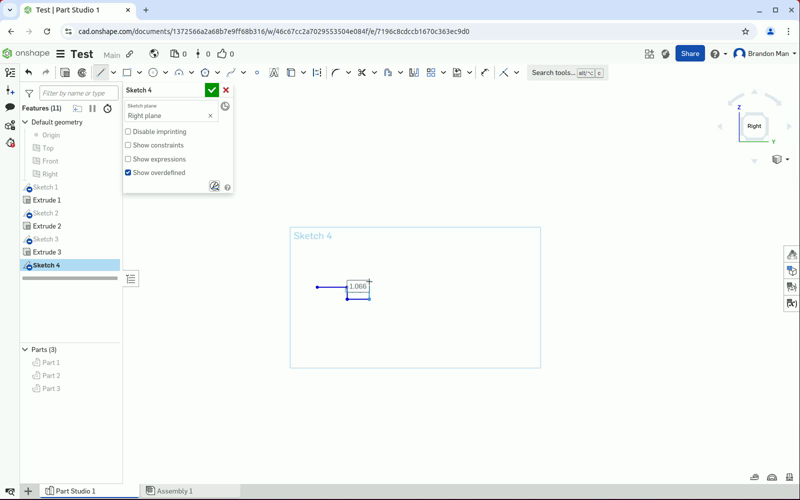
scroll(6)
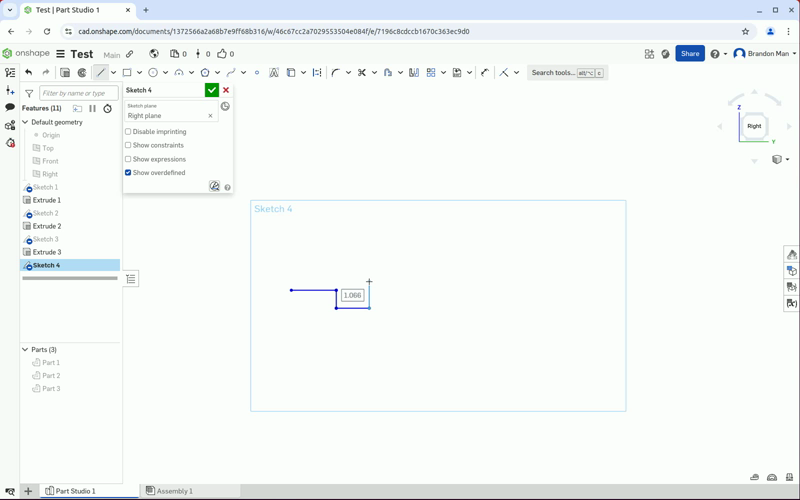
scroll(6)
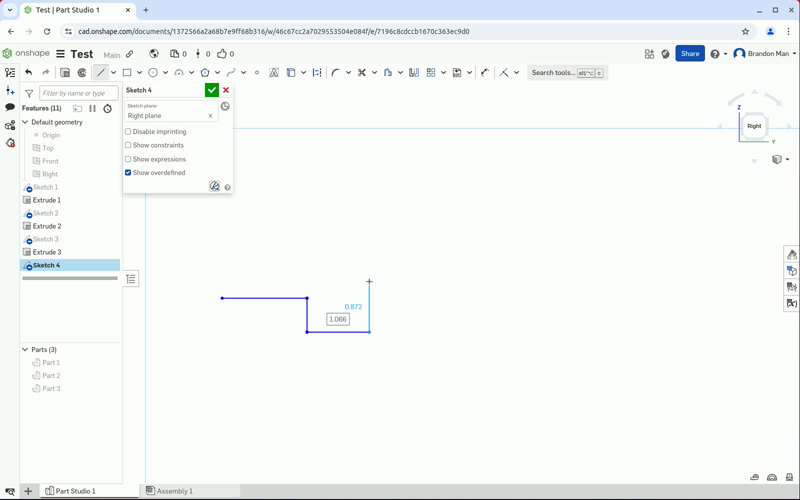
click(369, 281)
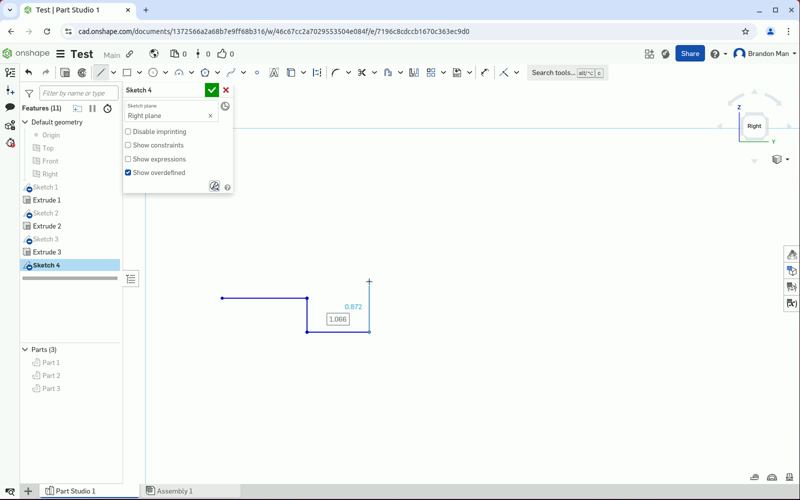
scroll(-6)
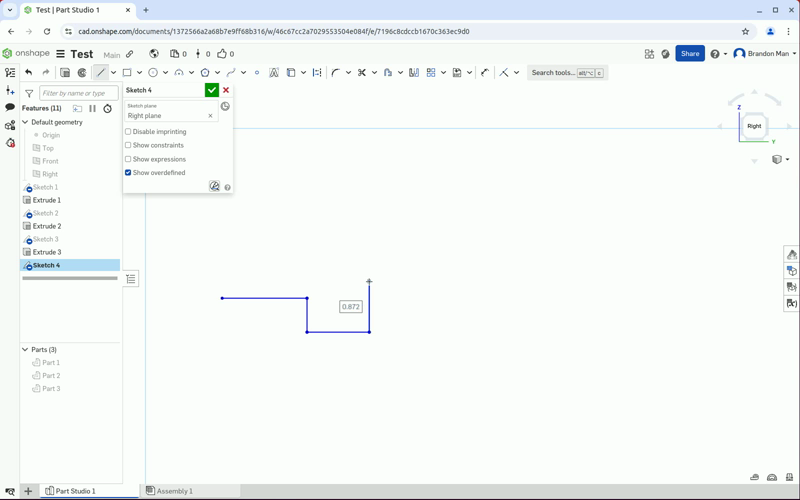
scroll(-6)
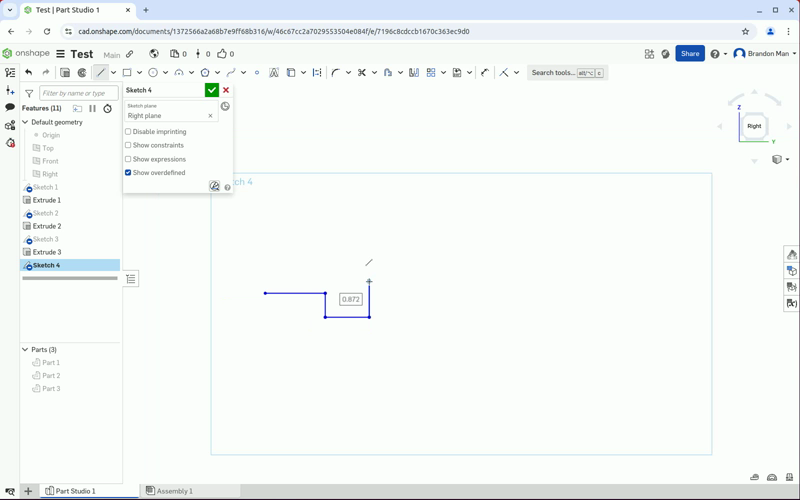
scroll(-6)
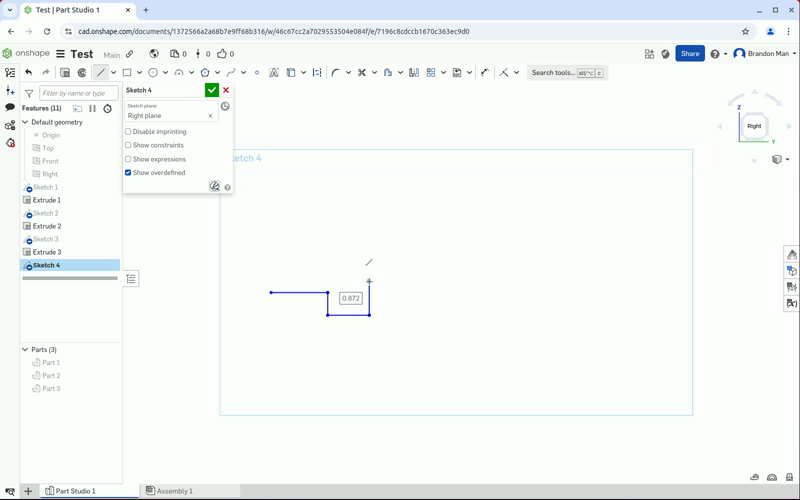
scroll(-6)
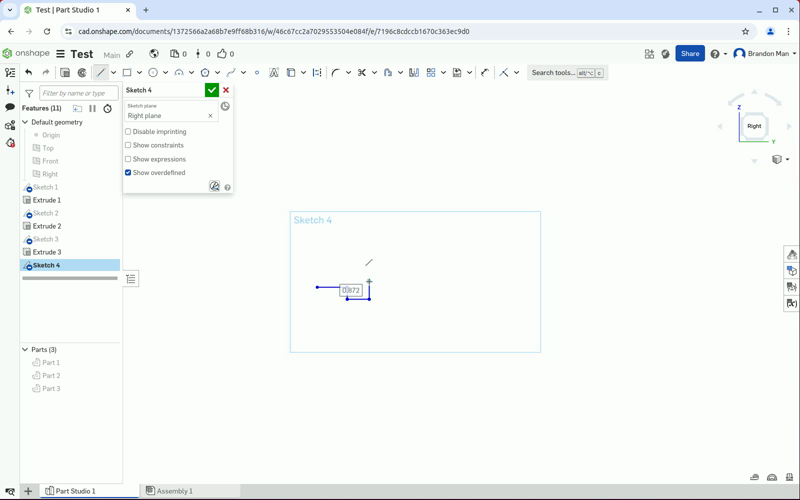
scroll(-6)
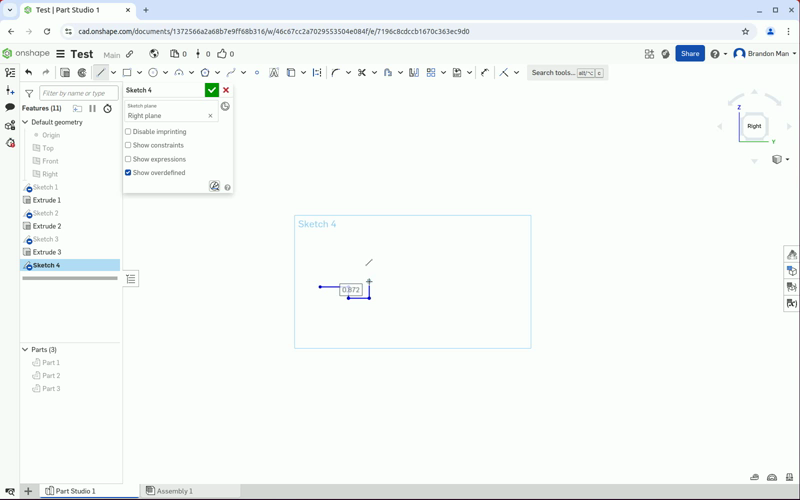
scroll(-6)
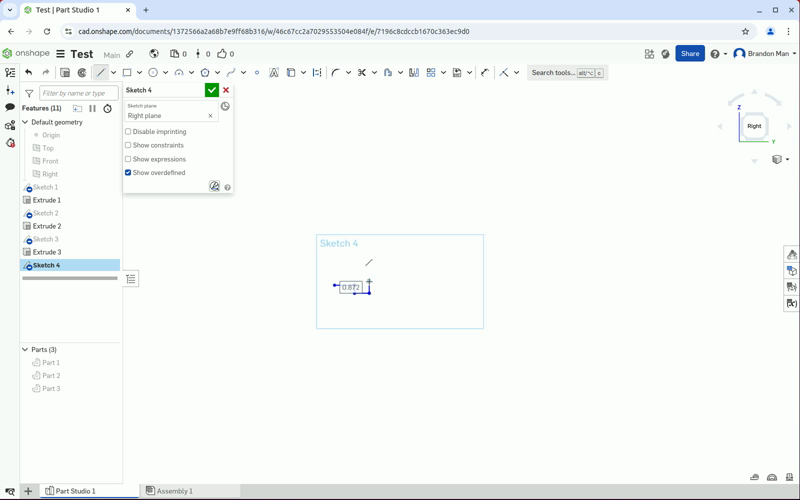
scroll(-6)
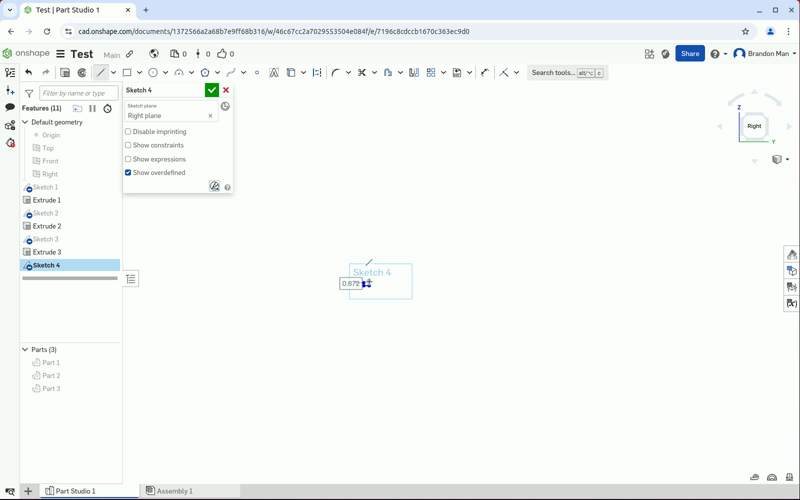
key_up(shift)
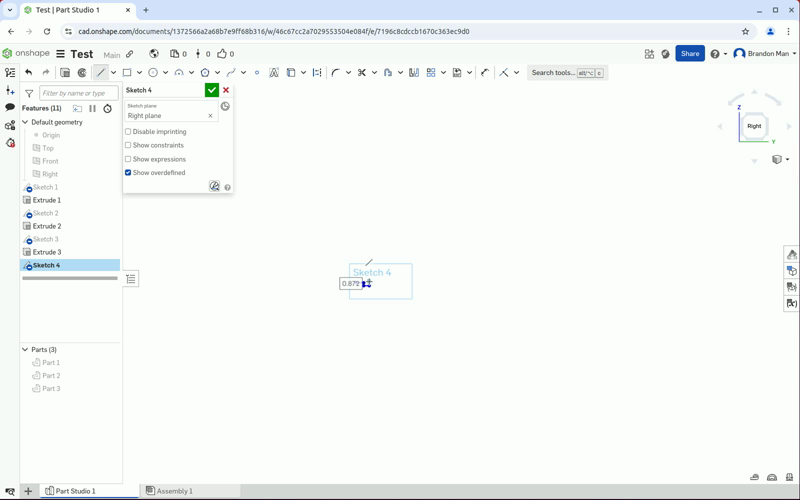
key_down(shift)
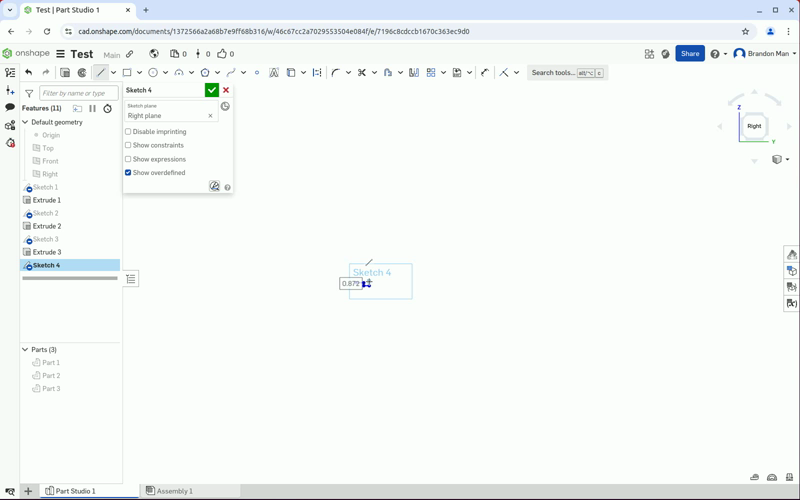
mouse_move(399, 281)
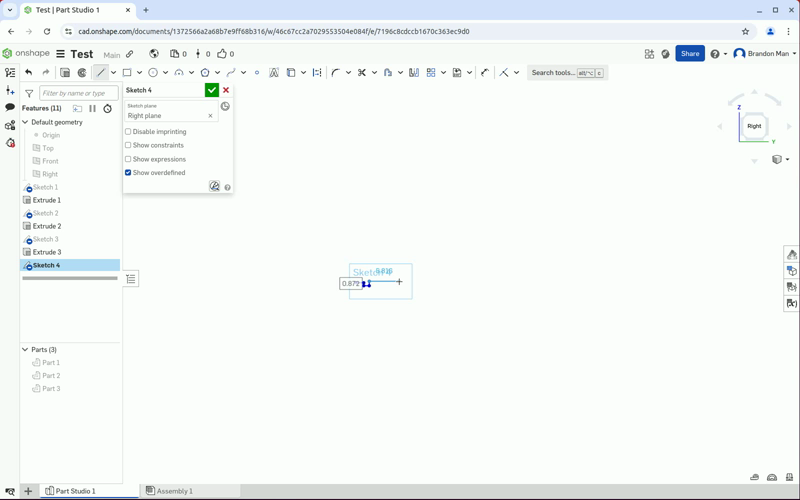
mouse_move(356, 281)
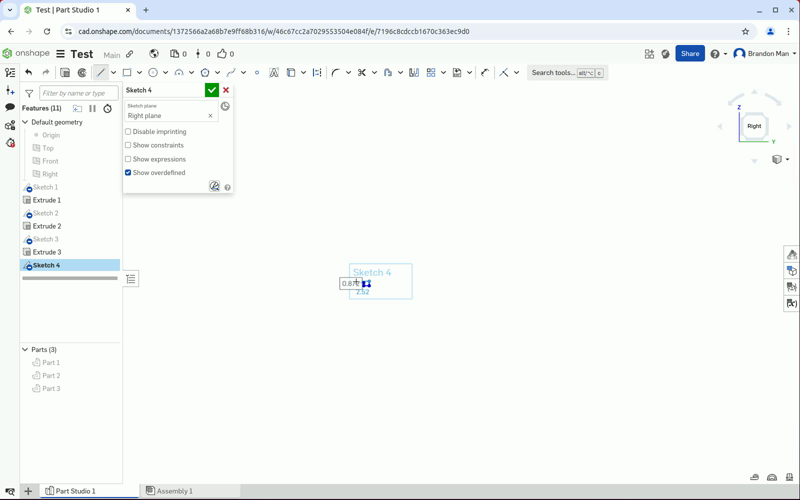
scroll(6)
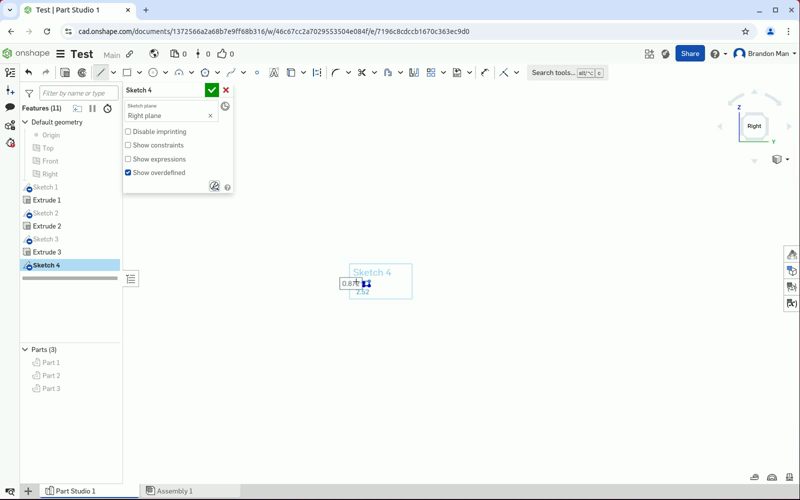
scroll(6)
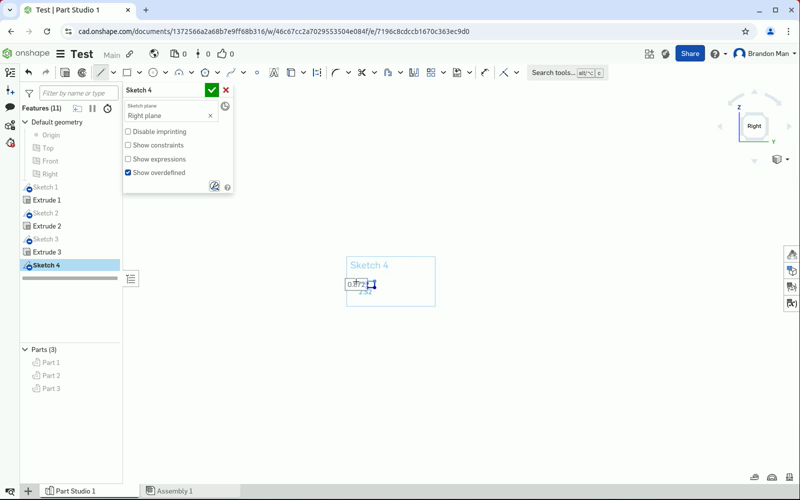
scroll(6)
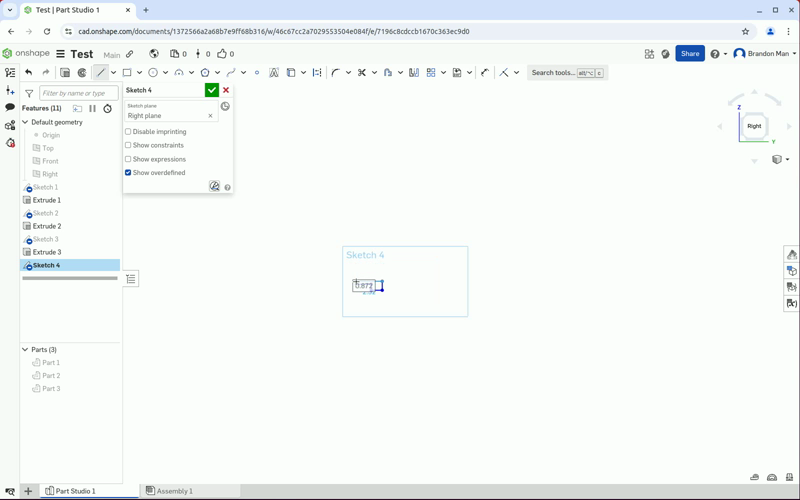
scroll(6)
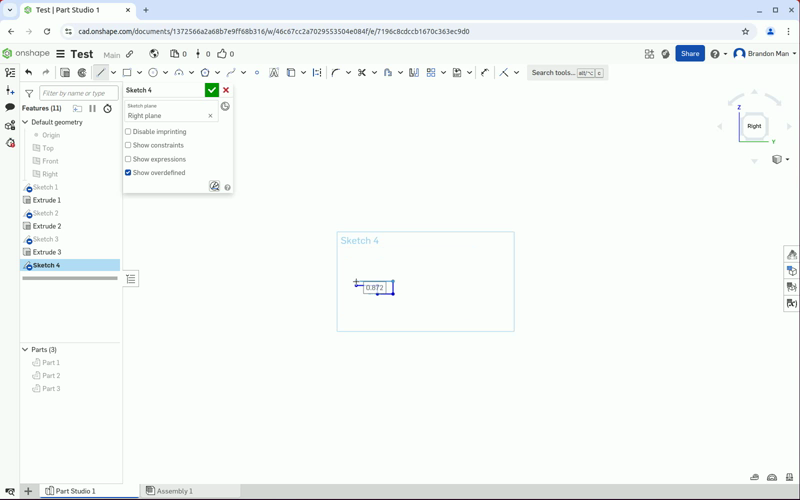
scroll(6)
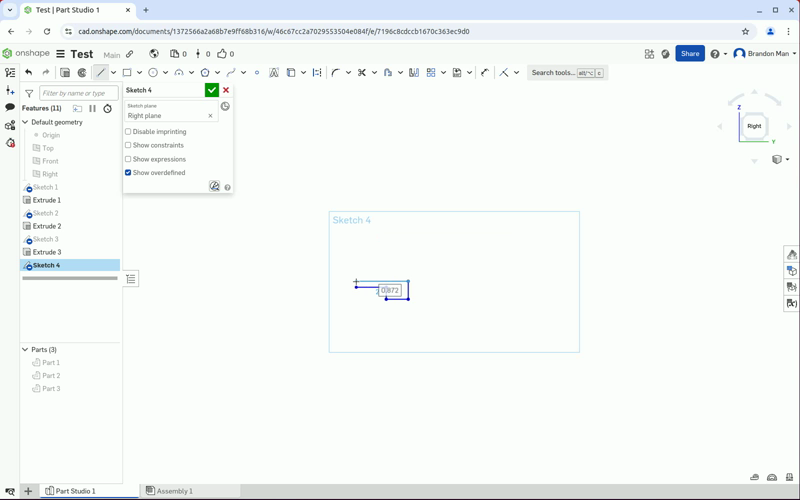
scroll(6)
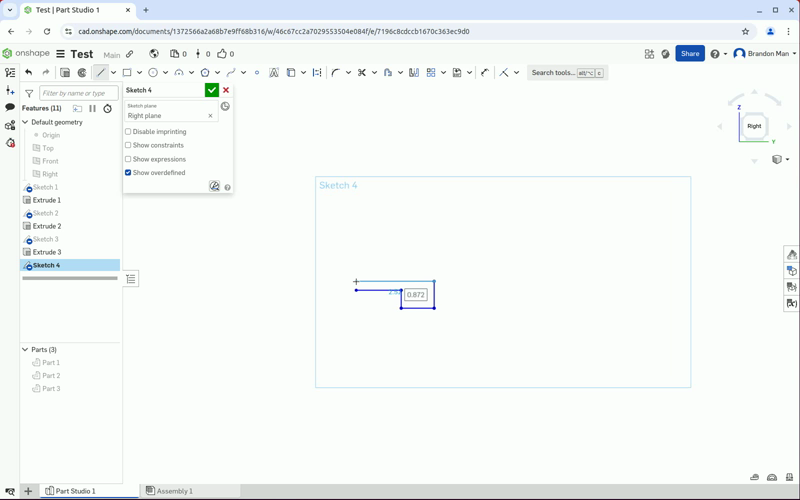
scroll(6)
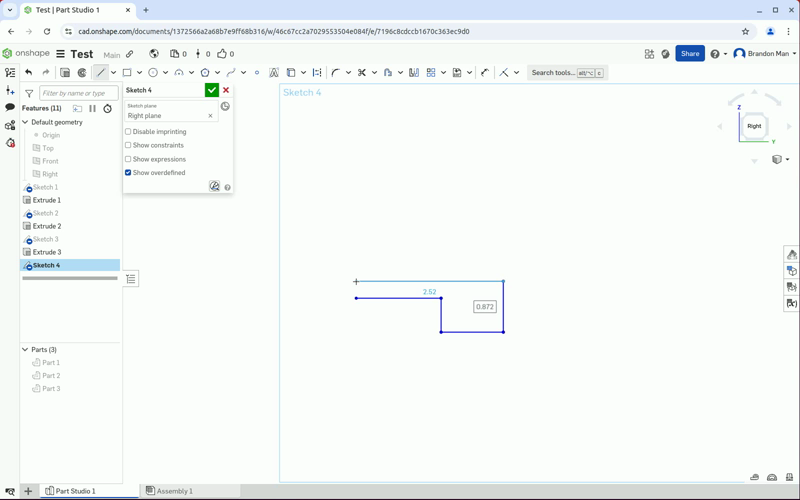
click(356, 281)
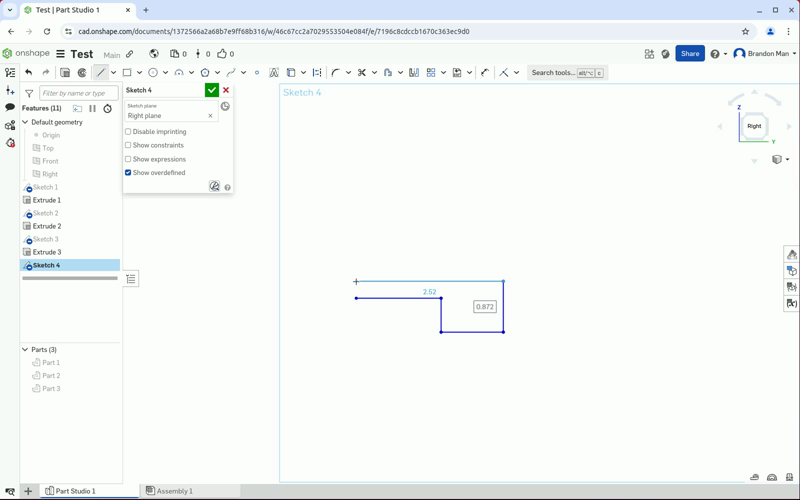
scroll(-6)
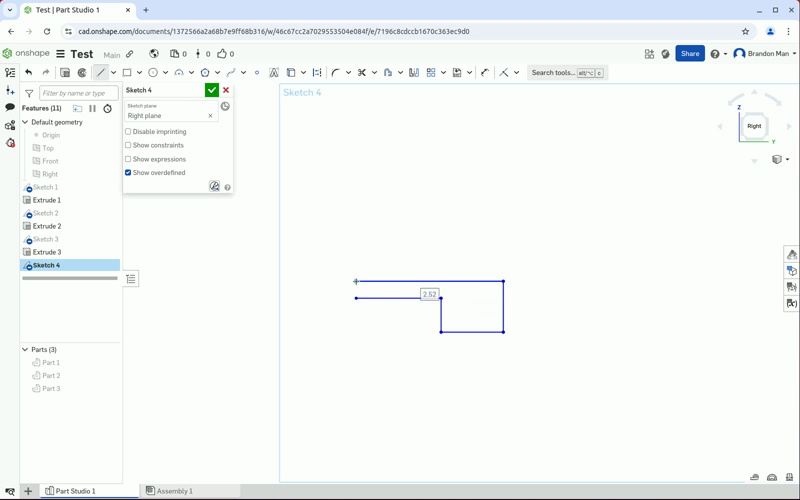
scroll(-6)
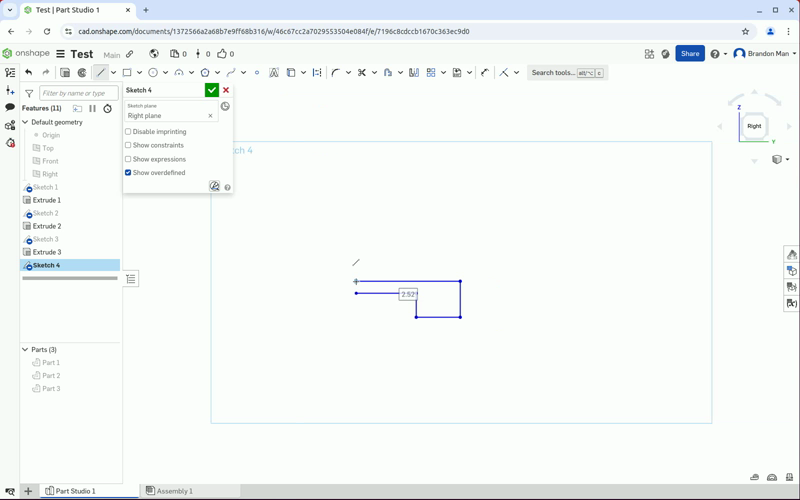
scroll(-6)
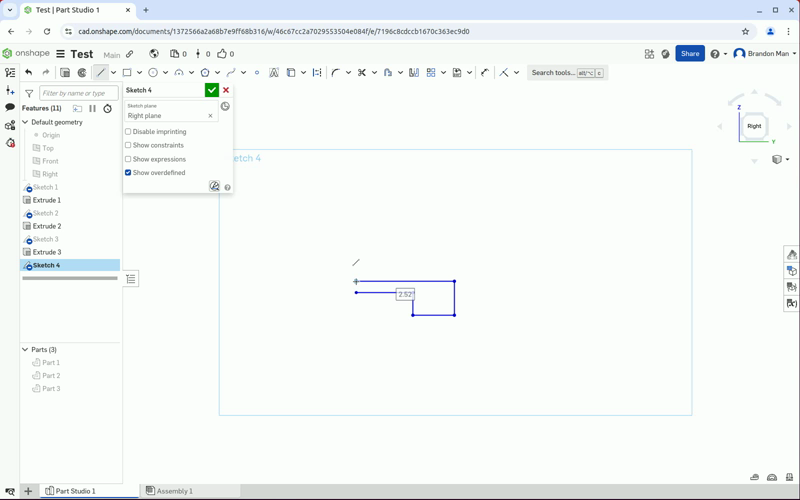
scroll(-6)
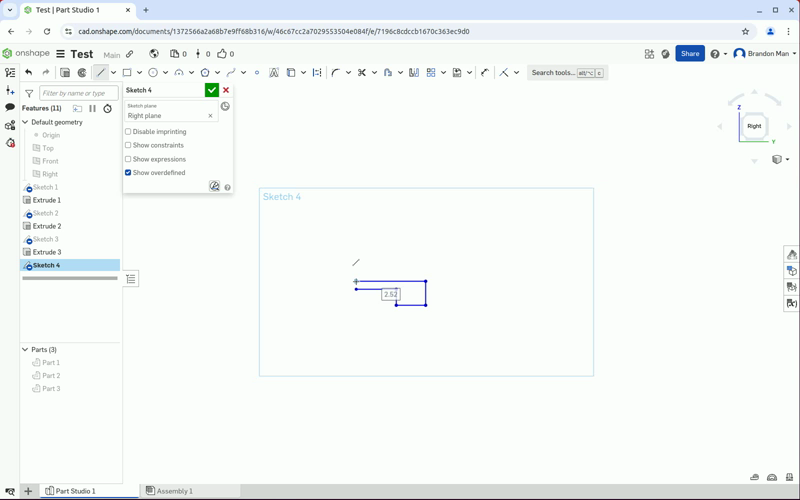
scroll(-6)
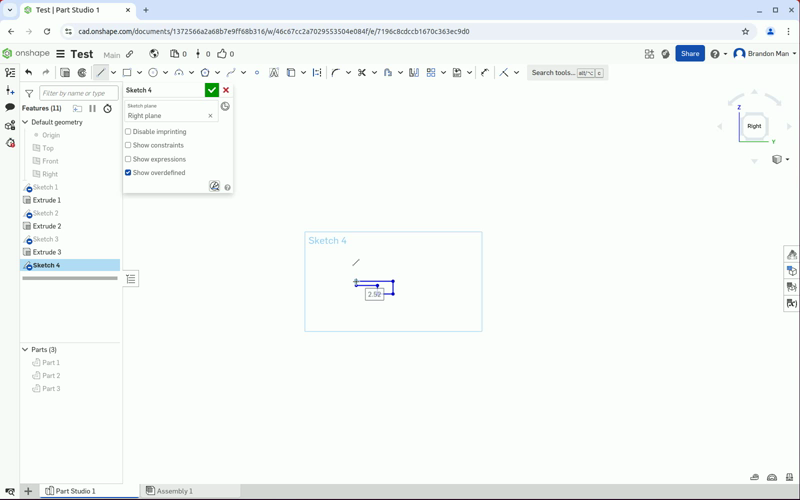
scroll(-6)
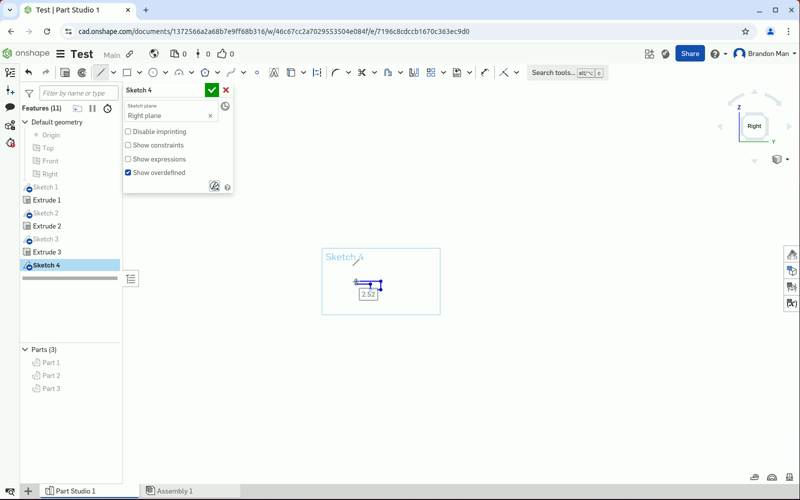
scroll(-6)
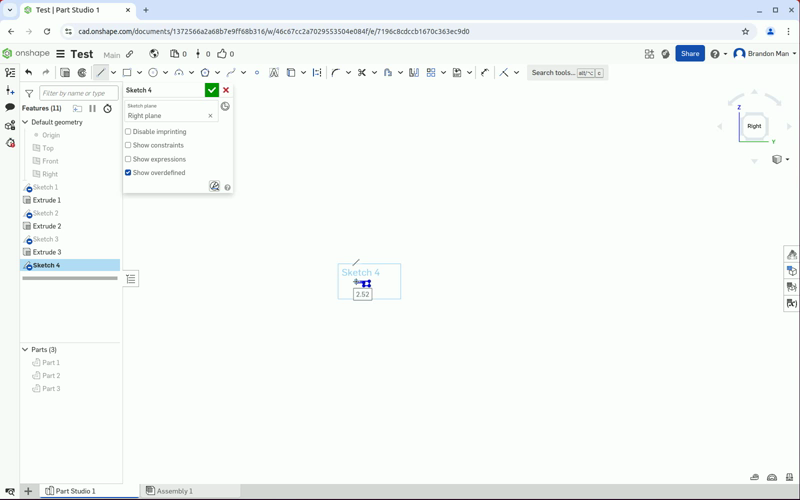
key_up(shift)
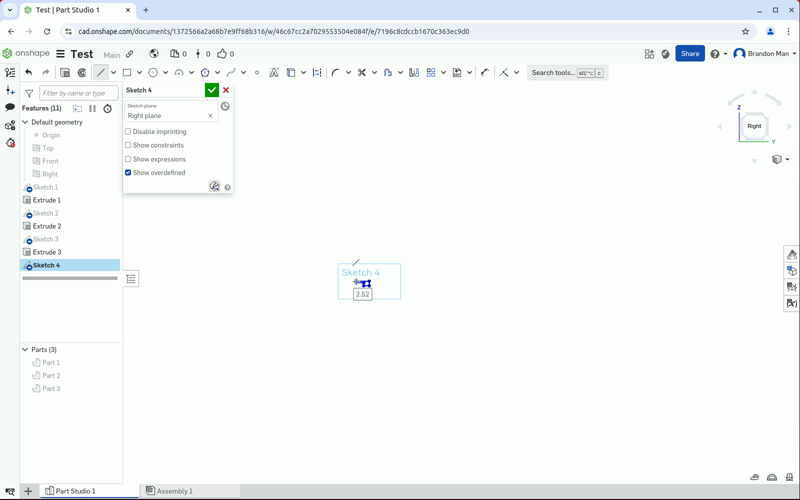
mouse_move(386, 281)
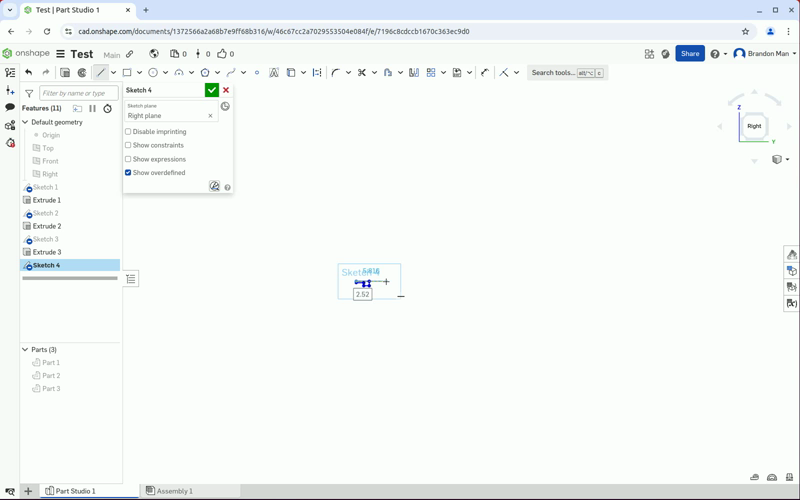
key_down(shift)
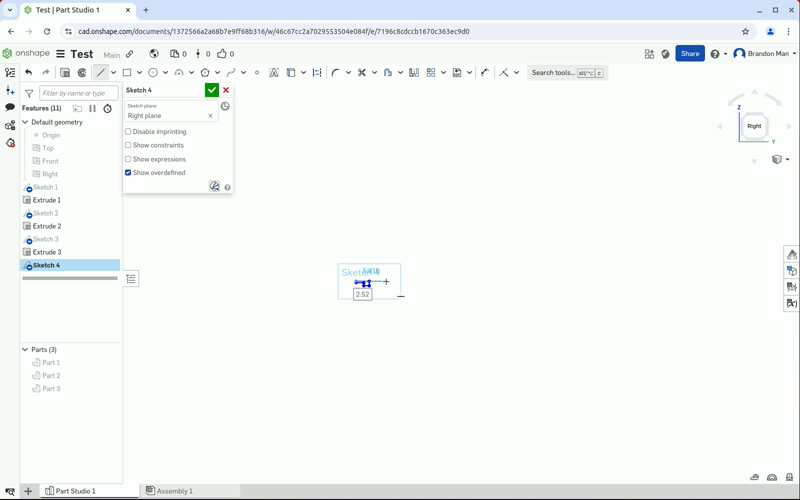
mouse_move(356, 282)
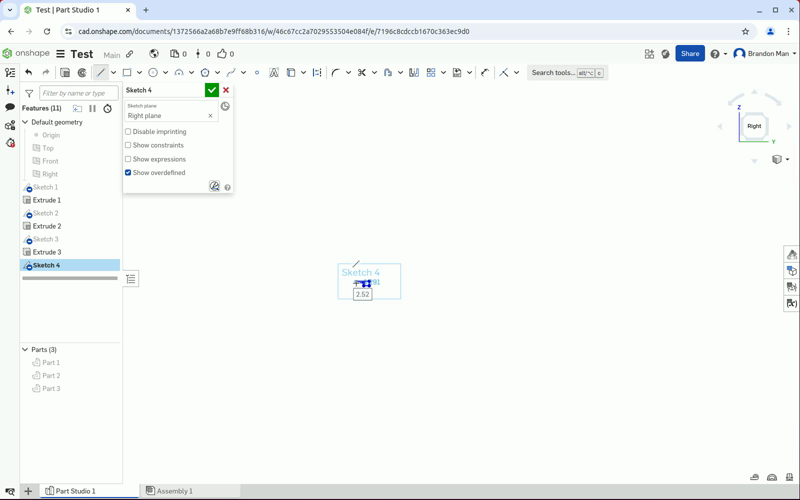
scroll(6)
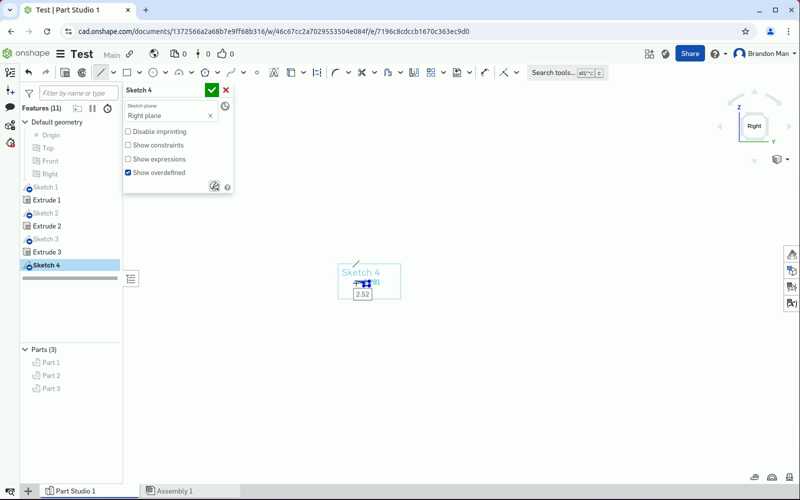
scroll(6)
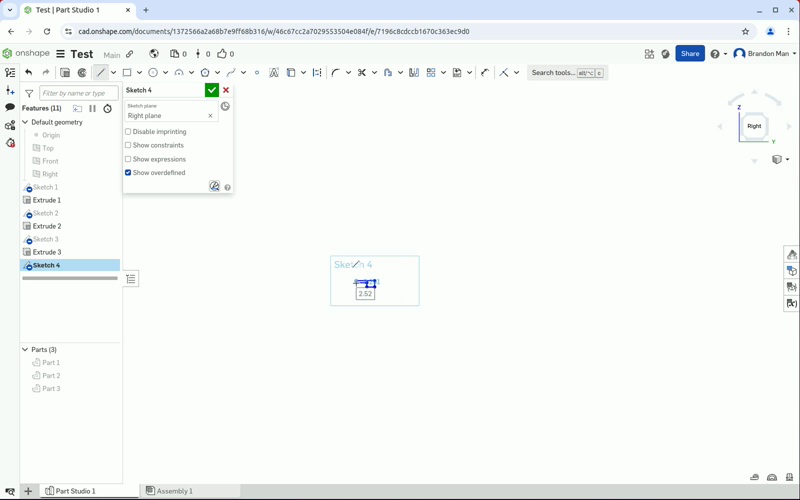
scroll(6)
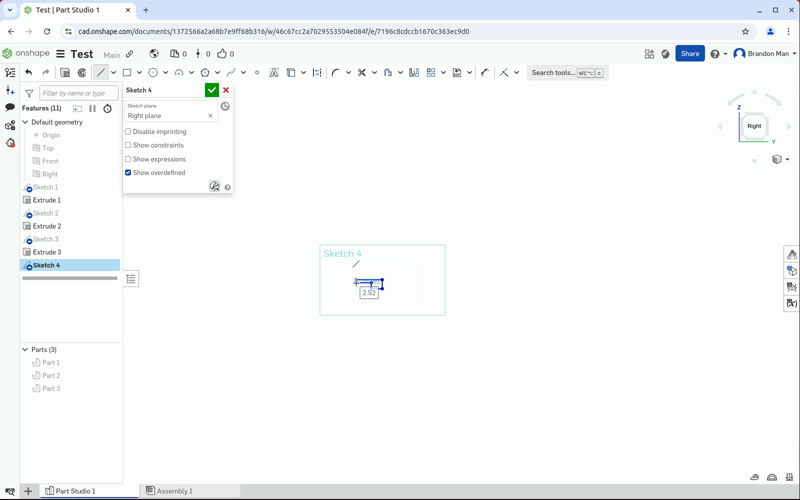
scroll(6)
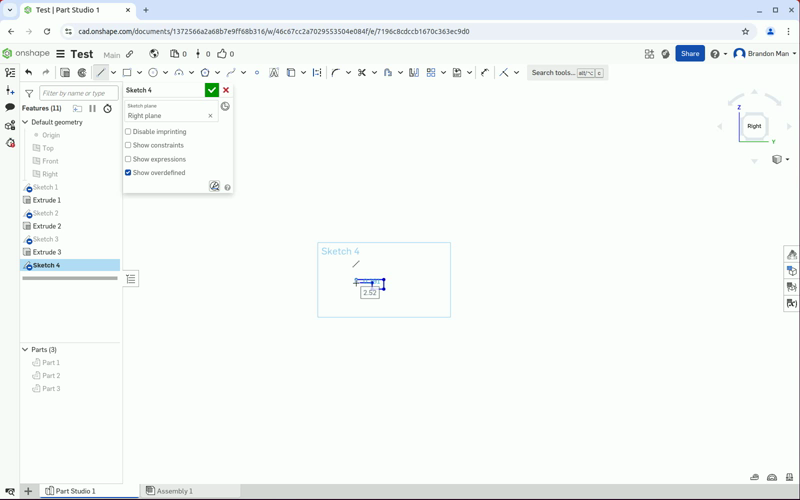
scroll(6)
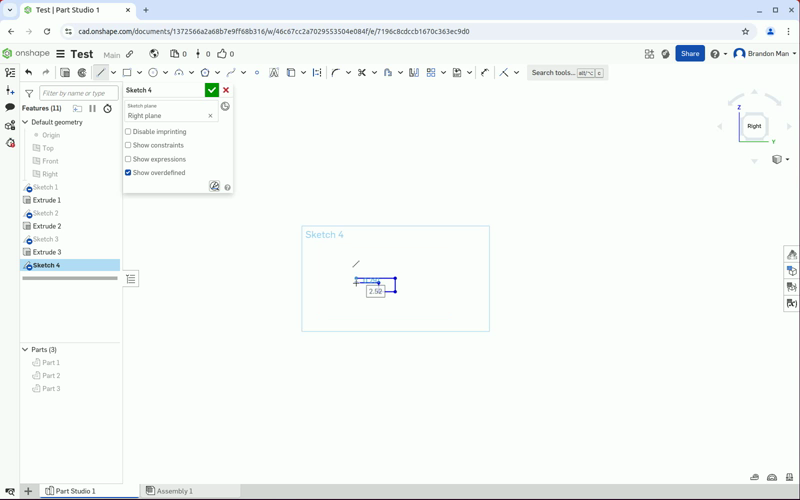
scroll(6)
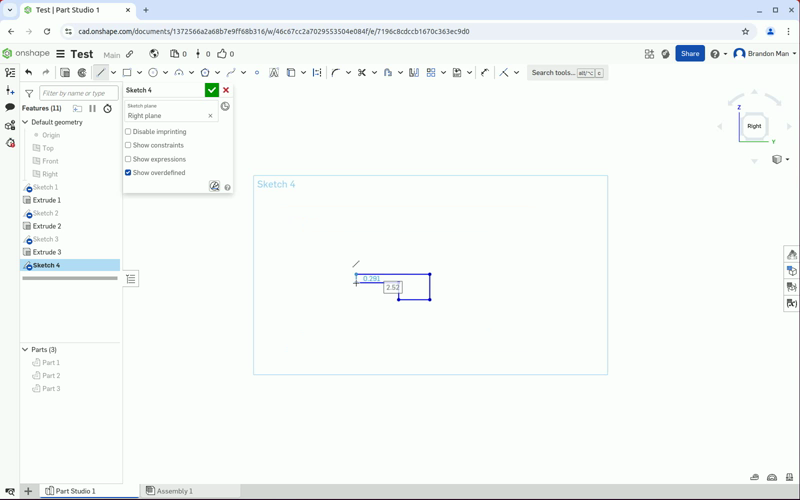
scroll(6)
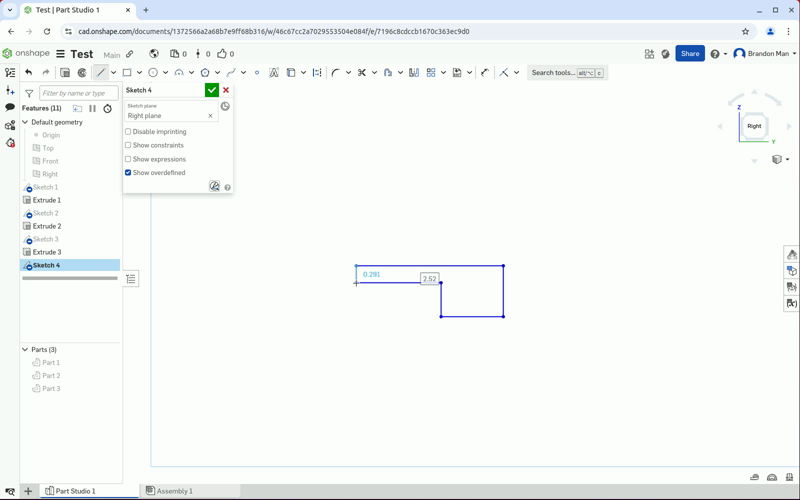
key_up(shift)
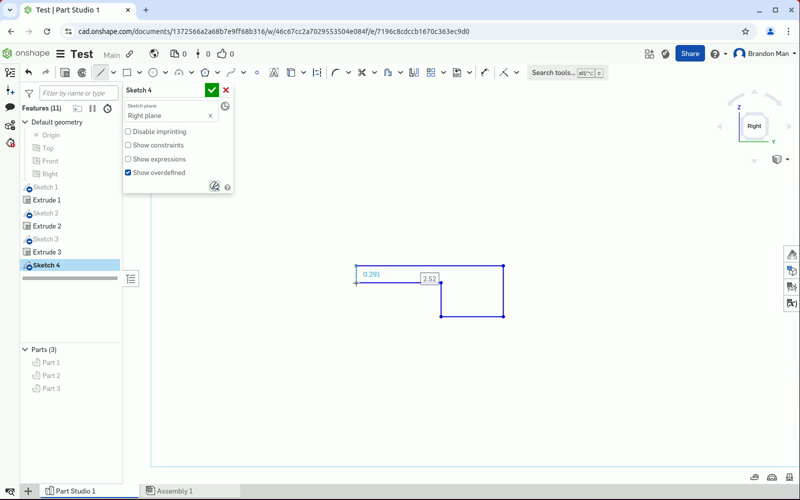
click(356, 282)
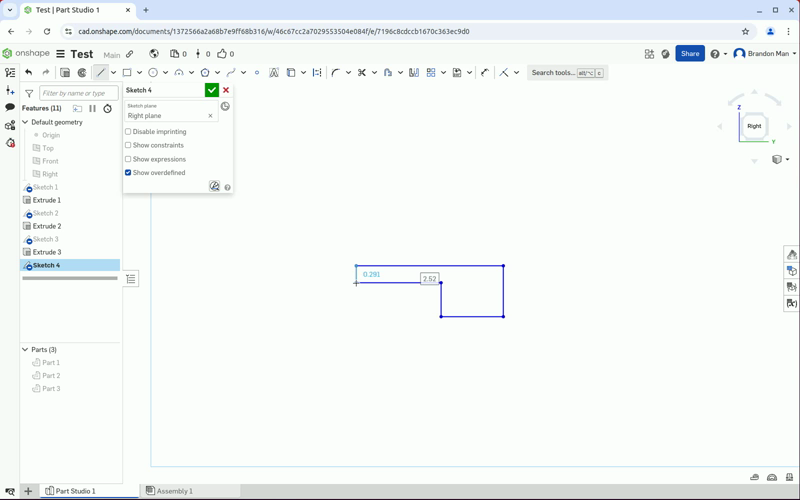
scroll(-6)
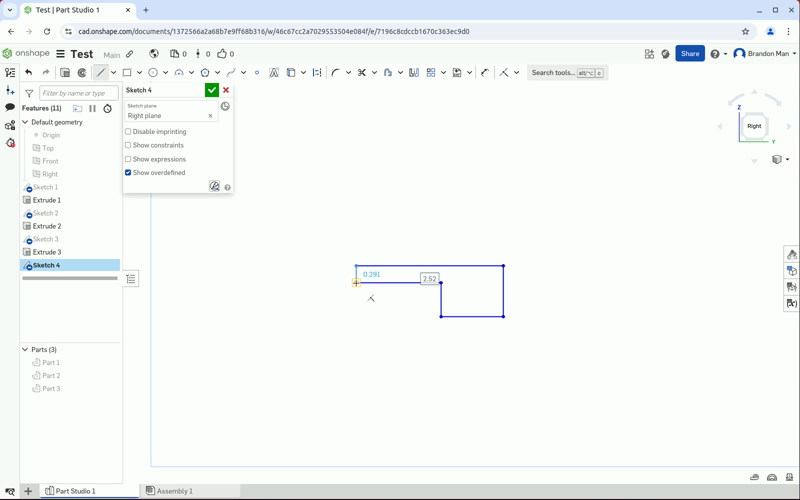
scroll(-6)
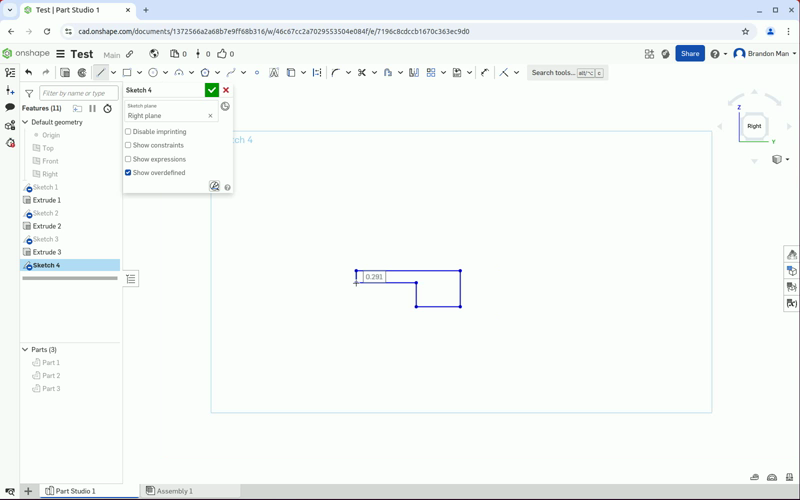
scroll(-6)
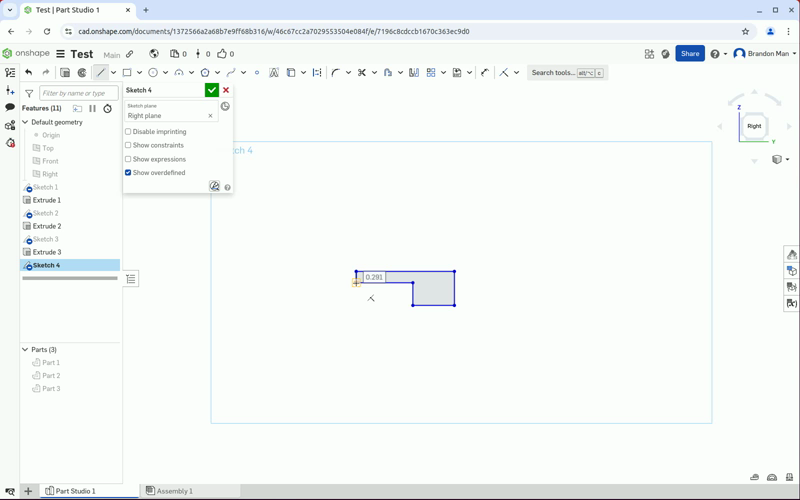
scroll(-6)
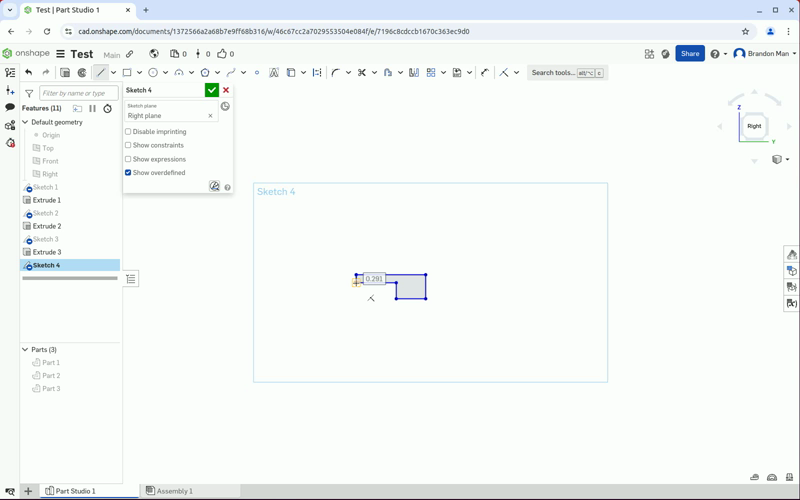
scroll(-6)
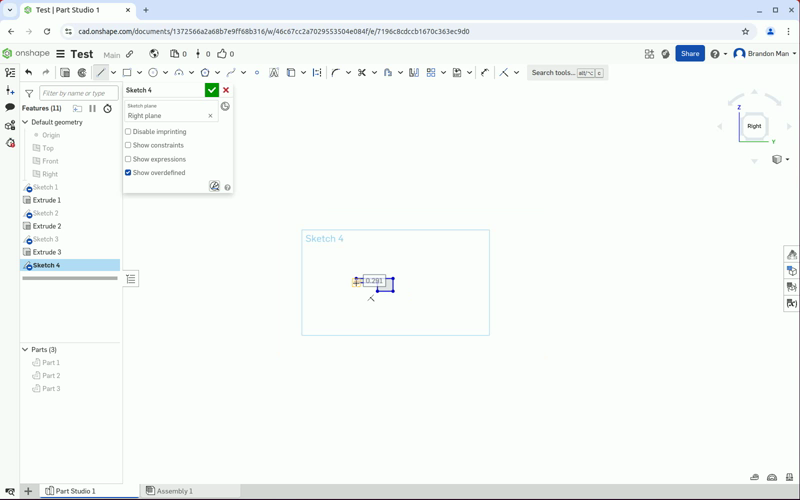
scroll(-6)
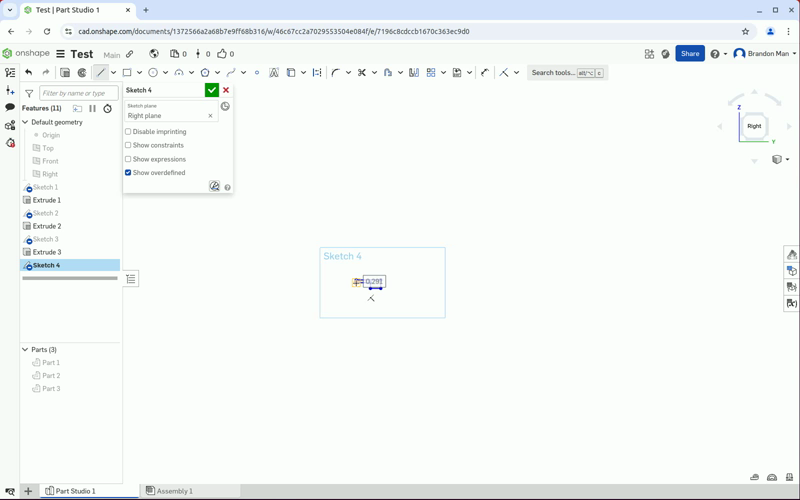
scroll(-6)
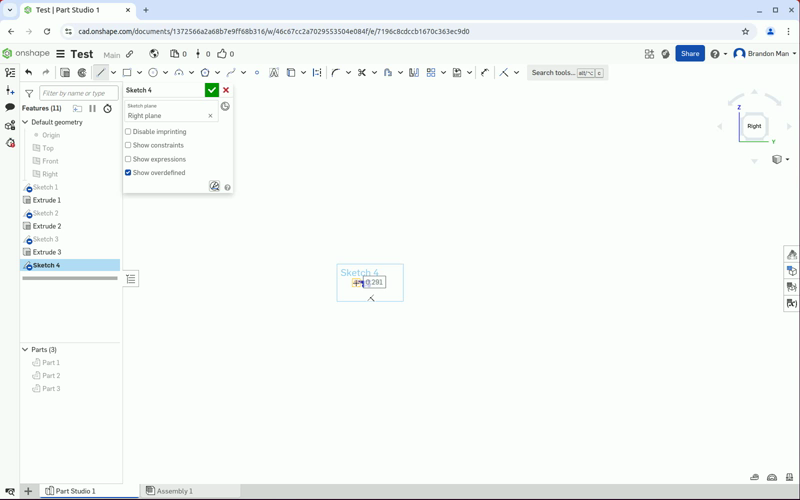
key(esc)
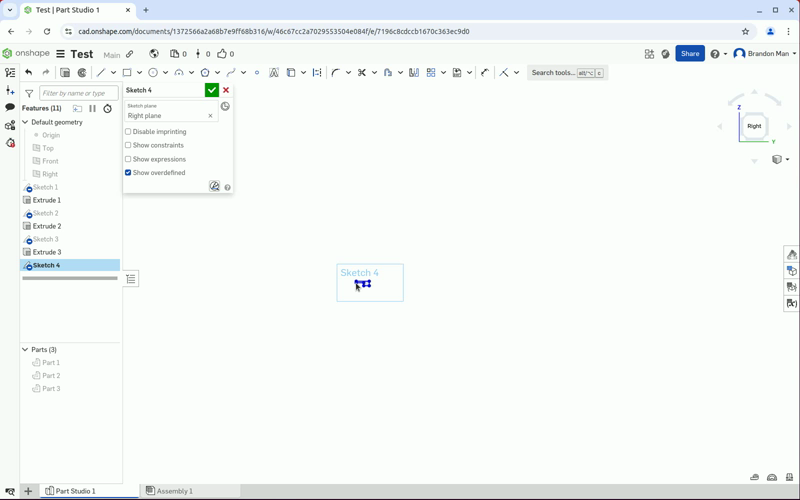
mouse_move(360, 282)
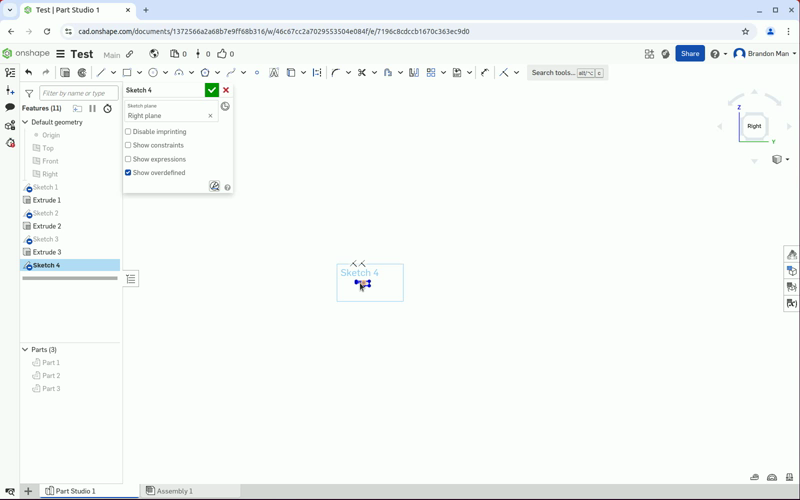
scroll(6)
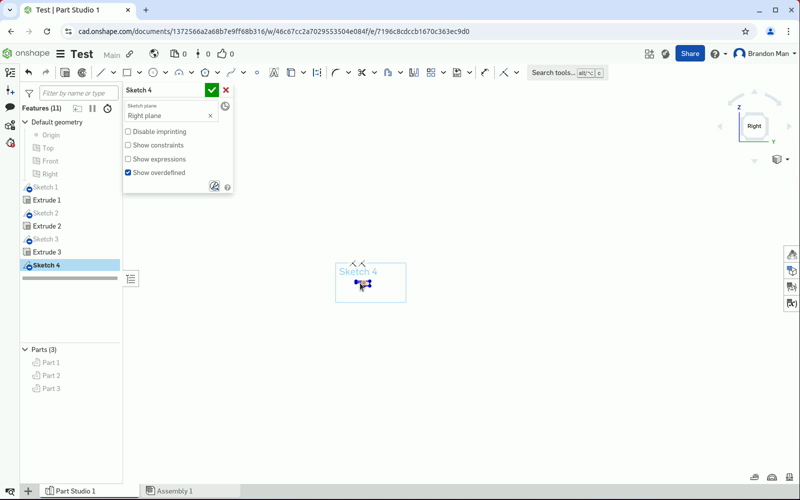
scroll(6)
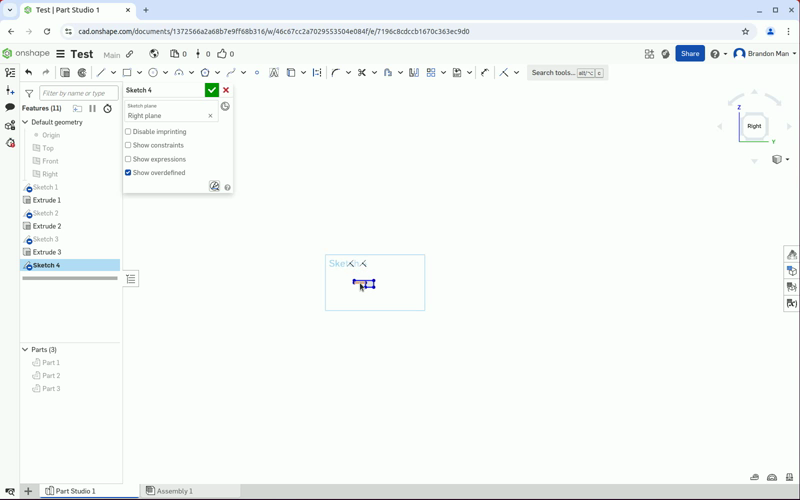
scroll(6)
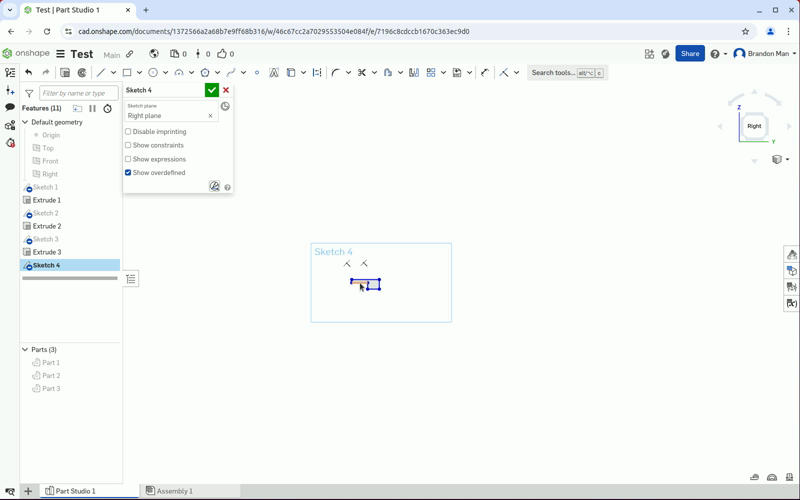
scroll(6)
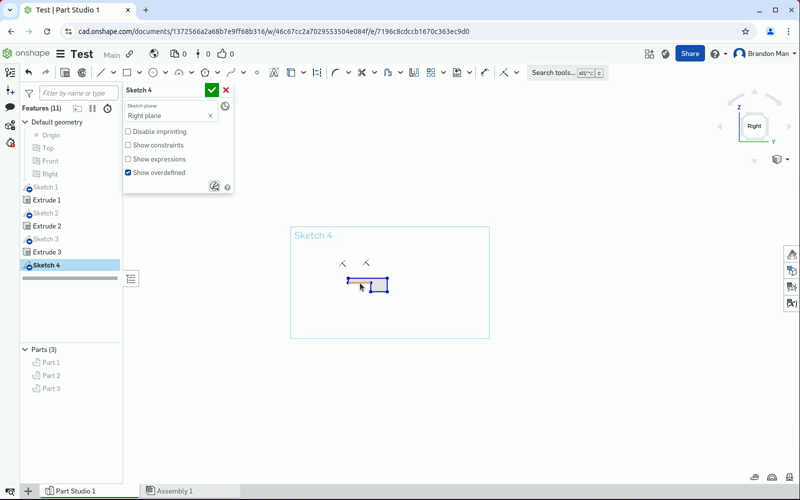
scroll(6)
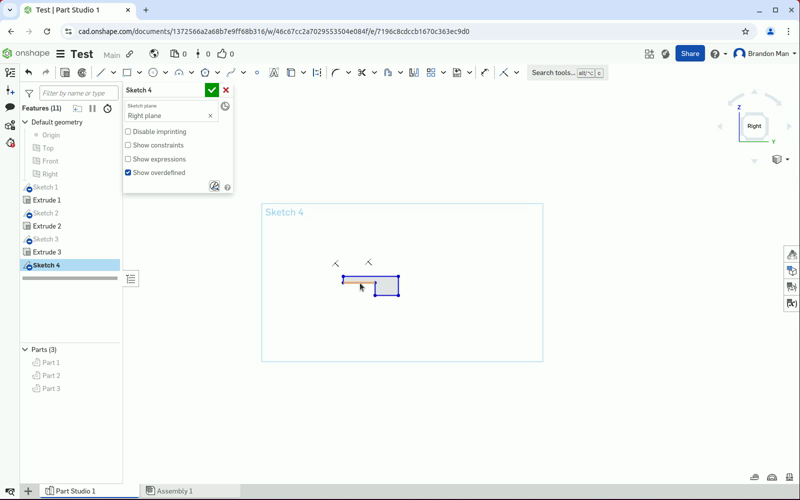
scroll(6)
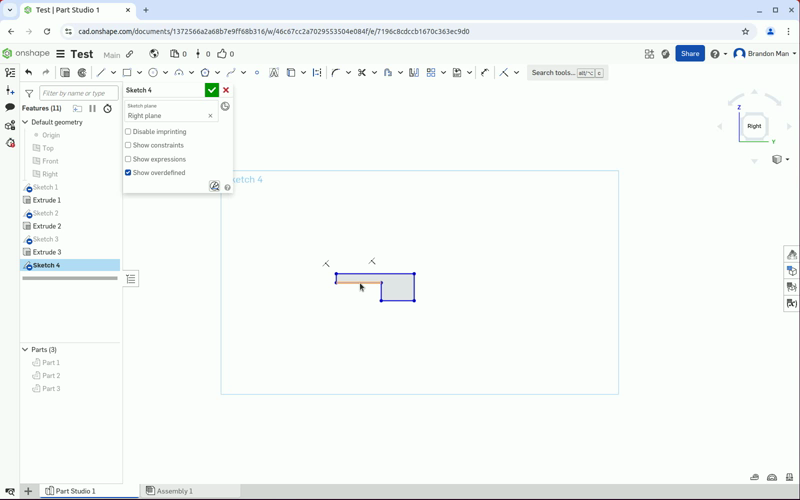
scroll(6)
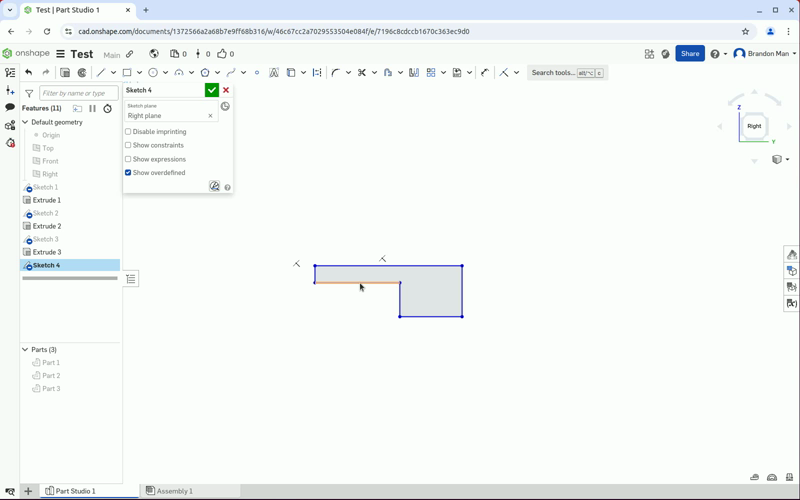
click(360, 282)
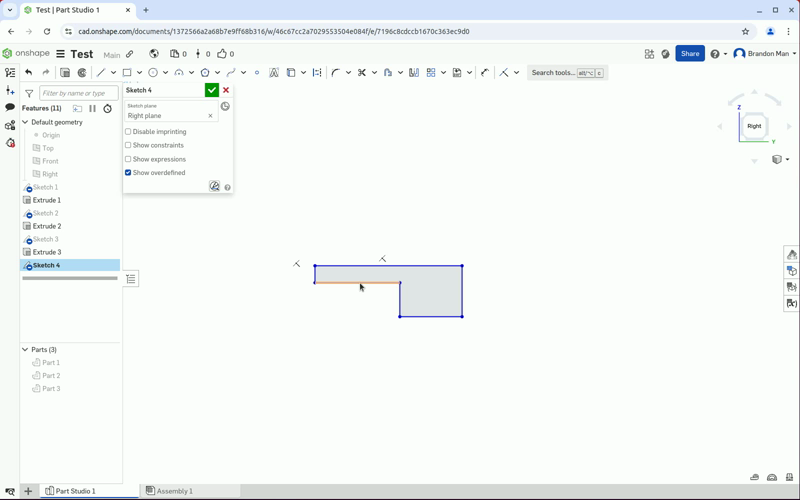
scroll(-6)
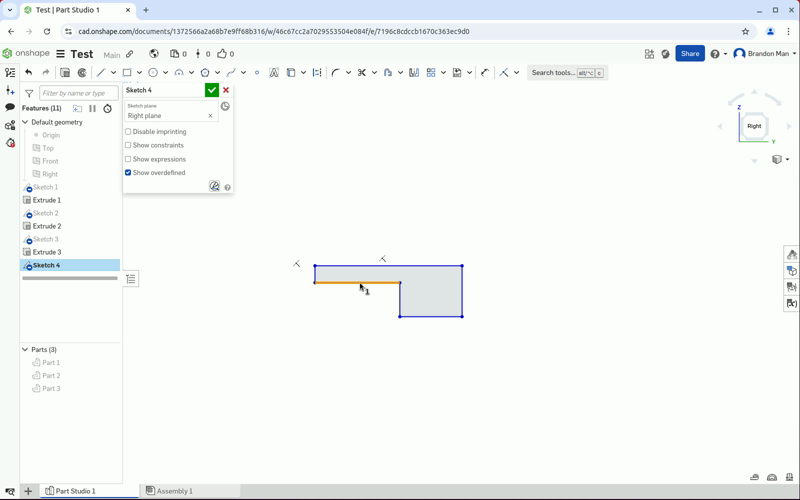
scroll(-6)
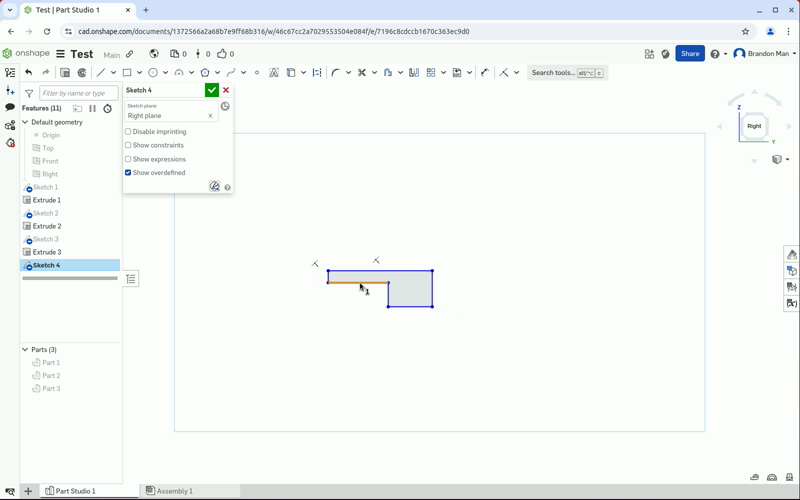
scroll(-6)
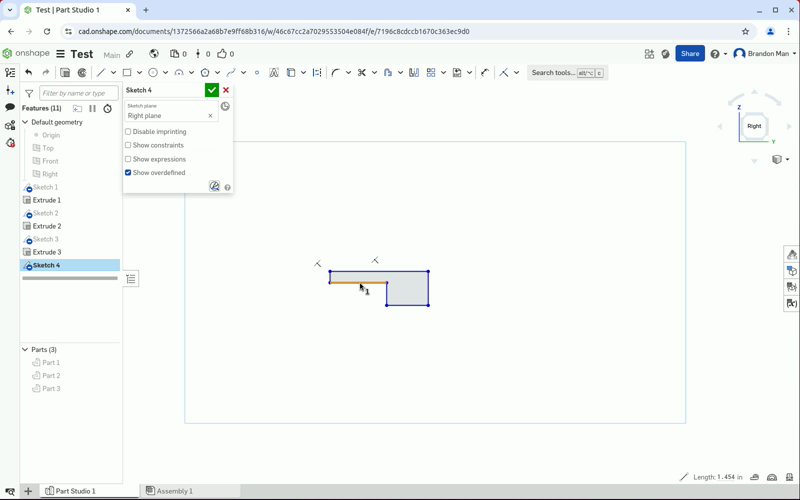
scroll(-6)
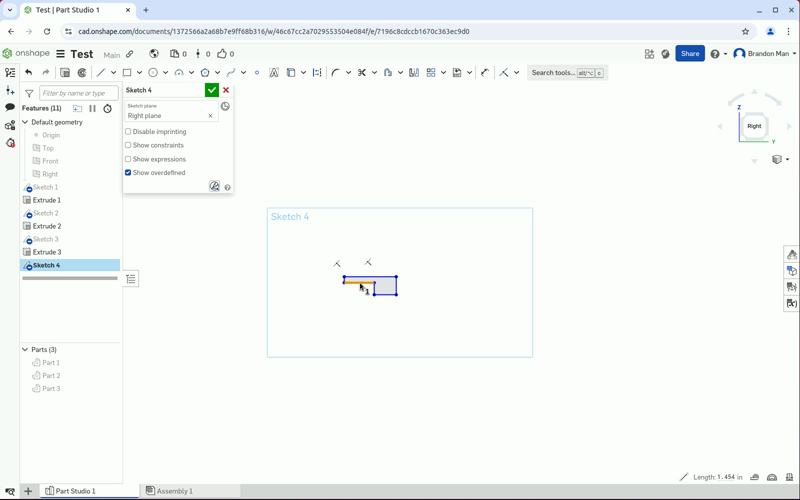
scroll(-6)
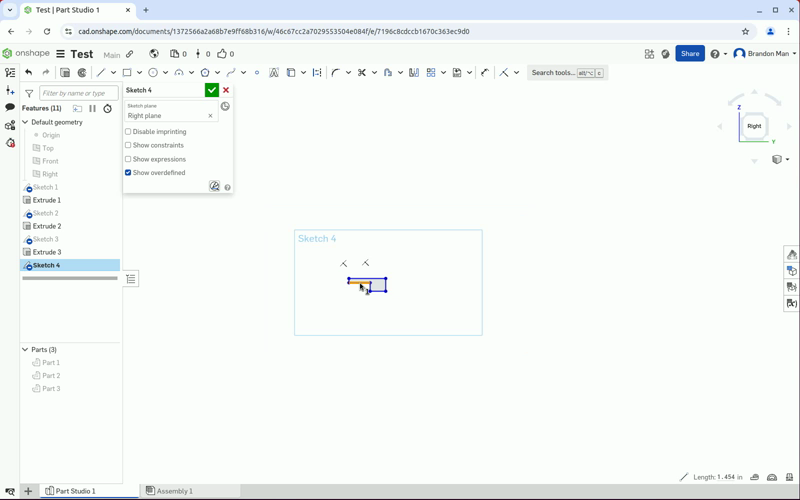
scroll(-6)
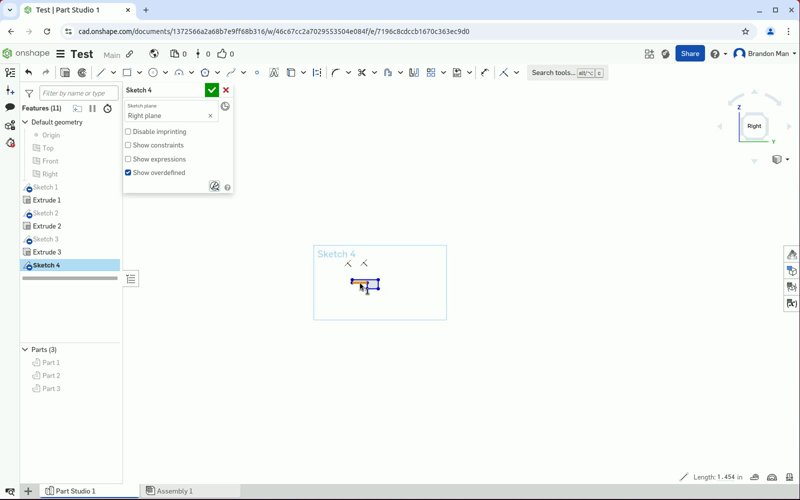
scroll(-6)
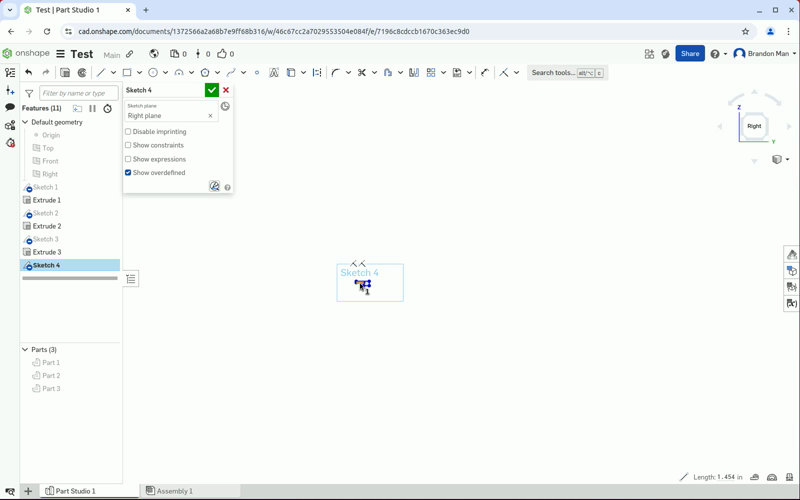
mouse_move(73, 352)
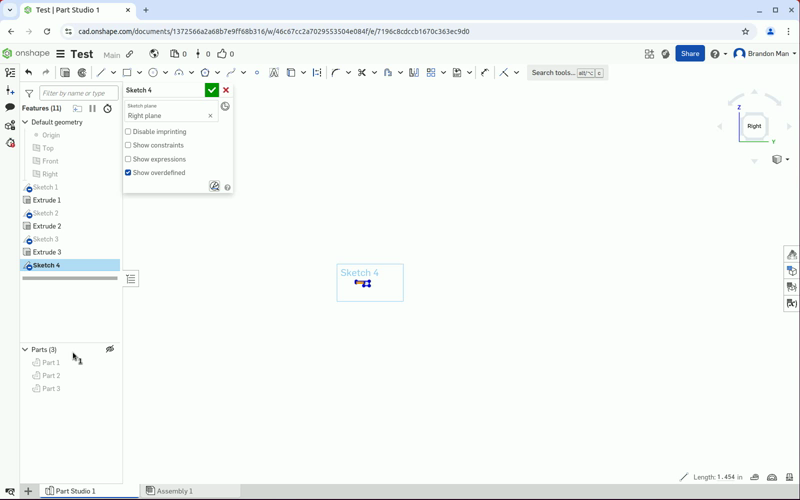
key(shift+y)
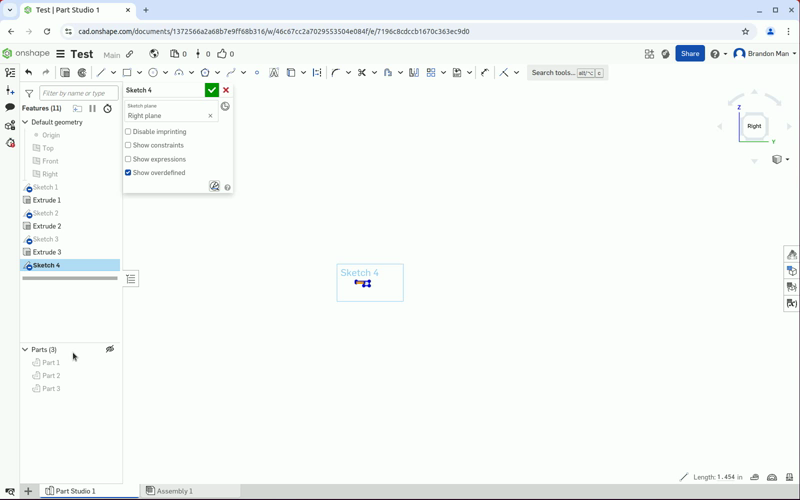
key(shift+e)
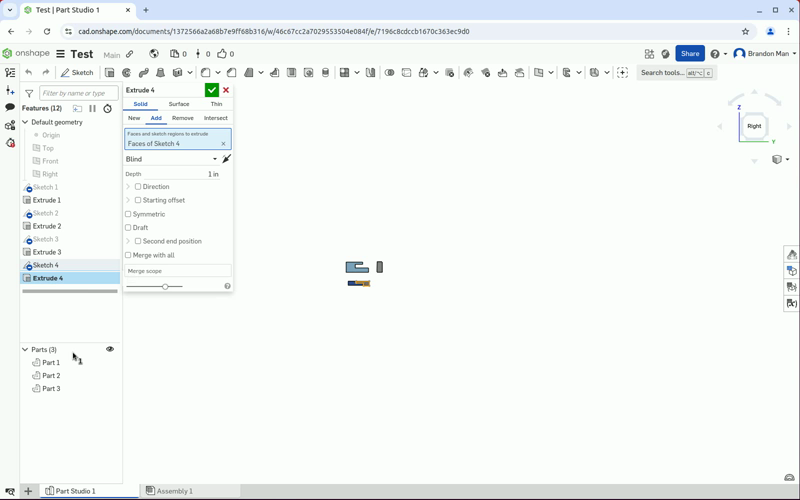
mouse_move(143, 106)
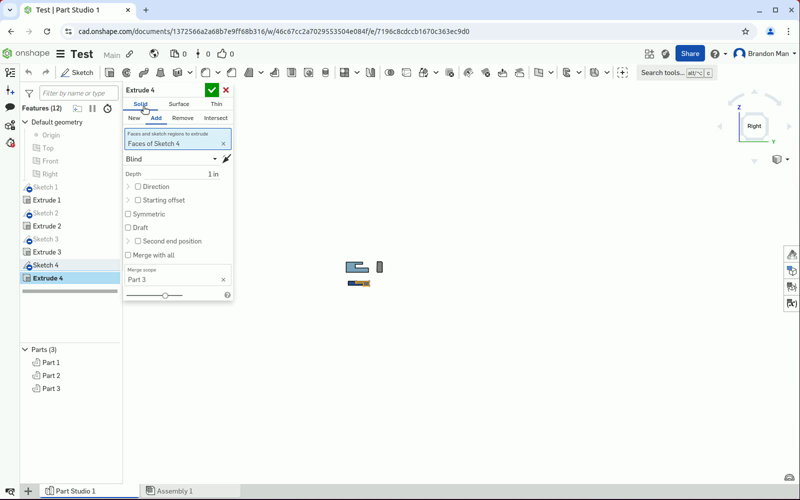
click(143, 106)
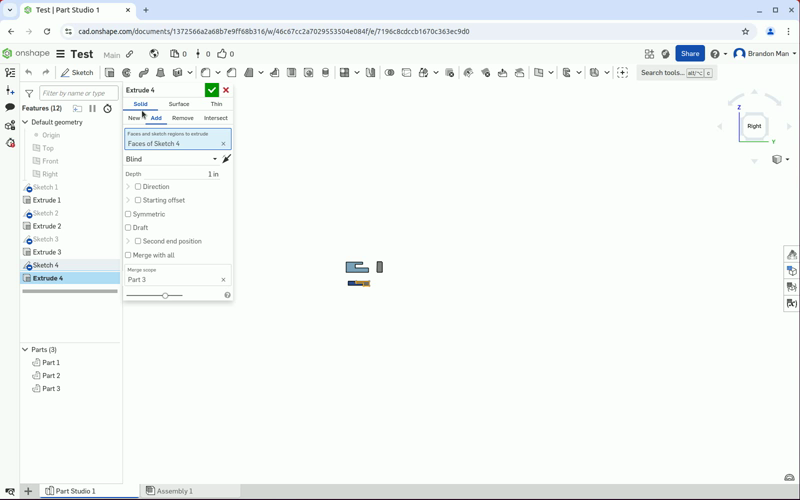
mouse_move(137, 120)
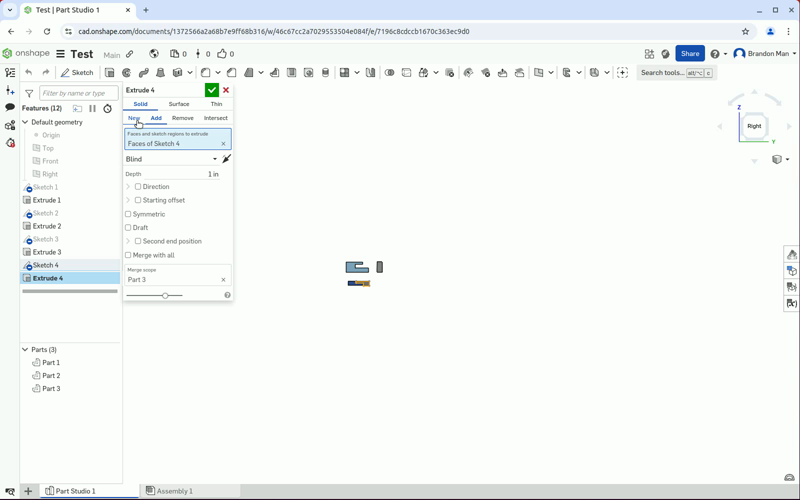
click(137, 120)
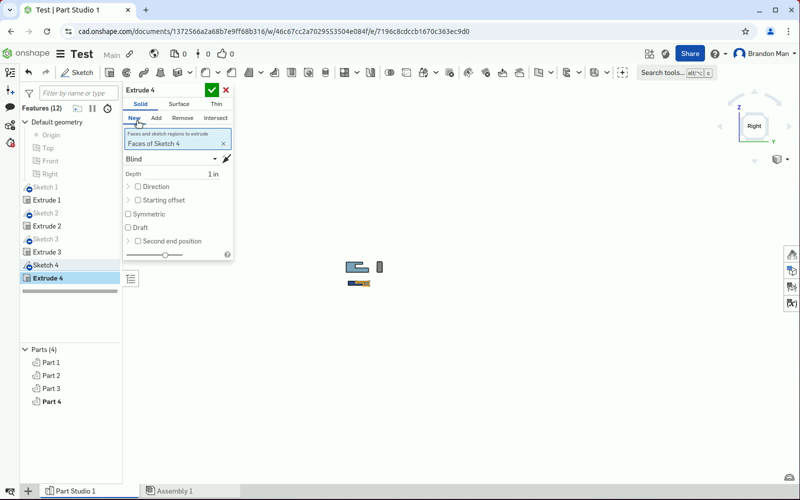
key(tab, 4)
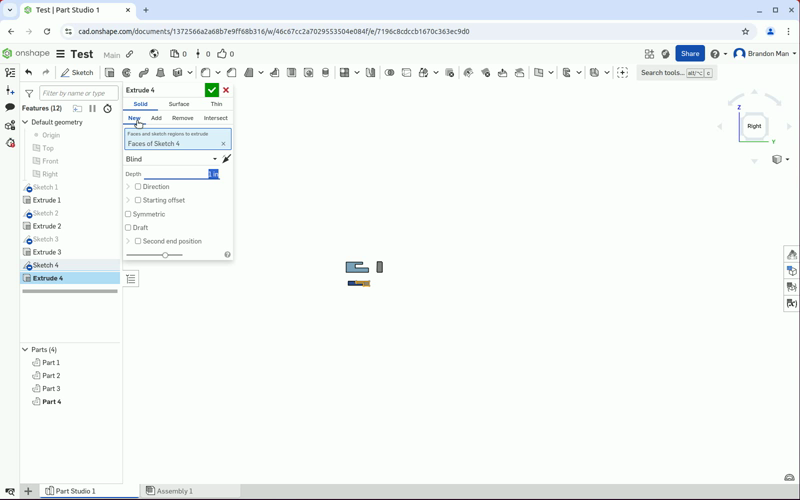
text(0.963)
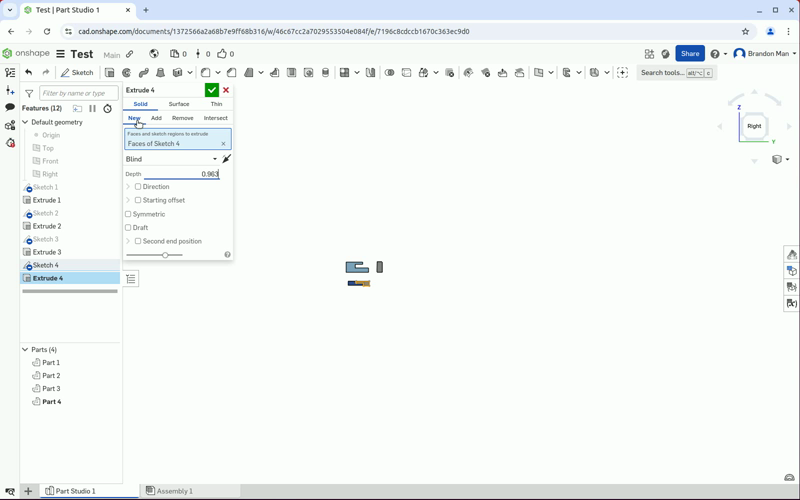
key(enter)
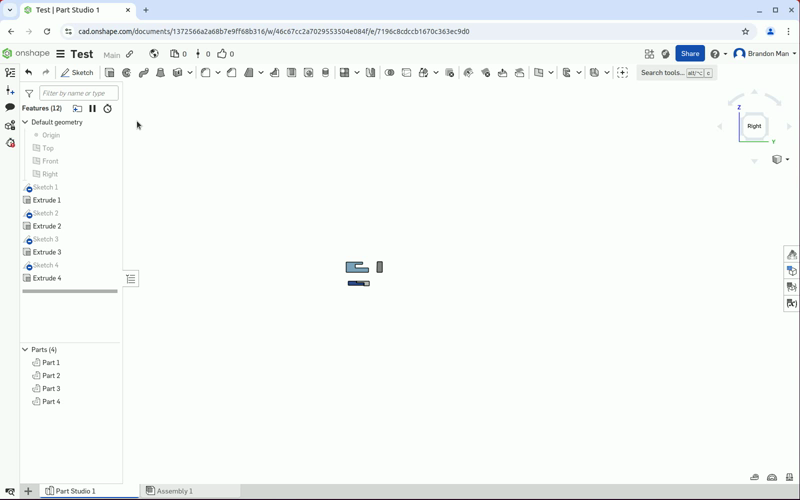
key(shift+h)
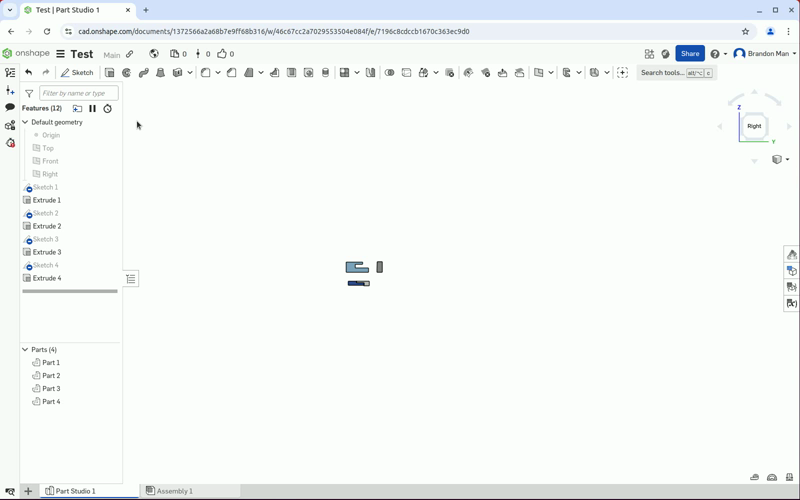
key(shift+h)
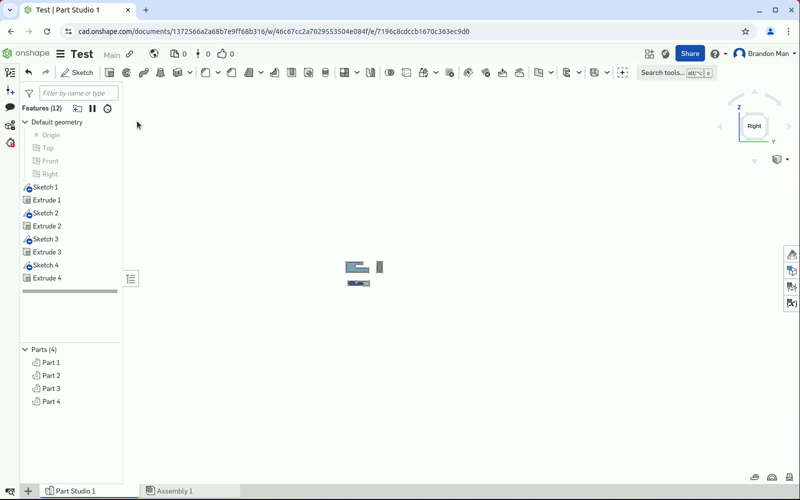
key(shift+7)
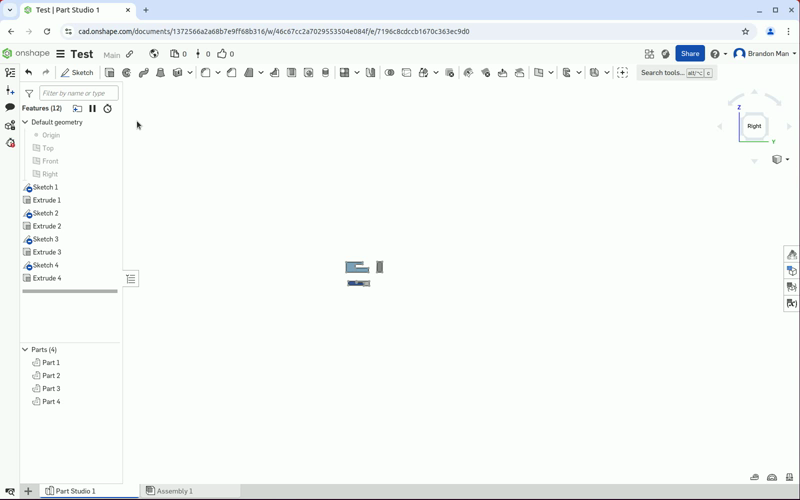
key(right, 2)
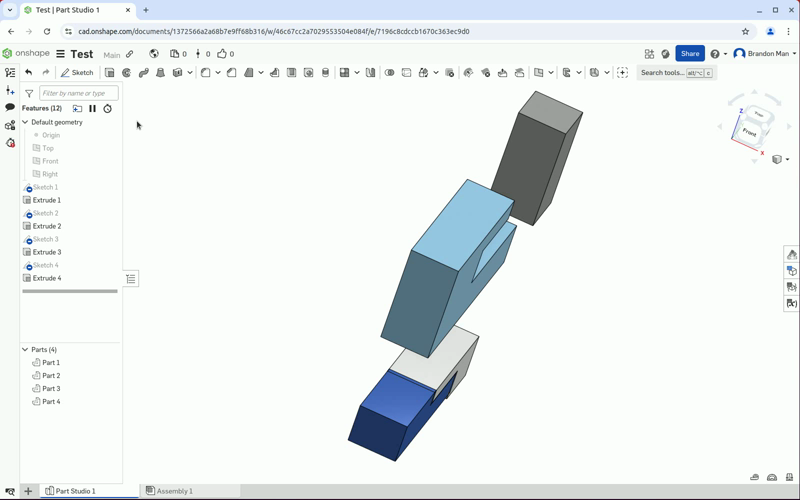
key(down, 2)
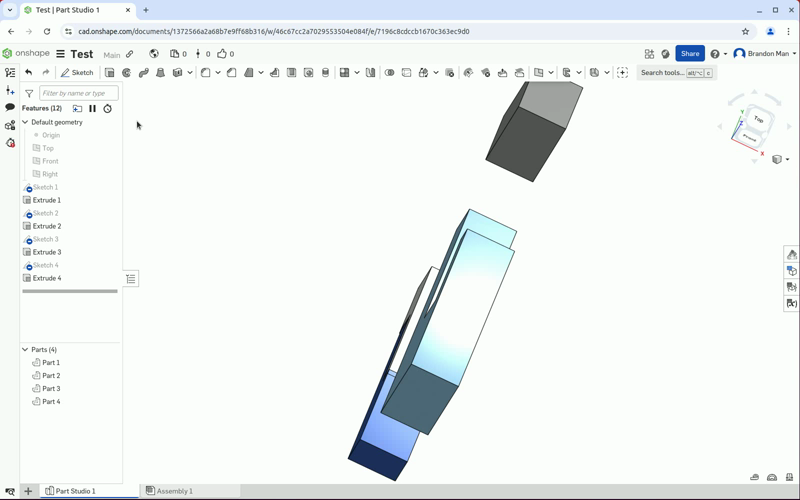
key(up, 2)
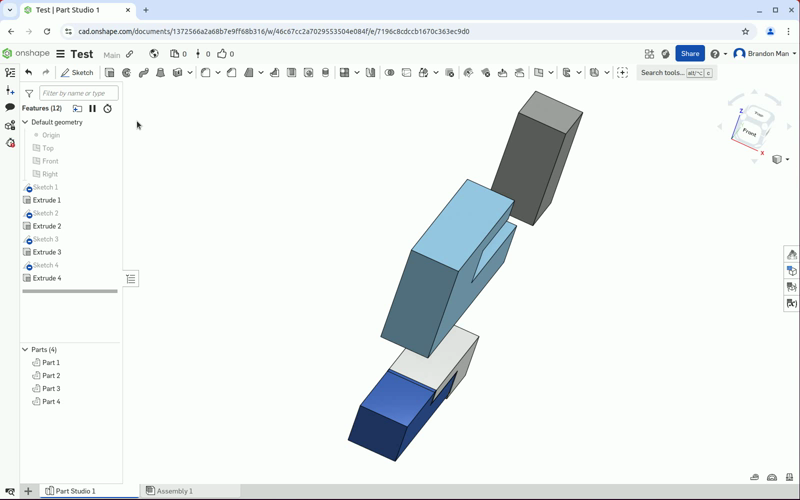
key(left, 2)
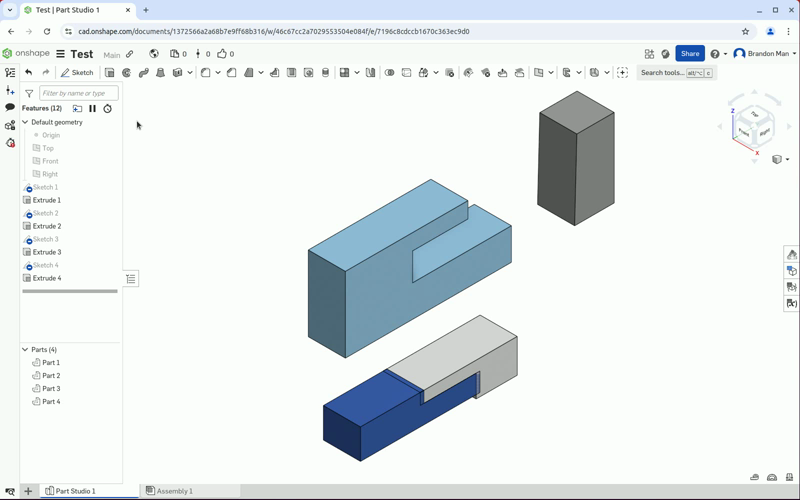
mouse_move(73, 189)
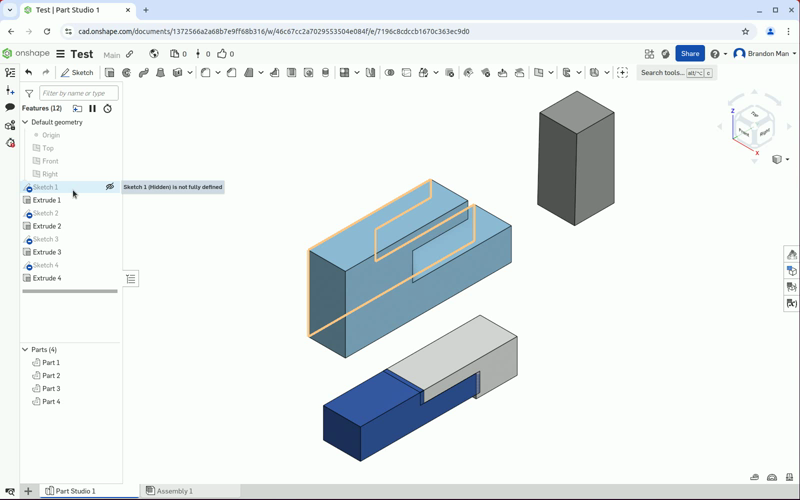
click(73, 189)